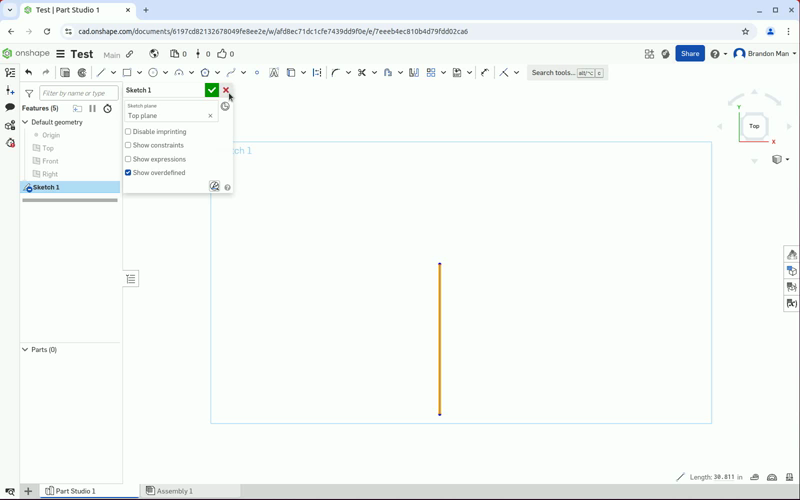
key(shift+h)
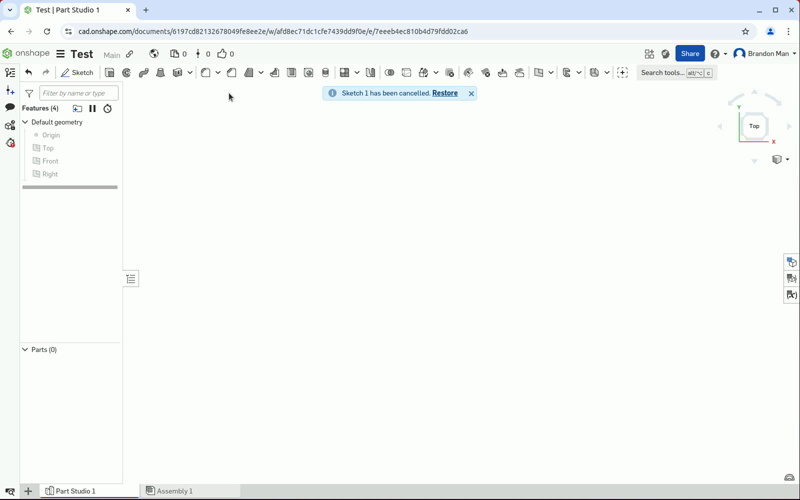
mouse_move(73, 352)
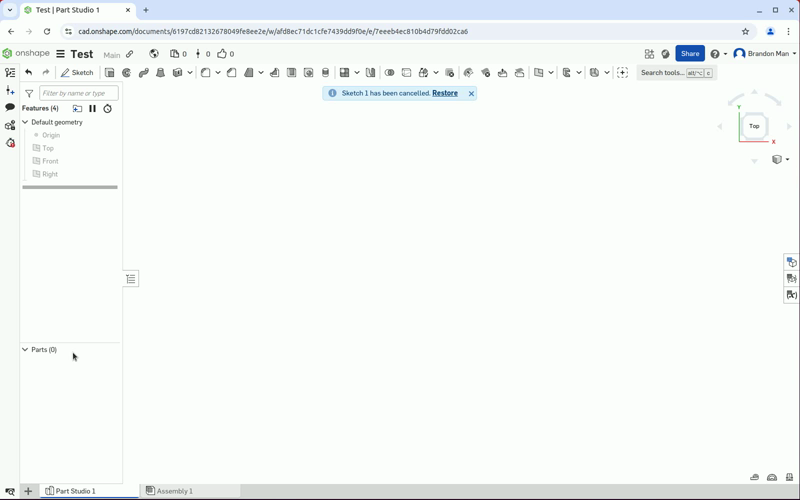
key(y)
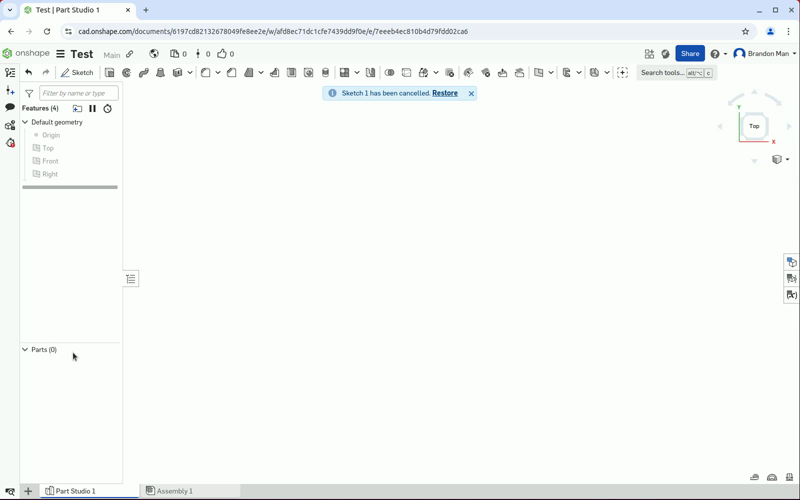
key(shift+p)
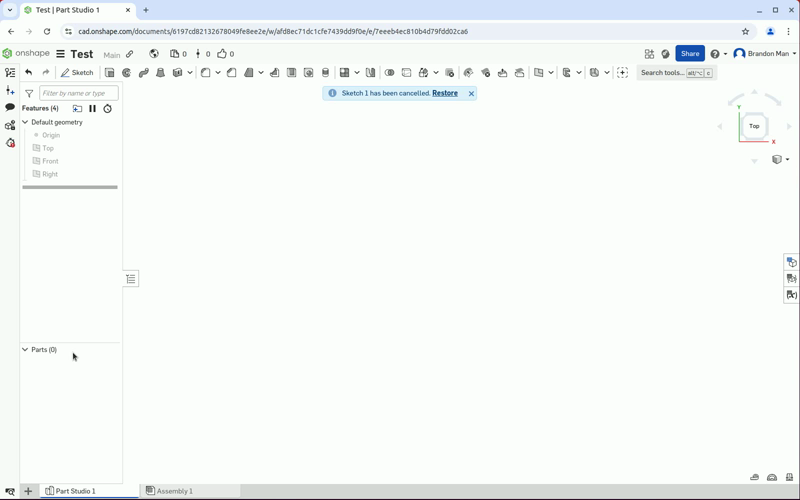
key(space)
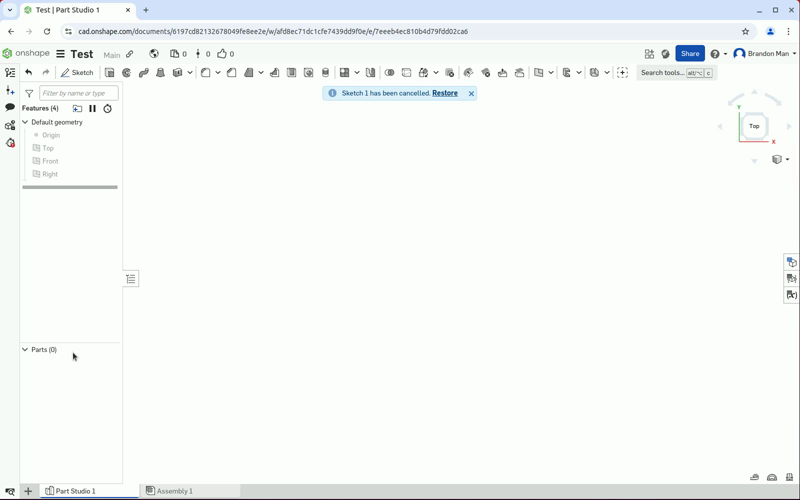
key_down(shift)
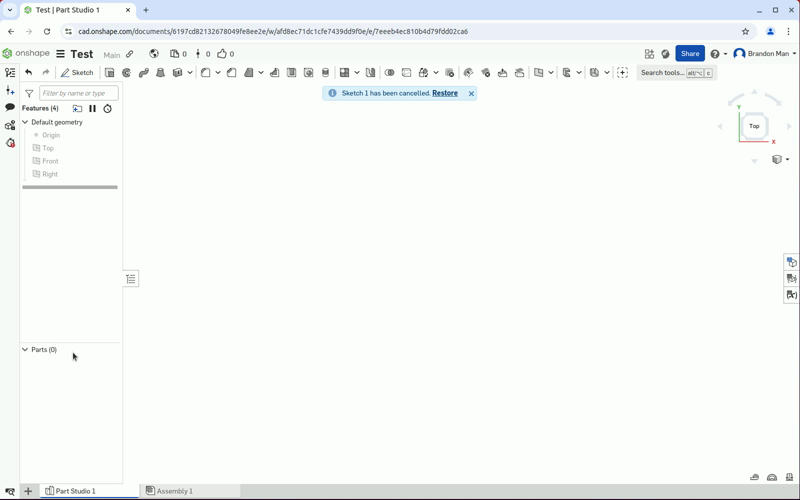
key(up)
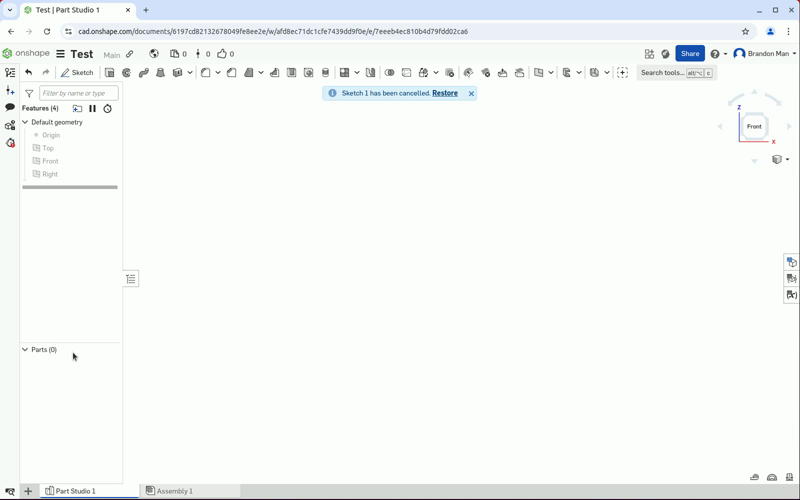
key_up(shift)
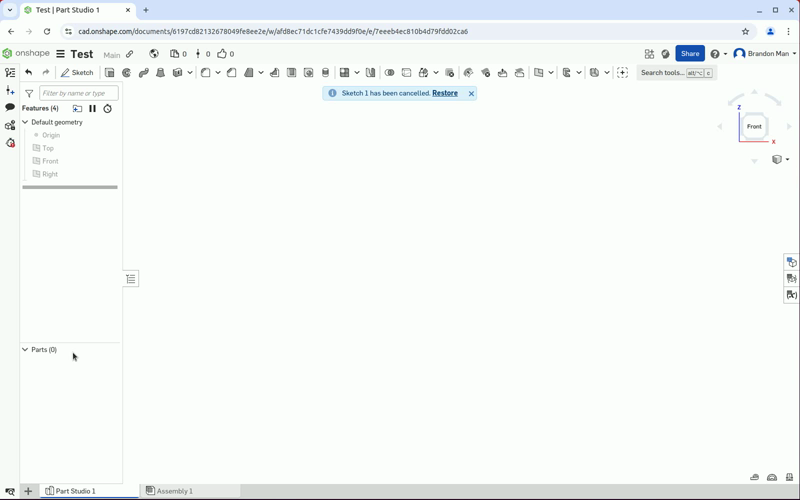
mouse_move(73, 352)
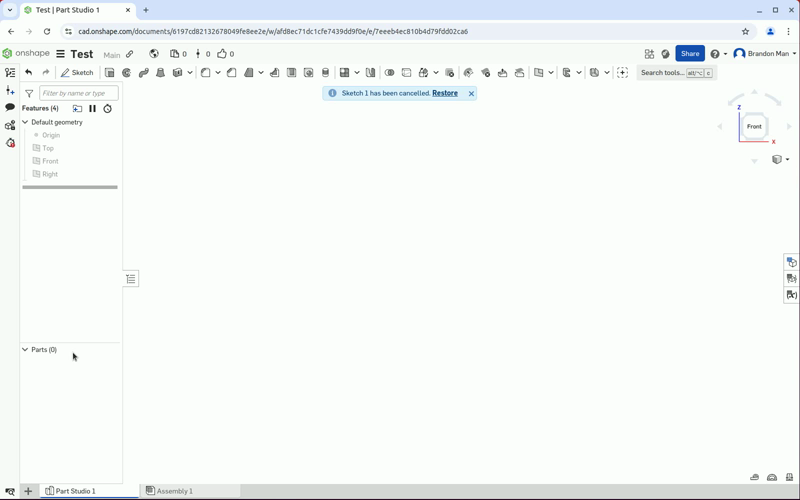
key(shift+y)
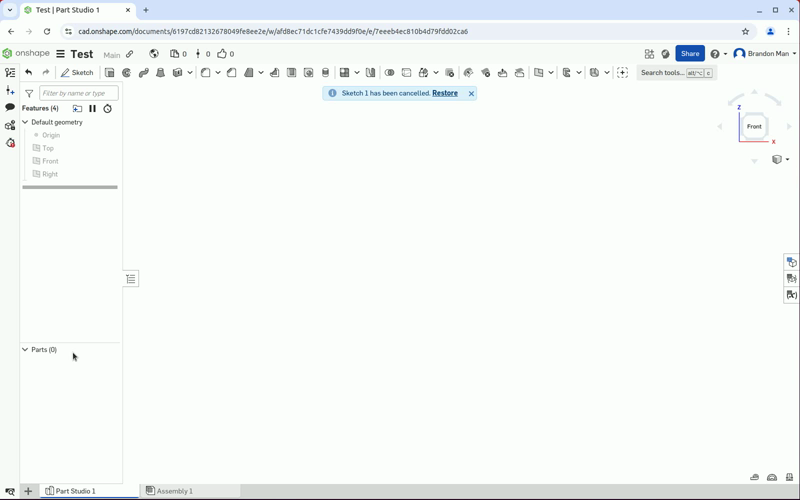
key(shift+s)
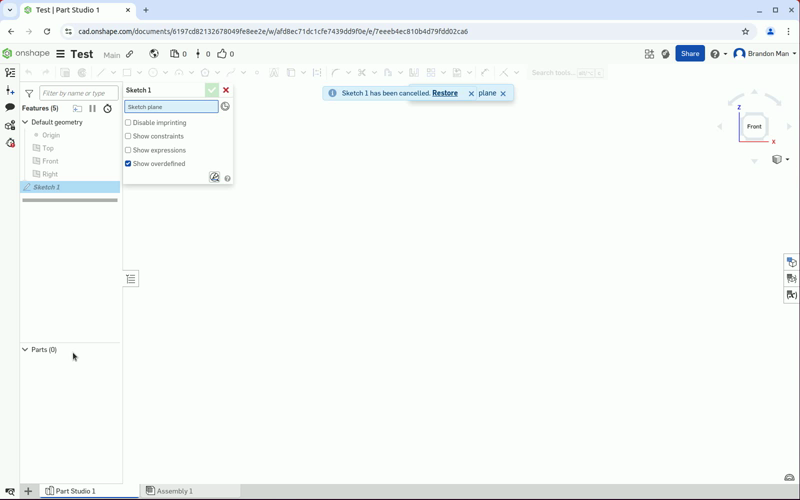
mouse_move(73, 163)
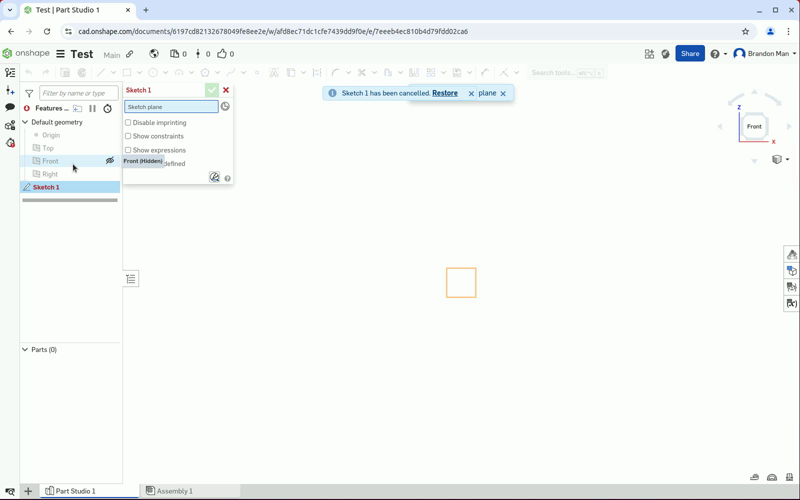
click(73, 163)
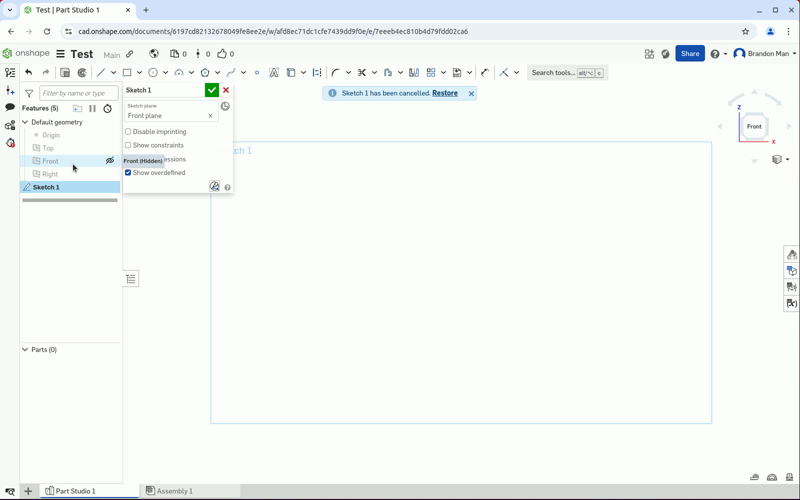
mouse_move(73, 352)
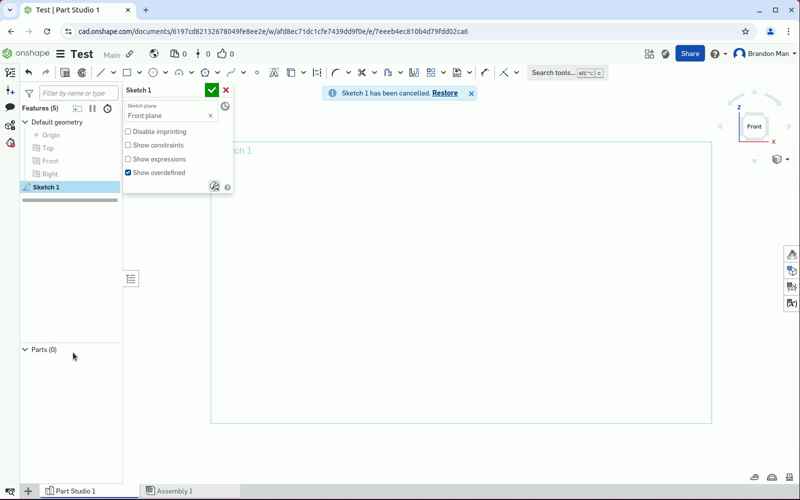
key(y)
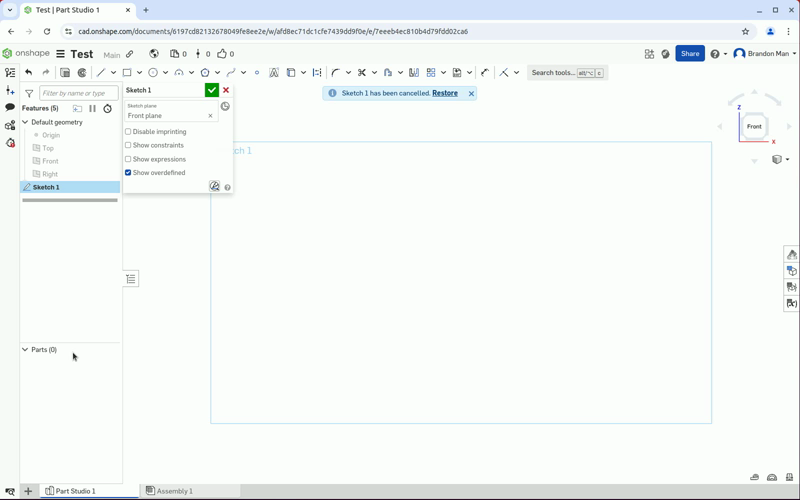
key(l)
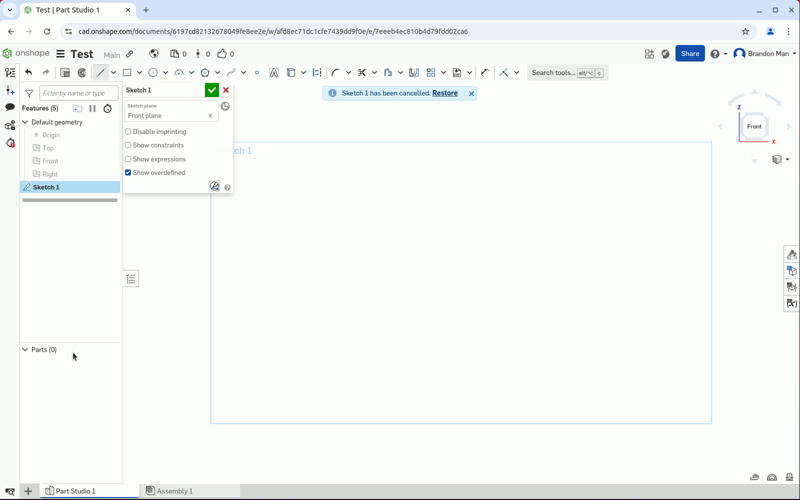
key_down(shift)
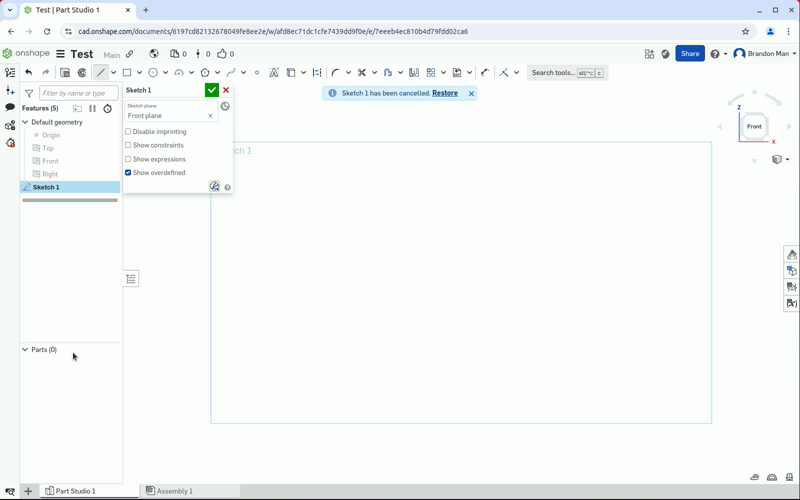
mouse_move(348, 282)
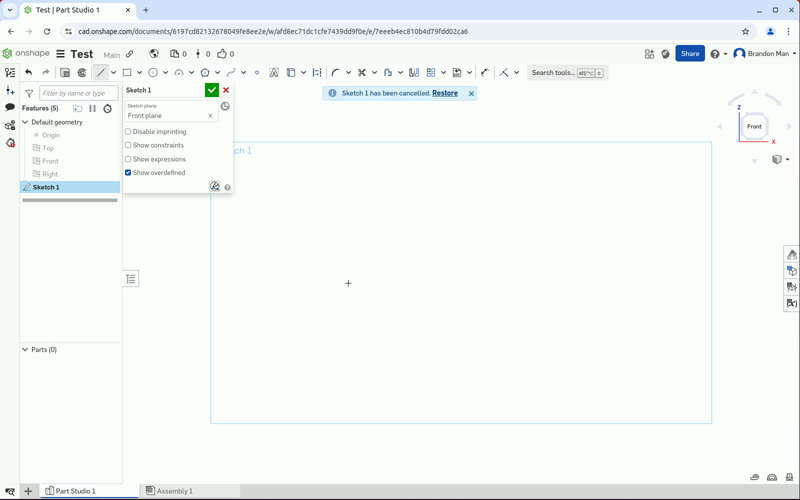
click(348, 282)
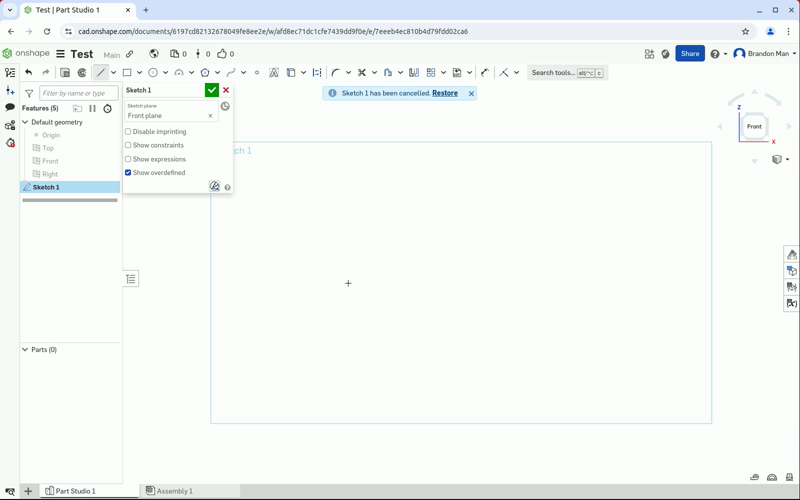
key_up(shift)
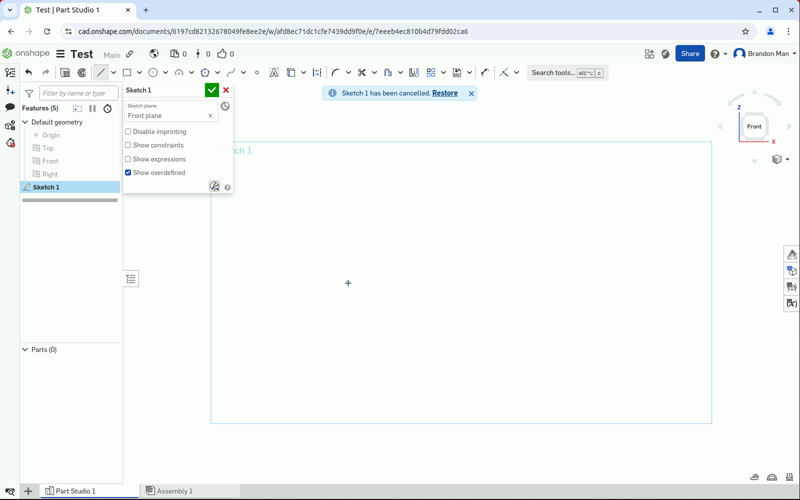
key_down(shift)
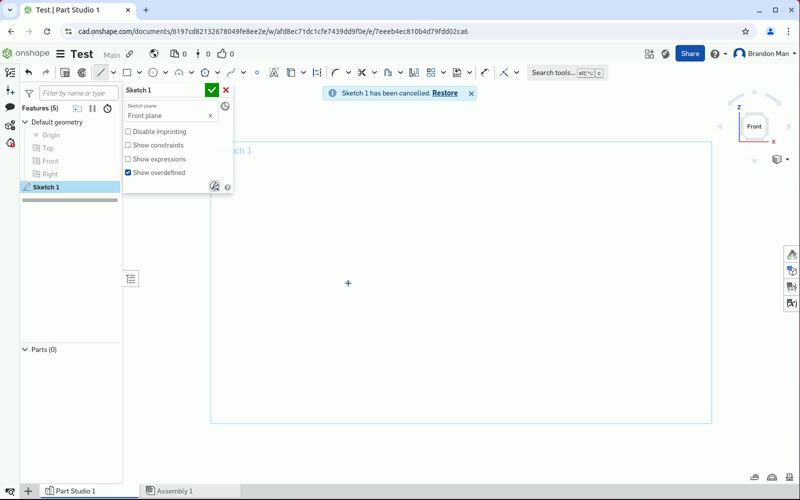
mouse_move(460, 282)
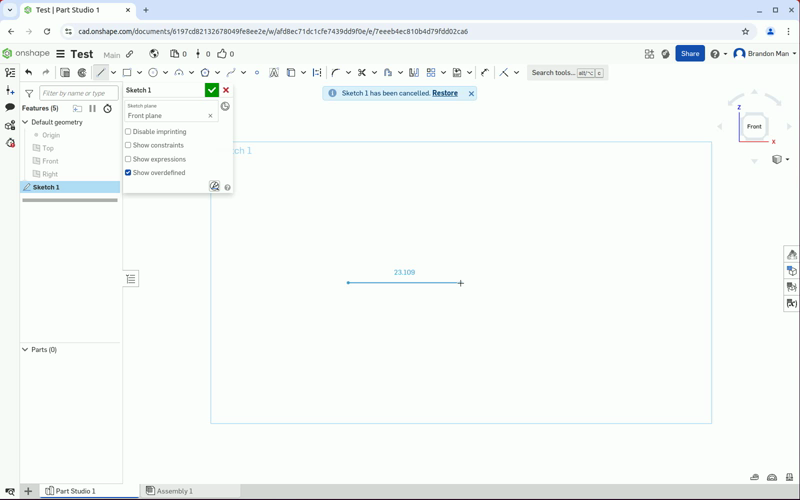
click(460, 282)
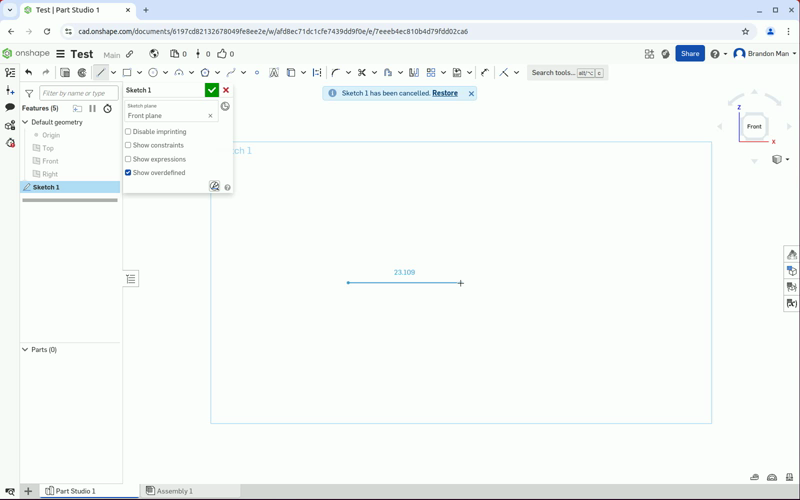
key_up(shift)
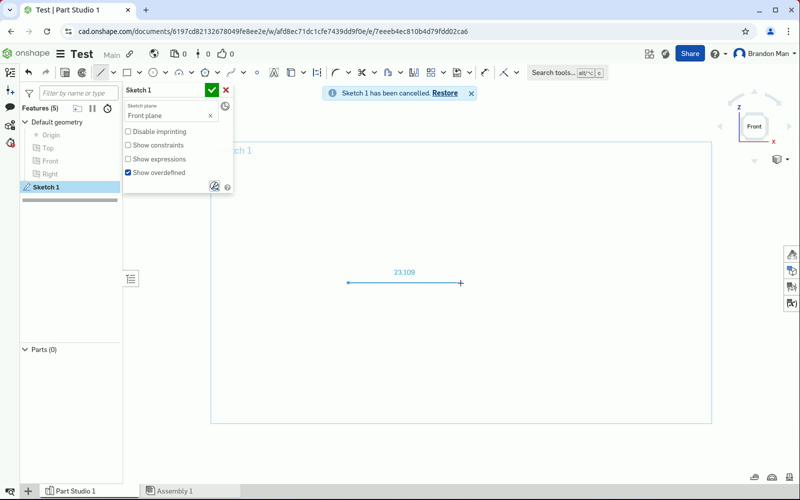
key_down(shift)
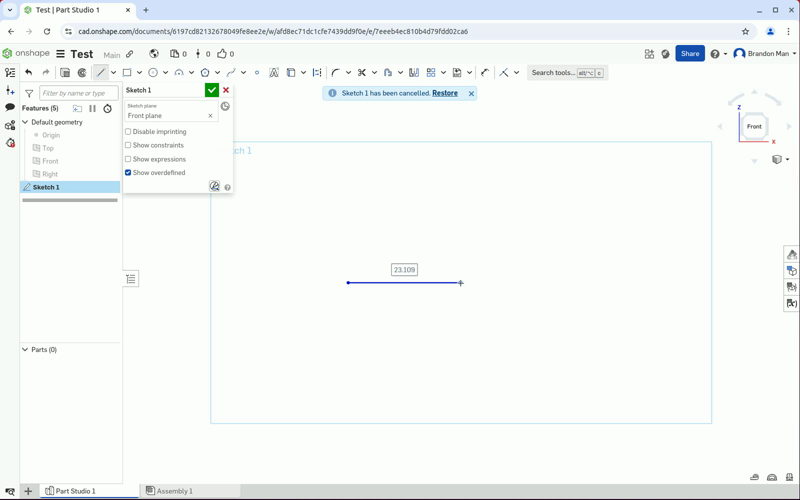
mouse_move(490, 282)
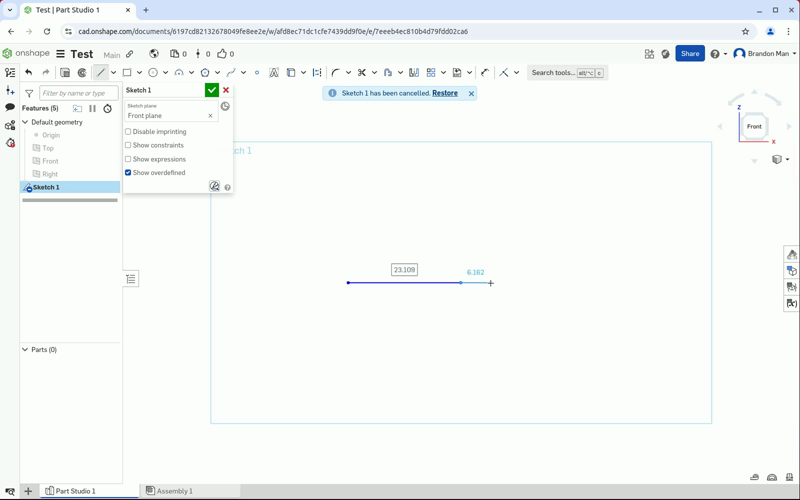
mouse_move(460, 254)
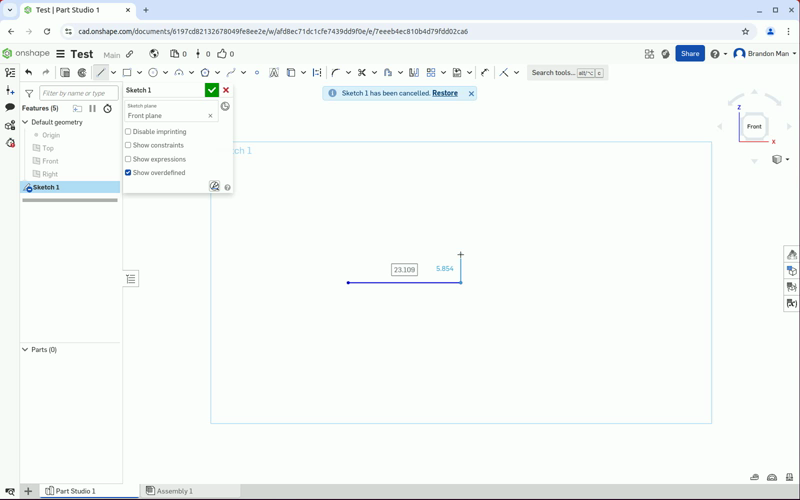
click(460, 254)
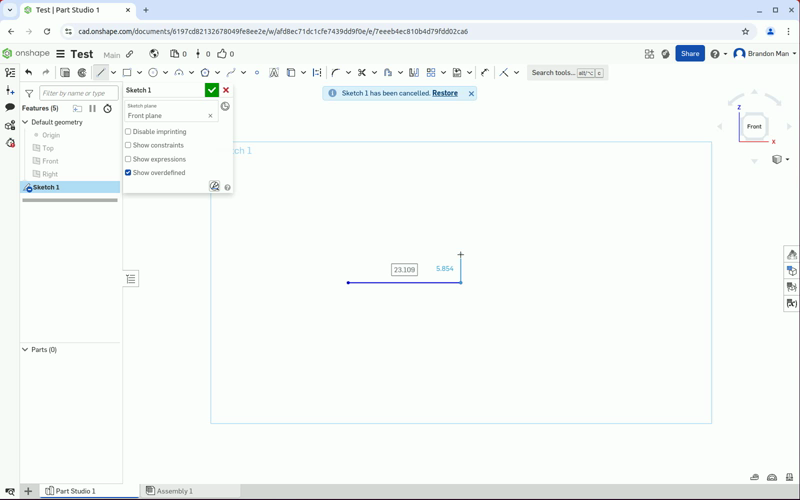
key_up(shift)
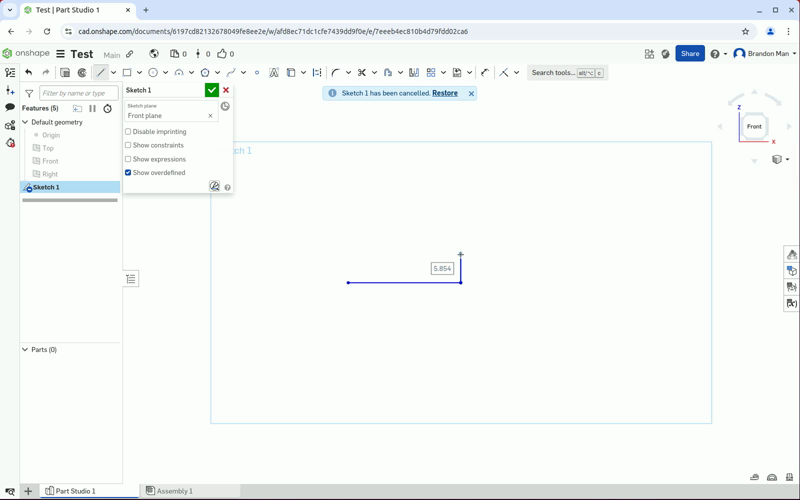
key_down(shift)
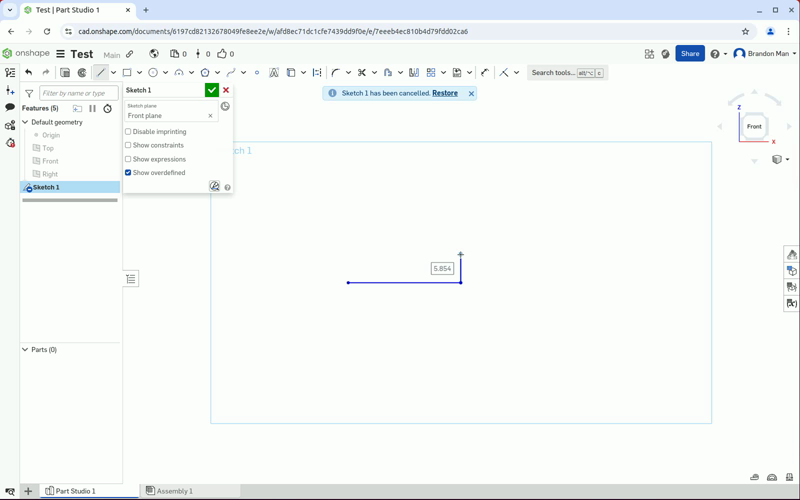
mouse_move(348, 254)
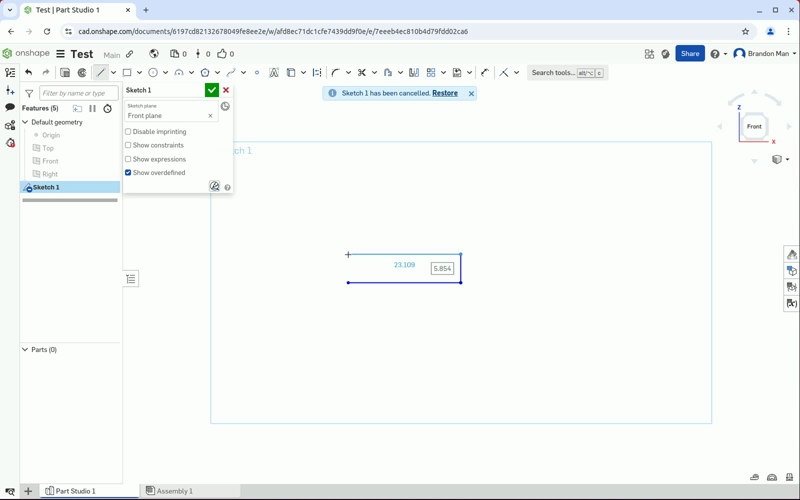
click(348, 254)
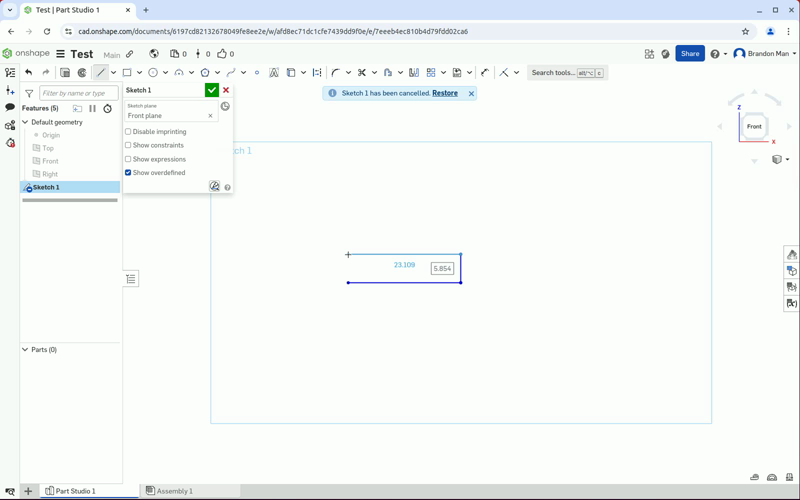
key_up(shift)
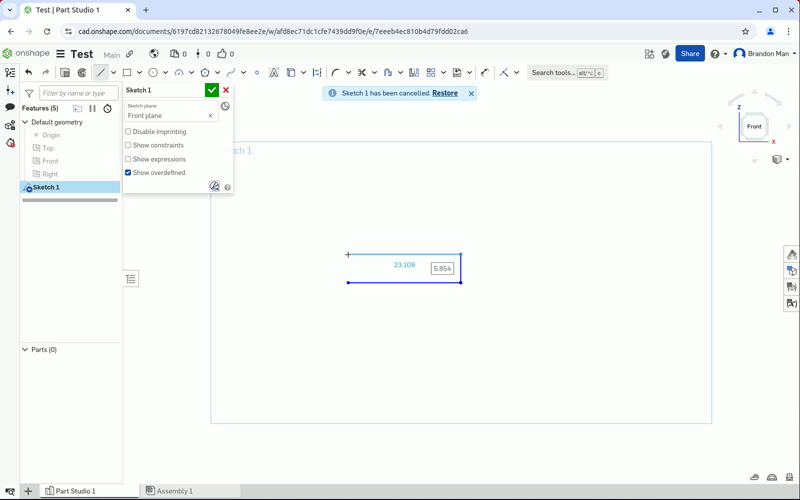
mouse_move(378, 254)
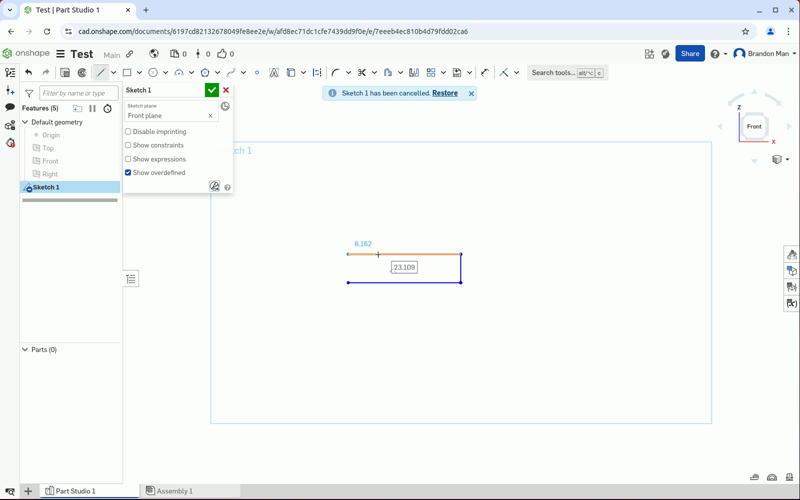
key_down(shift)
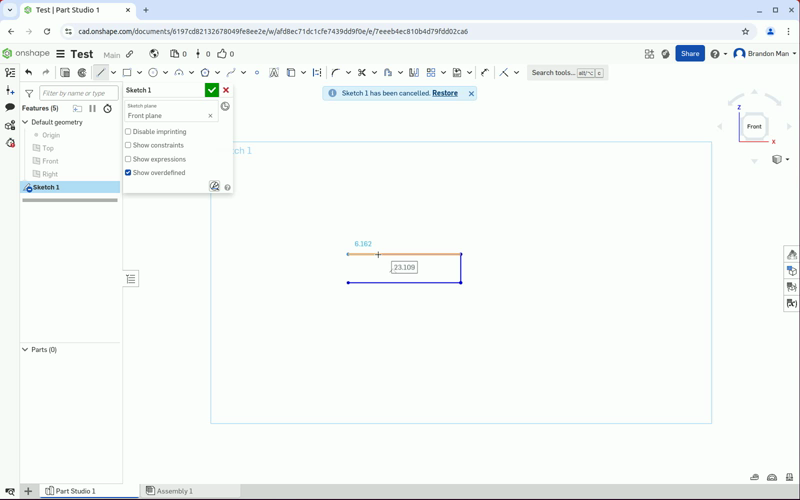
mouse_move(348, 282)
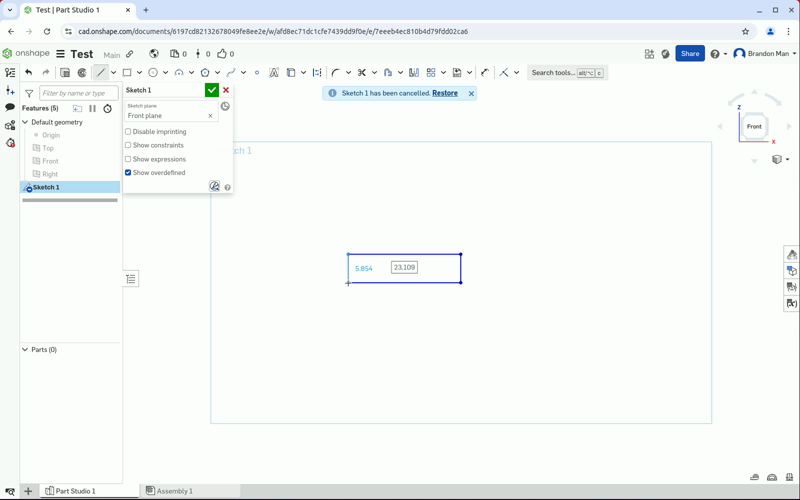
key_up(shift)
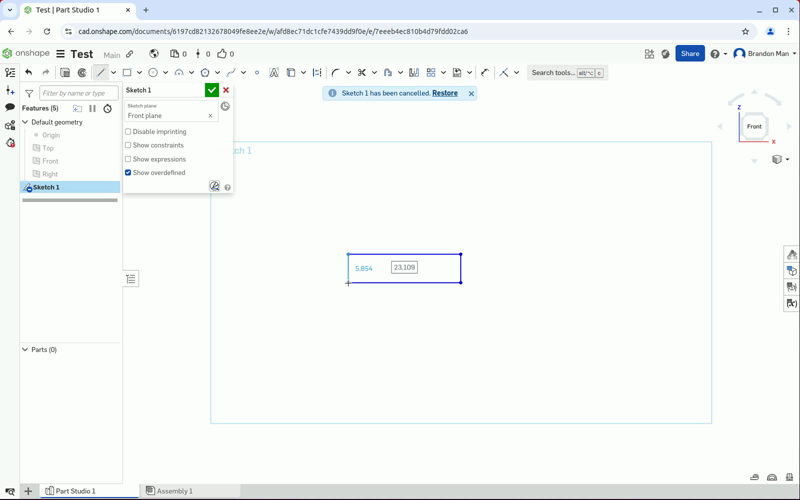
click(348, 282)
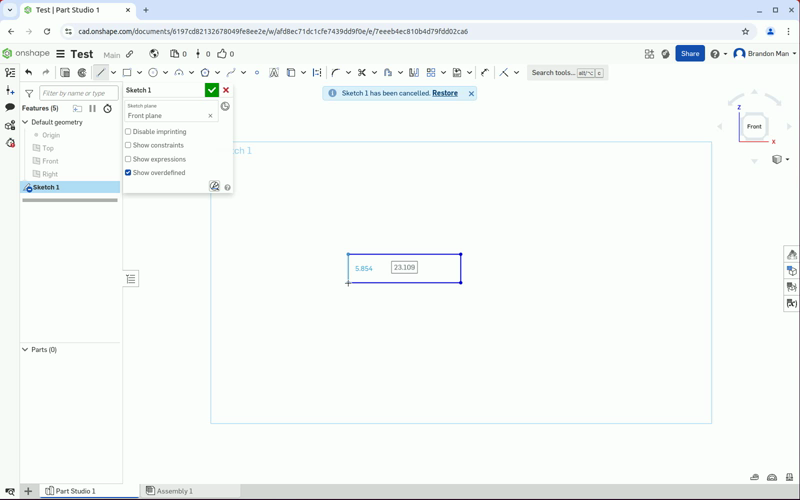
key(esc)
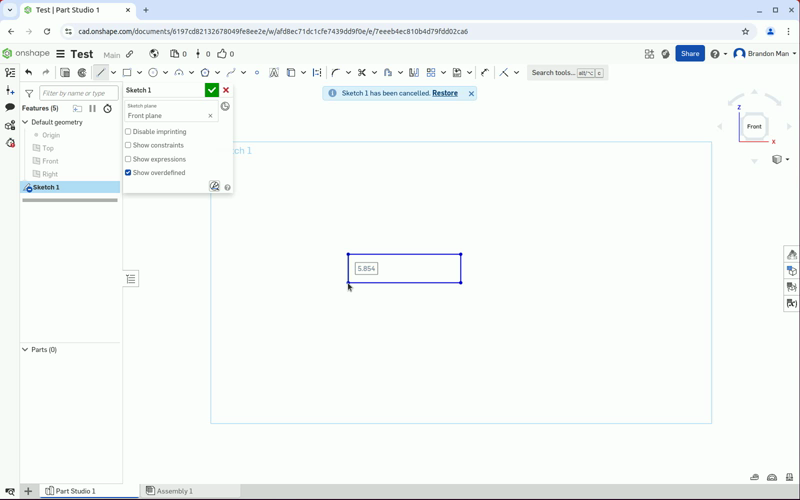
mouse_move(363, 276)
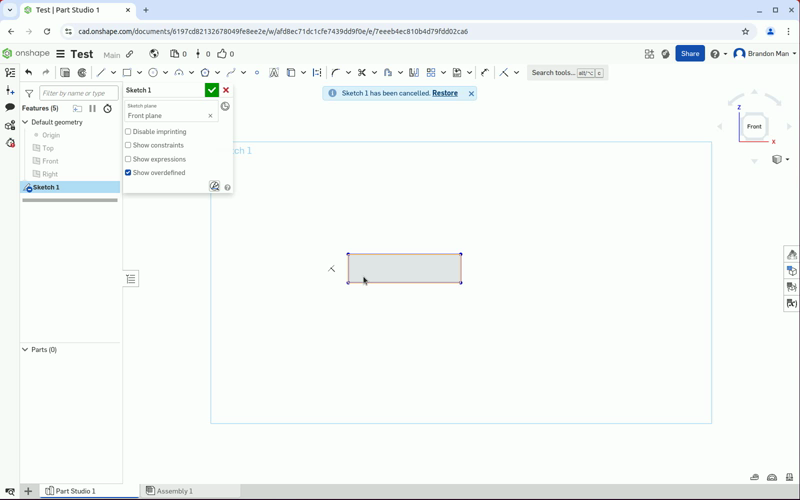
click(363, 276)
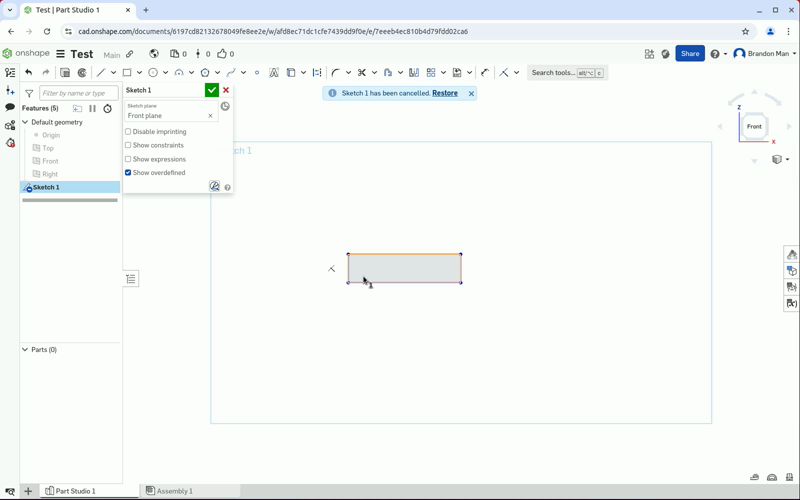
mouse_move(73, 352)
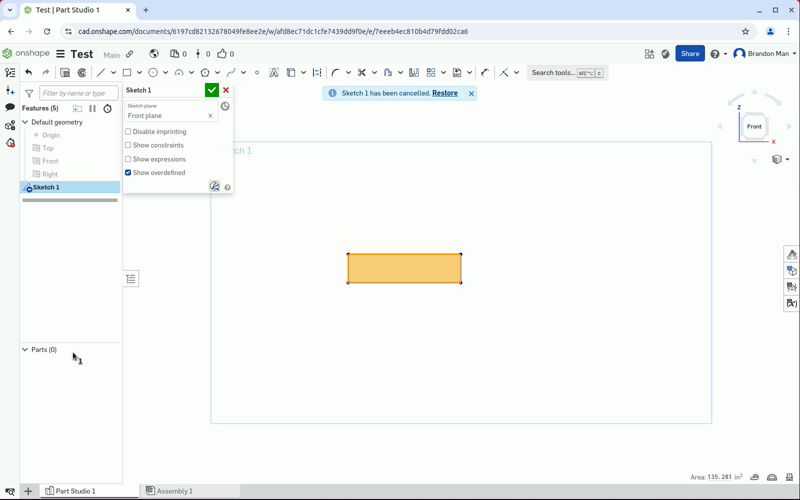
key(shift+y)
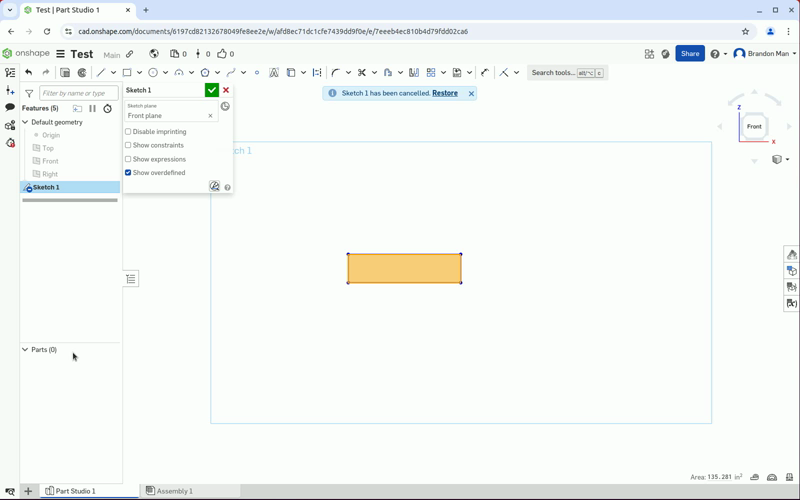
key(shift+e)
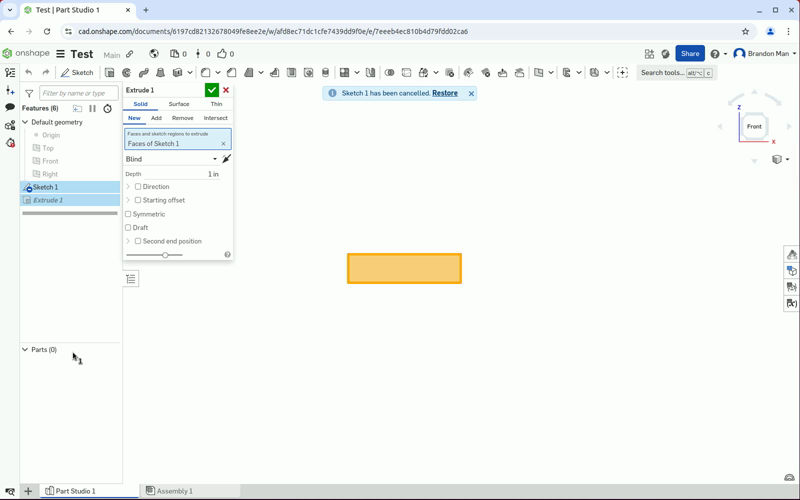
mouse_move(143, 106)
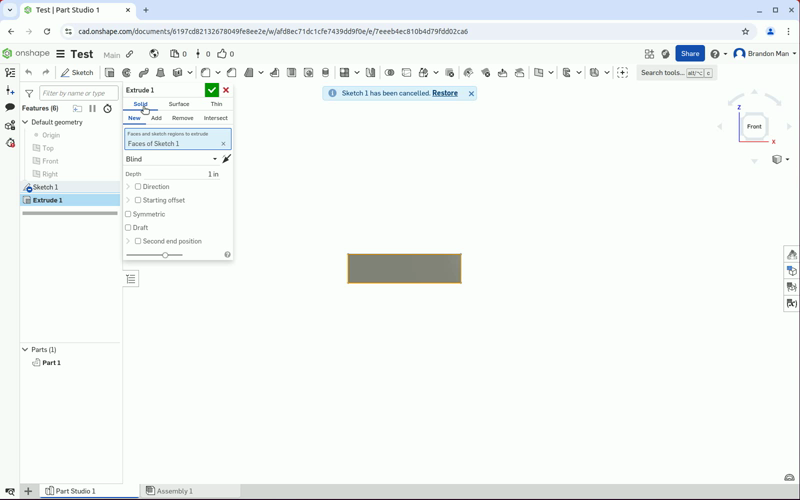
click(143, 106)
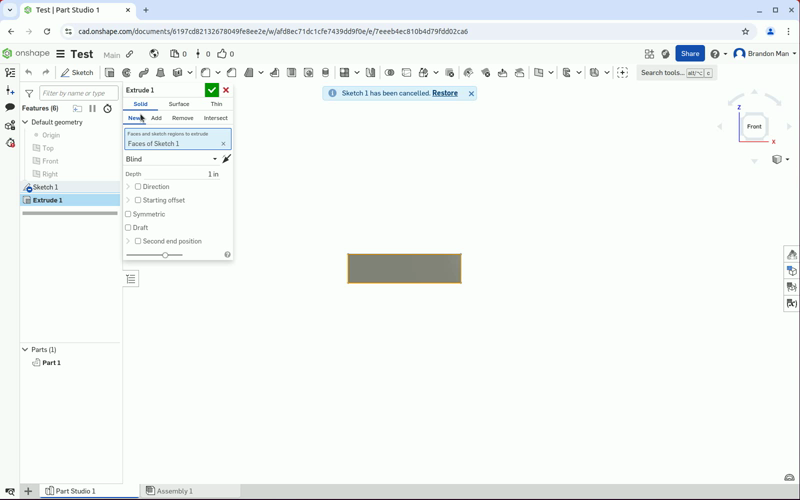
mouse_move(137, 120)
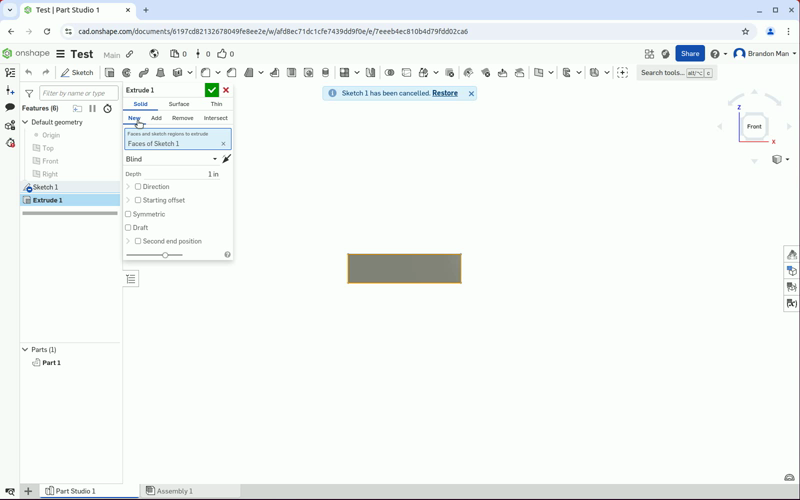
click(137, 120)
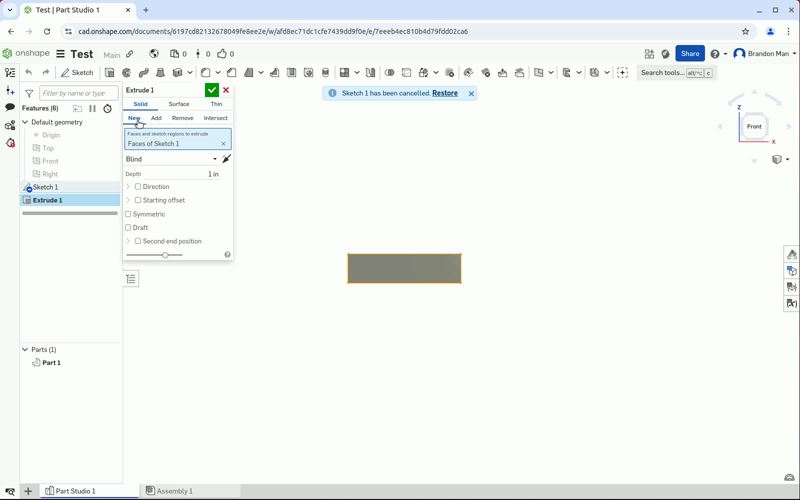
key(tab, 4)
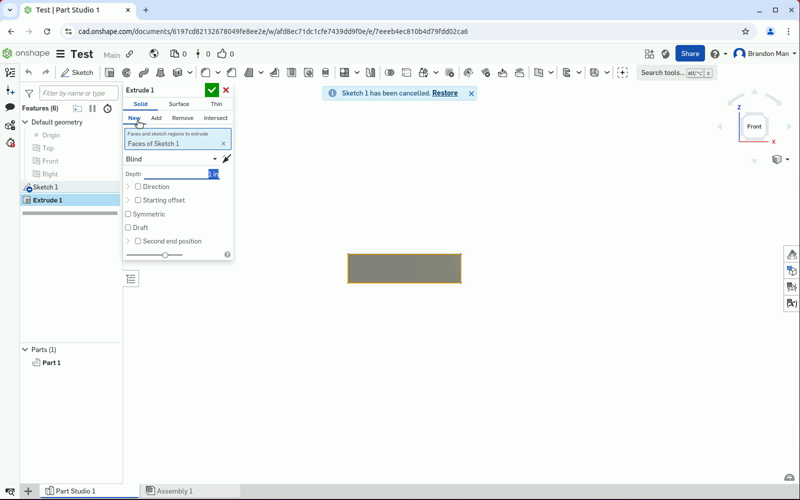
text(23.108)
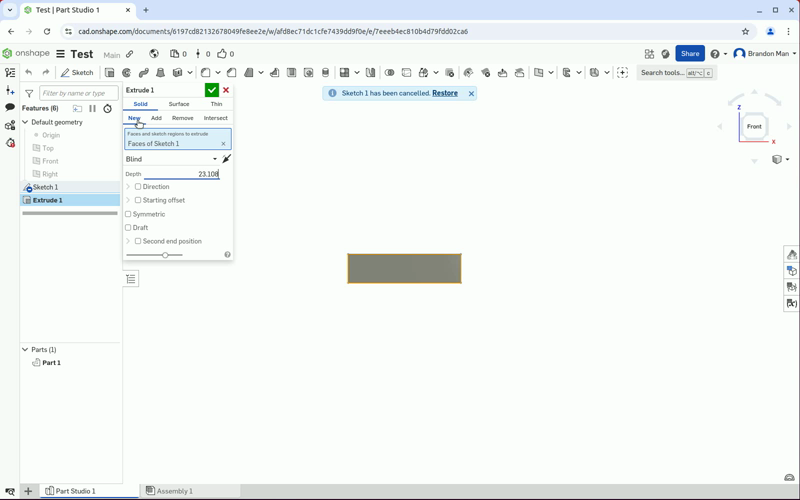
key(enter)
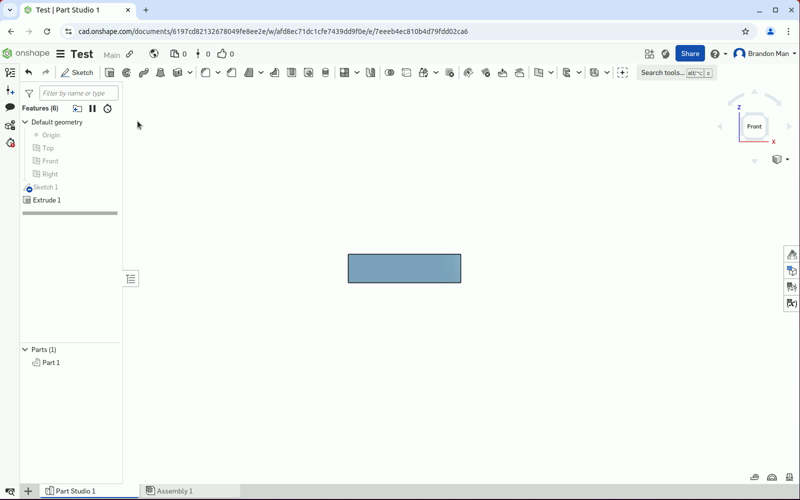
key(shift+h)
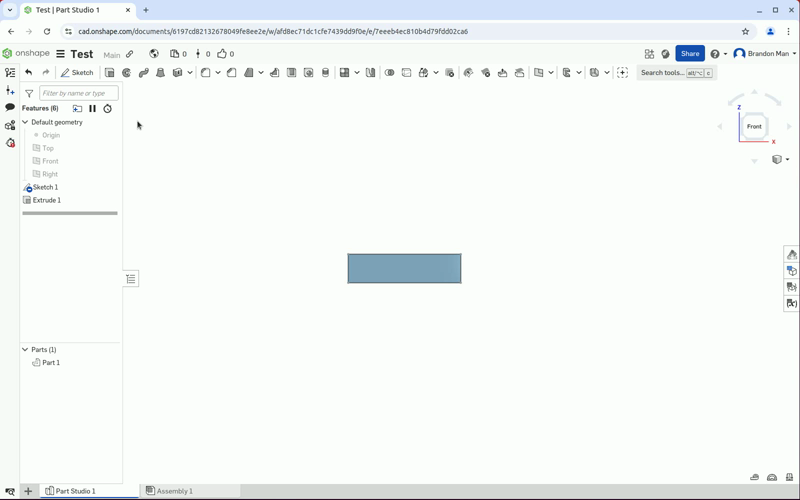
key(shift+h)
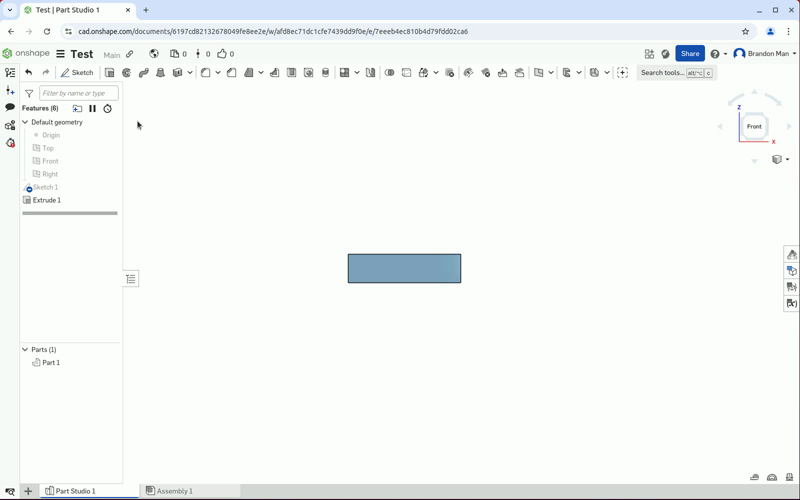
mouse_move(73, 189)
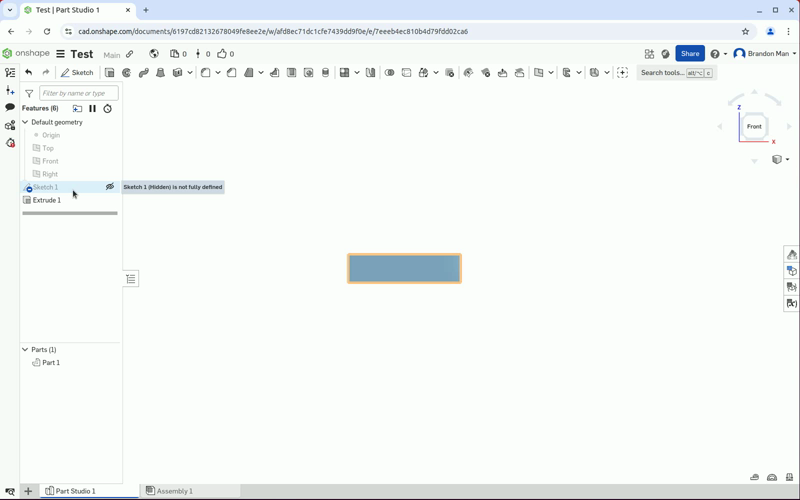
click(73, 189)
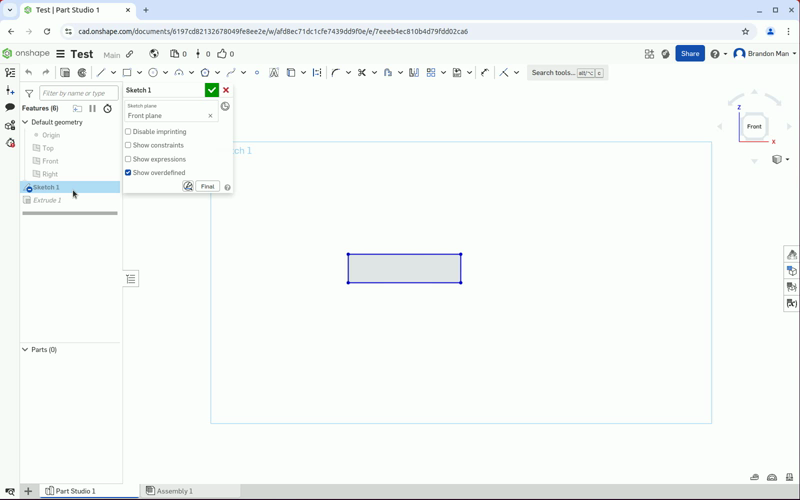
mouse_move(229, 92)
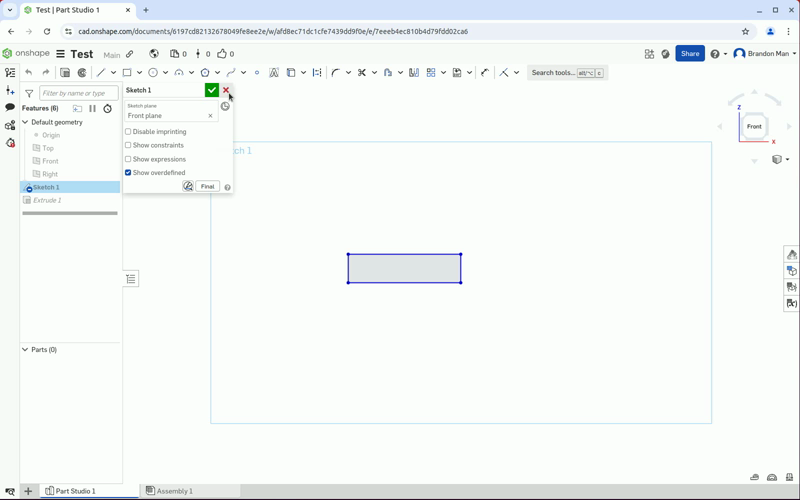
click(229, 92)
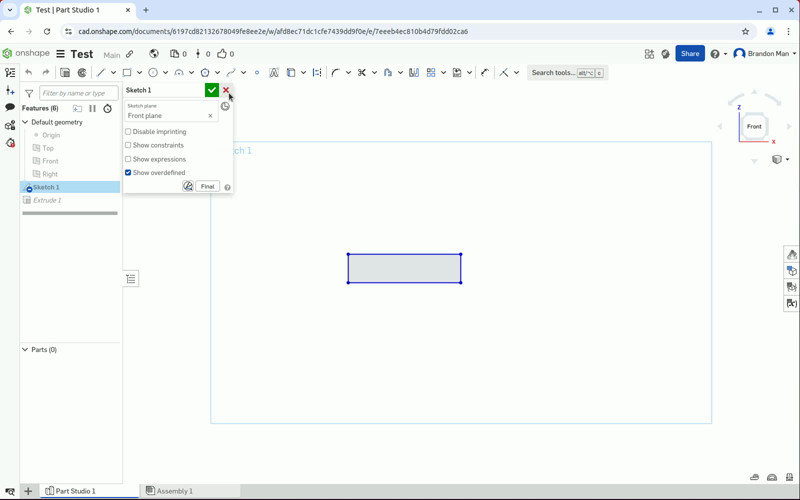
key(shift+s)
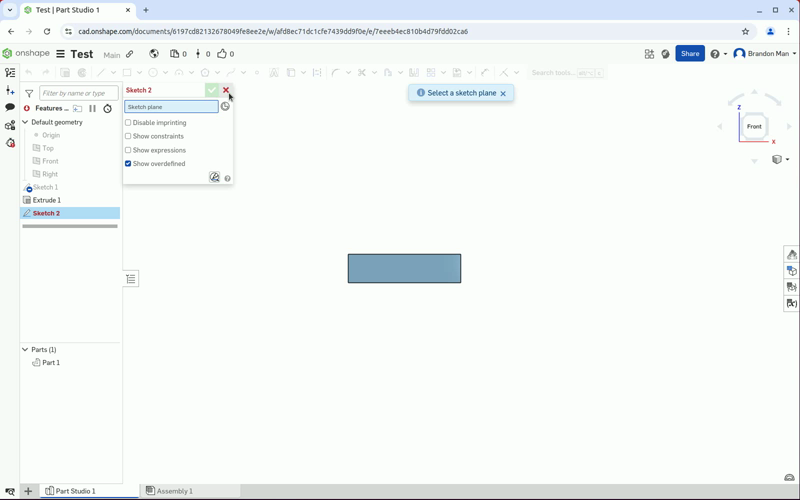
mouse_move(73, 163)
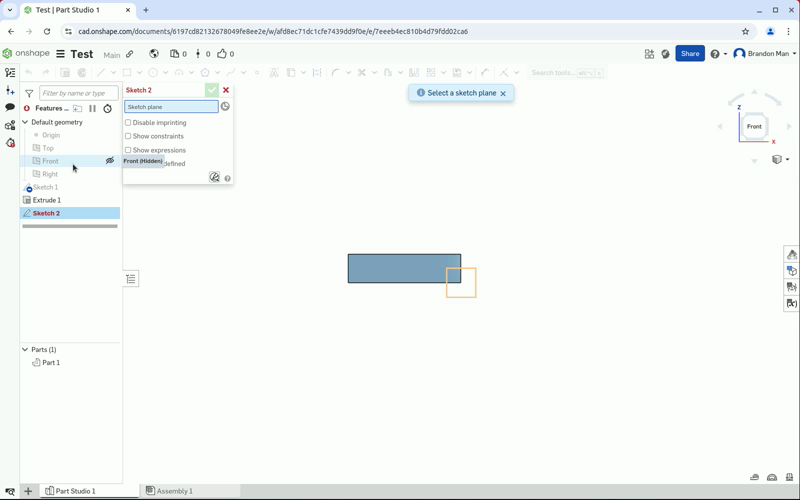
click(73, 163)
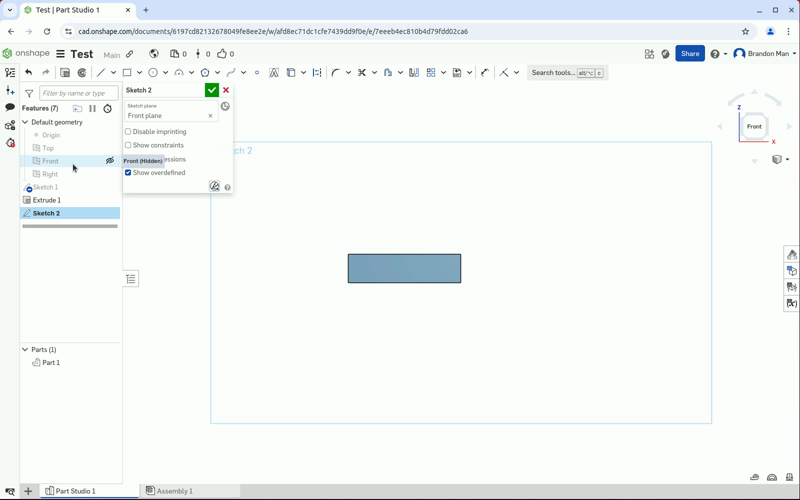
mouse_move(73, 352)
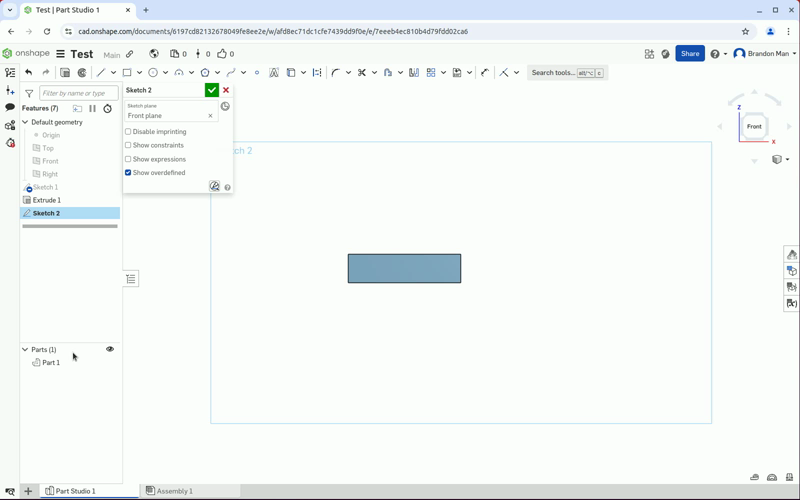
key(y)
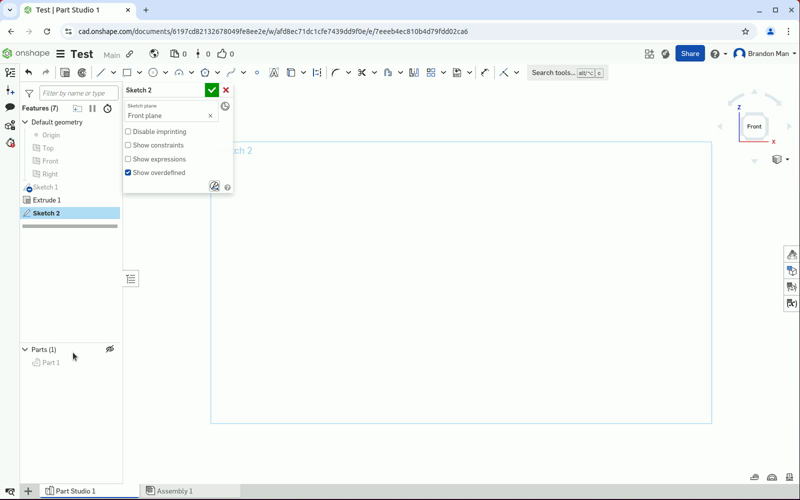
key(l)
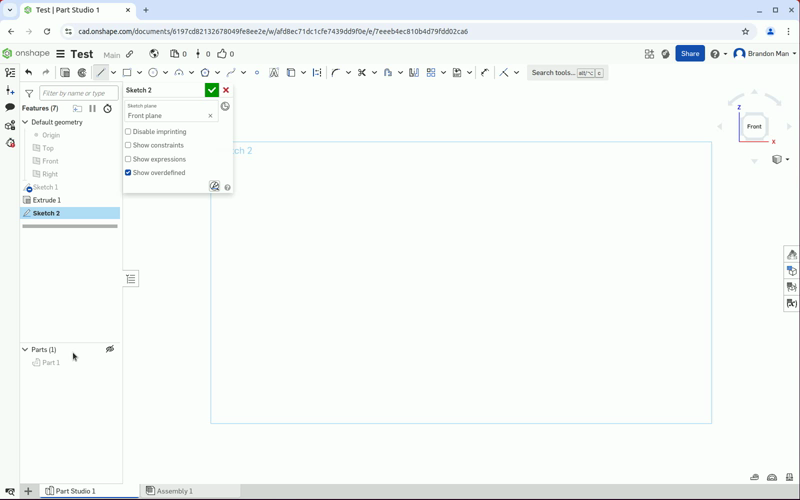
key_down(shift)
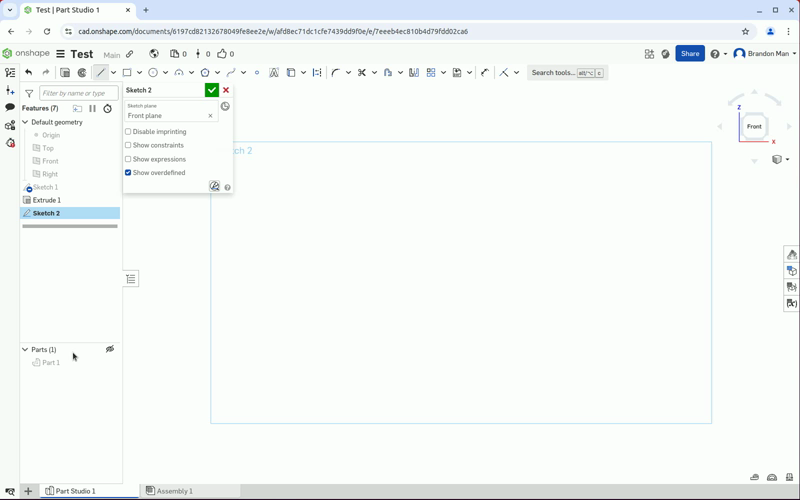
mouse_move(348, 254)
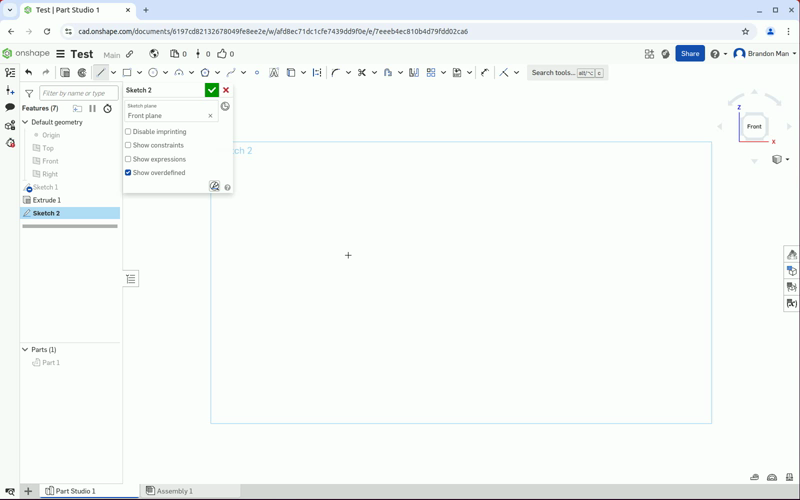
click(348, 254)
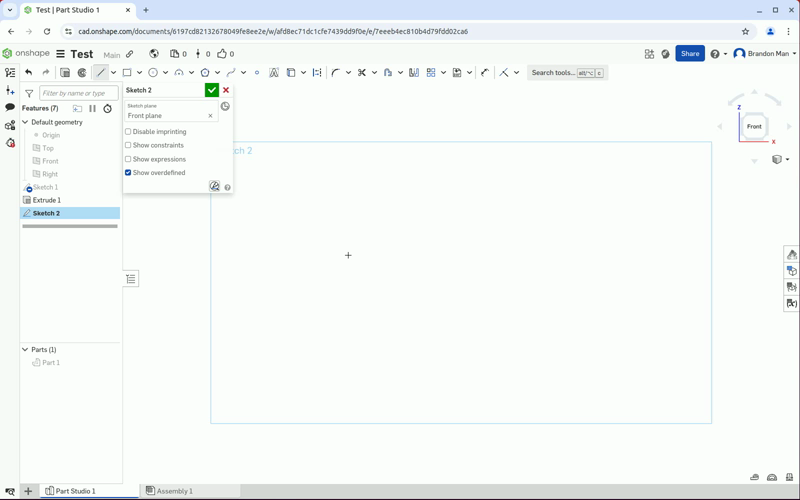
key_up(shift)
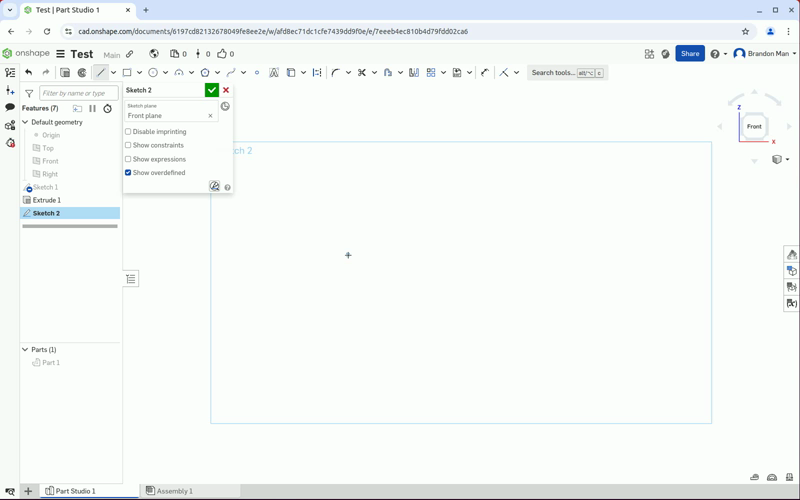
key_down(shift)
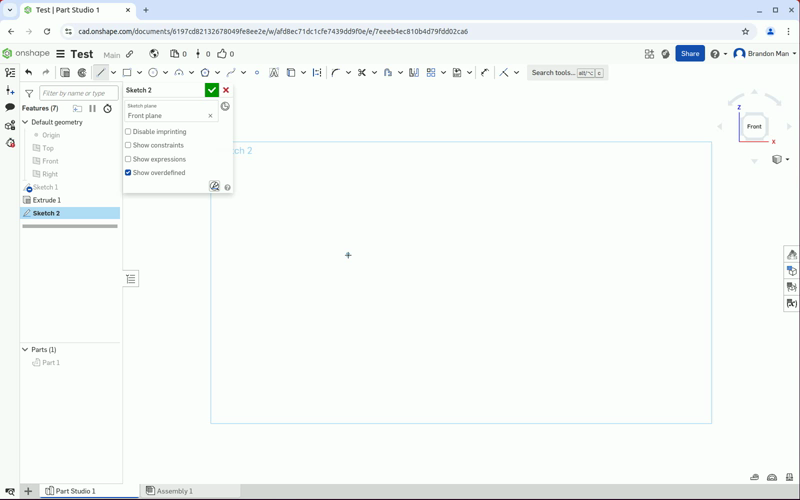
mouse_move(460, 254)
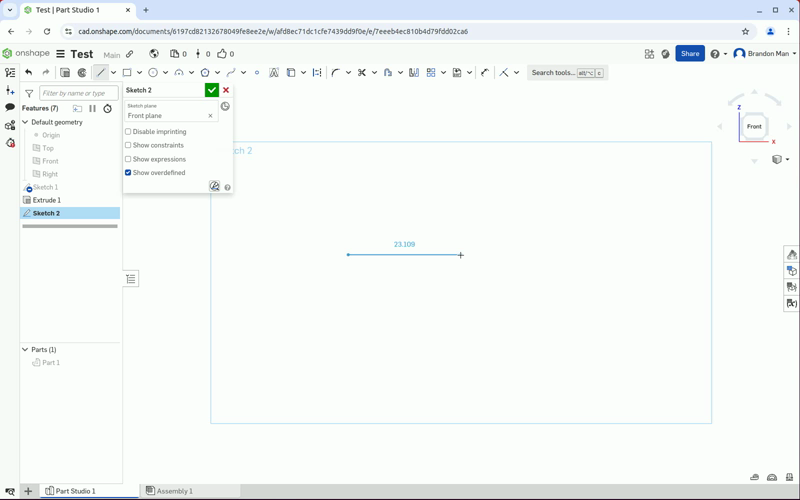
click(460, 254)
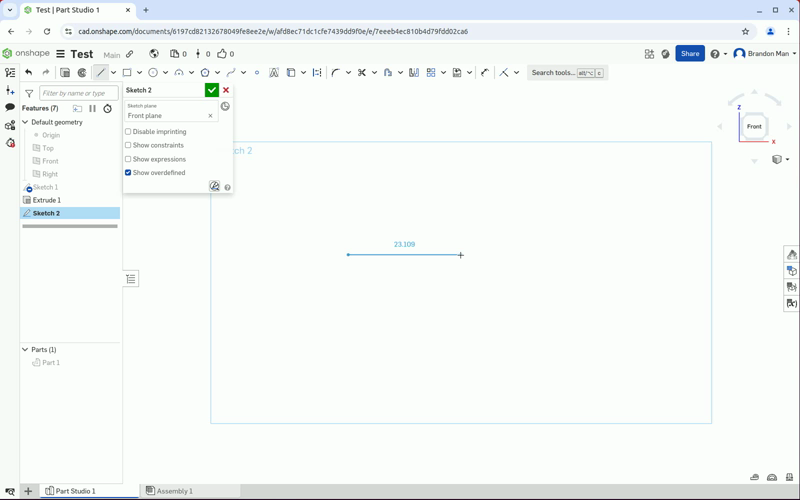
key_up(shift)
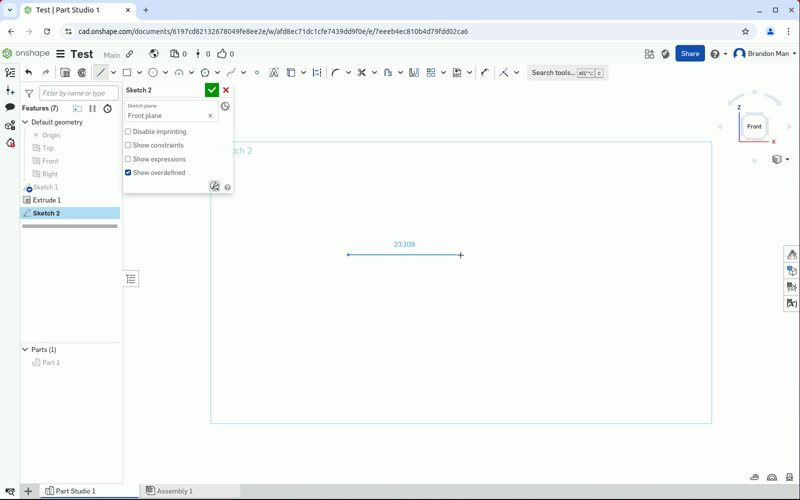
key_down(shift)
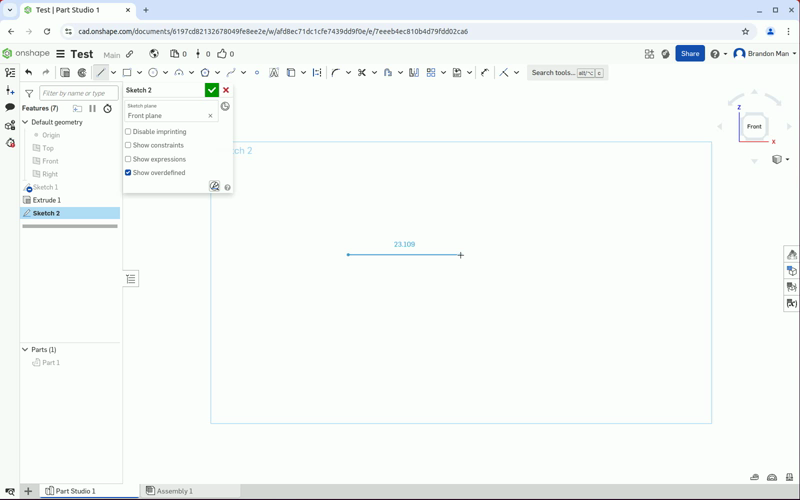
mouse_move(460, 170)
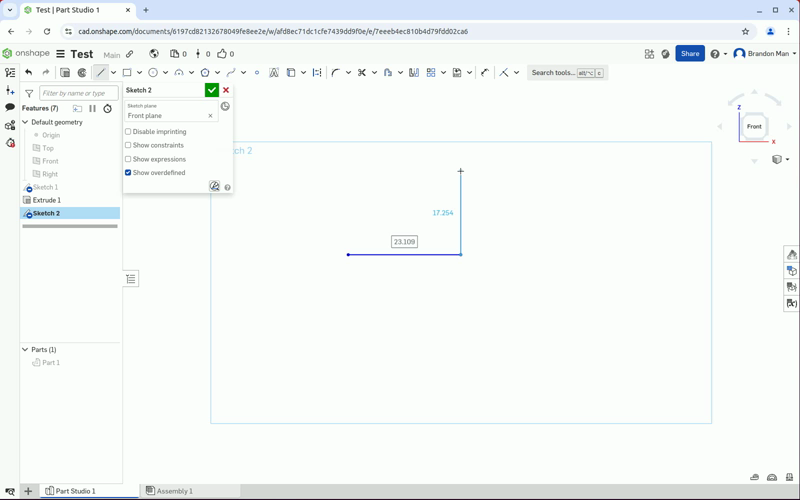
click(460, 170)
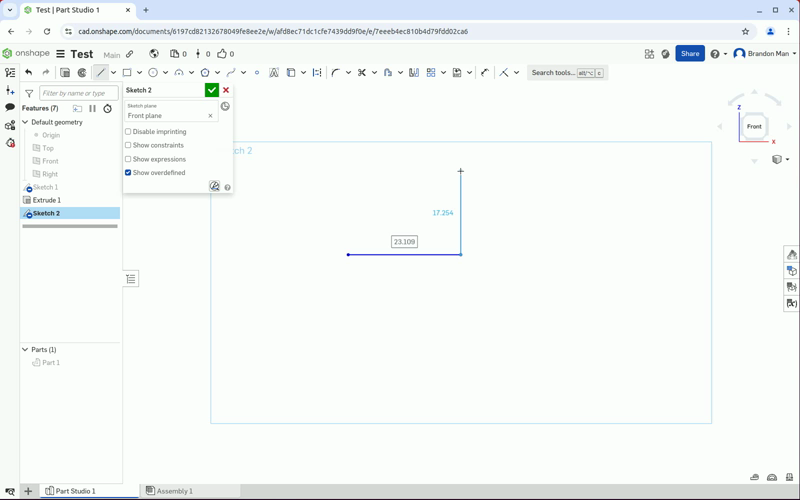
key_up(shift)
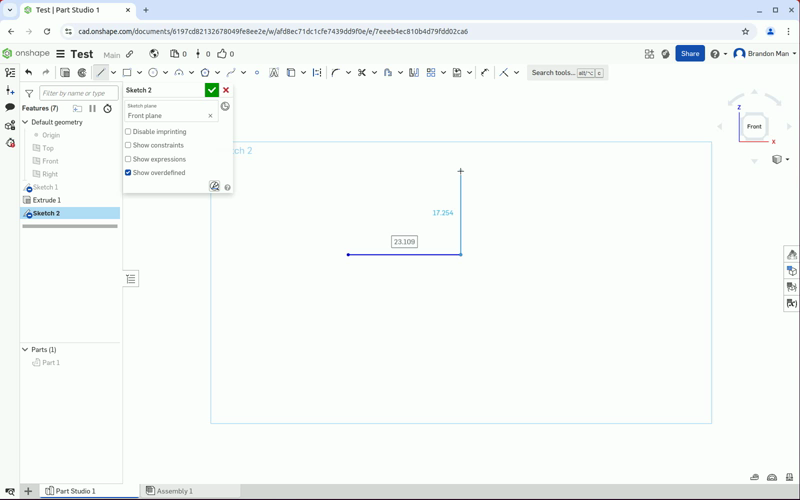
key_down(shift)
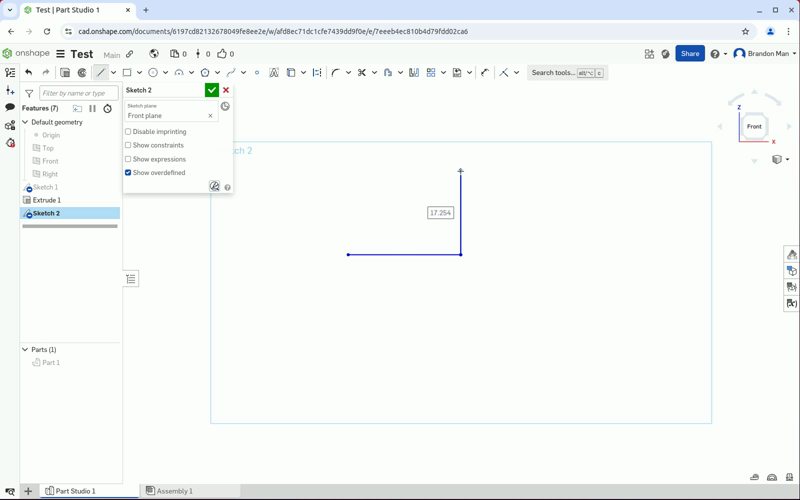
mouse_move(348, 170)
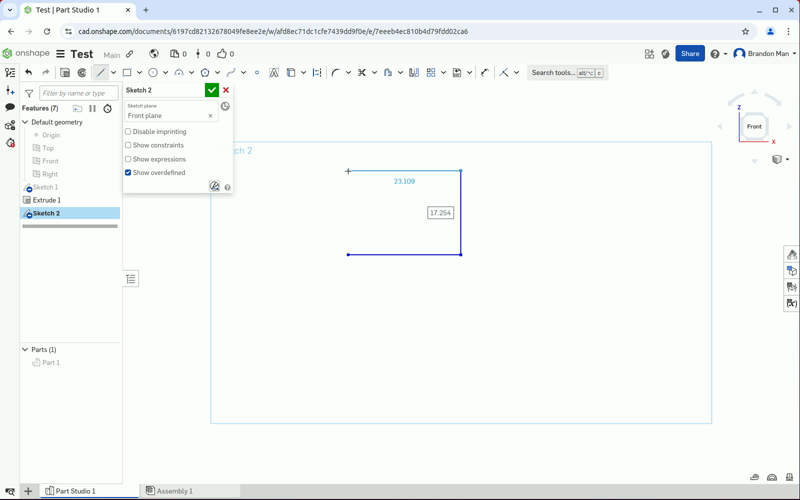
click(348, 170)
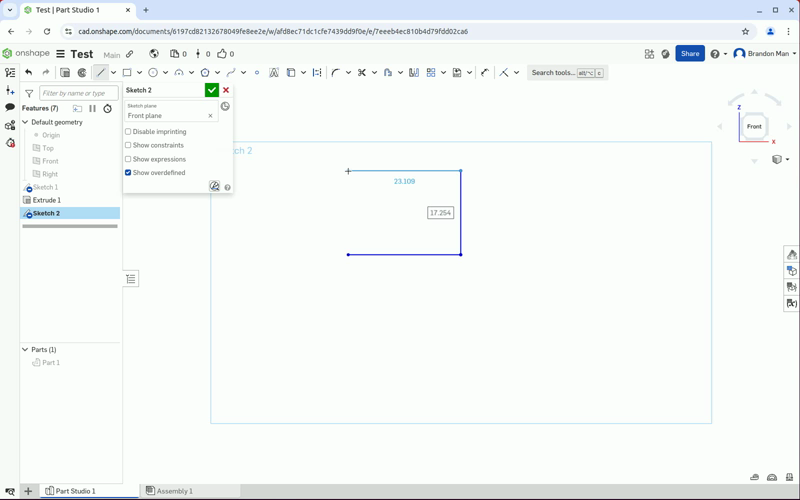
key_up(shift)
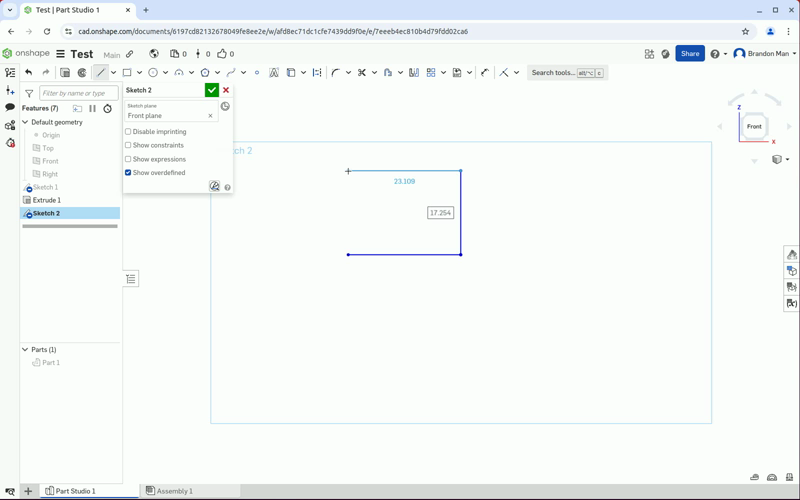
key_down(shift)
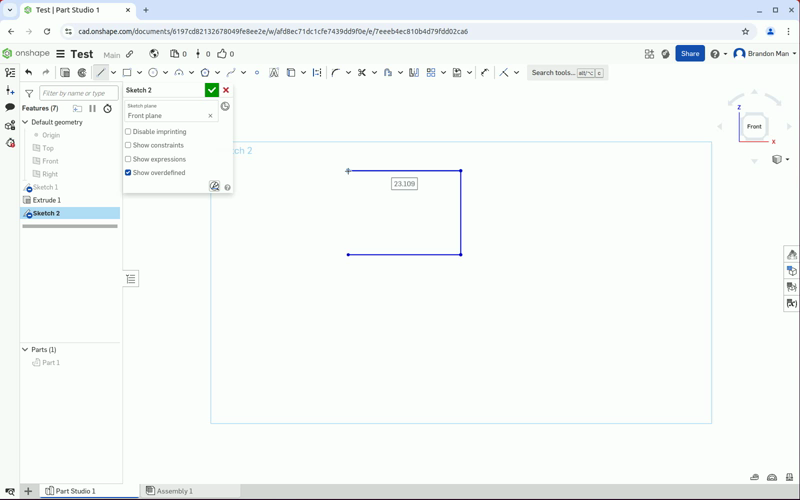
mouse_move(348, 254)
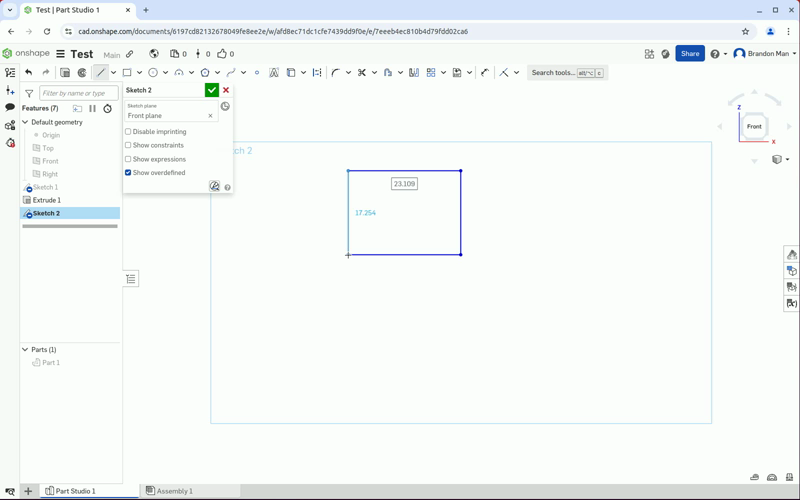
key_up(shift)
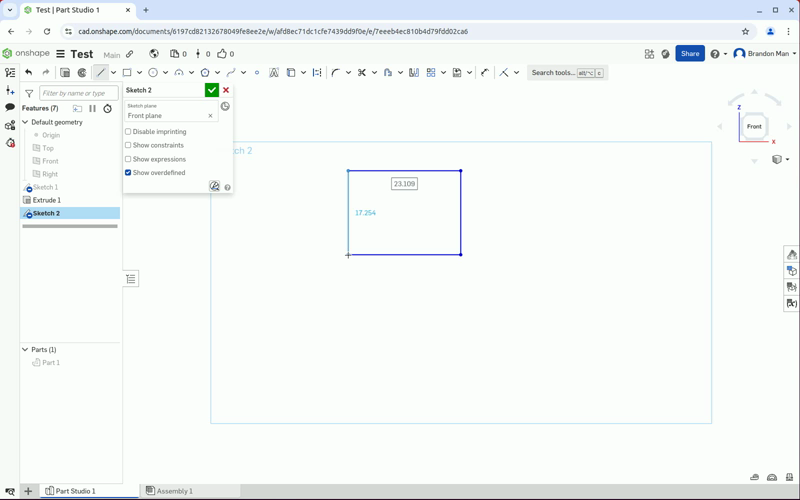
click(348, 254)
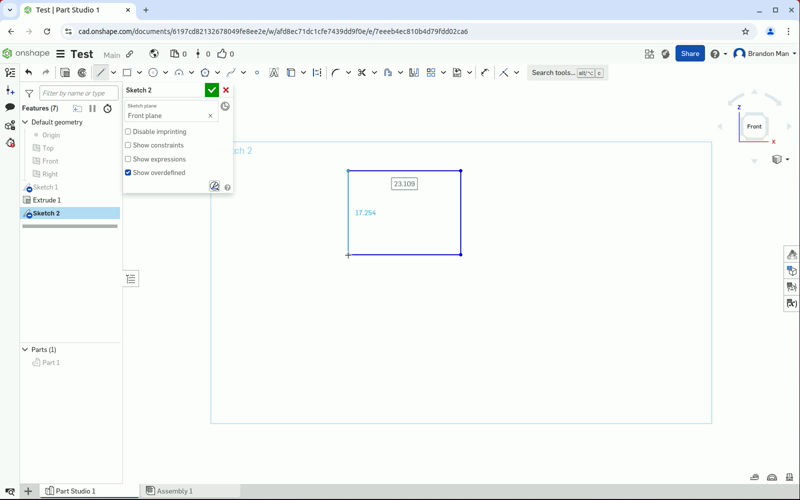
key(esc)
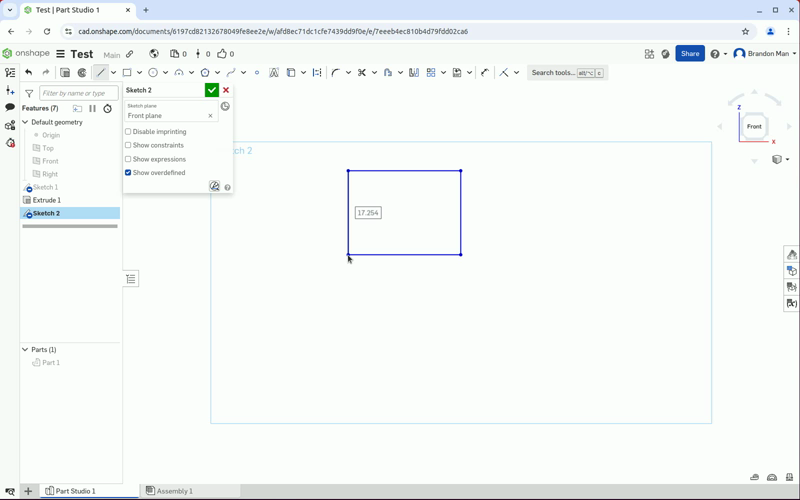
mouse_move(413, 198)
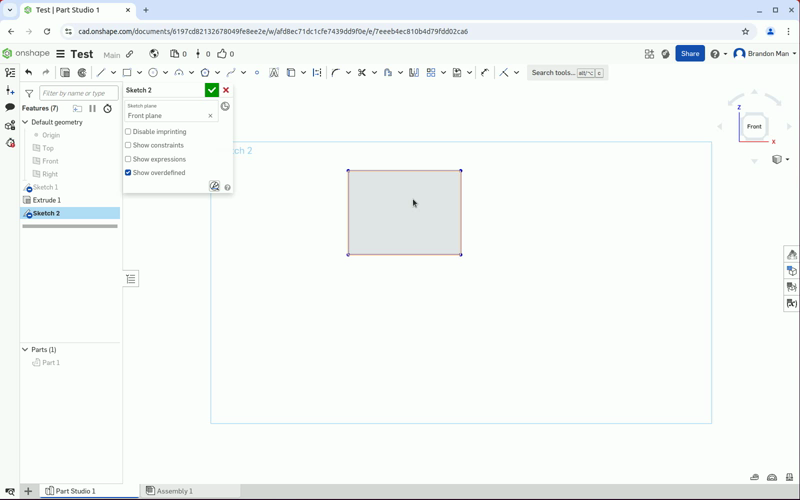
click(413, 198)
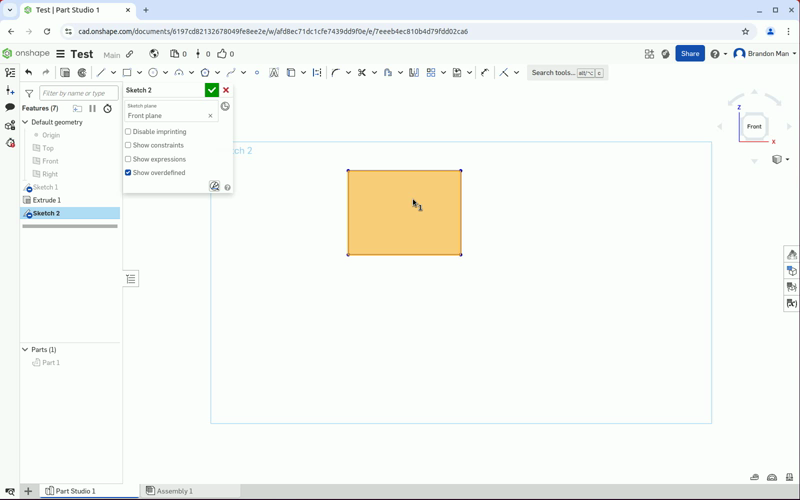
mouse_move(73, 352)
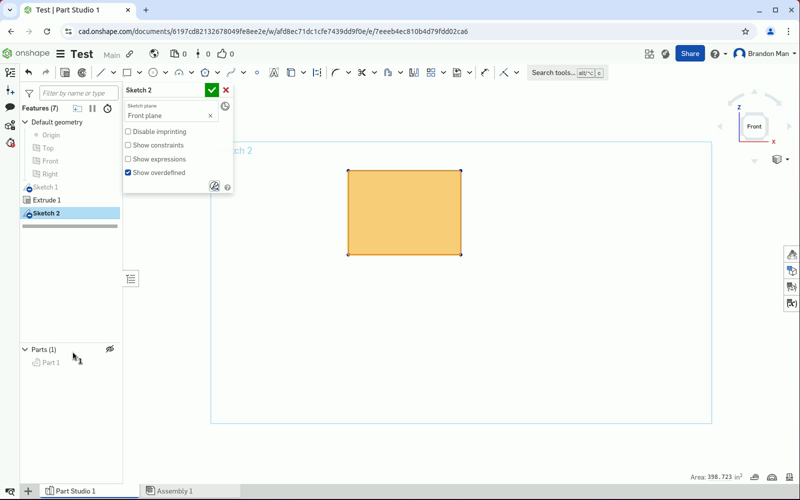
key(shift+y)
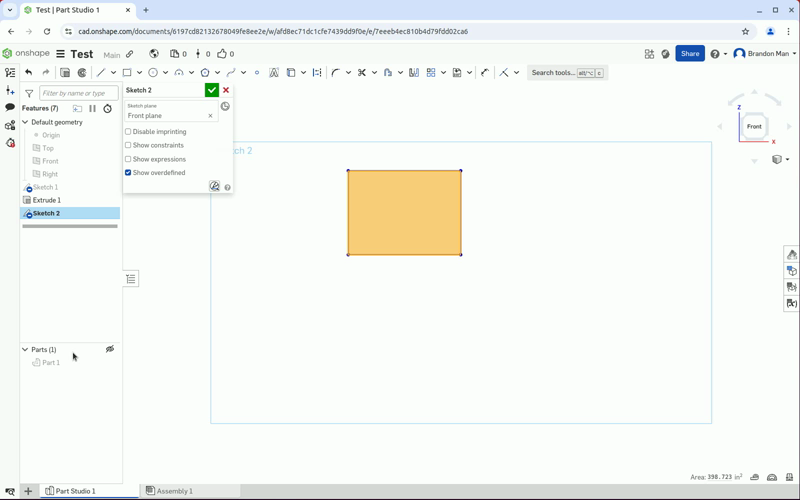
key(shift+e)
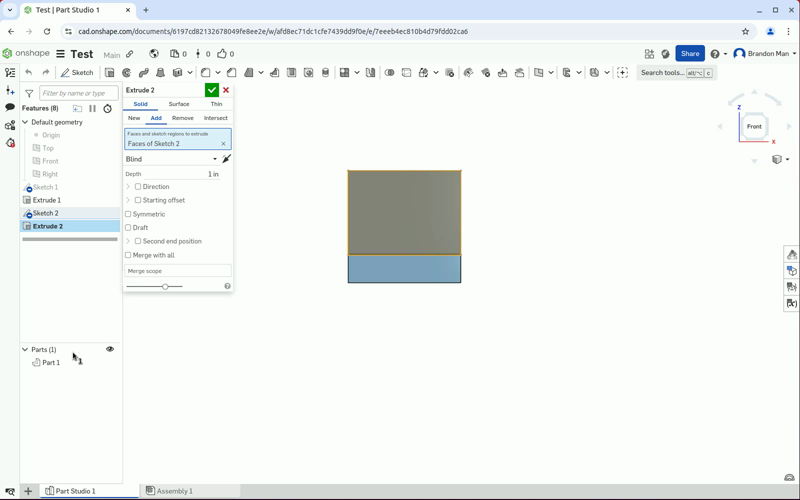
mouse_move(143, 106)
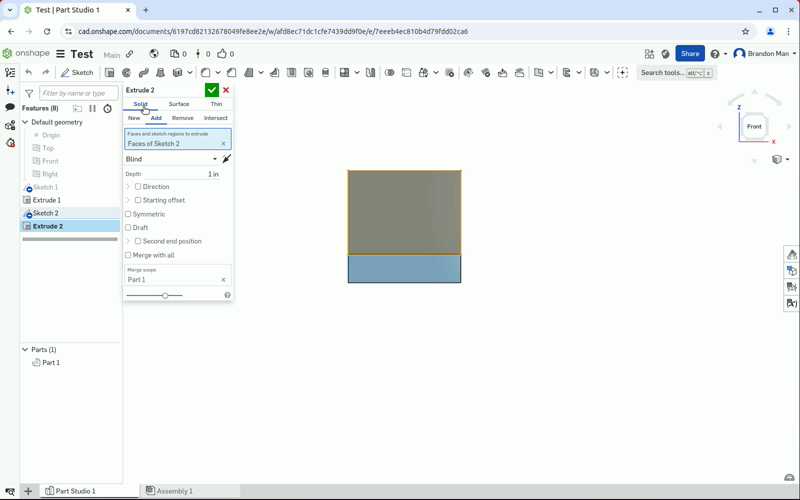
click(143, 106)
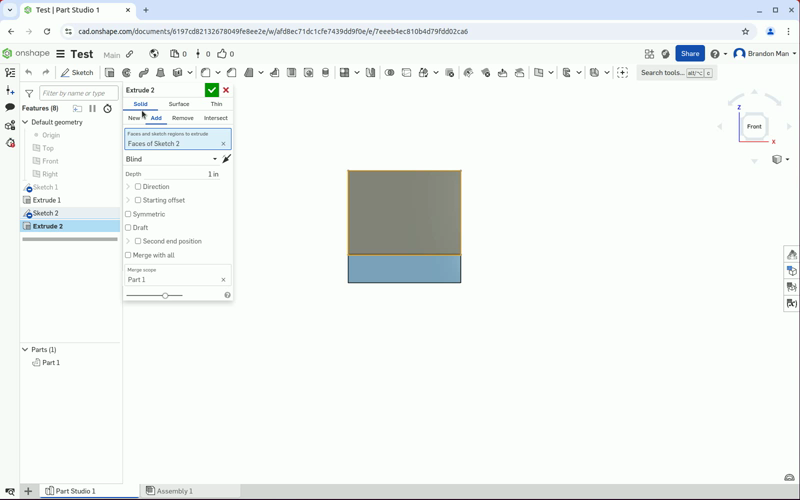
mouse_move(137, 120)
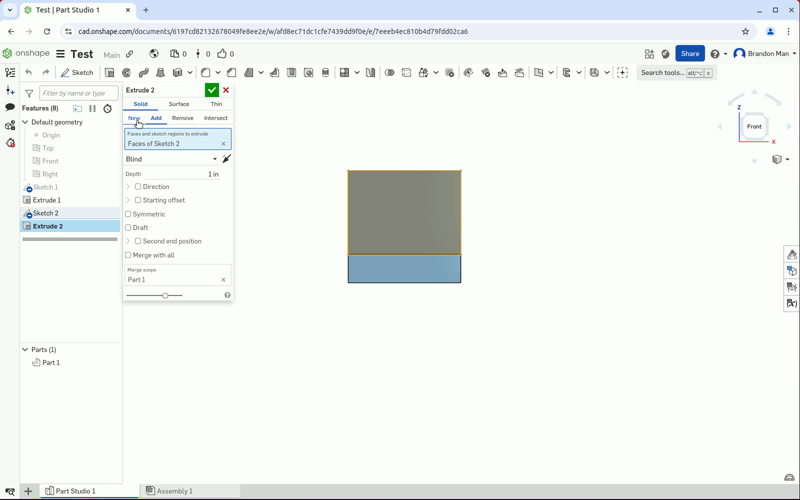
click(137, 120)
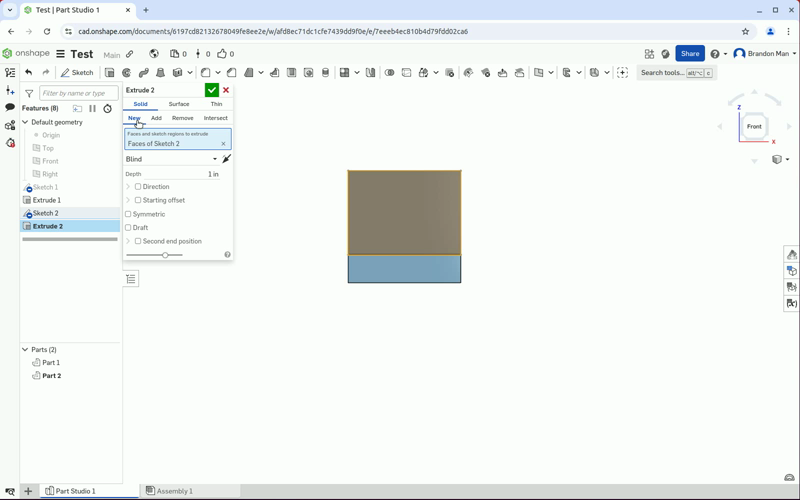
key(tab, 4)
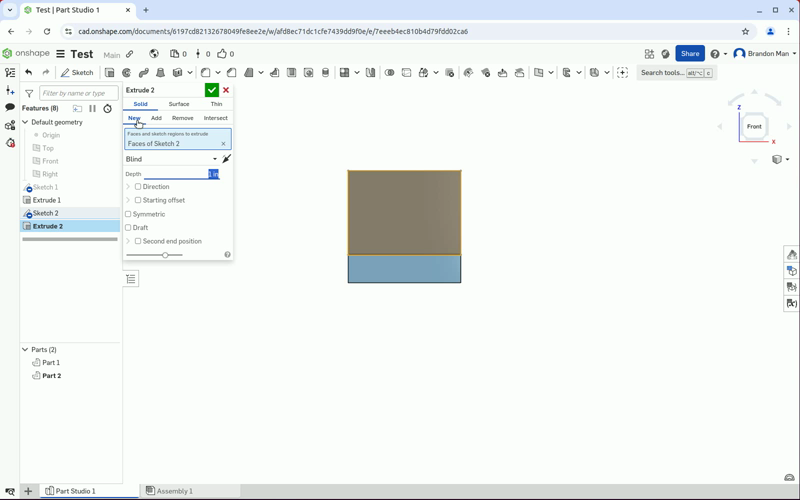
text(5.777)
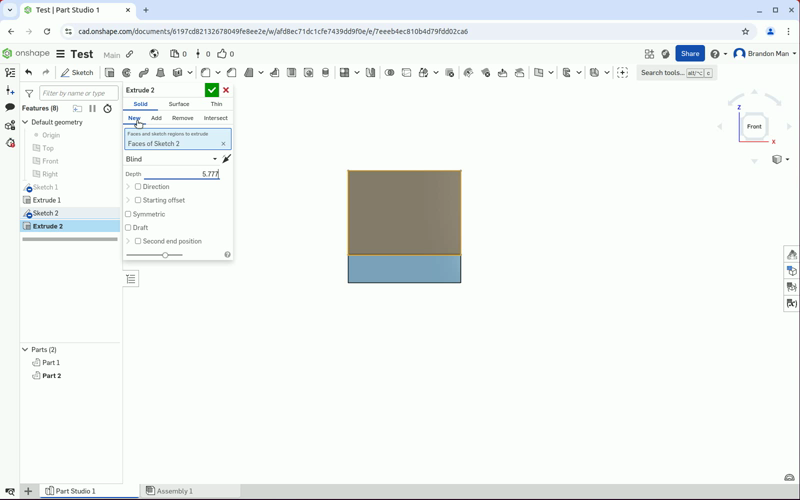
key(enter)
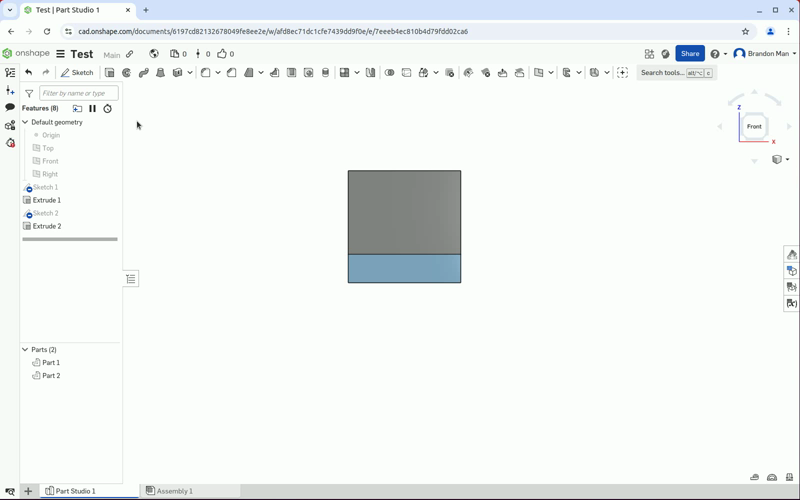
key(shift+h)
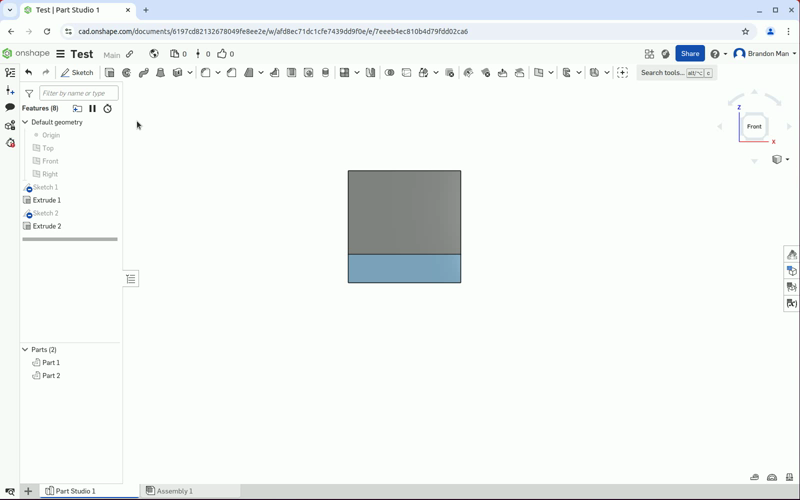
key(shift+h)
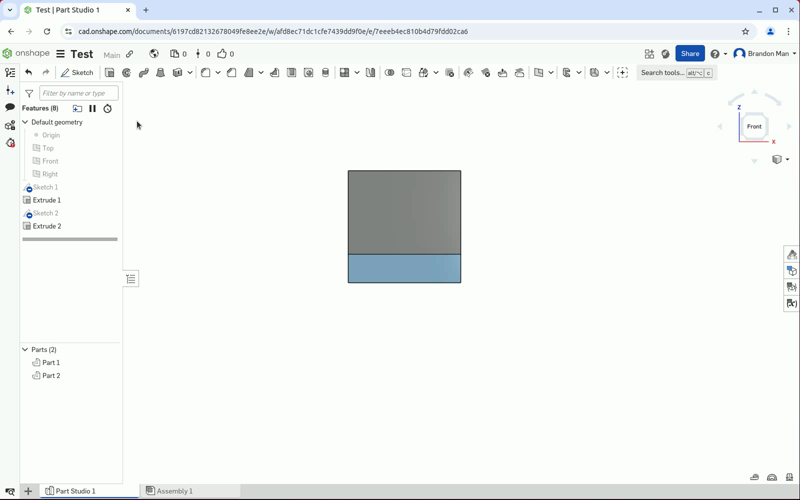
mouse_move(73, 189)
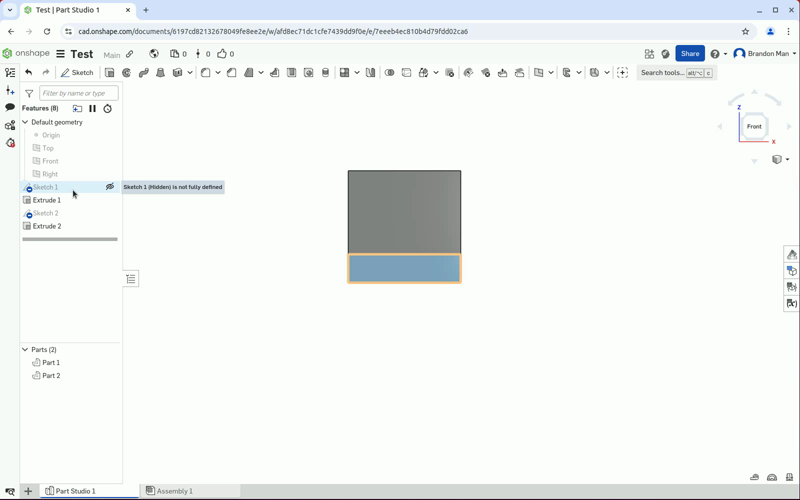
click(73, 189)
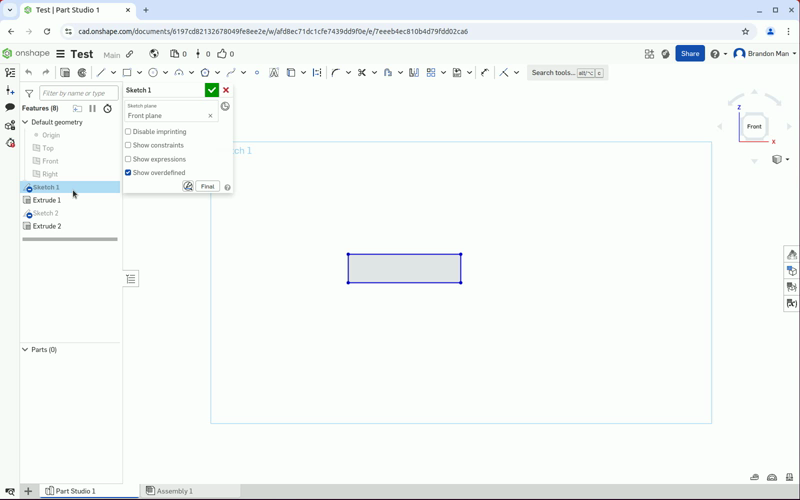
mouse_move(229, 92)
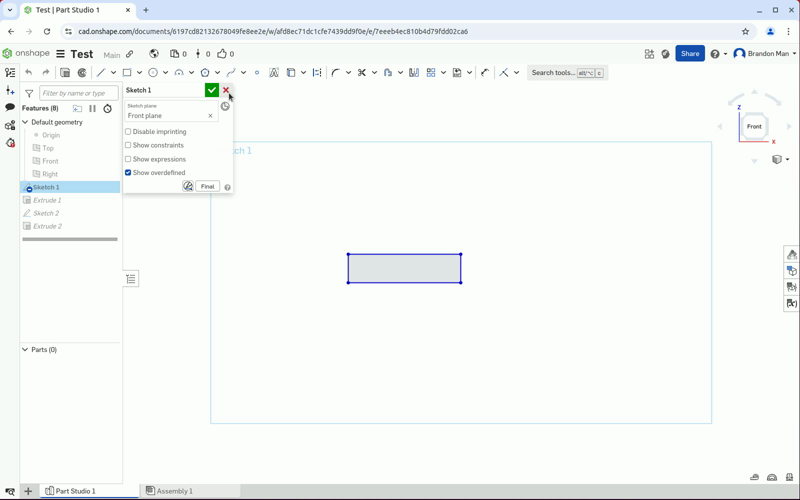
click(229, 92)
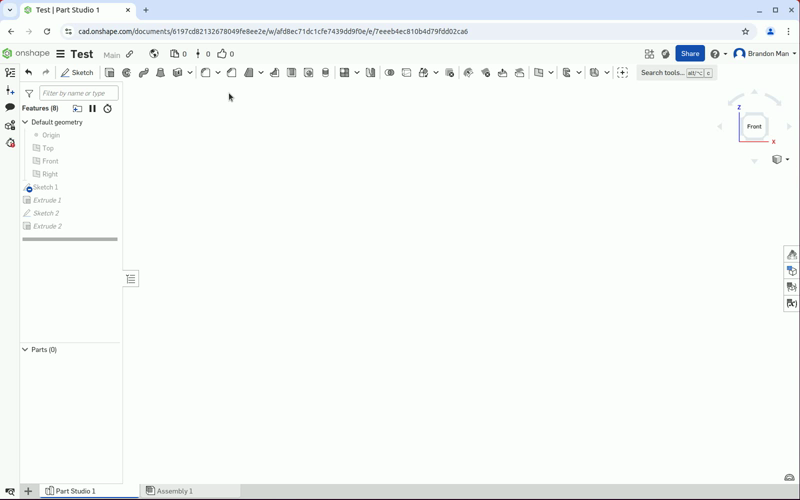
mouse_move(541, 75)
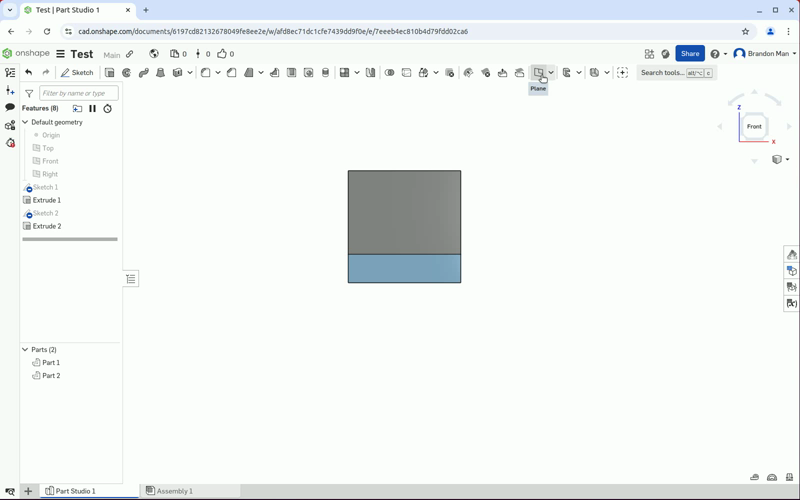
click(541, 75)
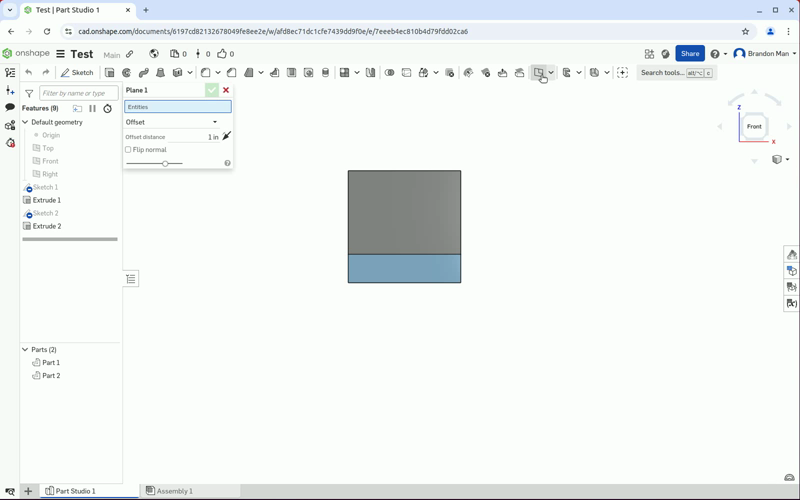
mouse_move(73, 163)
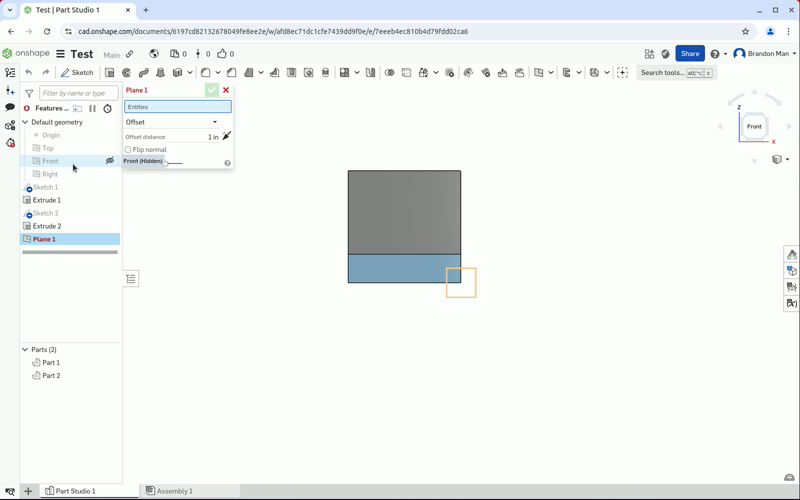
click(73, 163)
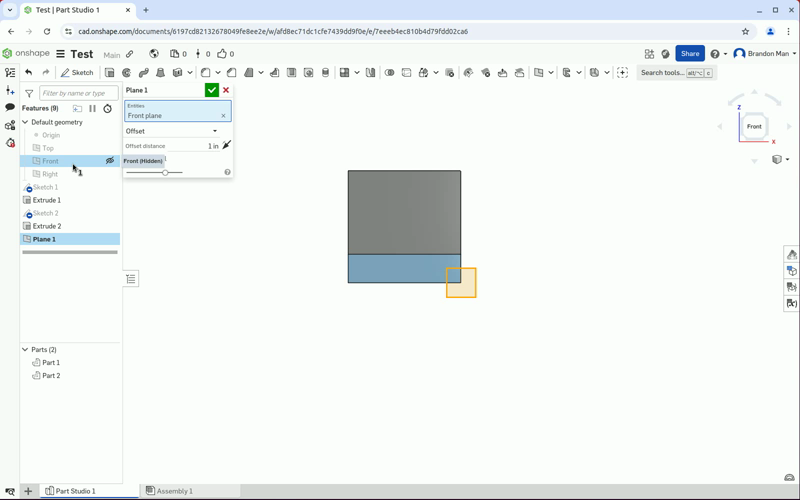
key(tab, 2)
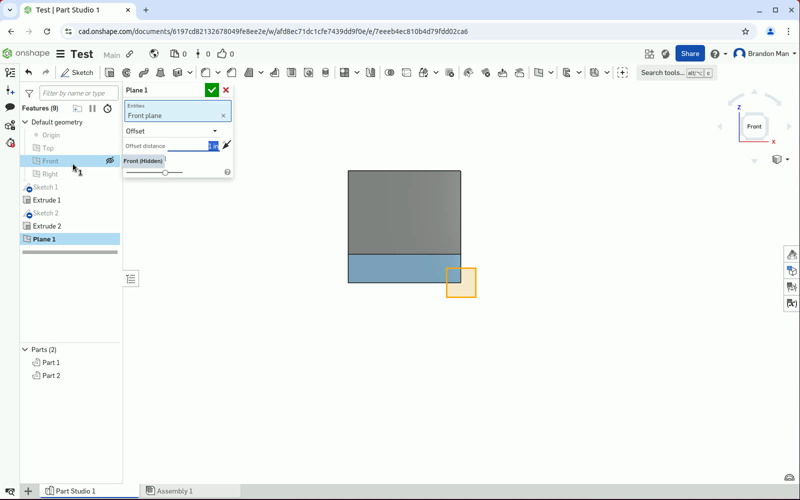
text(5.792)
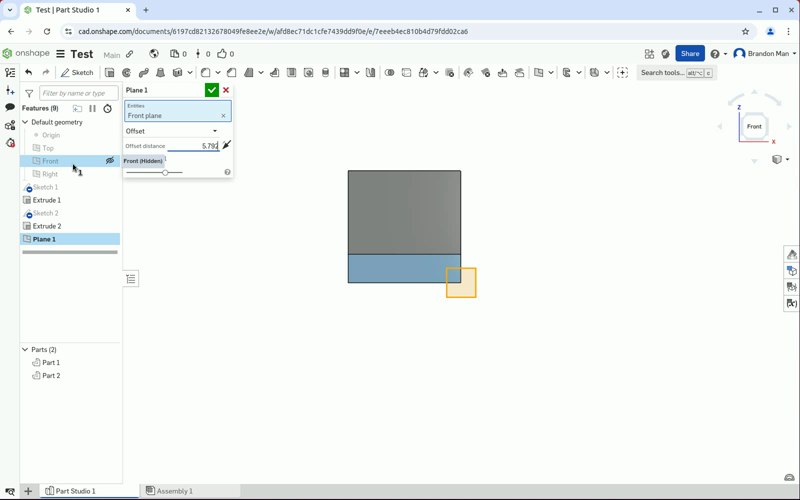
key(enter, 2)
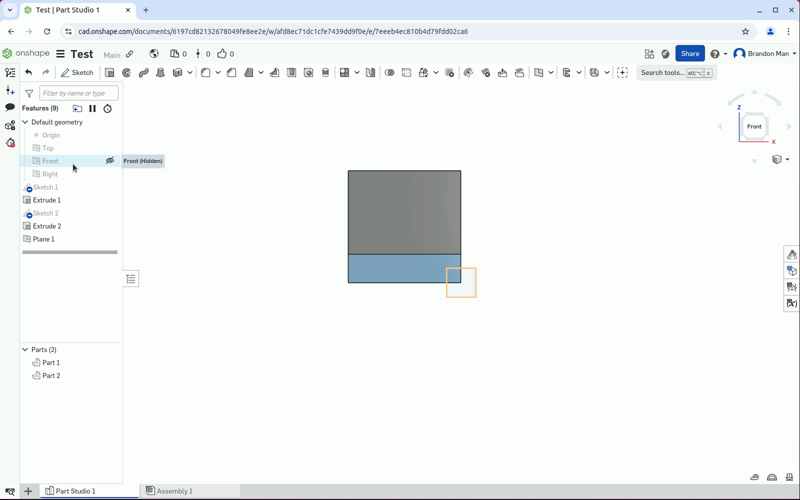
key(shift+s)
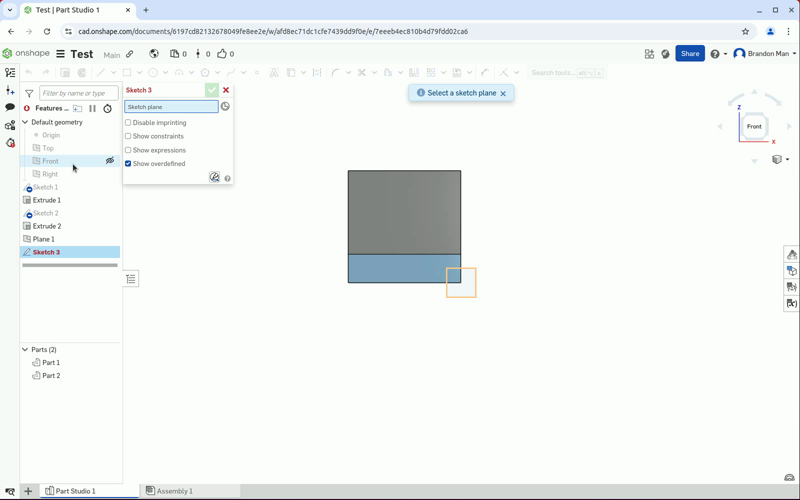
mouse_move(73, 241)
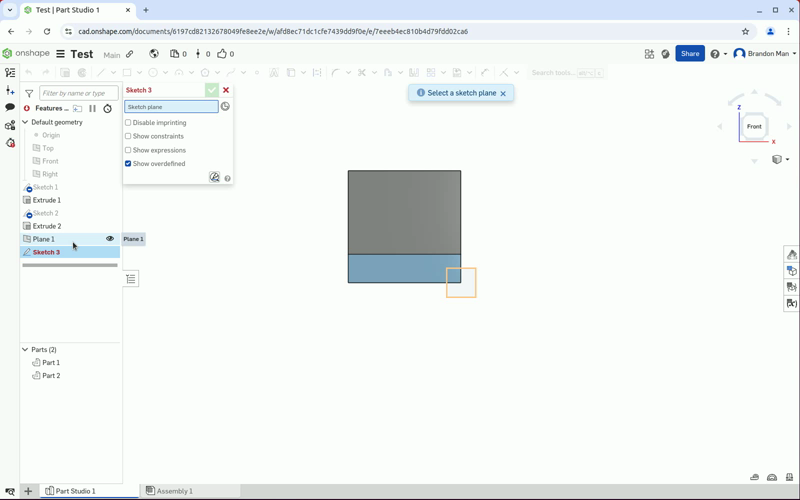
click(73, 241)
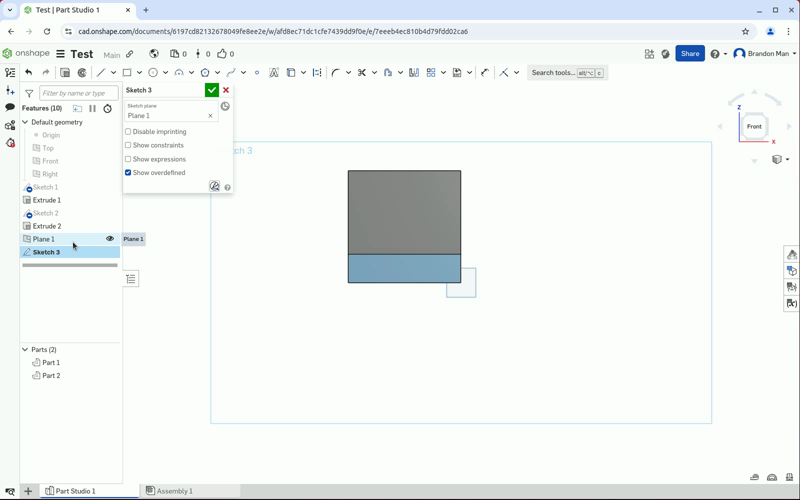
mouse_move(73, 352)
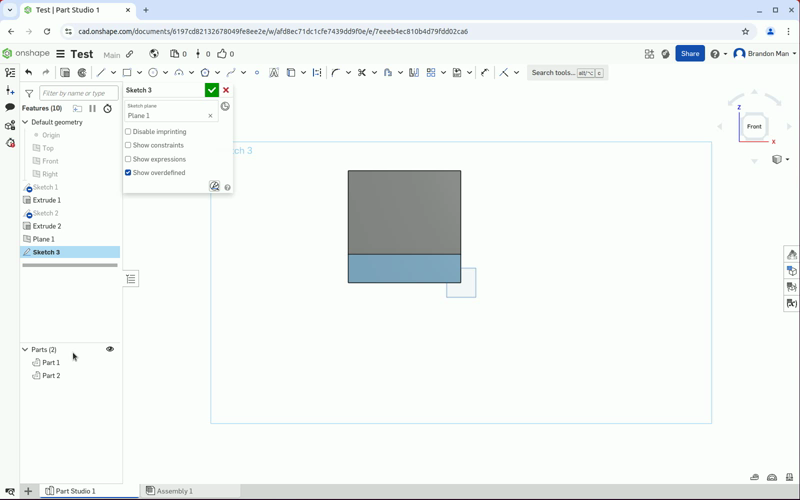
key(y)
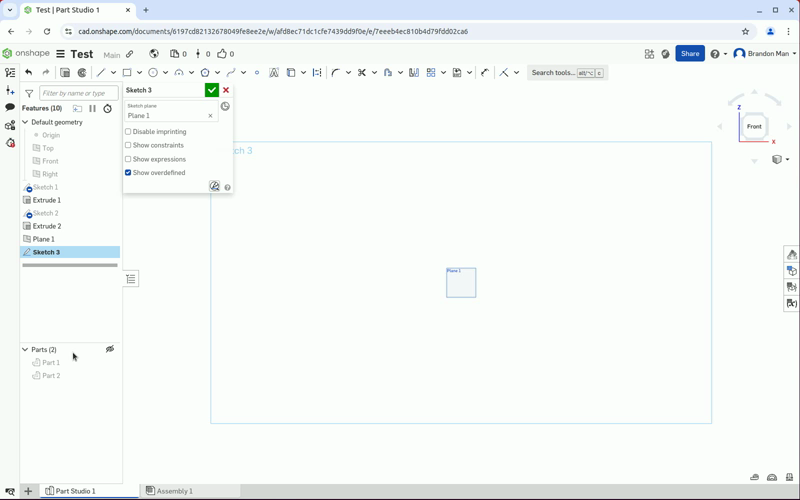
key(l)
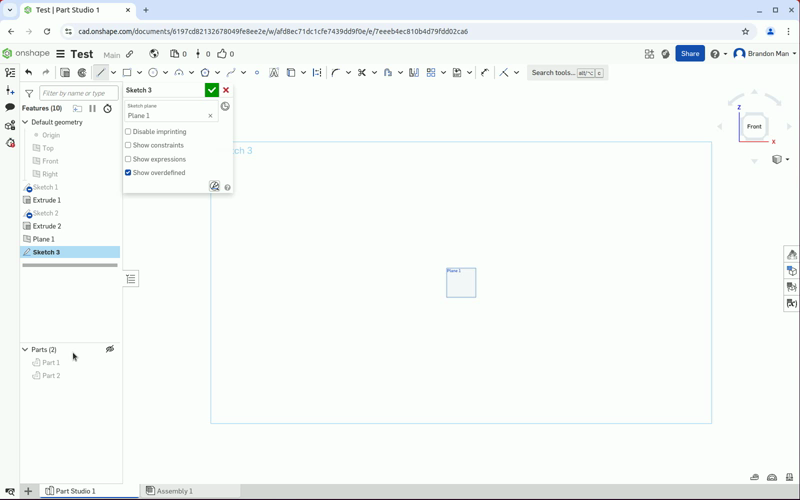
key_down(shift)
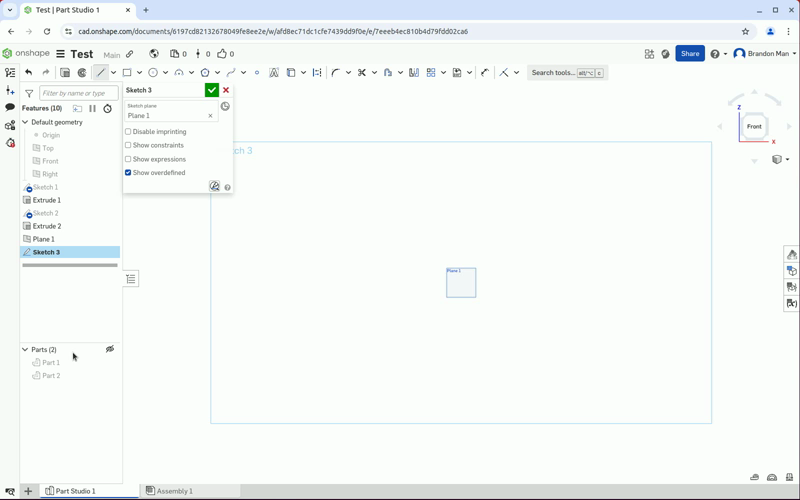
mouse_move(348, 254)
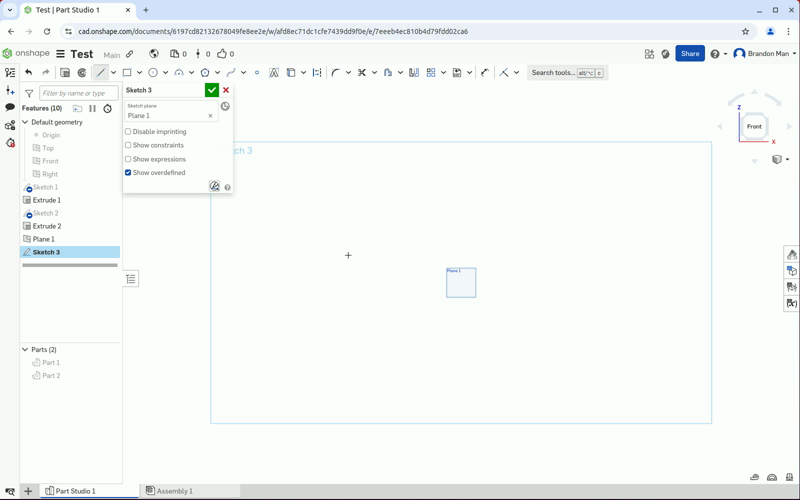
click(348, 254)
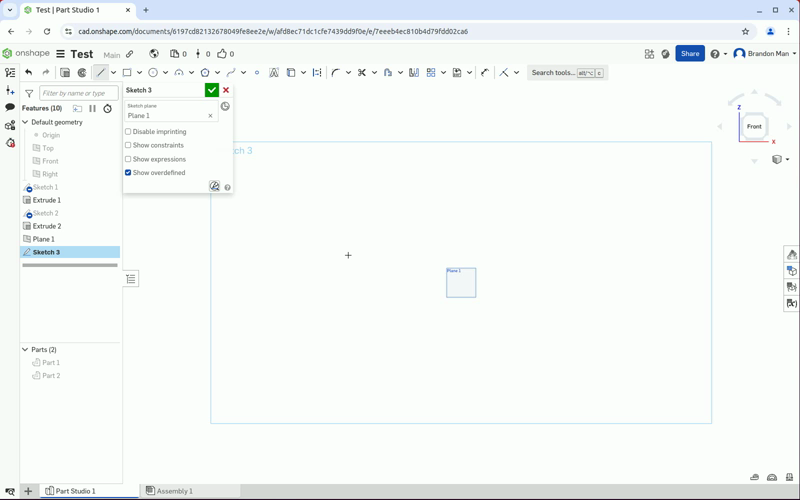
key_up(shift)
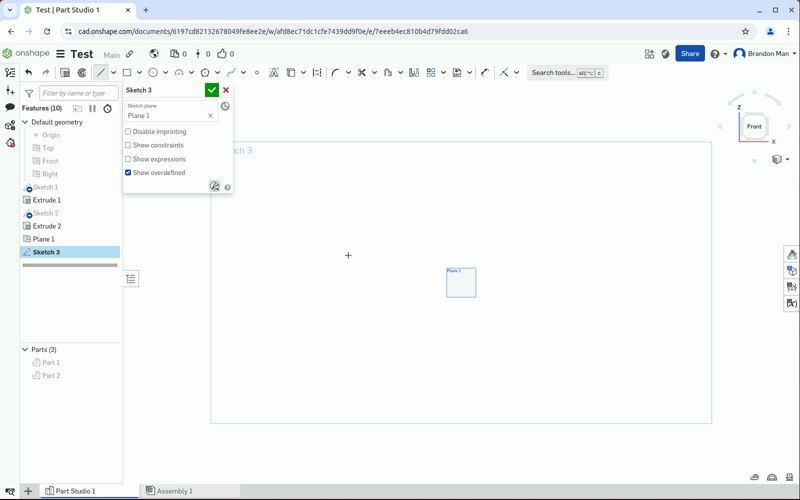
key_down(shift)
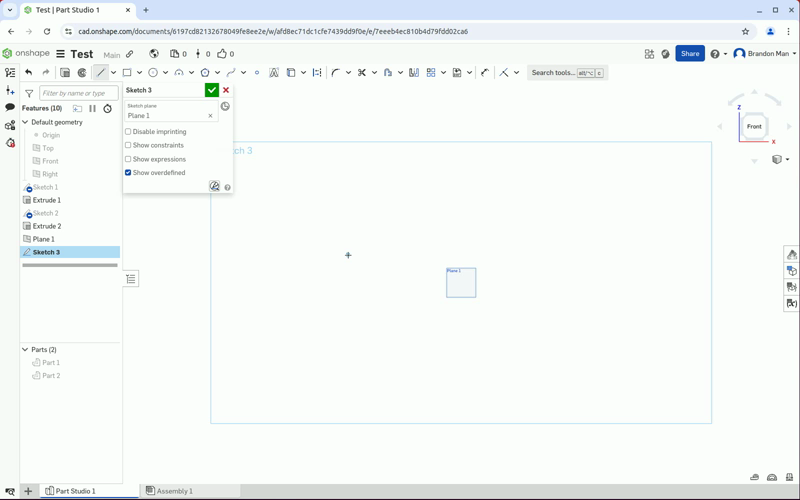
mouse_move(378, 254)
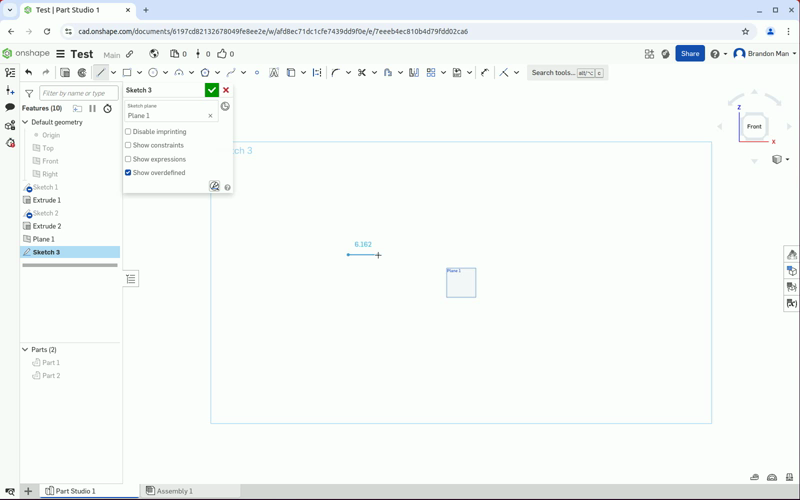
mouse_move(376, 254)
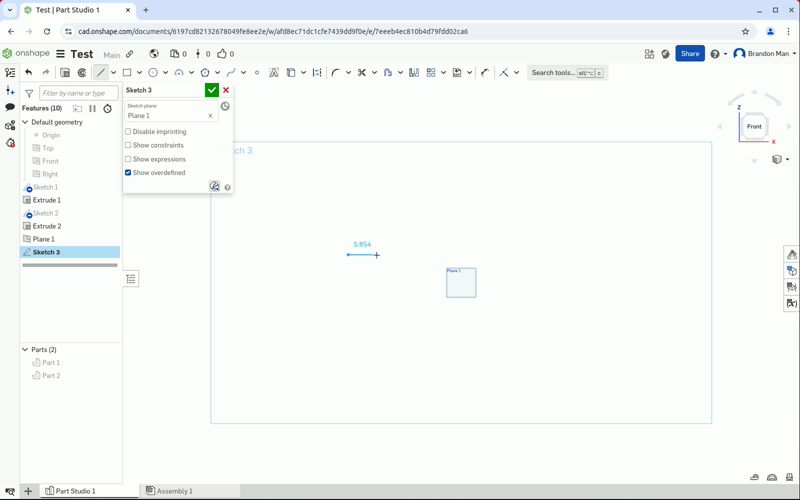
click(376, 254)
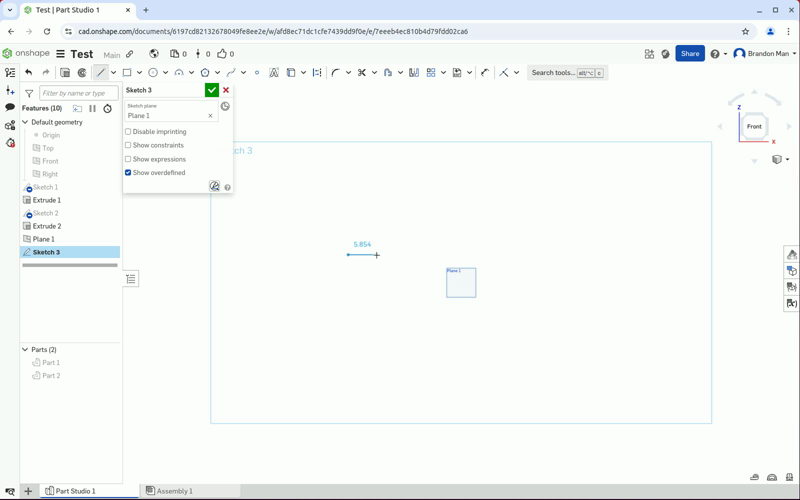
key_up(shift)
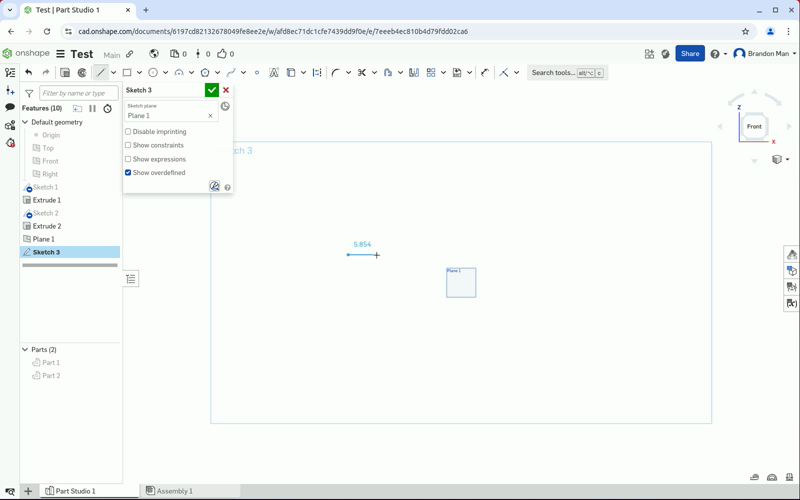
key_down(shift)
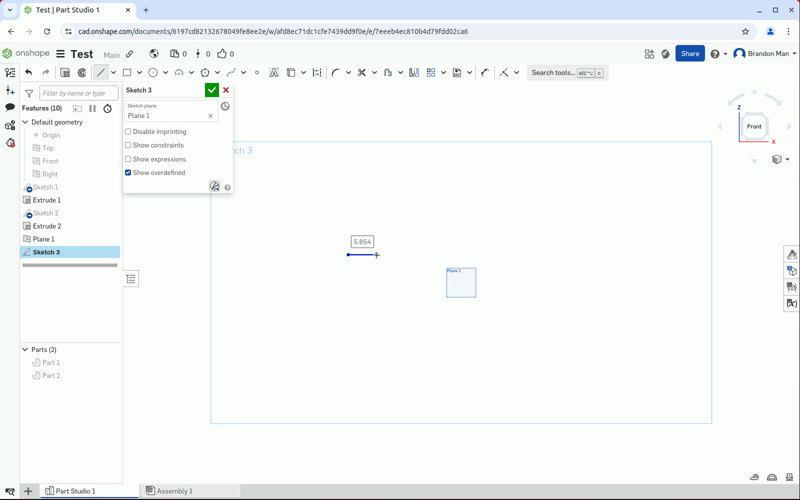
mouse_move(376, 170)
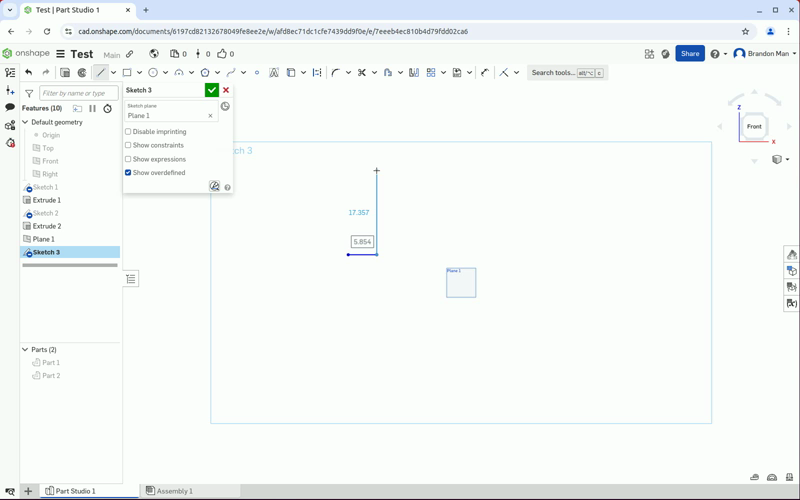
click(376, 170)
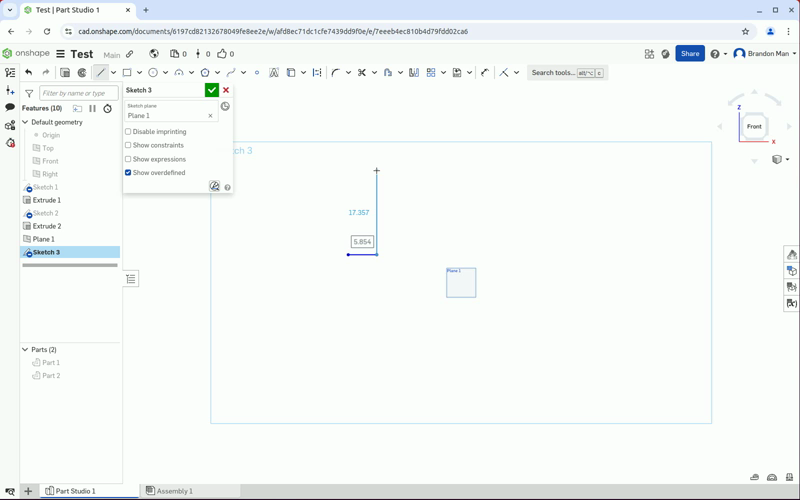
key_up(shift)
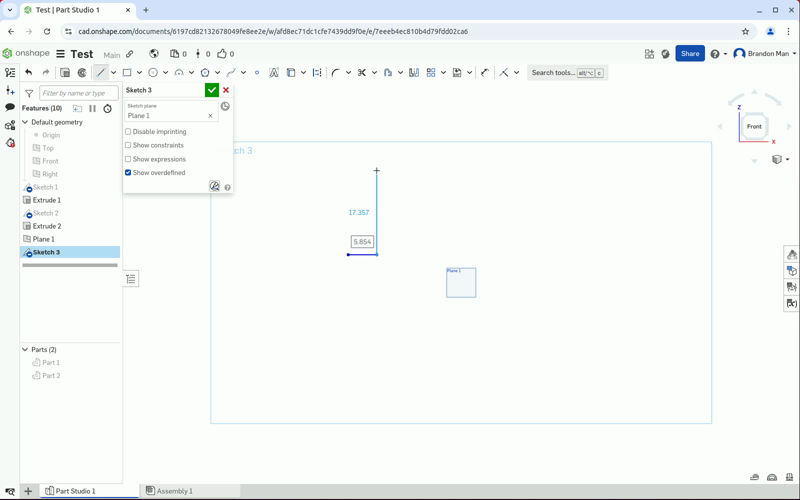
key_down(shift)
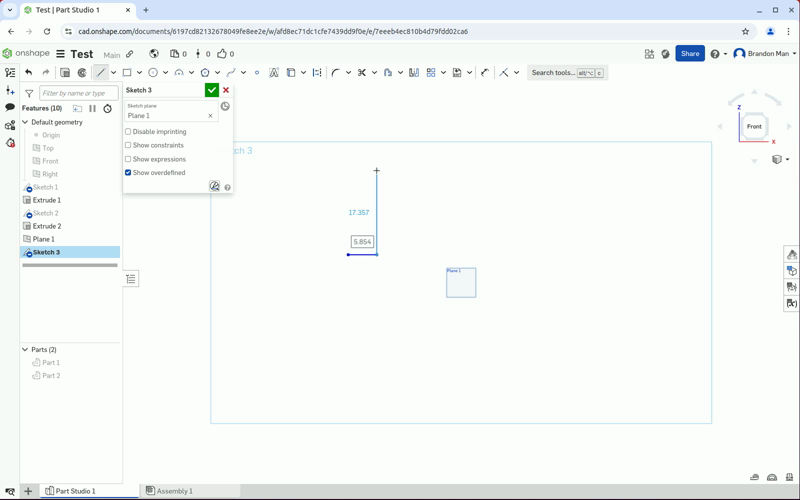
mouse_move(406, 170)
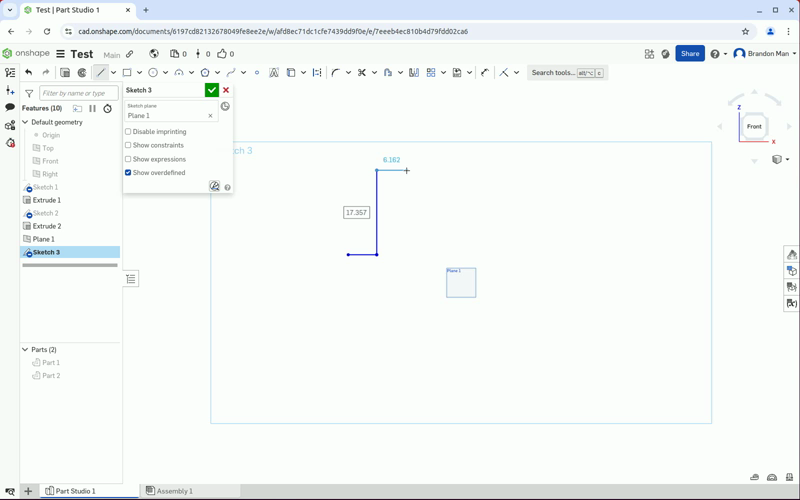
mouse_move(348, 170)
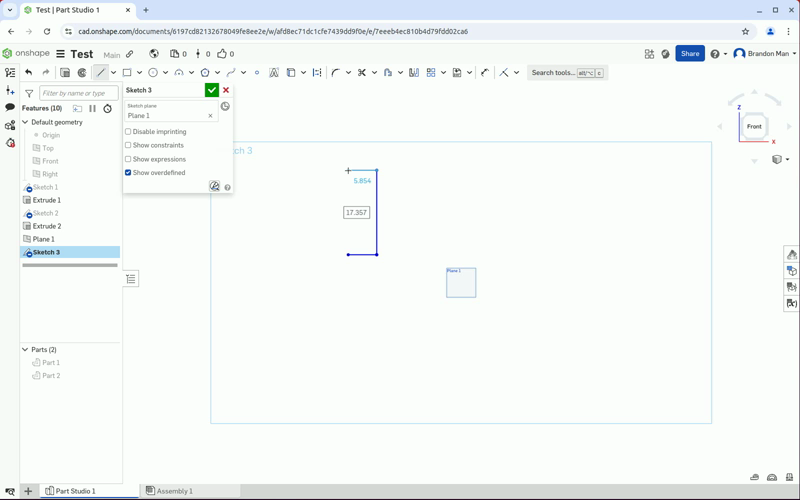
click(348, 170)
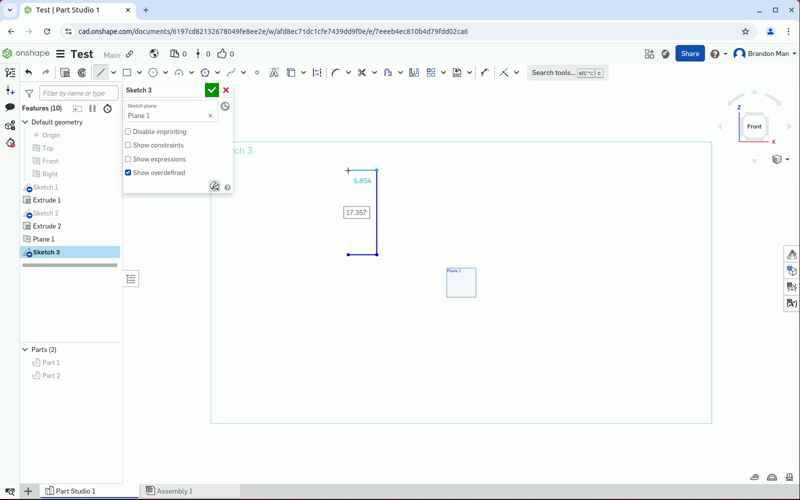
key_up(shift)
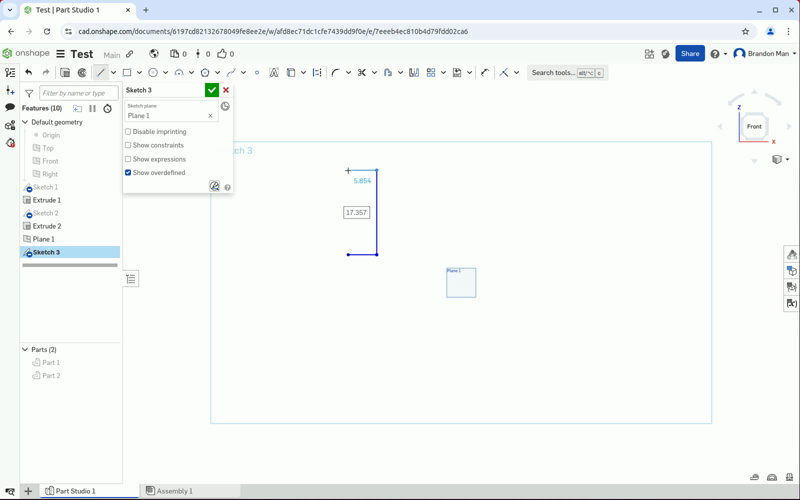
key_down(shift)
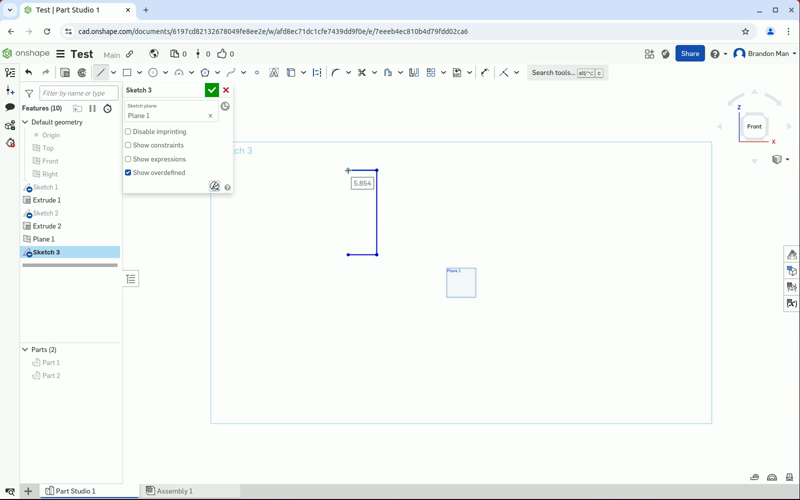
mouse_move(348, 254)
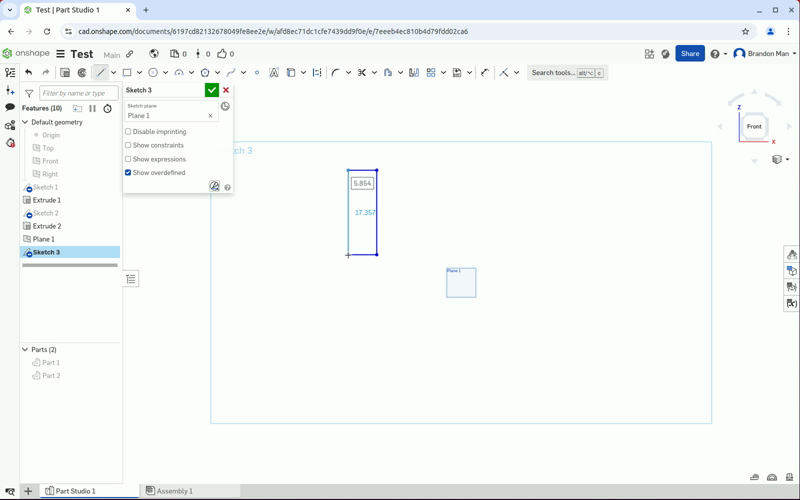
key_up(shift)
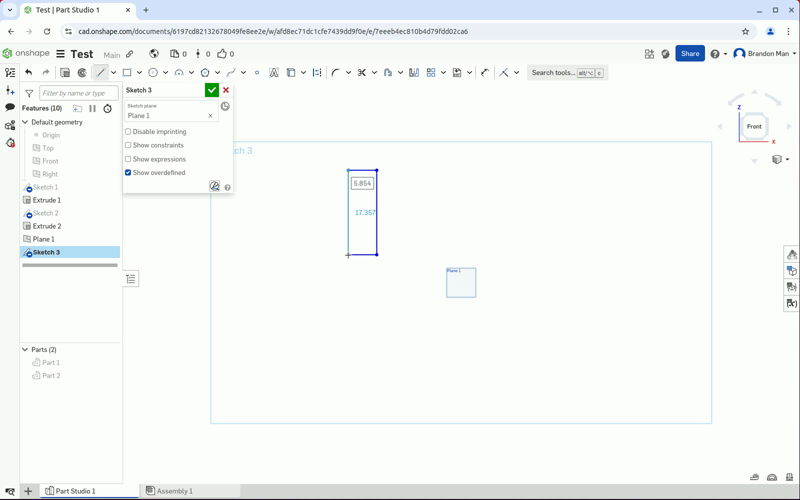
click(348, 254)
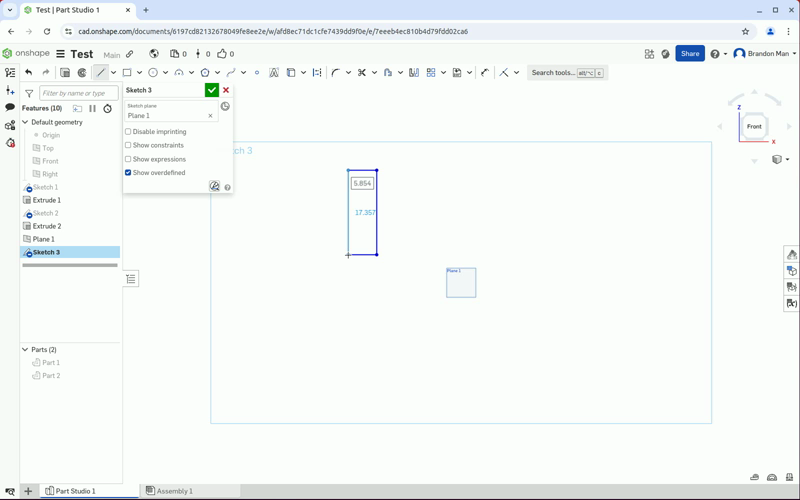
key(esc)
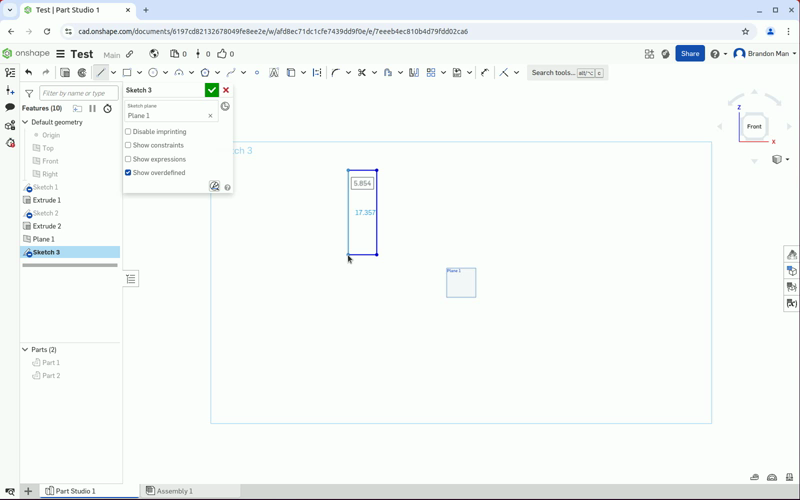
mouse_move(350, 189)
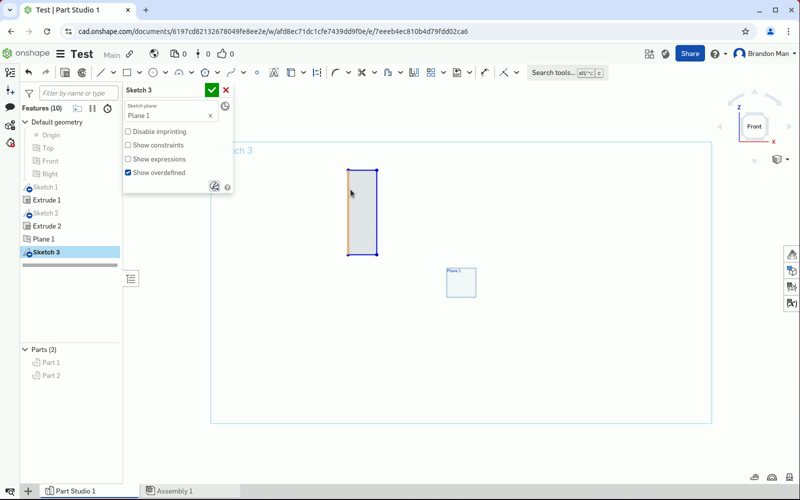
click(350, 189)
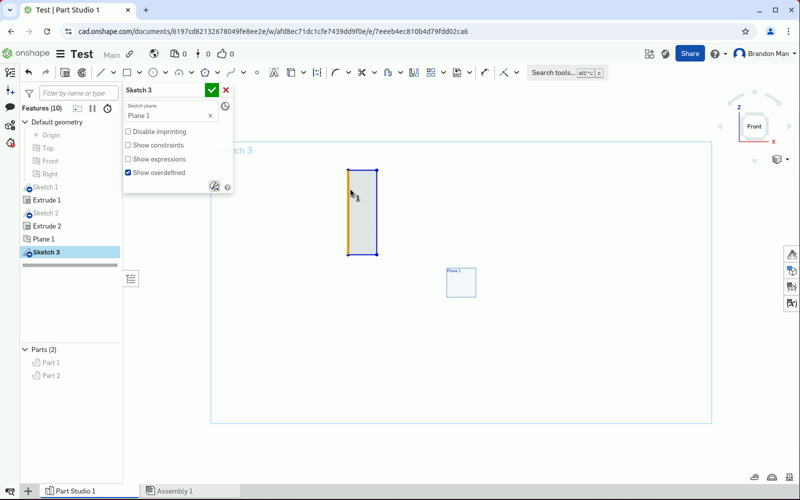
mouse_move(73, 352)
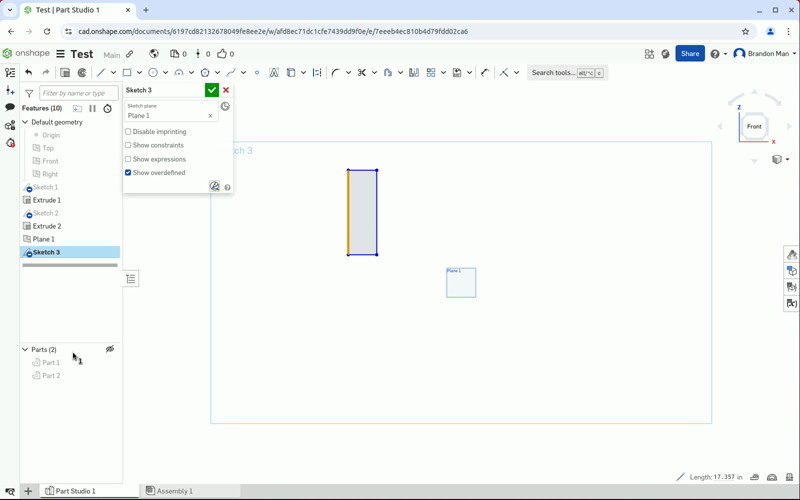
key(shift+y)
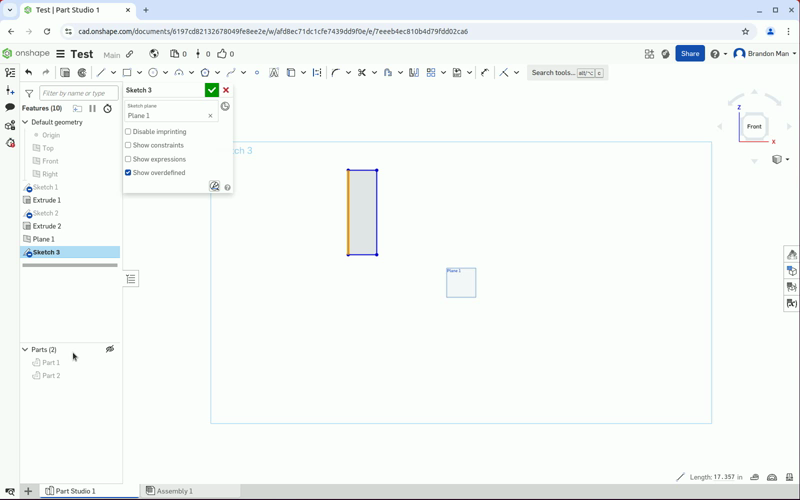
key(shift+e)
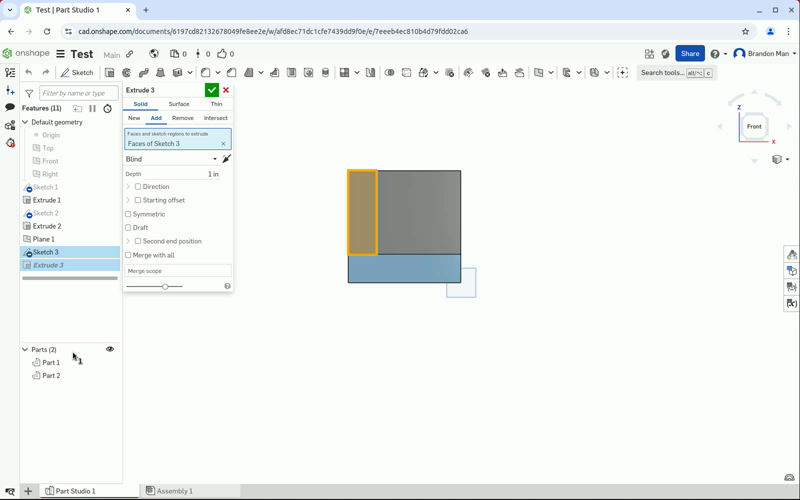
mouse_move(143, 106)
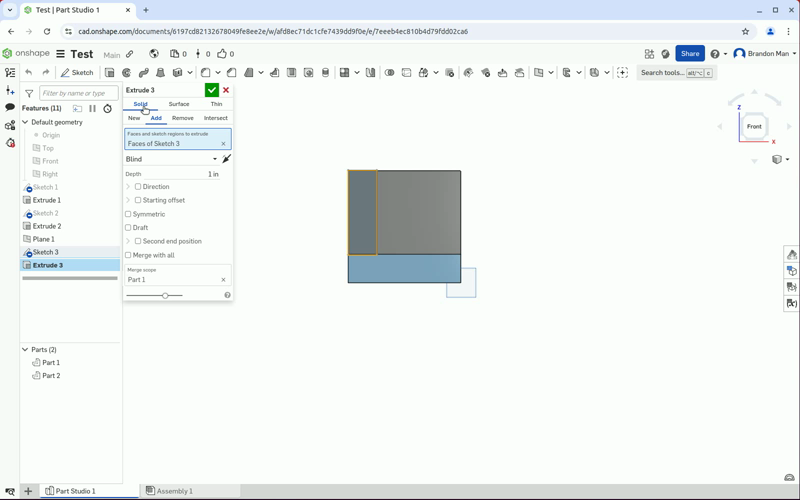
click(143, 106)
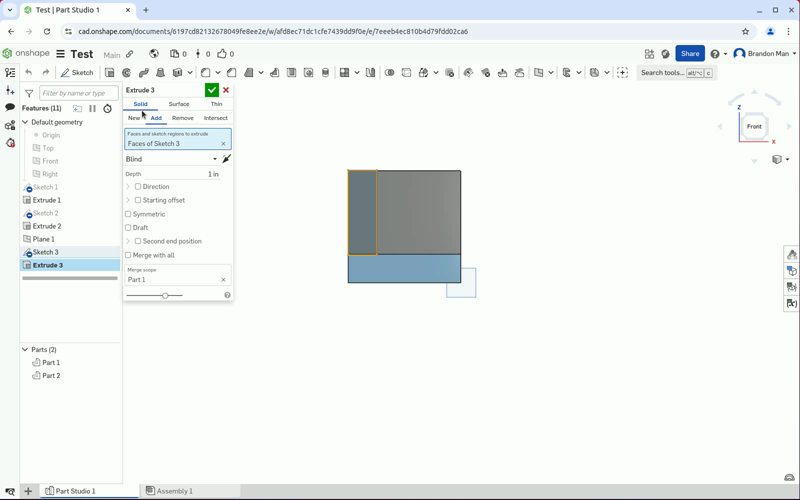
mouse_move(137, 120)
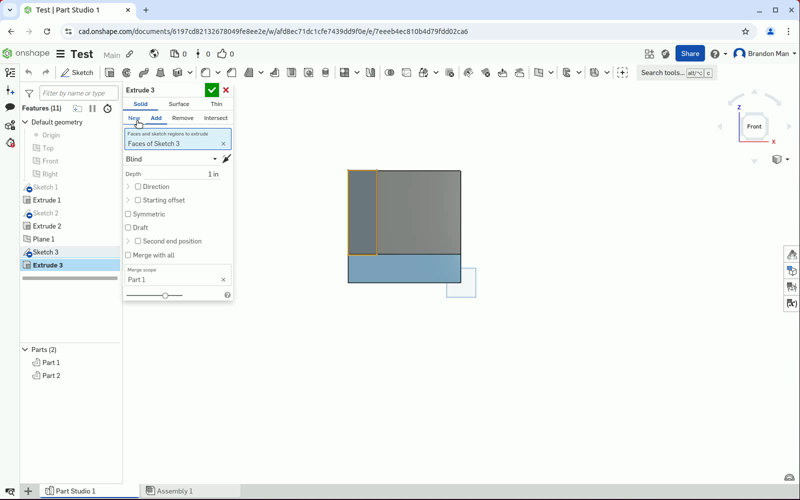
click(137, 120)
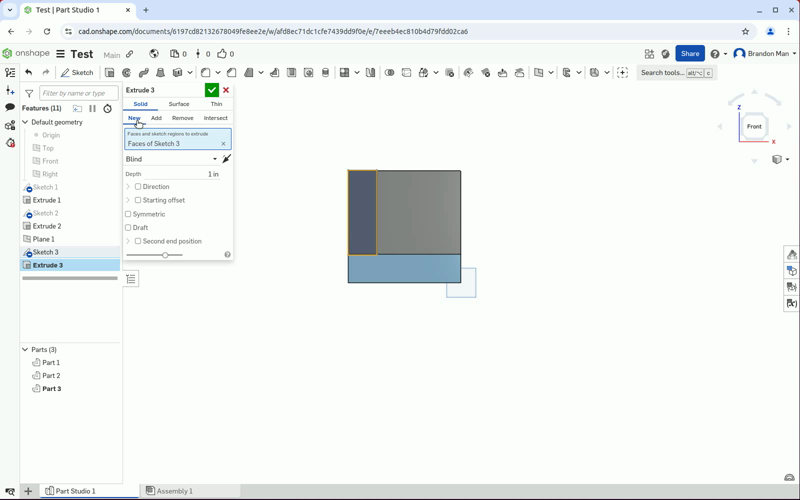
key(tab, 4)
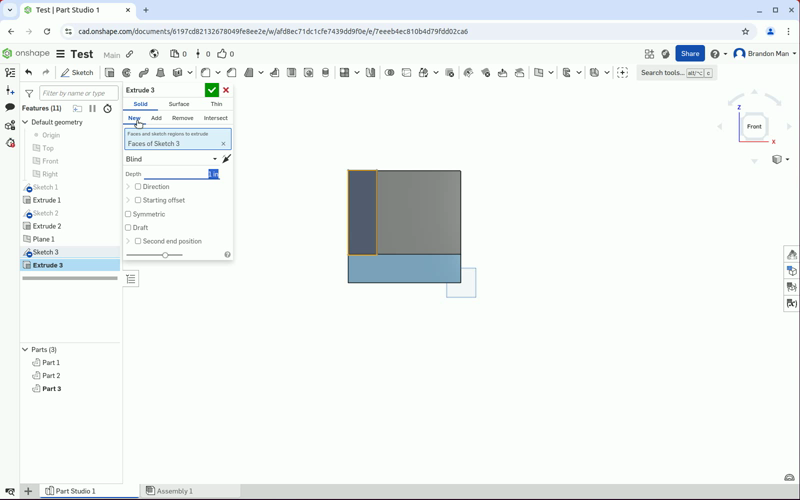
text(2.889)
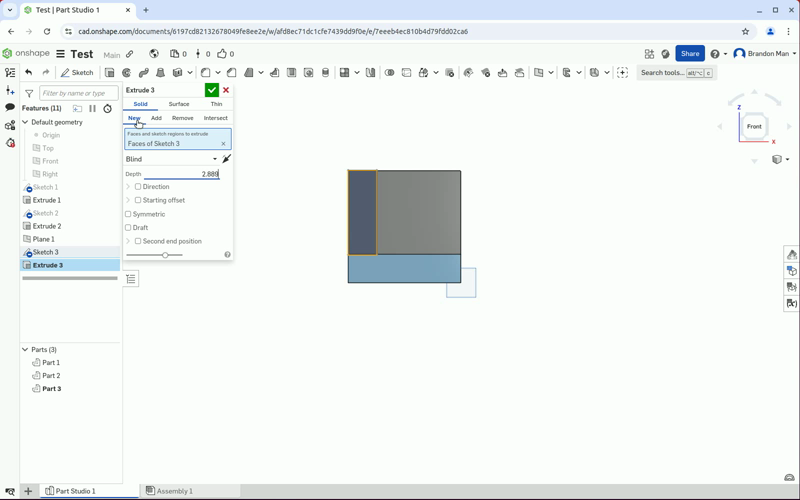
key(enter)
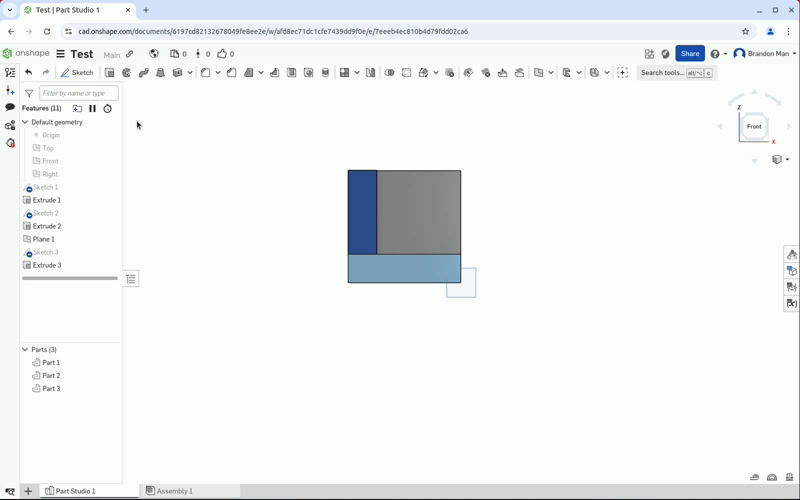
key(shift+h)
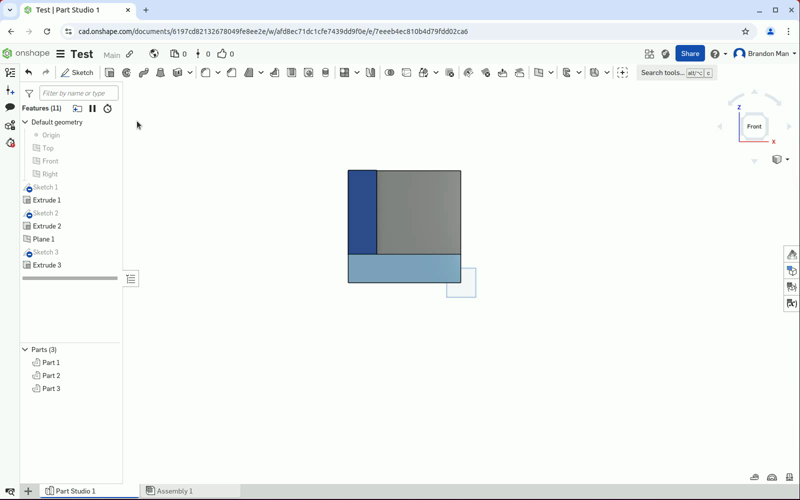
key(shift+h)
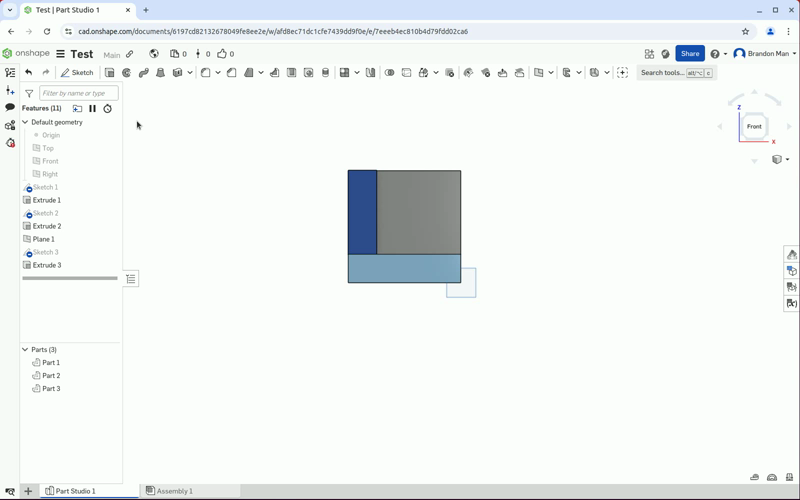
mouse_move(73, 189)
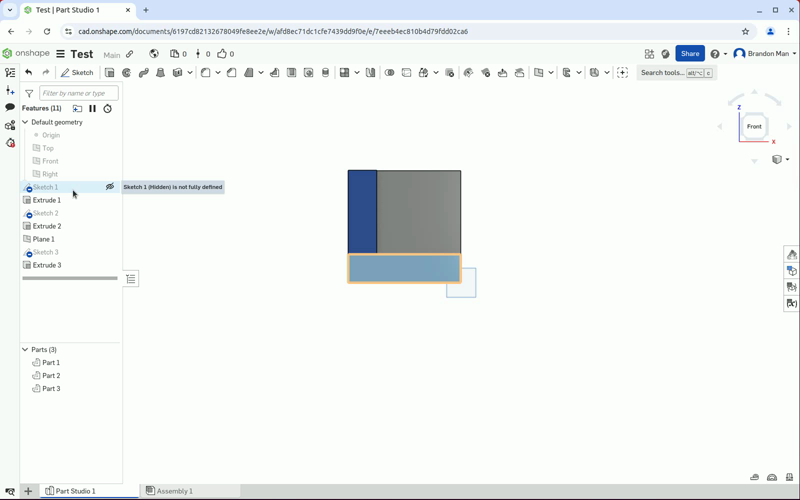
click(73, 189)
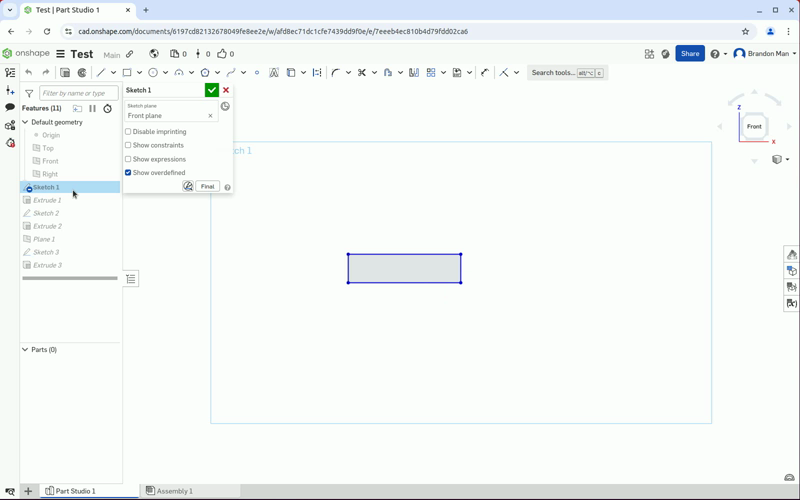
mouse_move(229, 92)
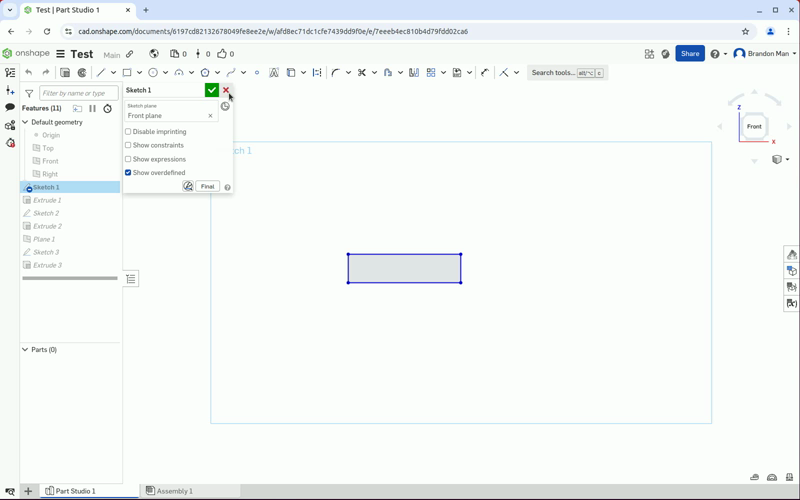
click(229, 92)
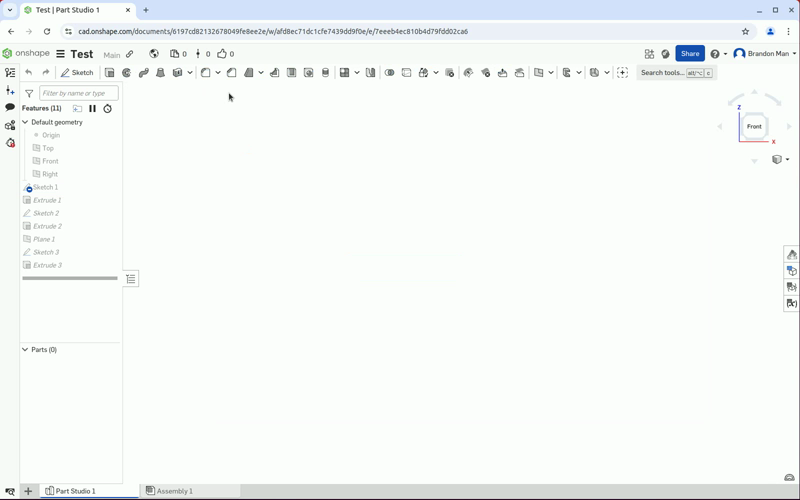
key(shift+s)
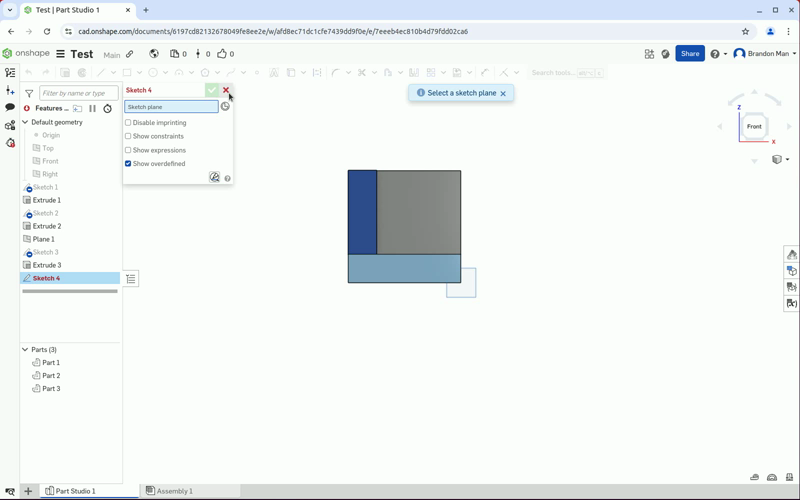
mouse_move(73, 241)
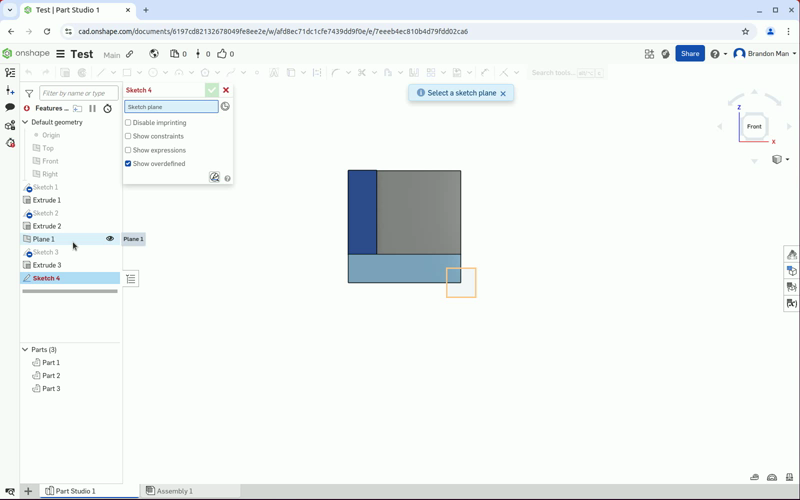
click(73, 241)
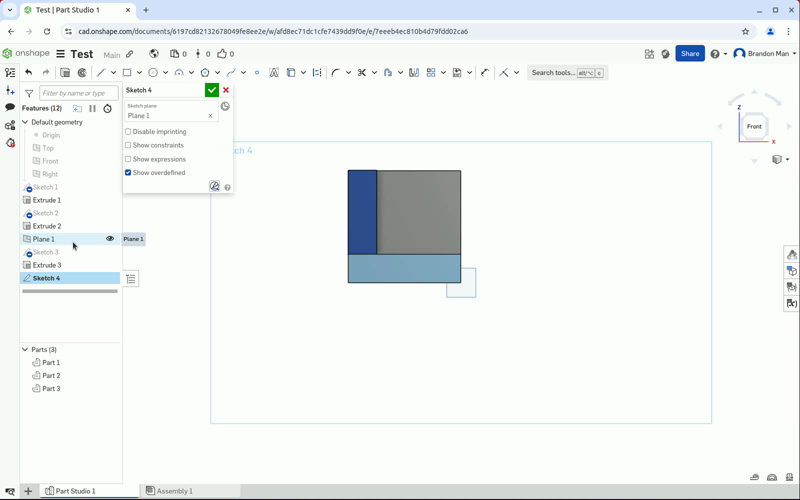
mouse_move(73, 352)
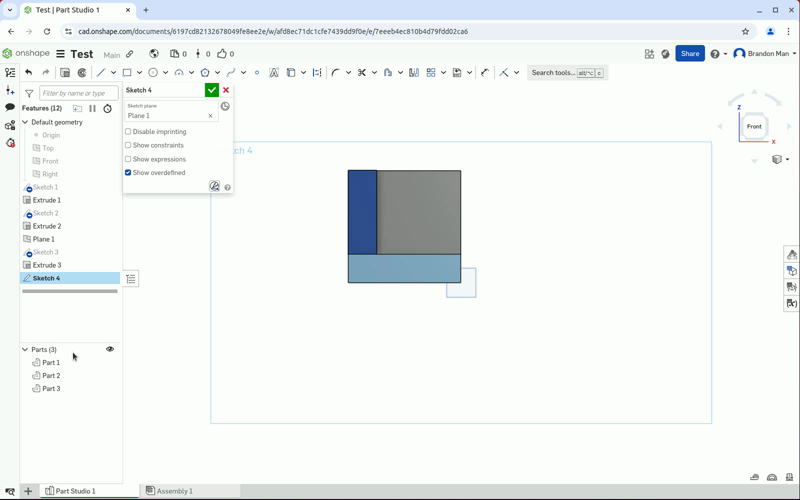
key(y)
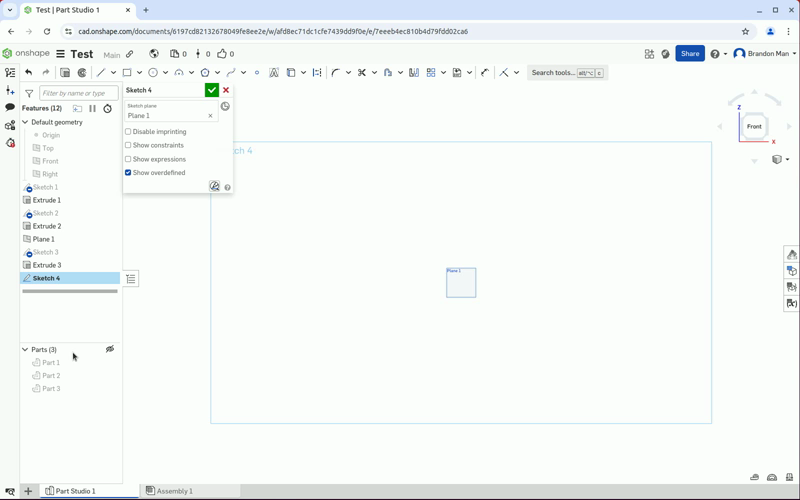
key(l)
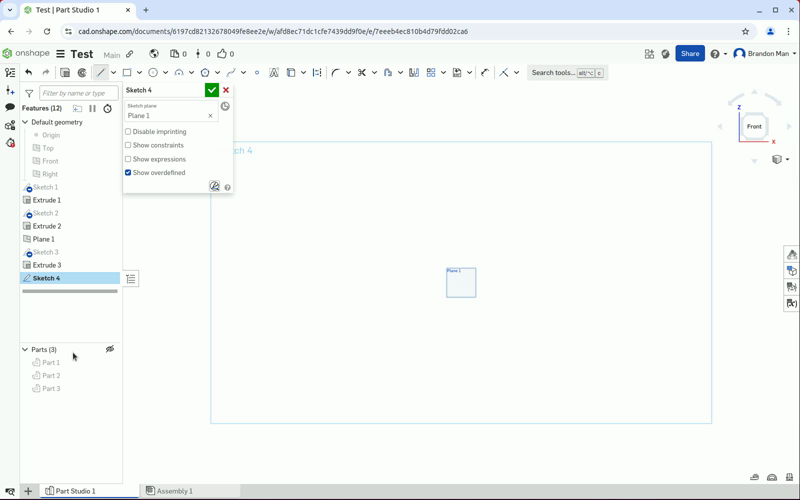
key_down(shift)
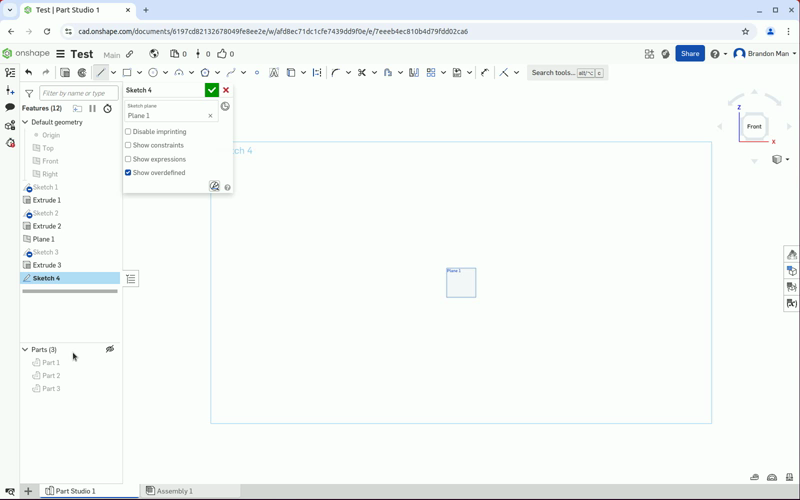
mouse_move(432, 254)
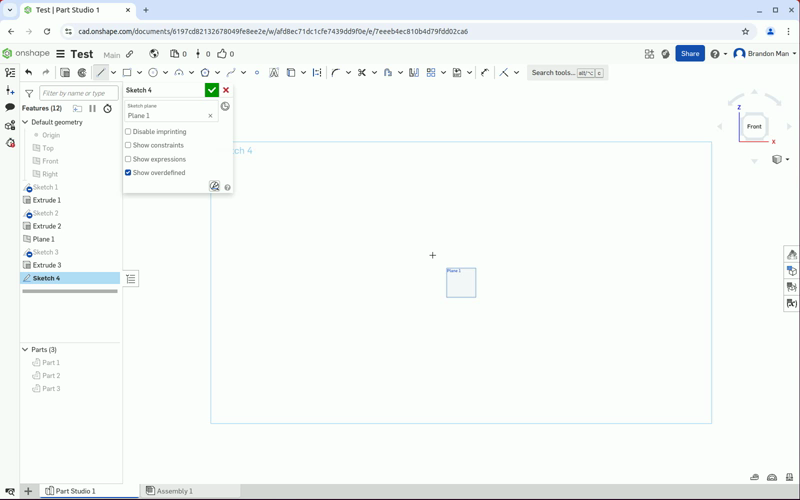
click(432, 254)
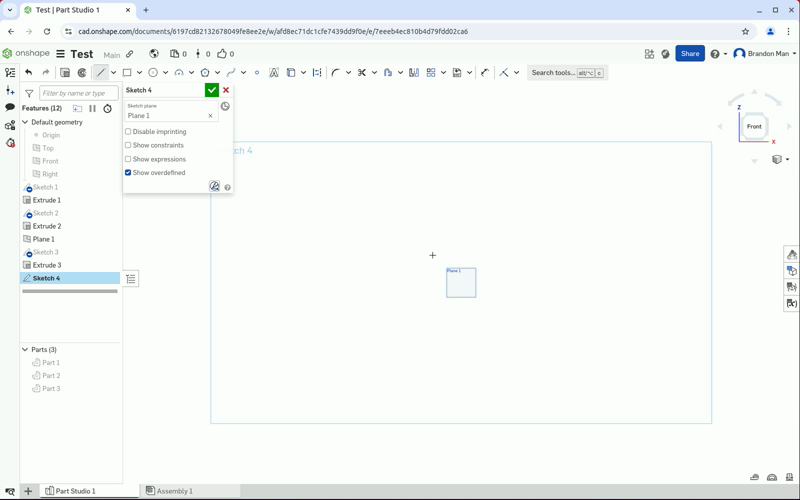
key_up(shift)
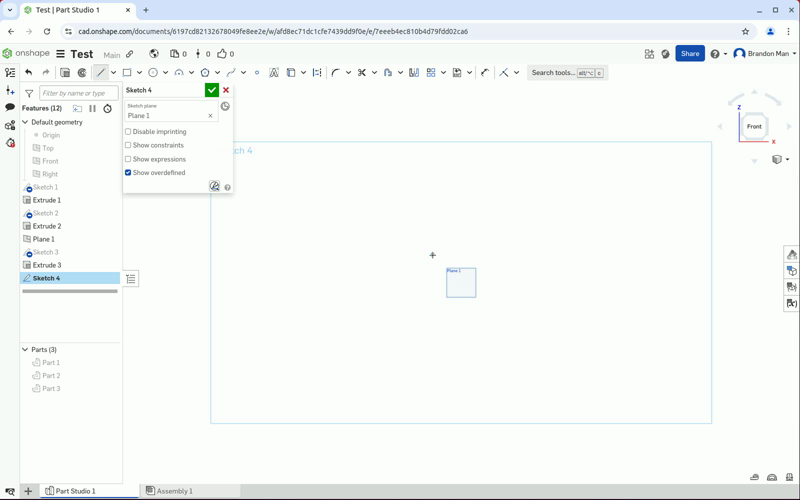
key_down(shift)
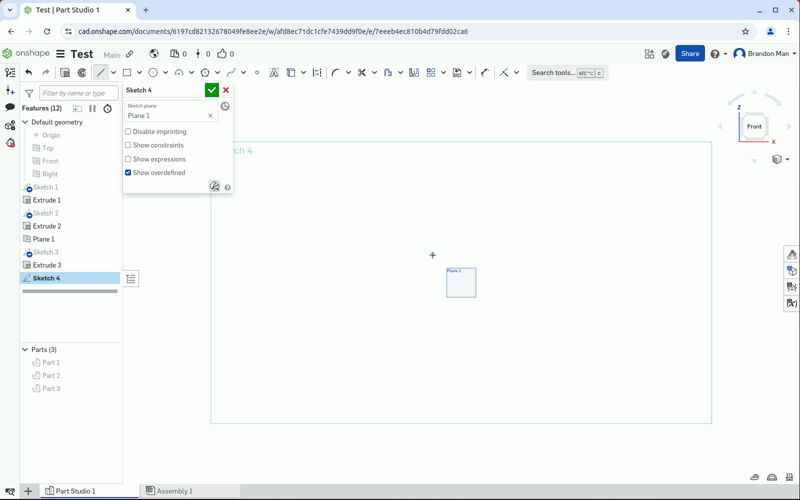
mouse_move(462, 254)
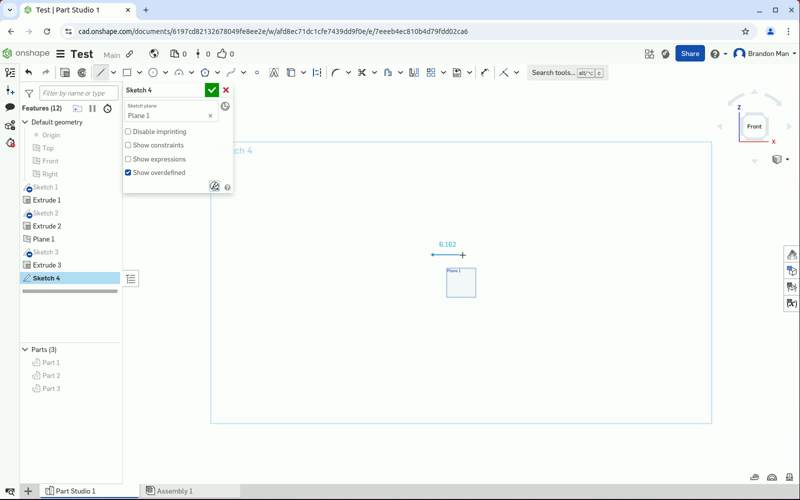
mouse_move(461, 254)
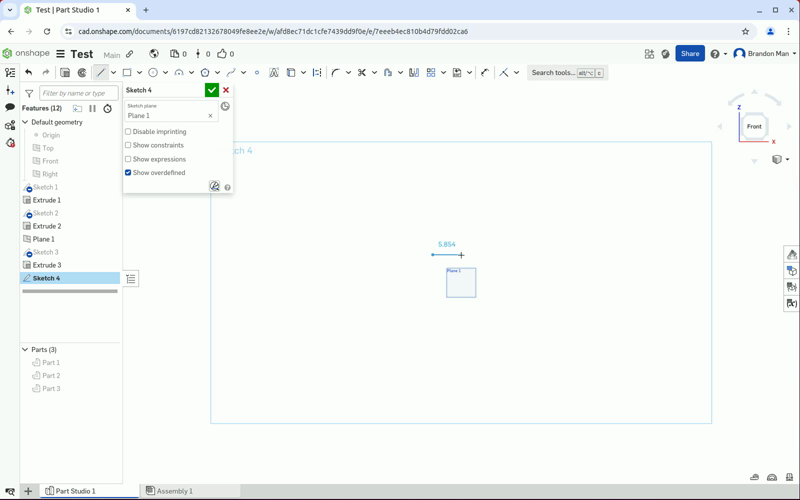
click(461, 254)
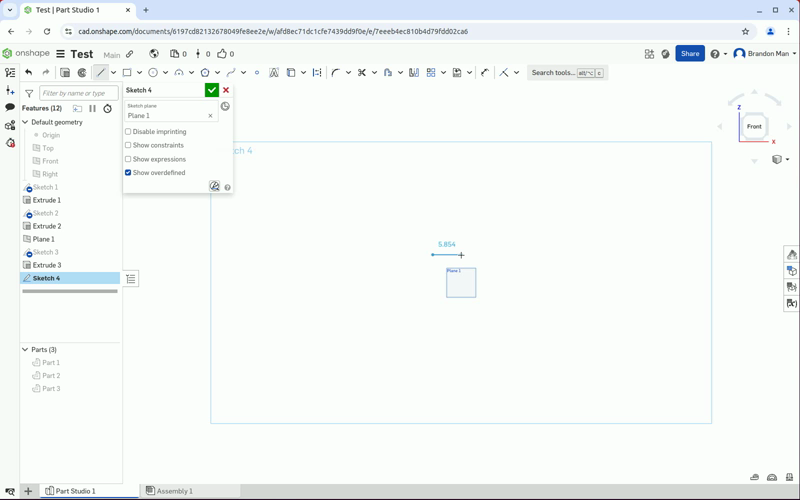
key_up(shift)
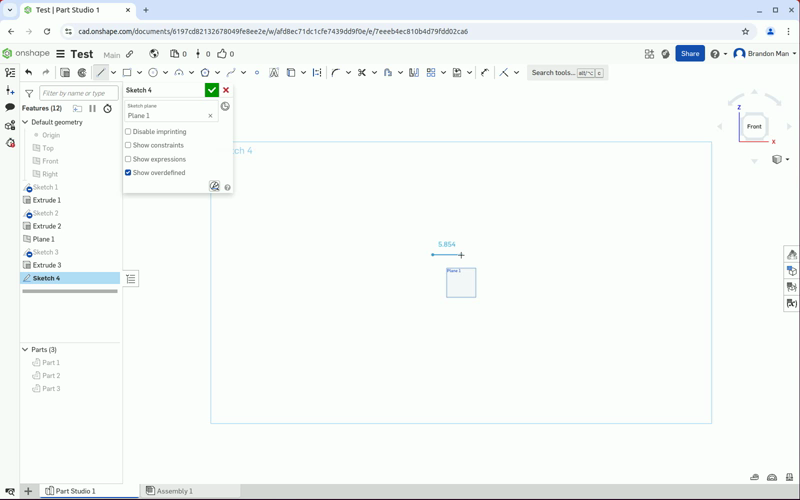
key_down(shift)
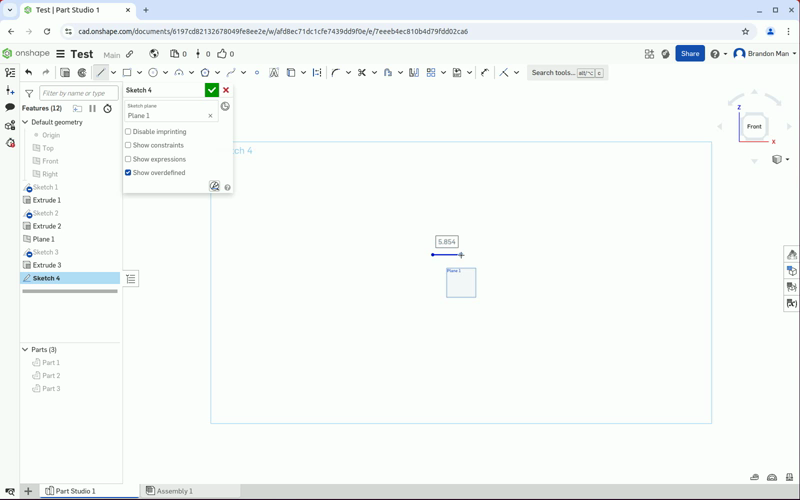
mouse_move(461, 170)
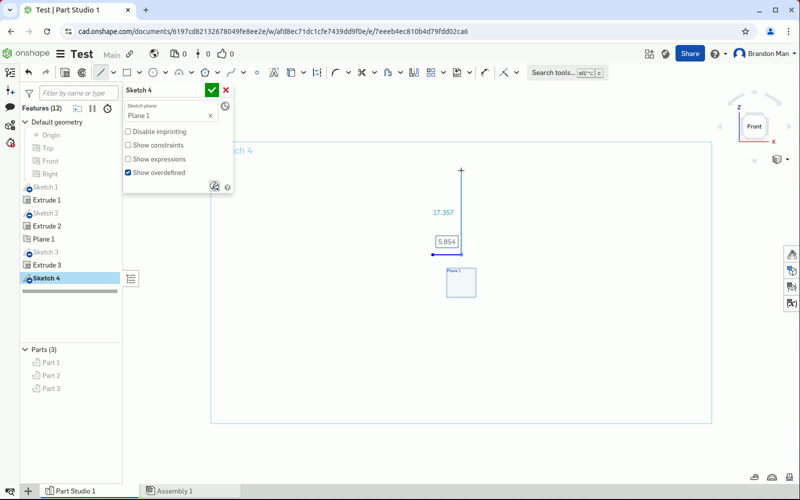
click(461, 170)
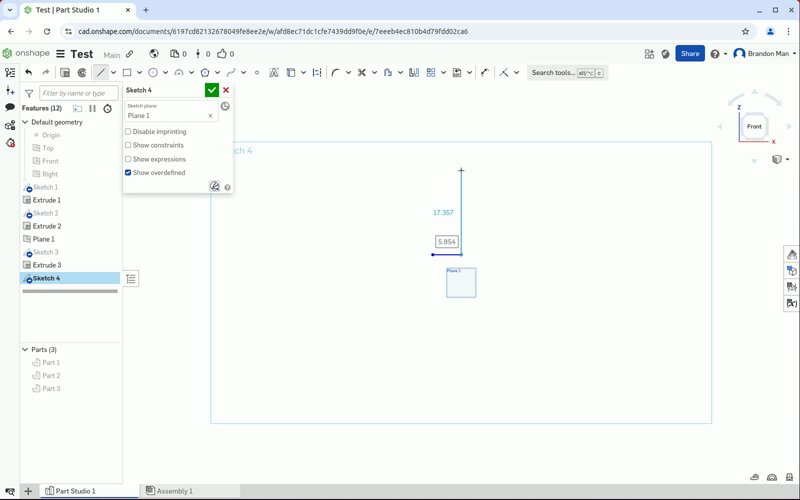
key_up(shift)
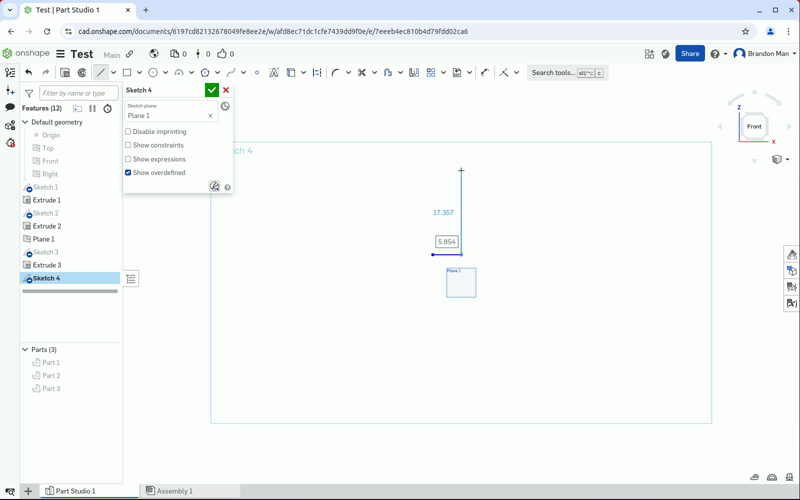
key_down(shift)
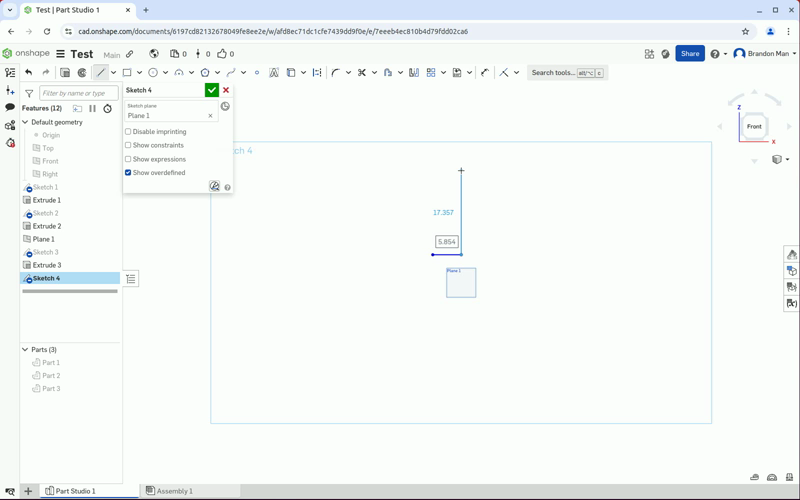
mouse_move(491, 170)
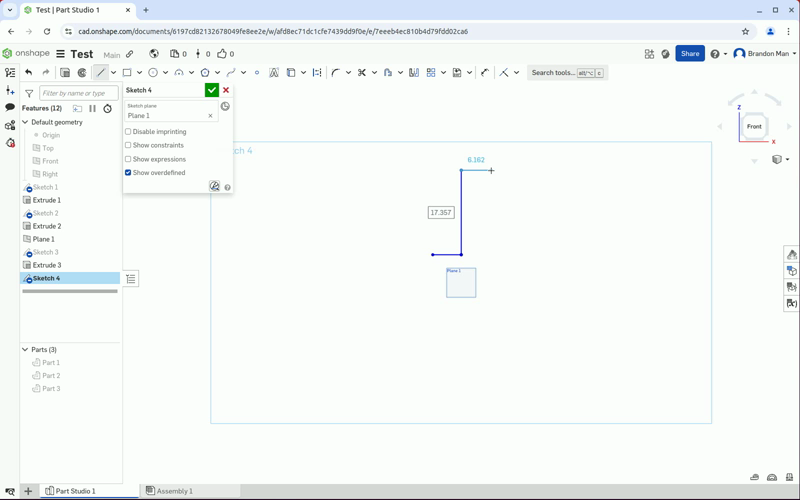
mouse_move(432, 170)
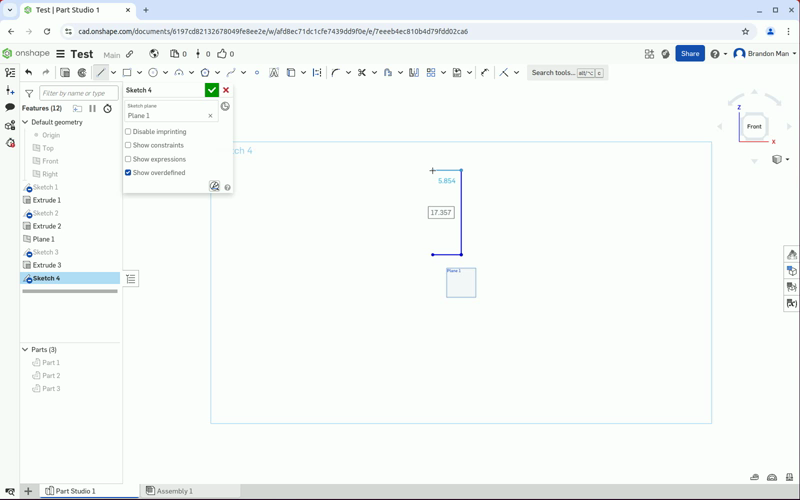
click(432, 170)
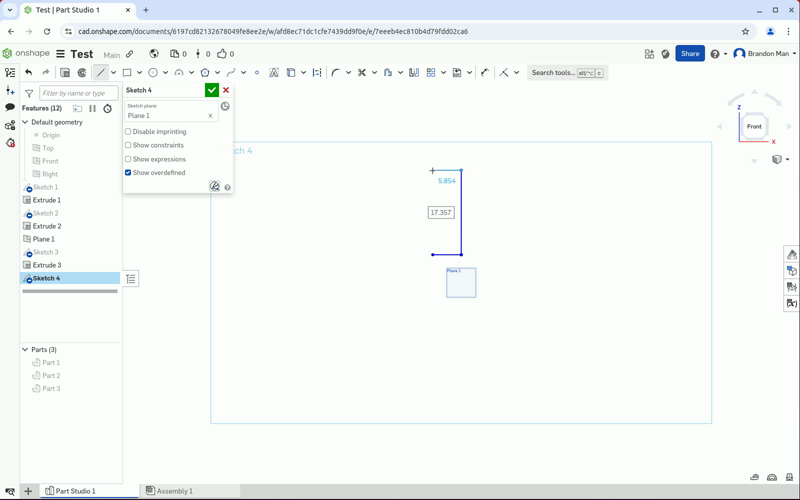
key_up(shift)
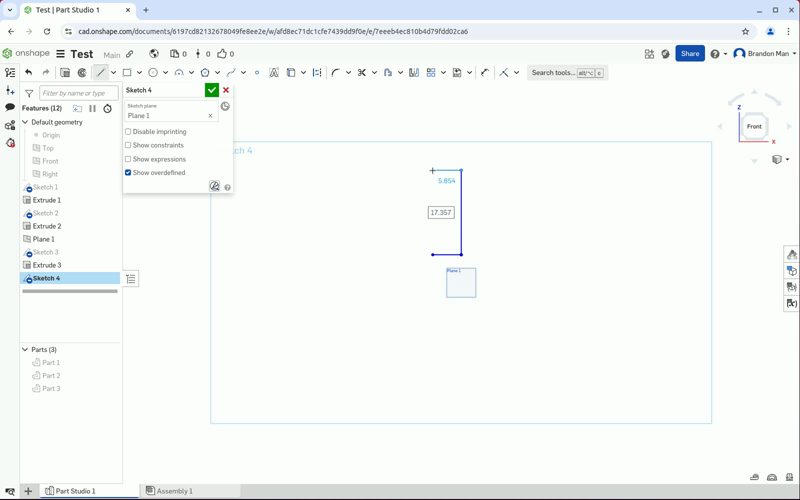
key_down(shift)
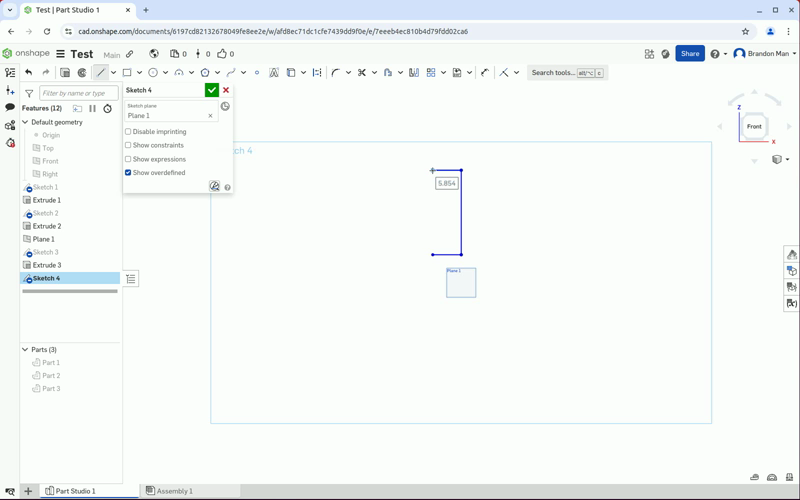
mouse_move(432, 254)
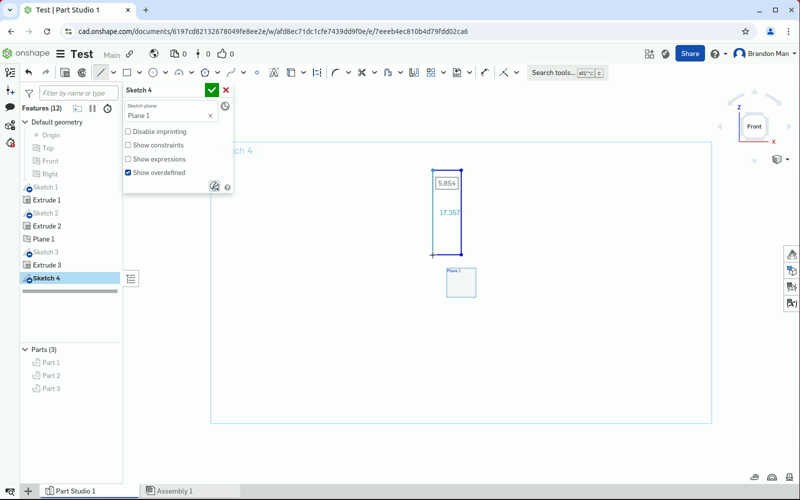
key_up(shift)
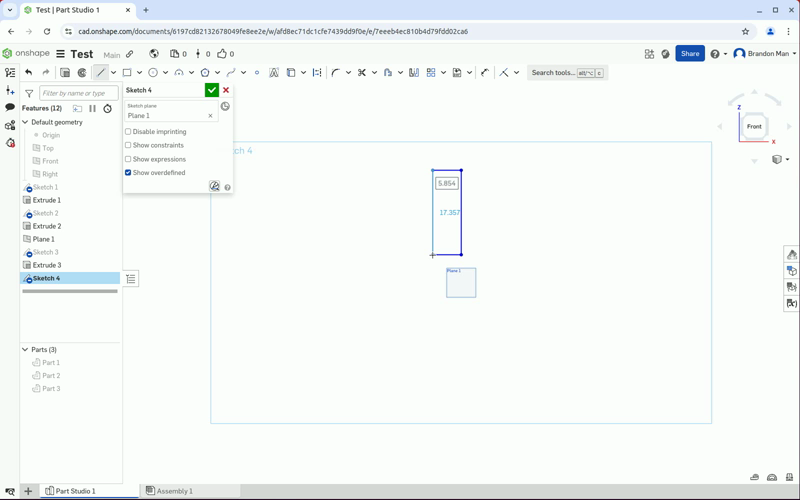
click(432, 254)
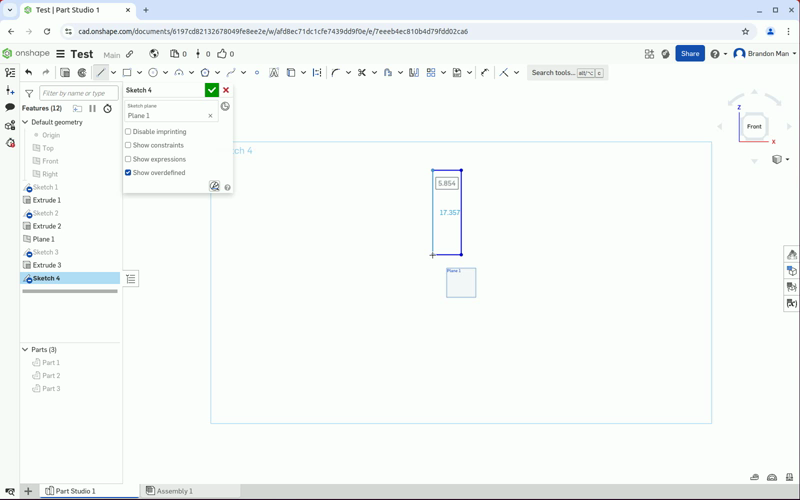
key(esc)
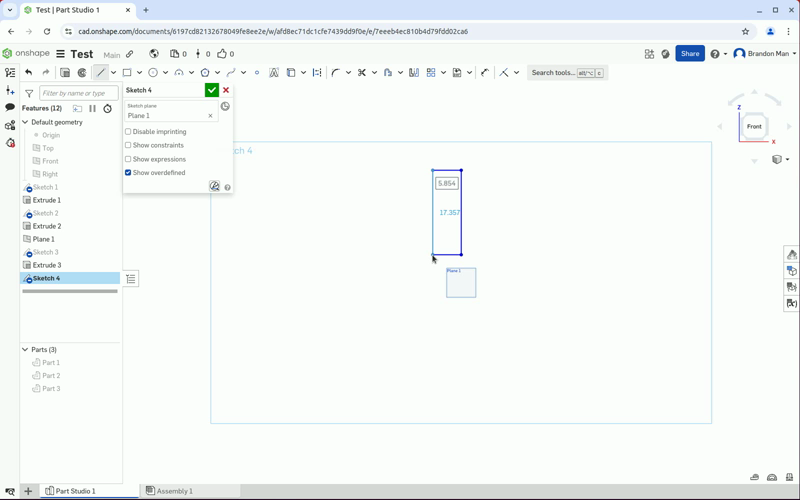
mouse_move(435, 202)
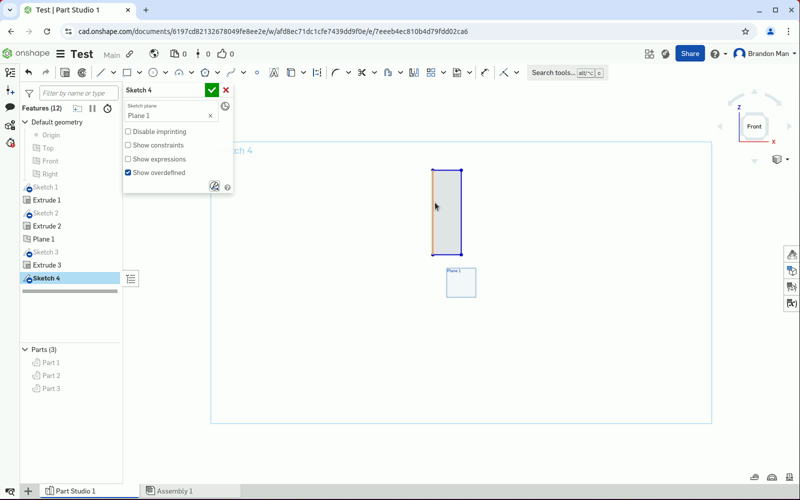
click(435, 202)
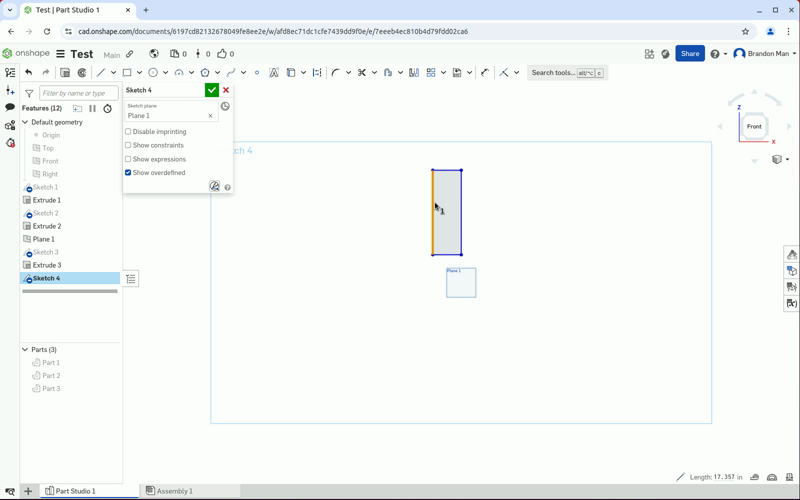
mouse_move(73, 352)
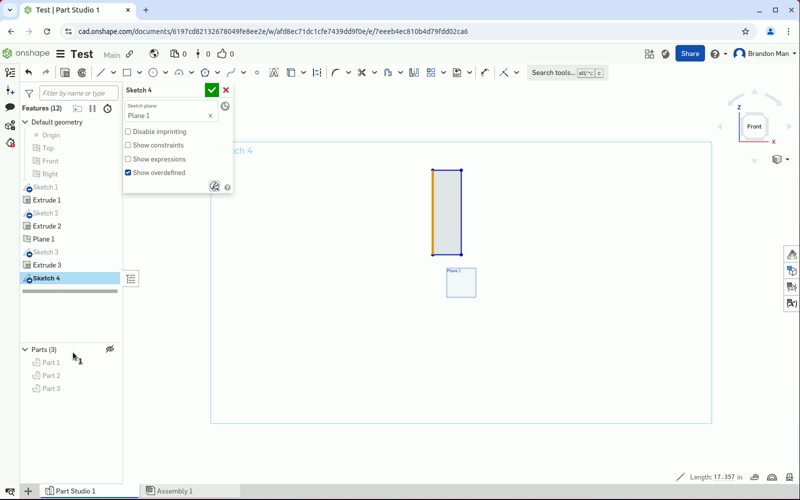
key(shift+y)
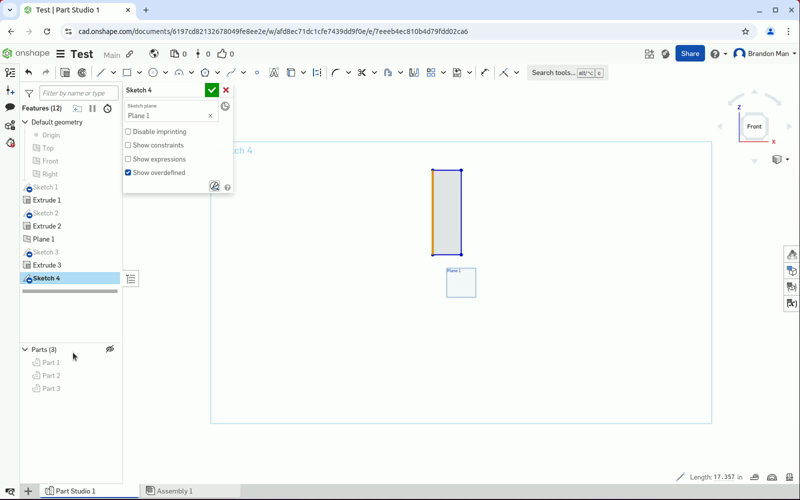
key(shift+e)
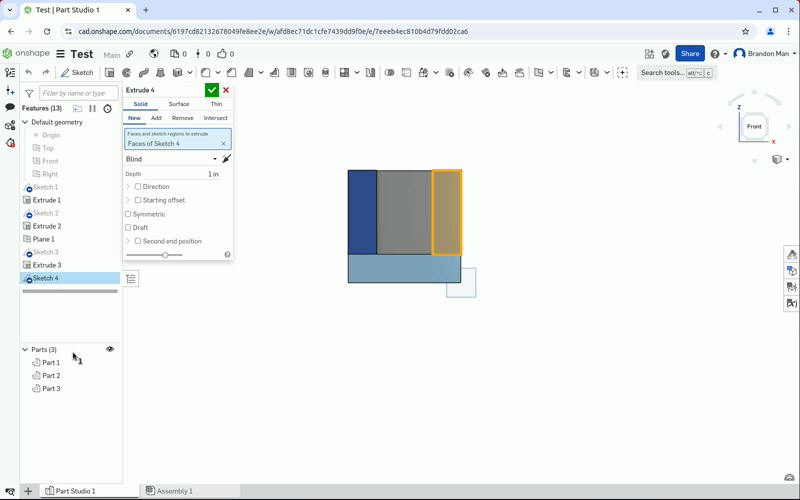
mouse_move(143, 106)
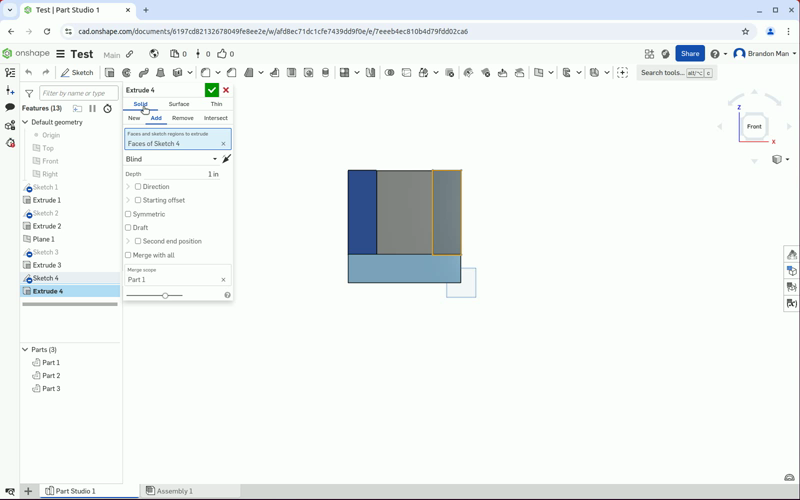
click(143, 106)
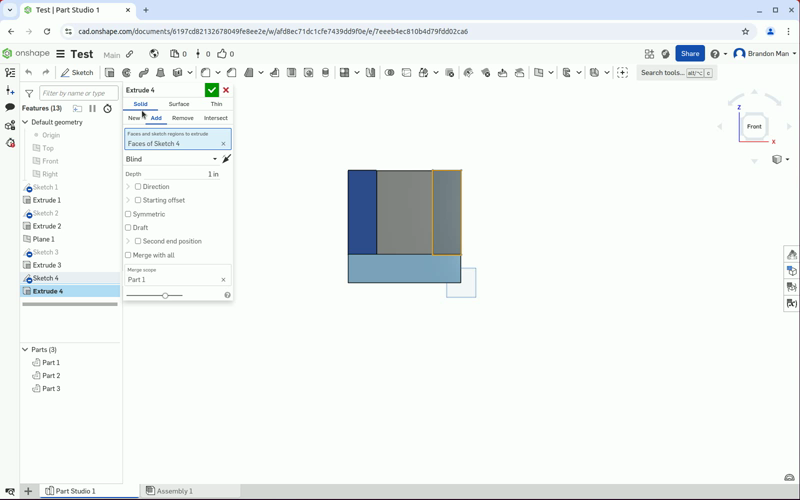
mouse_move(137, 120)
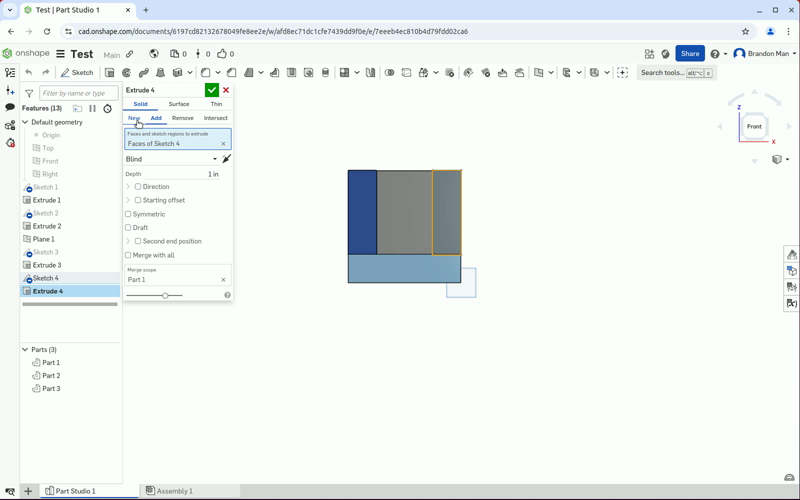
click(137, 120)
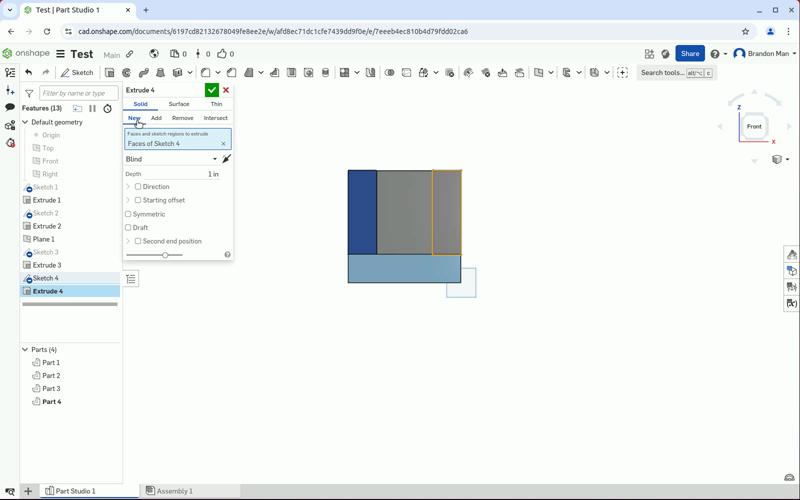
key(tab, 4)
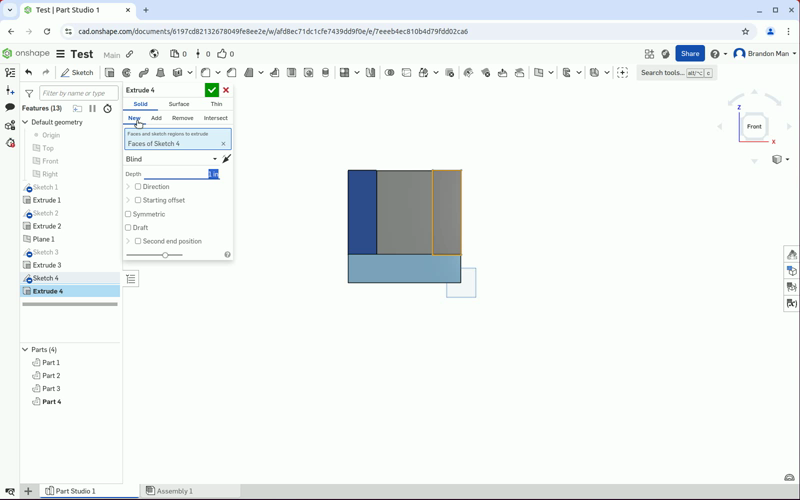
text(2.889)
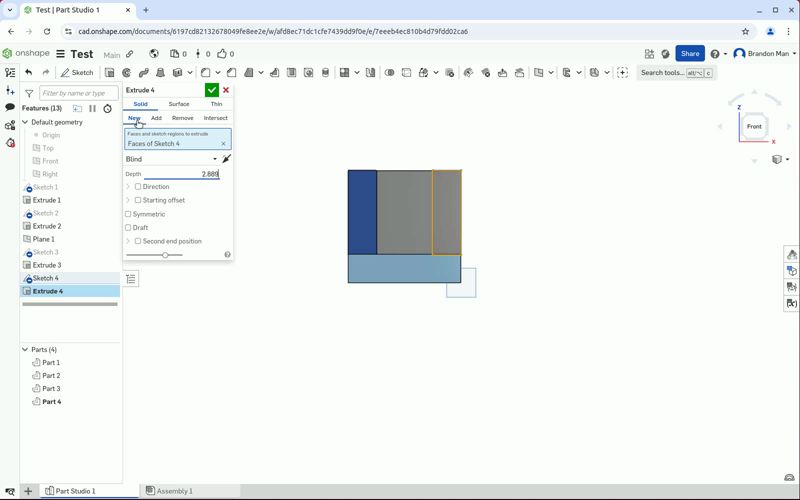
key(enter)
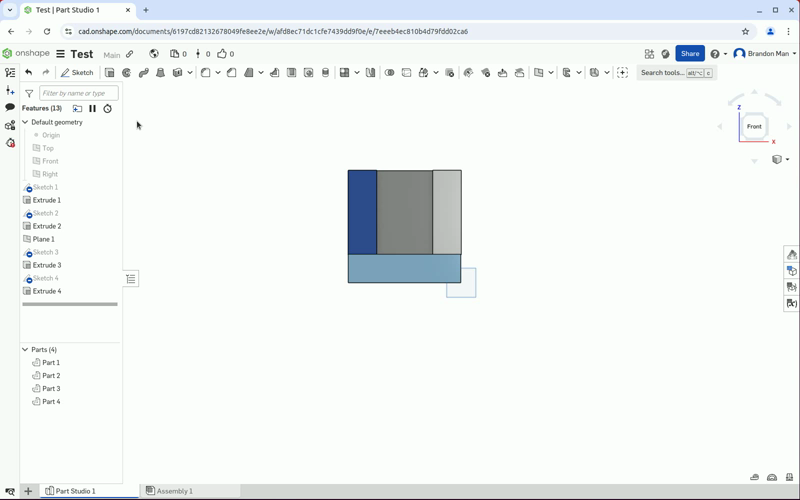
key(shift+h)
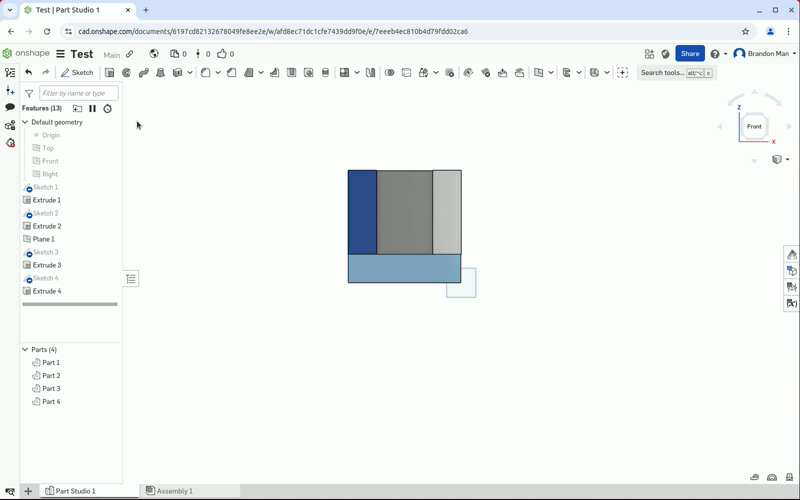
key(shift+h)
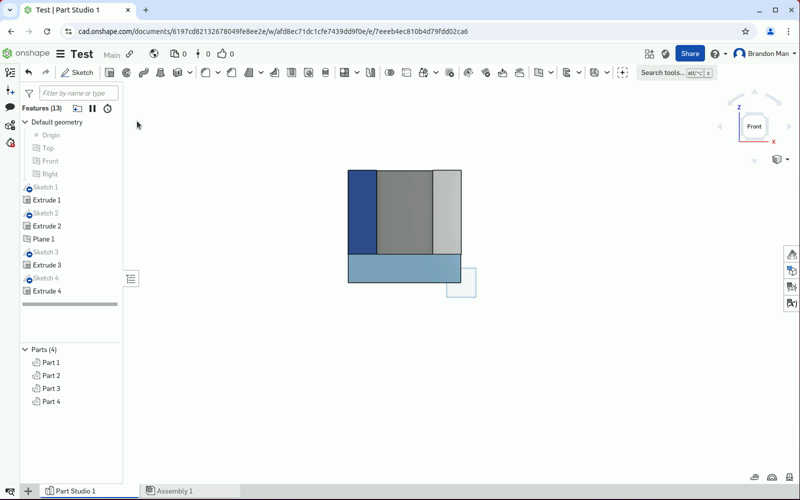
mouse_move(73, 189)
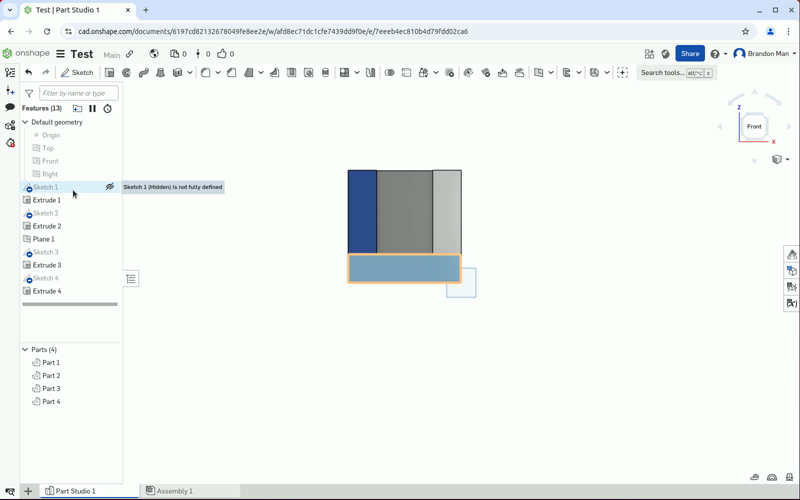
click(73, 189)
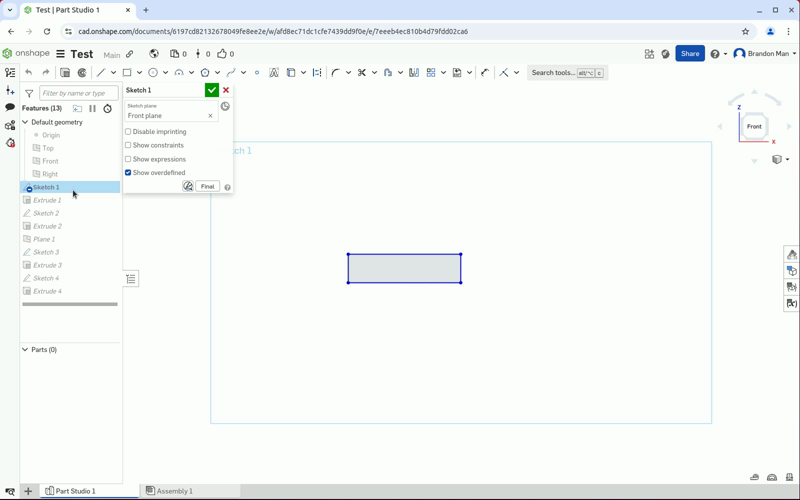
mouse_move(229, 92)
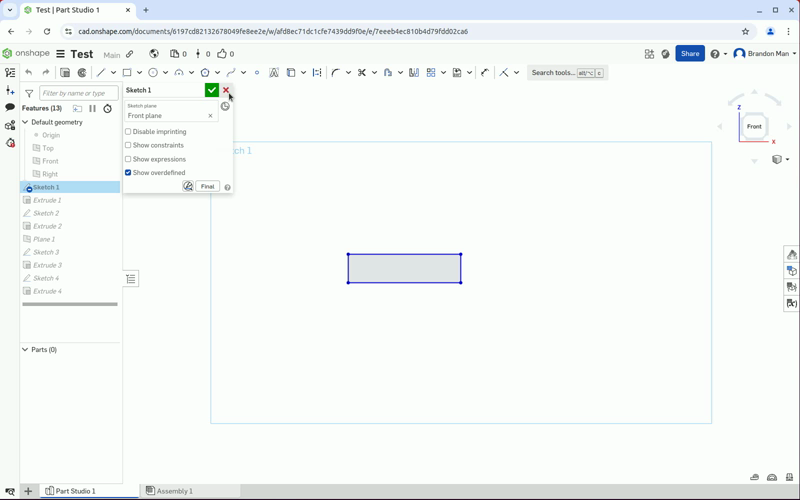
click(229, 92)
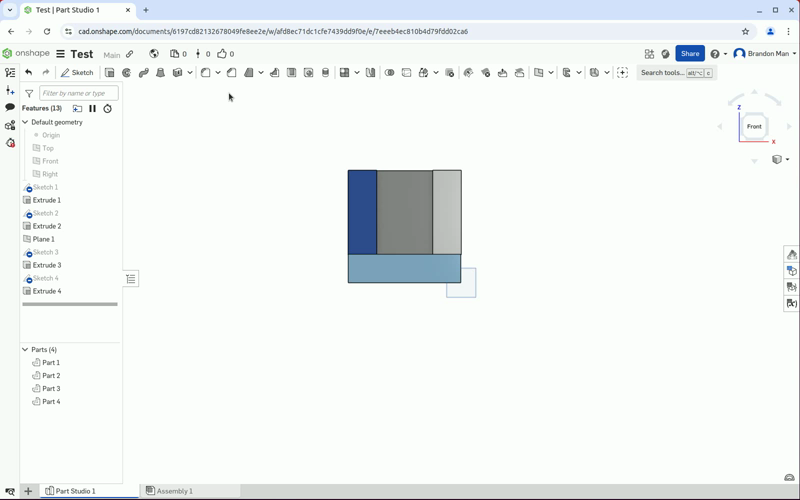
mouse_move(73, 352)
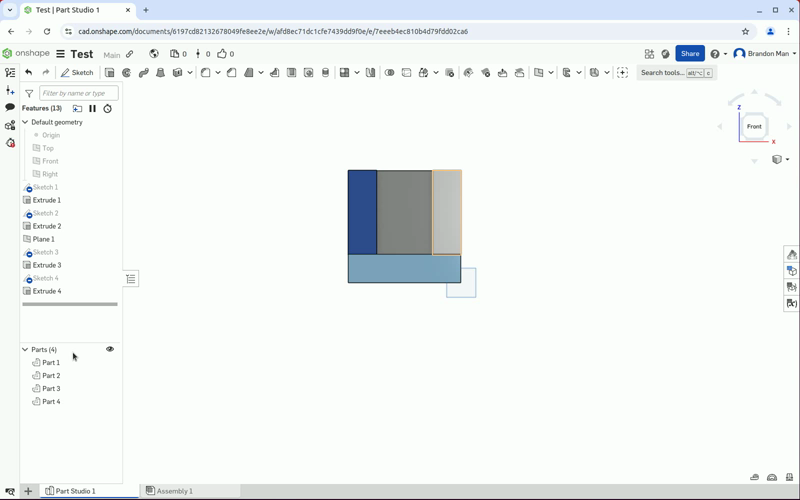
key(y)
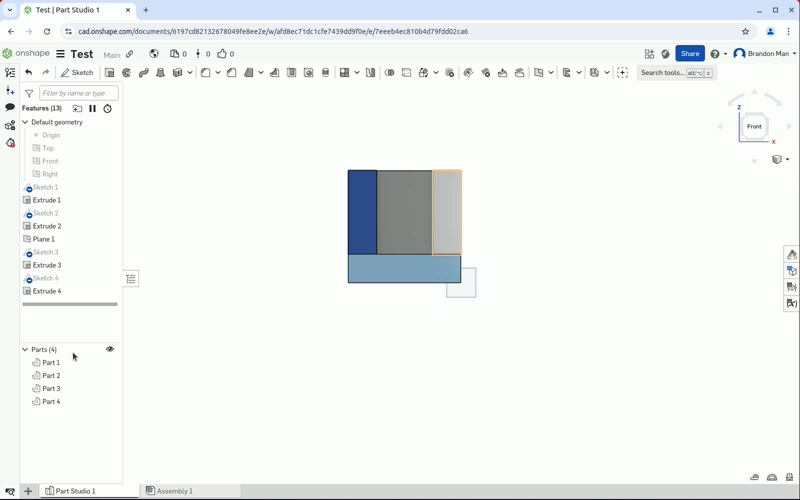
key(shift+p)
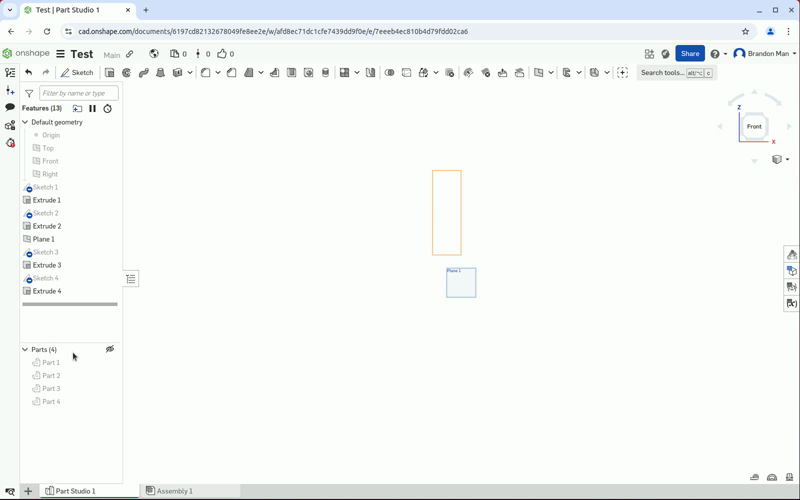
key(space)
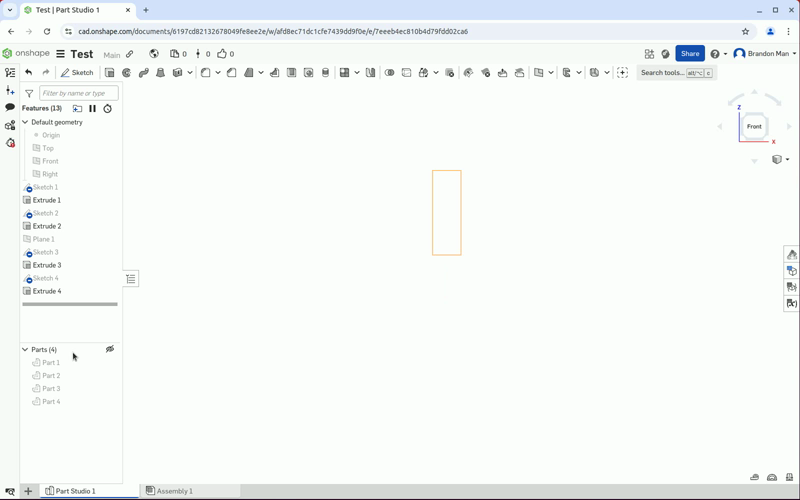
key_down(shift)
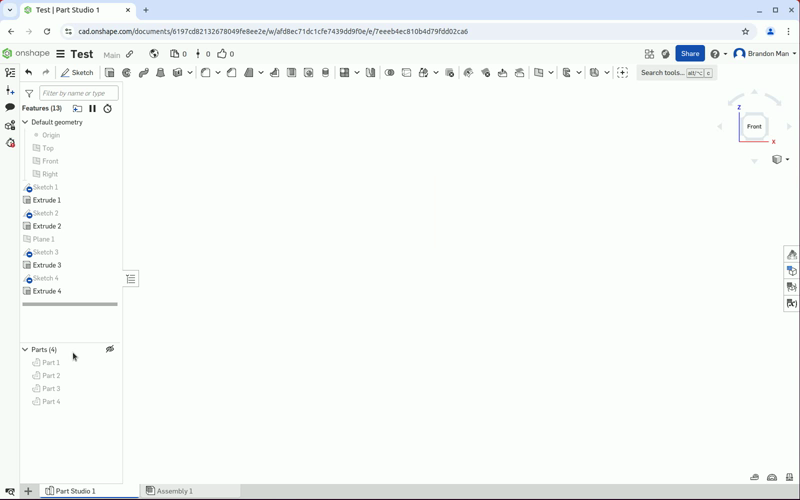
key(down)
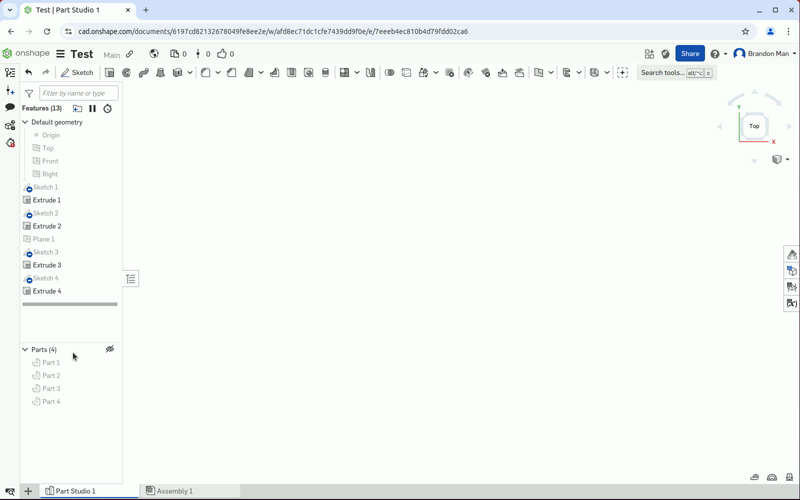
key_up(shift)
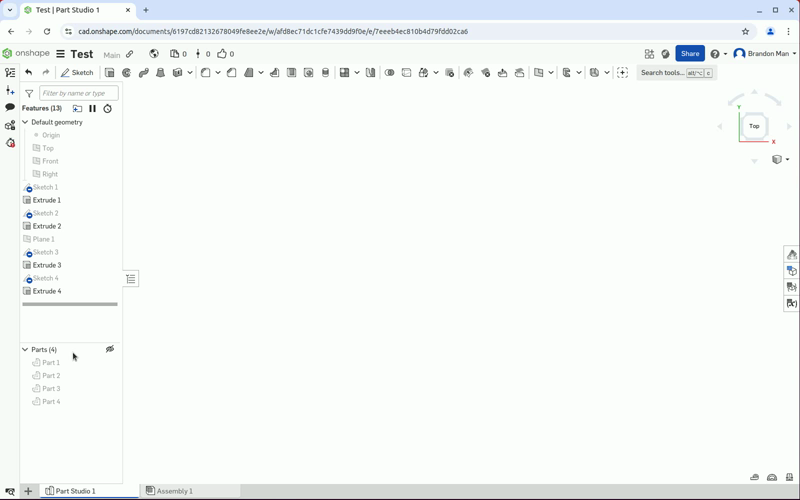
mouse_move(73, 352)
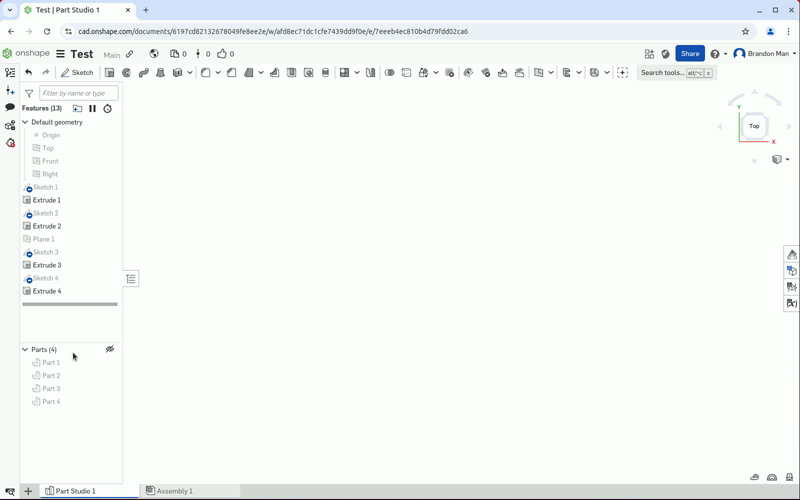
key(shift+y)
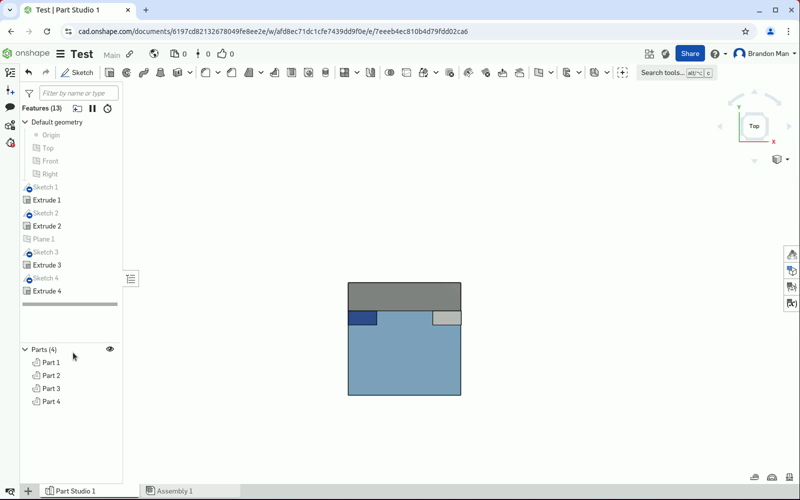
mouse_move(541, 75)
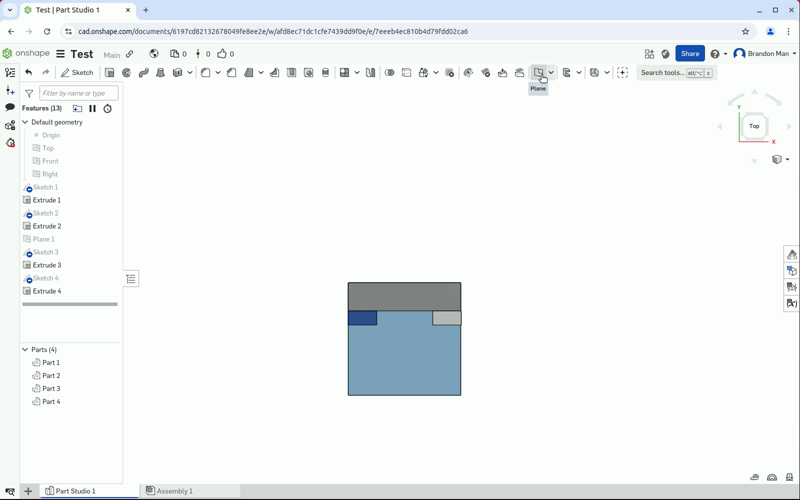
click(541, 75)
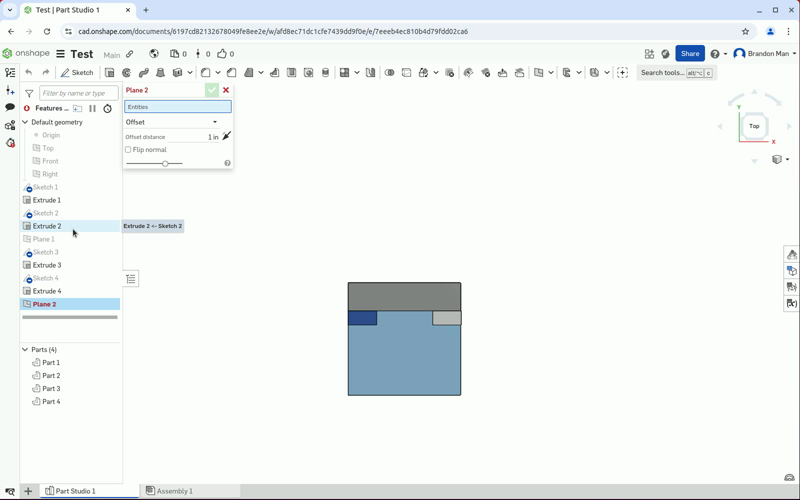
scroll(3)
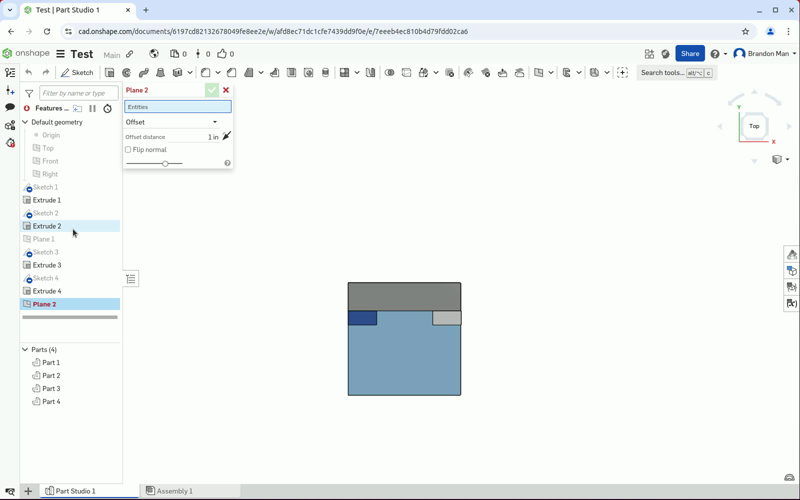
mouse_move(73, 150)
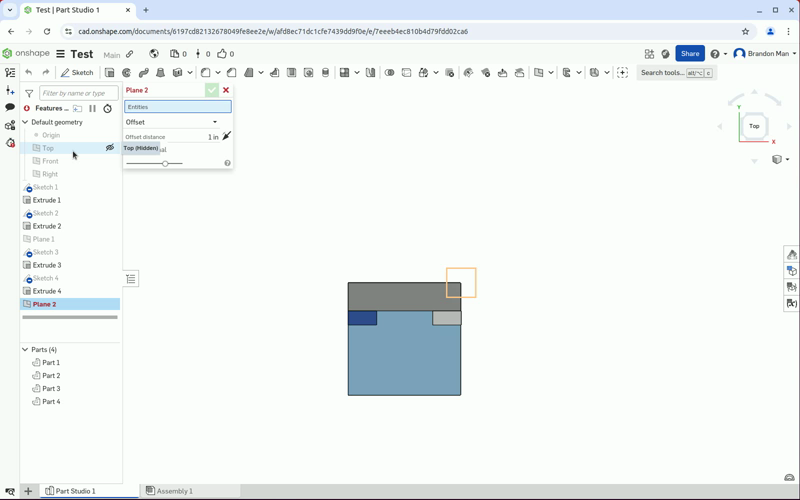
click(73, 150)
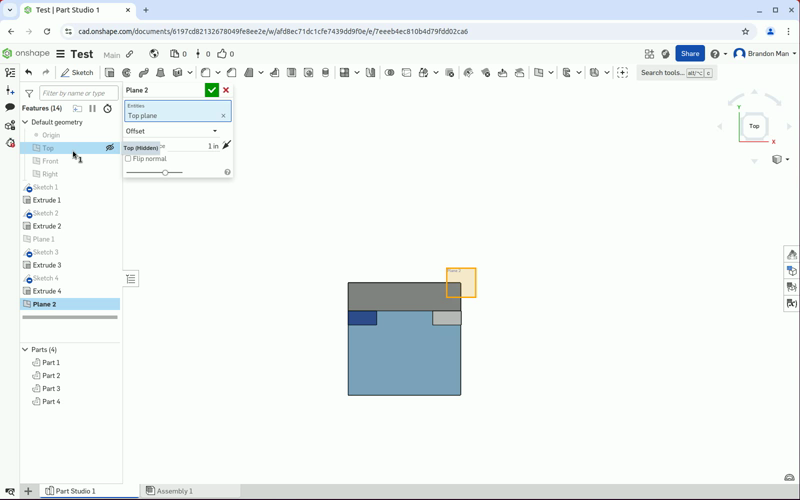
key(tab, 2)
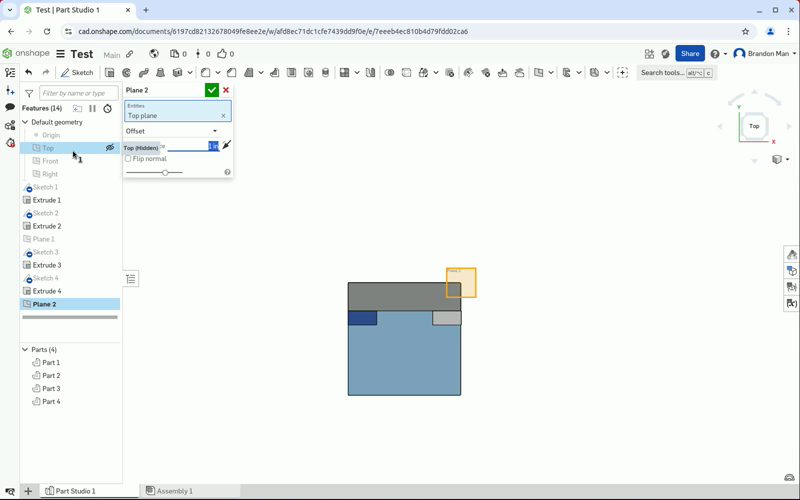
text(5.792)
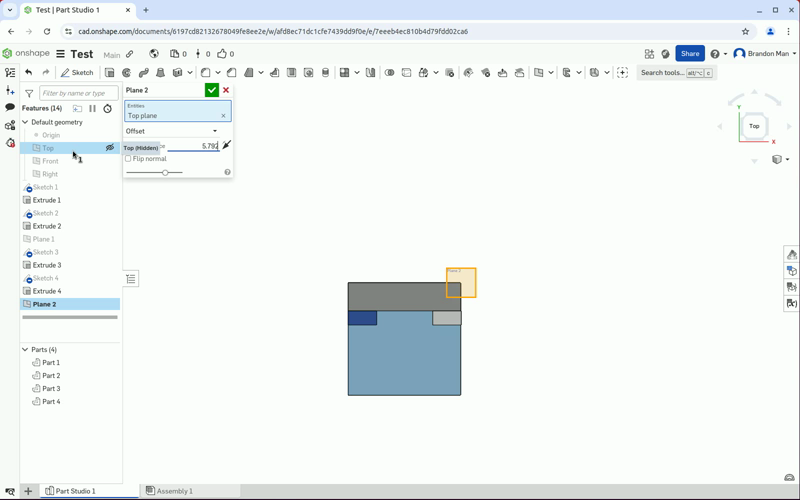
key(enter, 2)
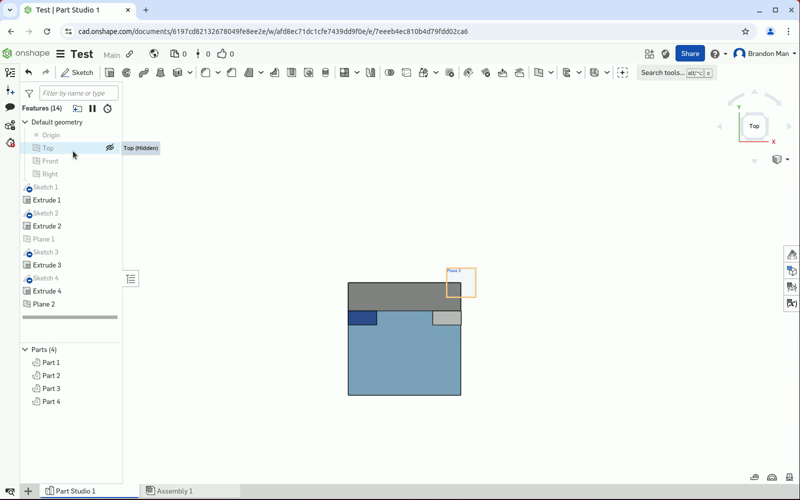
key(shift+s)
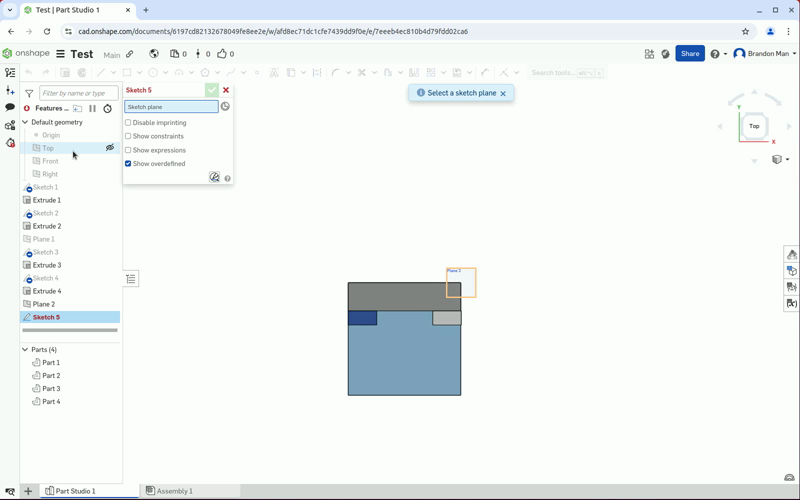
mouse_move(73, 306)
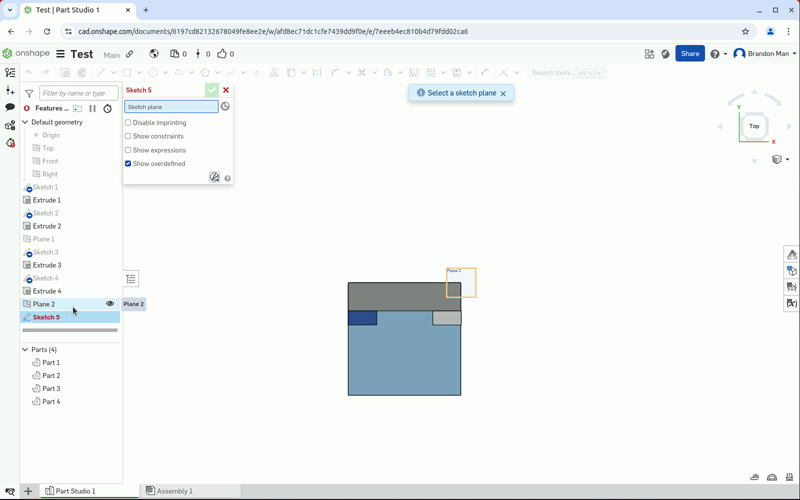
click(73, 306)
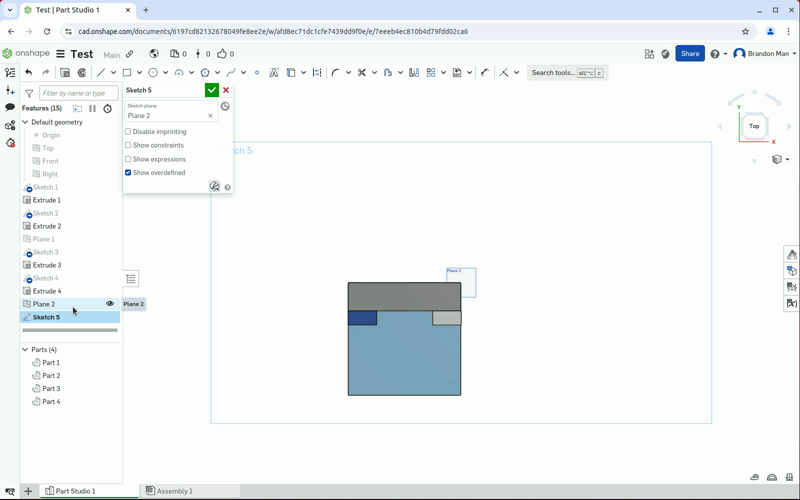
mouse_move(73, 352)
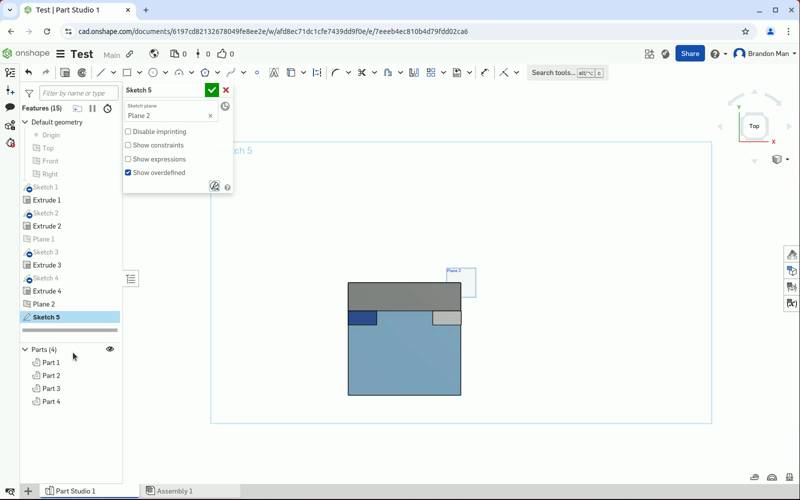
key(y)
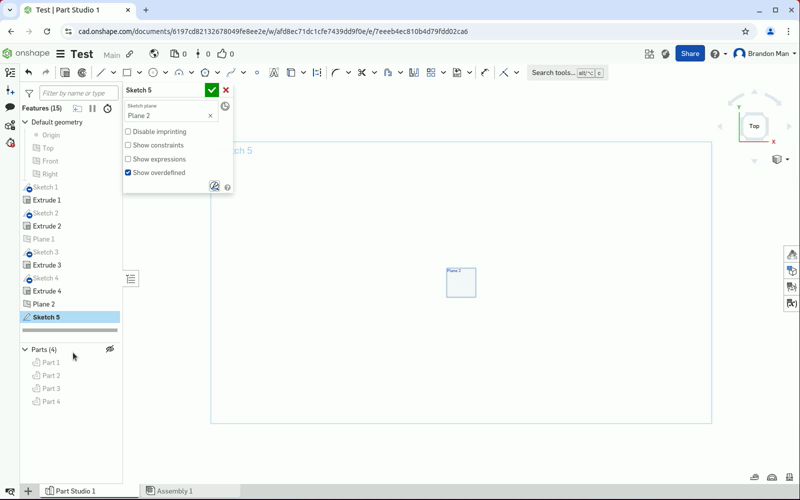
key(l)
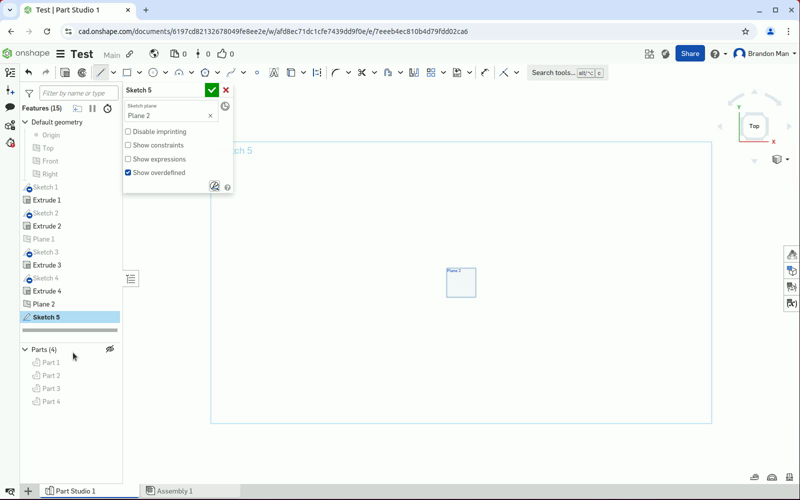
key_down(shift)
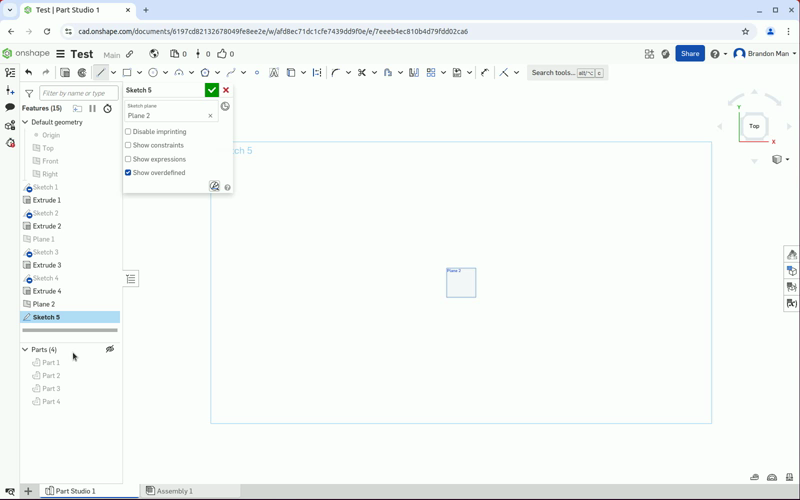
mouse_move(432, 395)
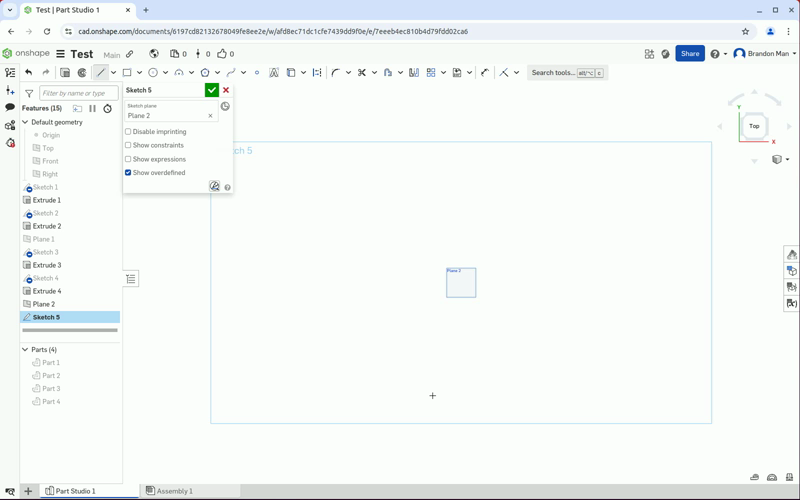
click(432, 395)
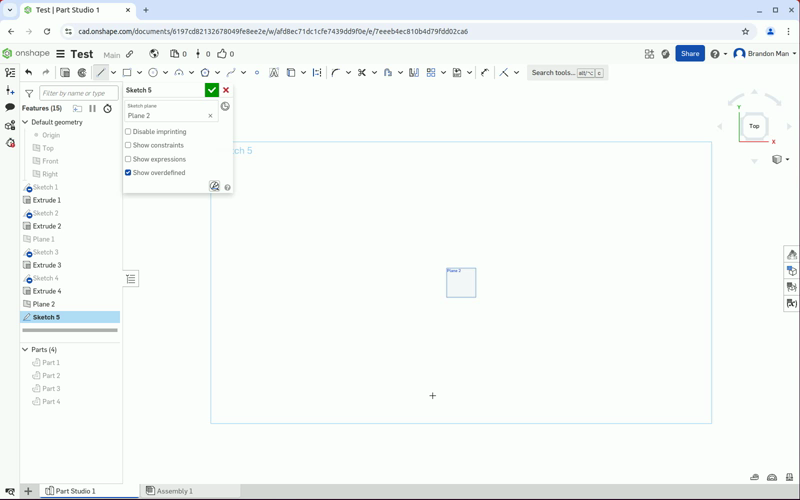
key_up(shift)
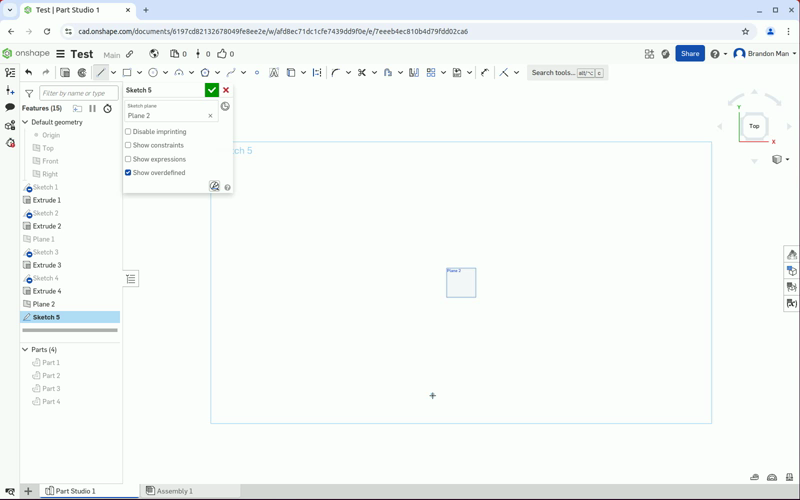
key_down(shift)
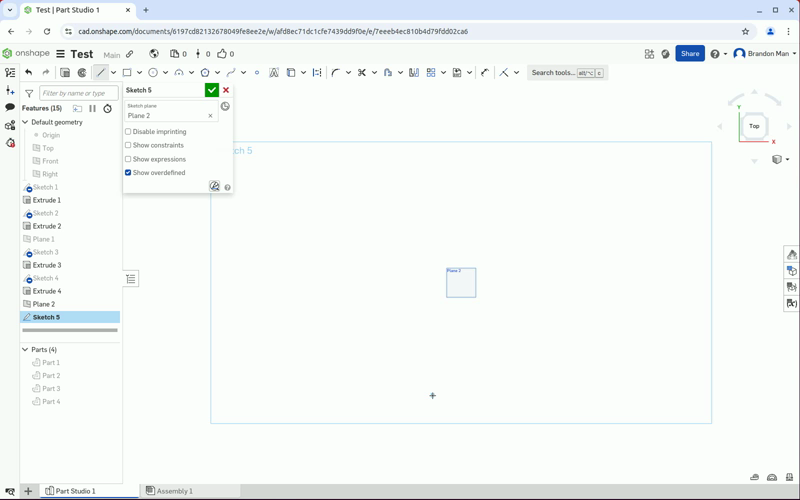
mouse_move(462, 395)
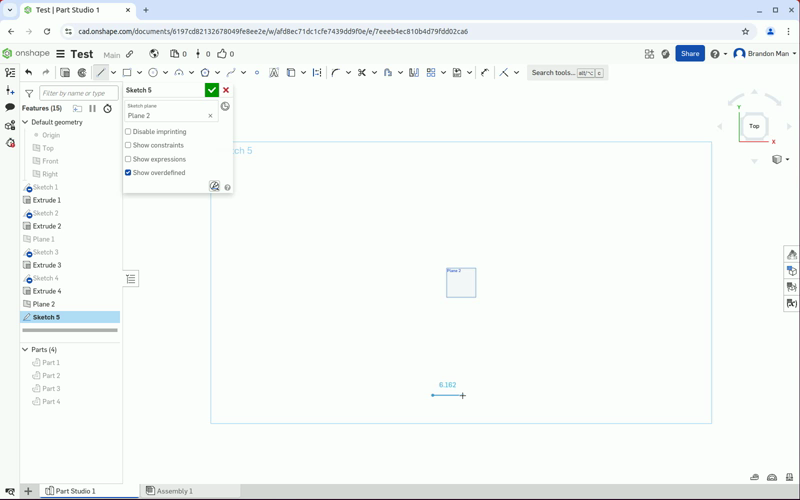
mouse_move(461, 395)
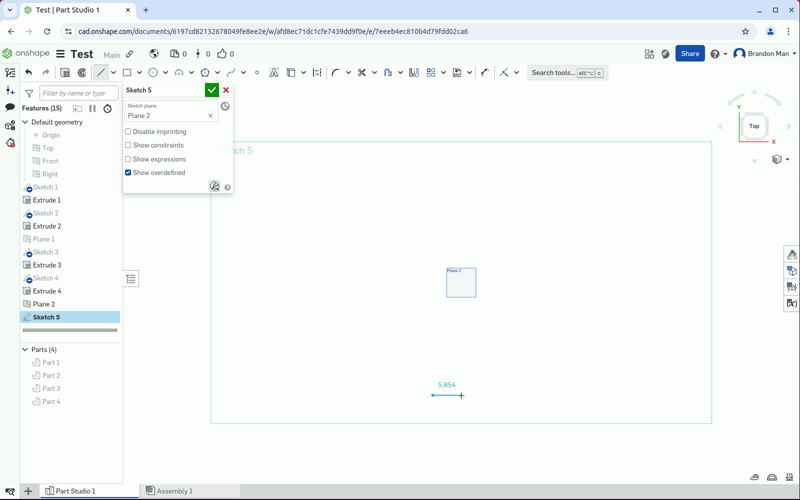
click(461, 395)
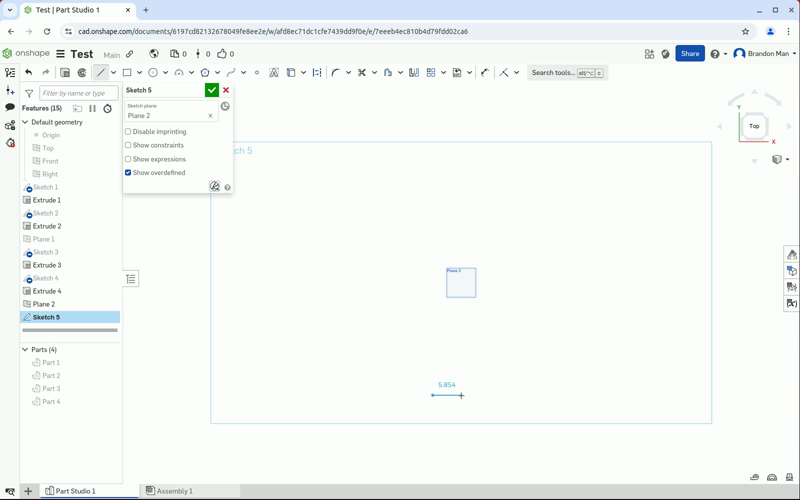
key_up(shift)
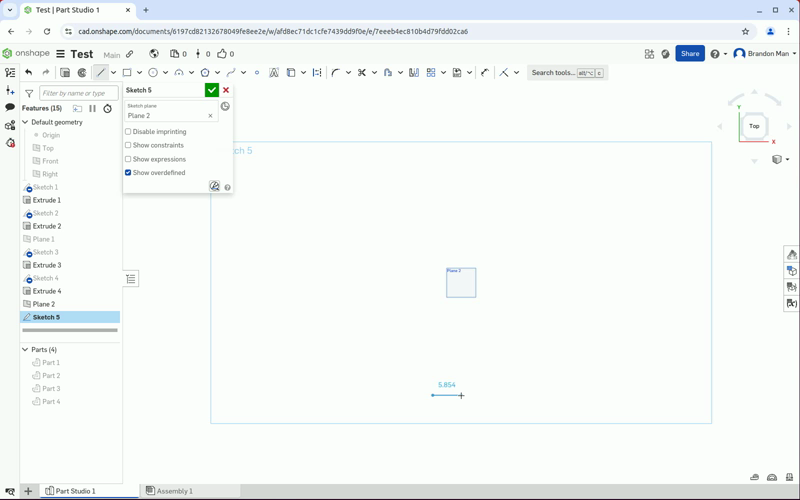
key_down(shift)
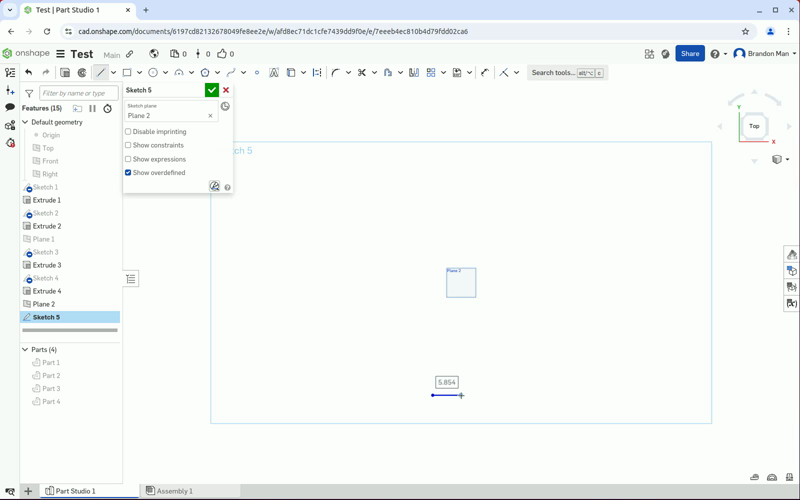
mouse_move(491, 395)
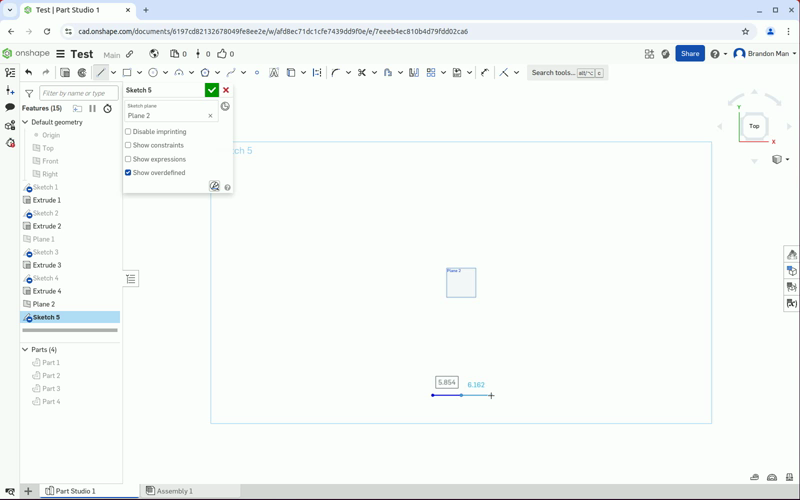
mouse_move(461, 359)
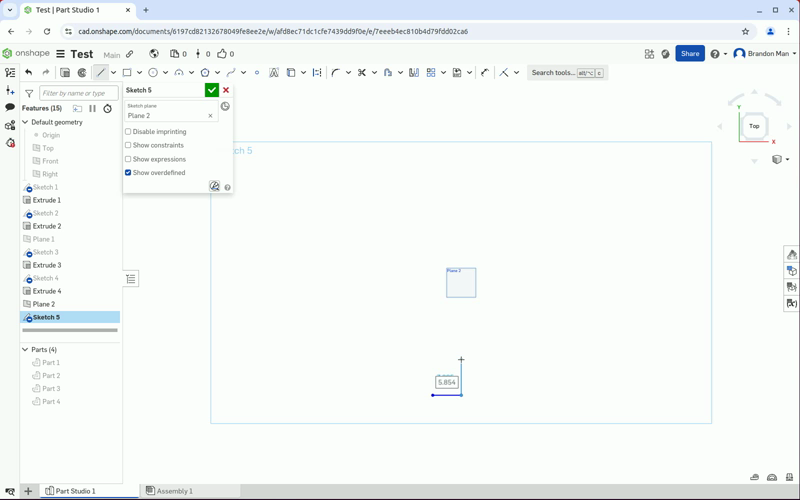
click(461, 359)
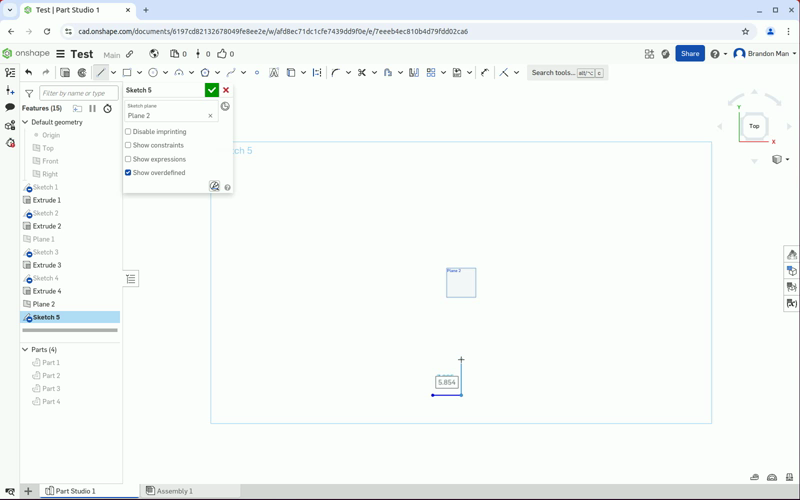
key_up(shift)
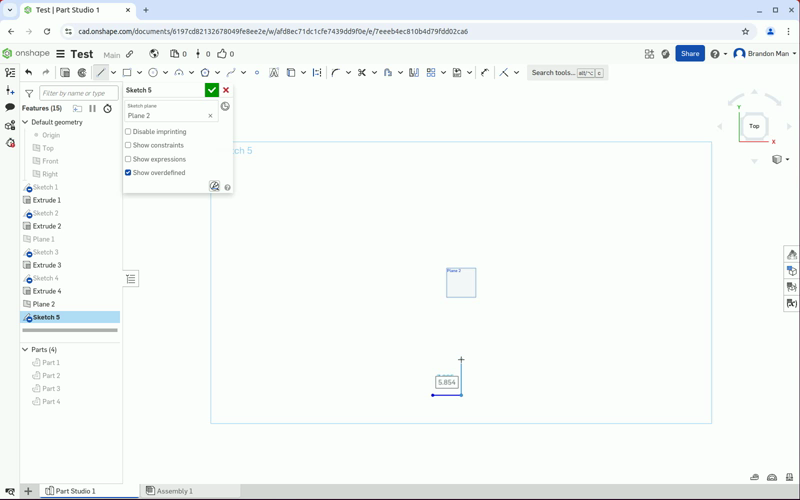
mouse_move(491, 359)
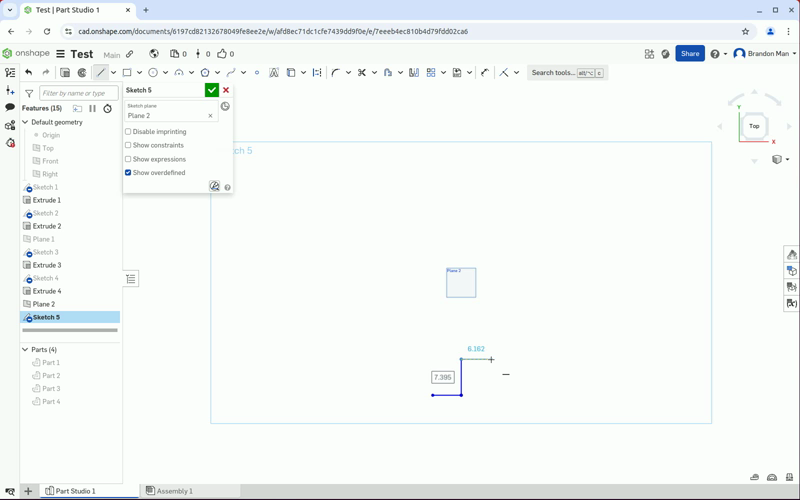
key_down(shift)
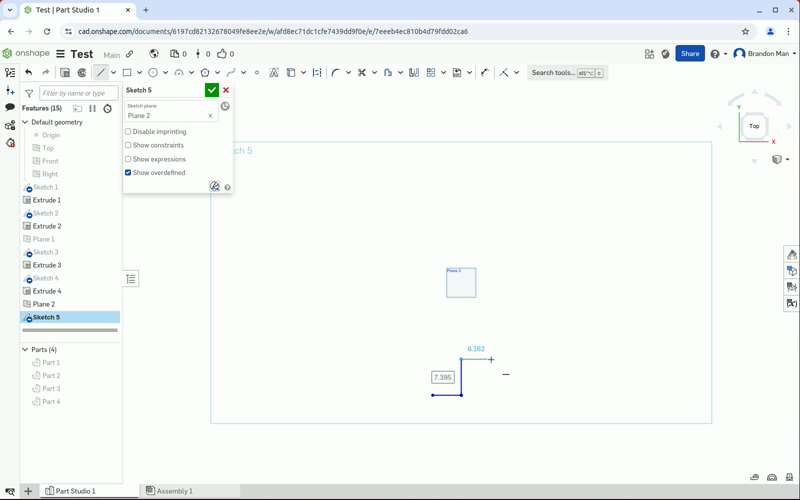
mouse_move(432, 395)
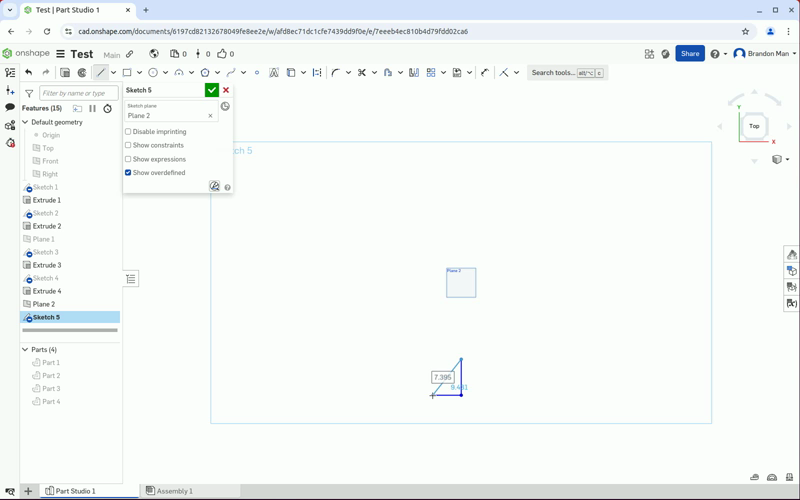
key_up(shift)
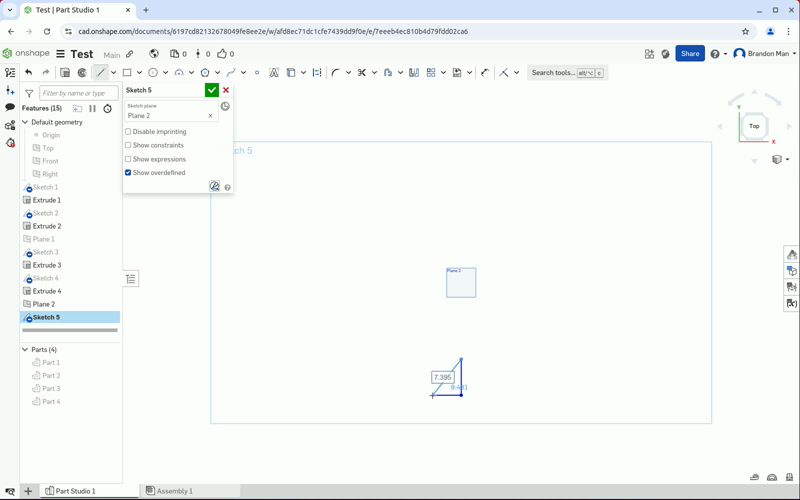
click(432, 395)
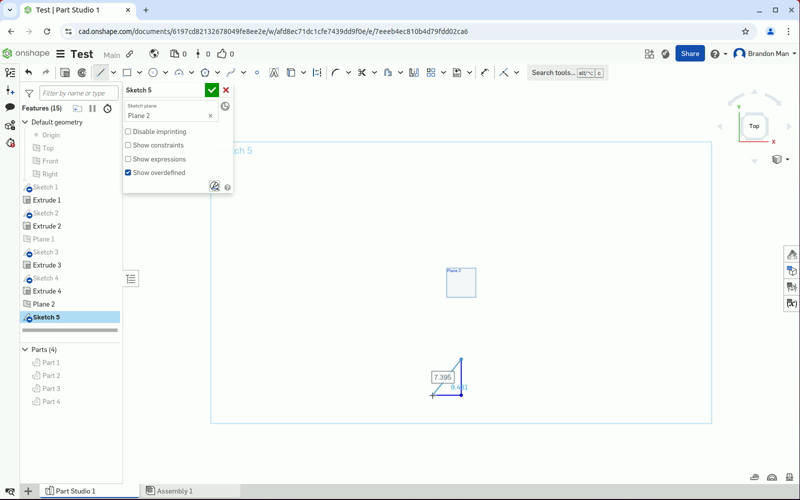
key(esc)
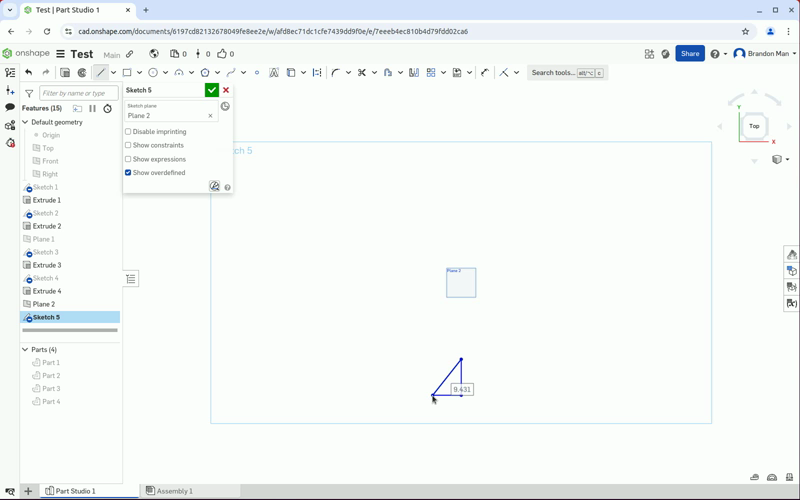
mouse_move(450, 373)
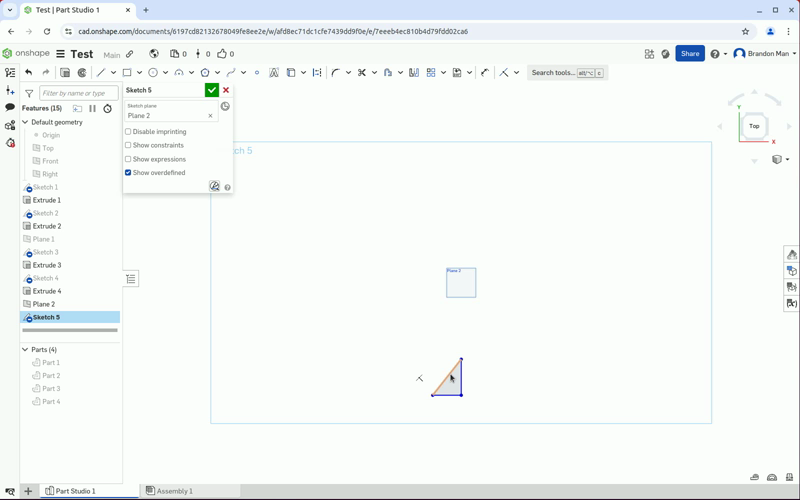
scroll(6)
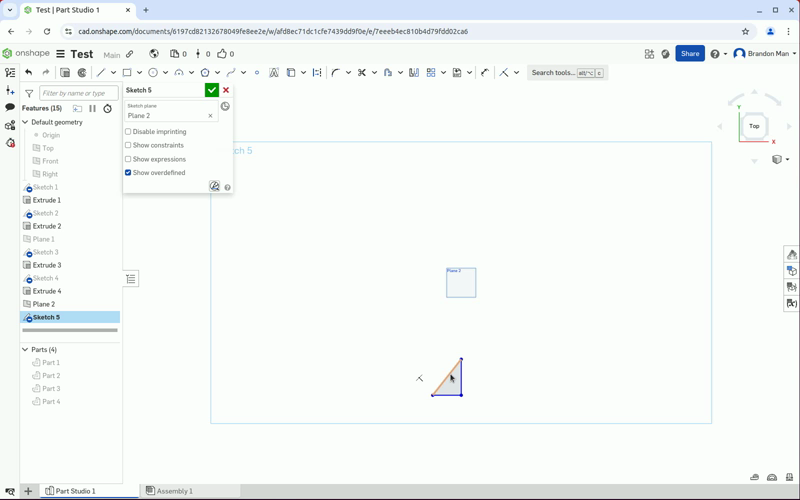
scroll(6)
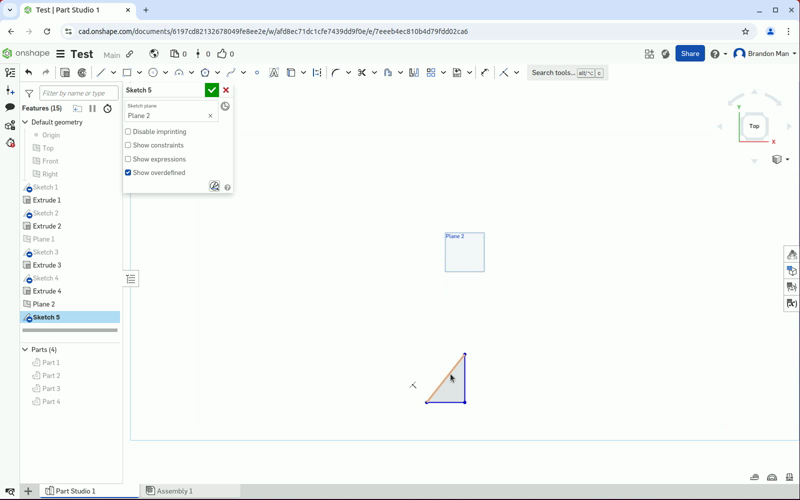
scroll(6)
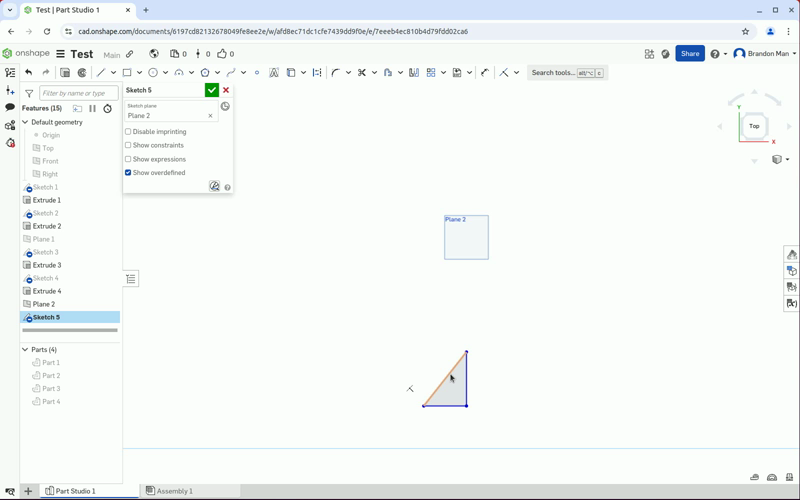
scroll(6)
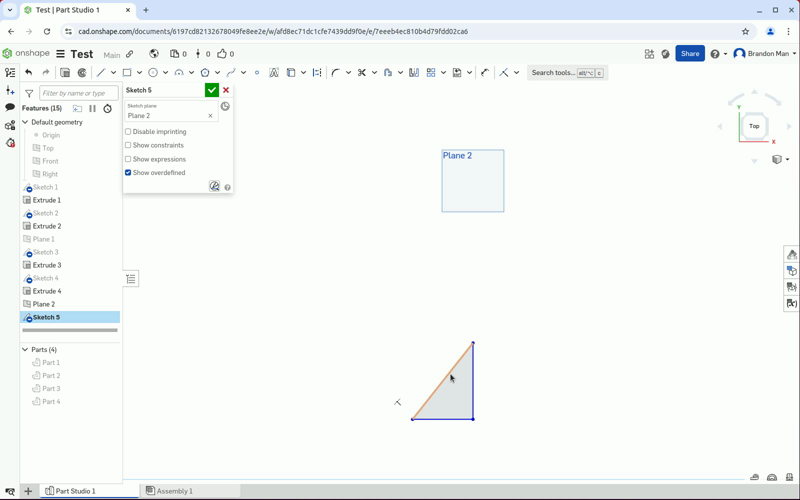
scroll(6)
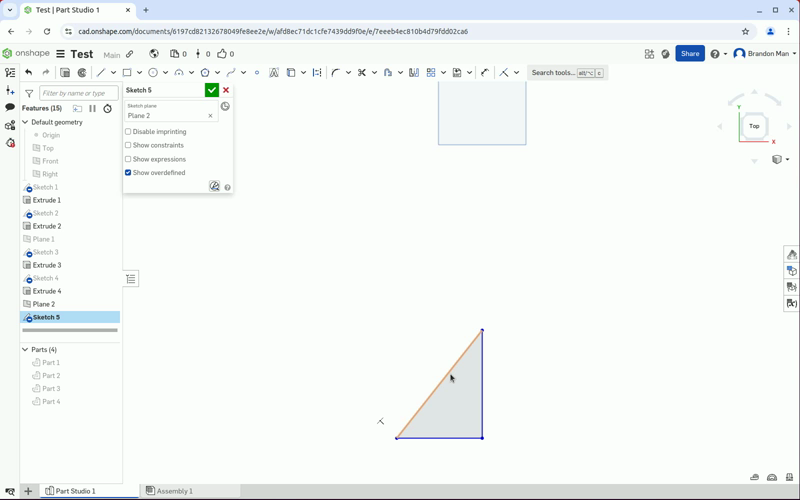
scroll(6)
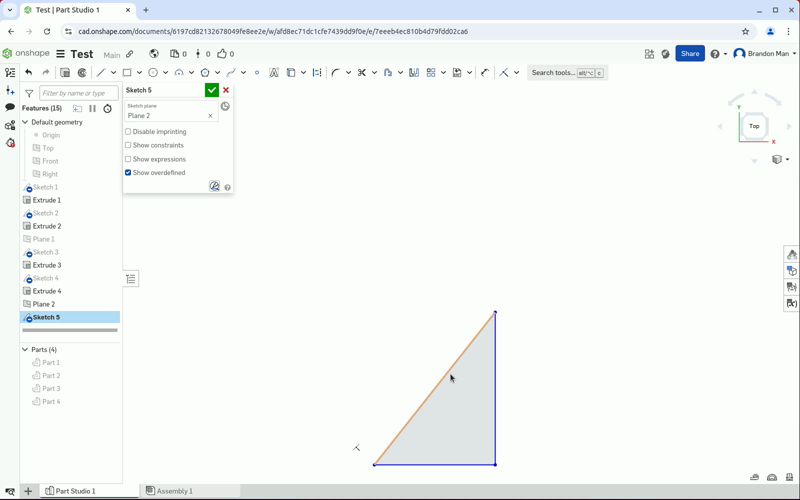
scroll(6)
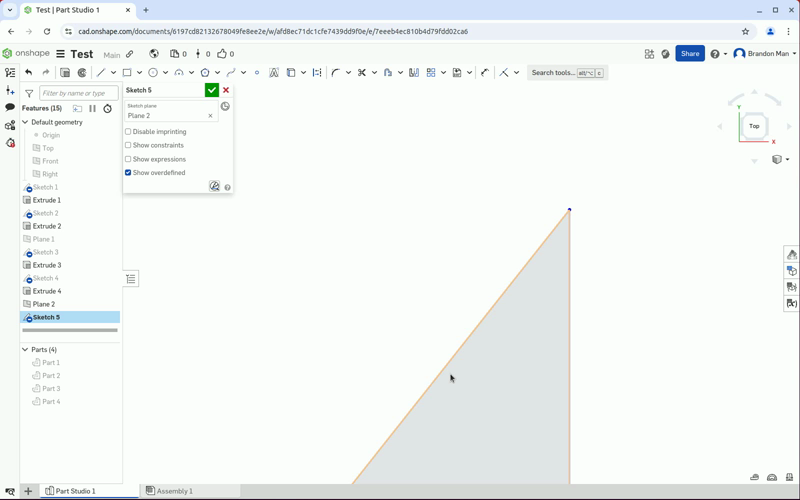
click(450, 373)
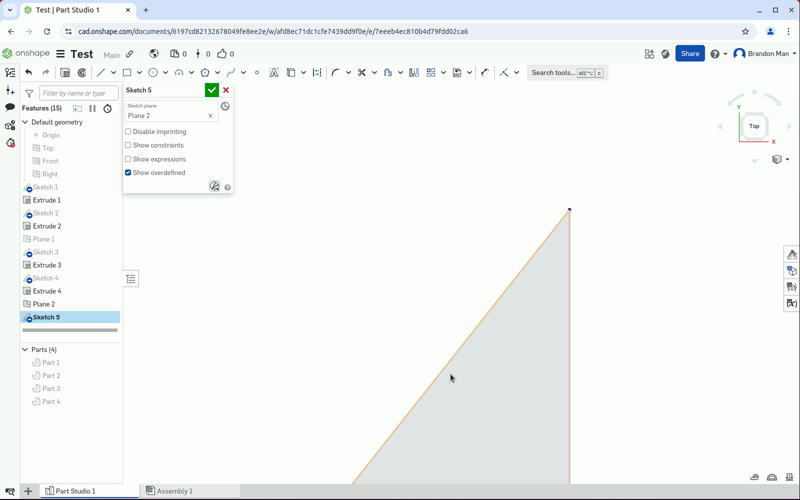
scroll(-6)
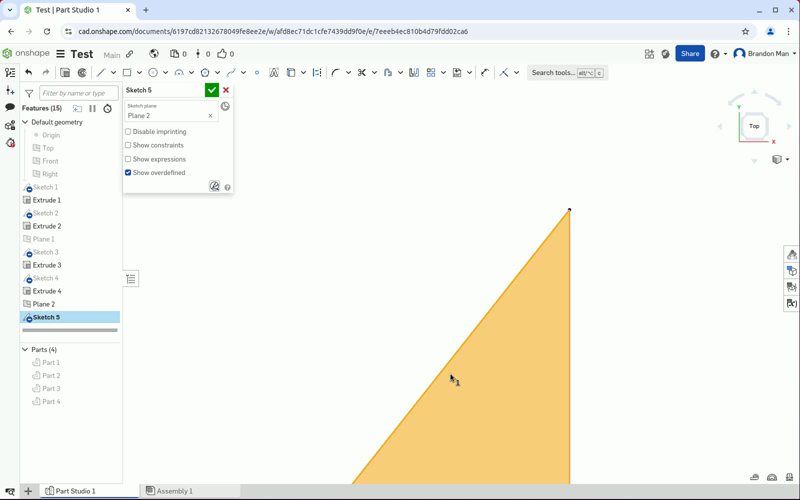
scroll(-6)
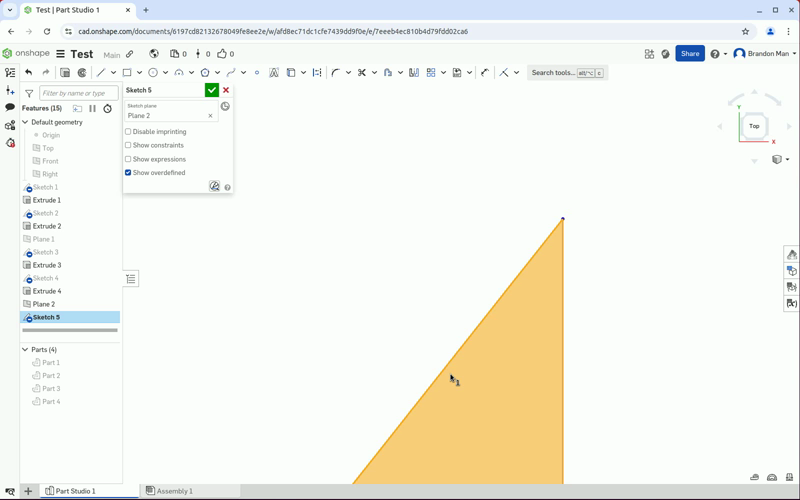
scroll(-6)
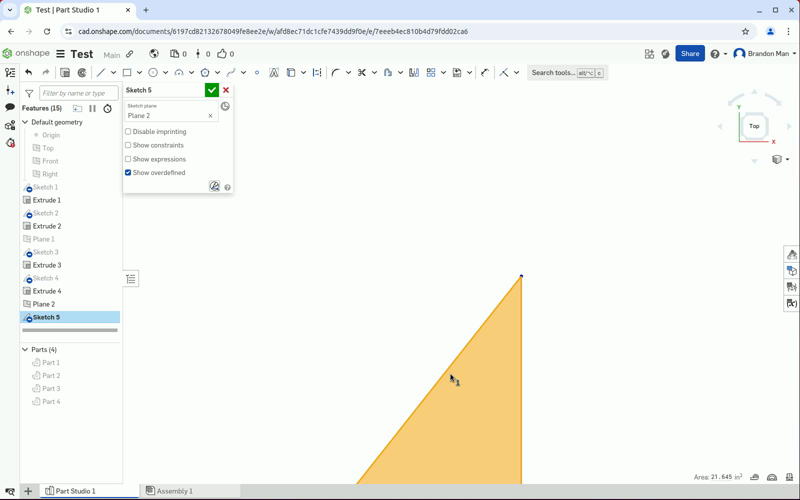
scroll(-6)
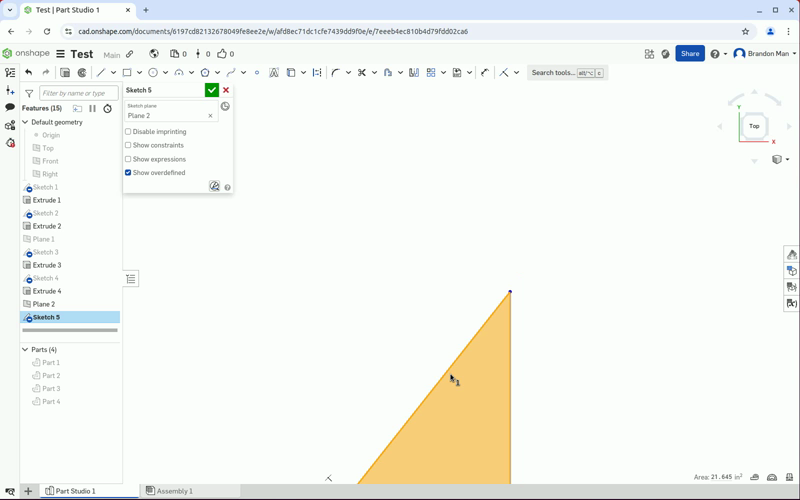
scroll(-6)
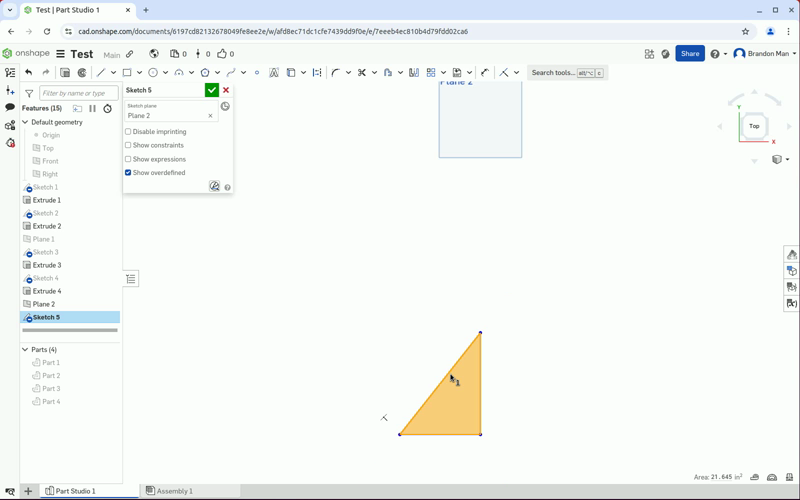
scroll(-6)
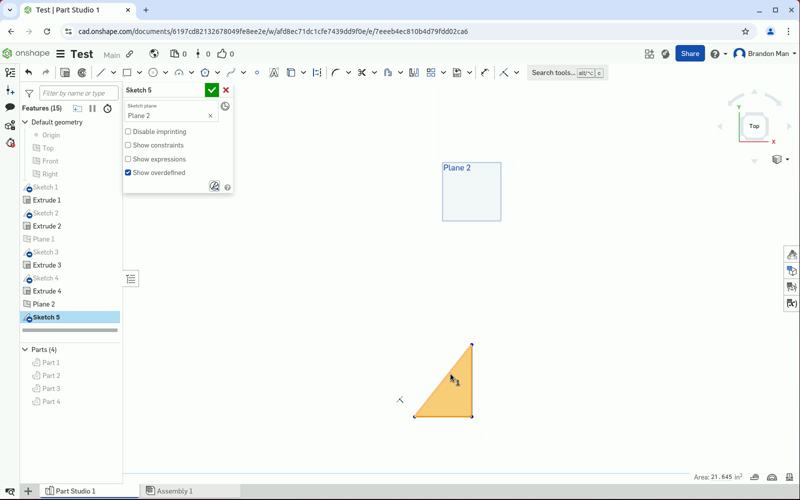
scroll(-6)
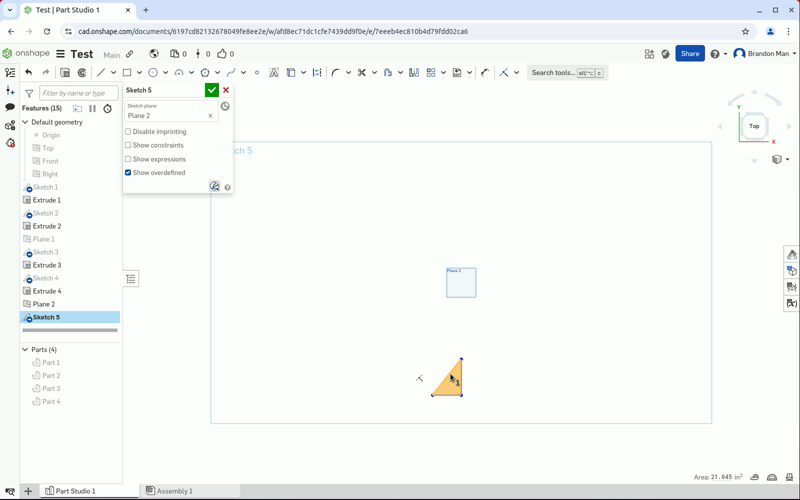
mouse_move(73, 352)
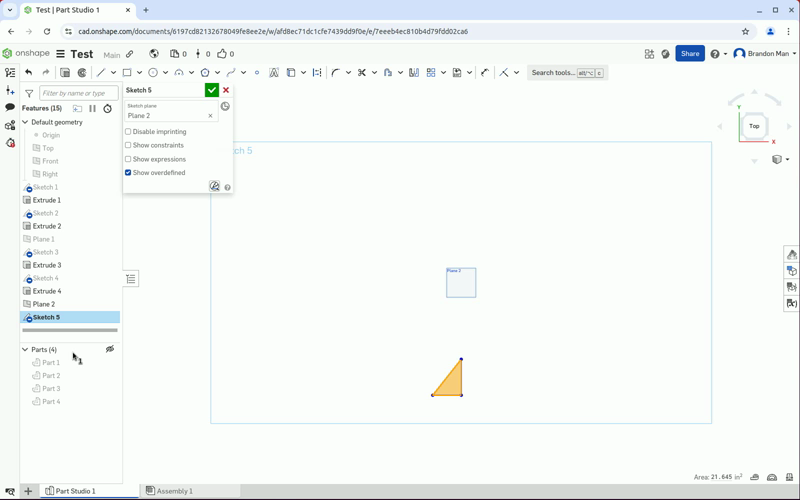
key(shift+y)
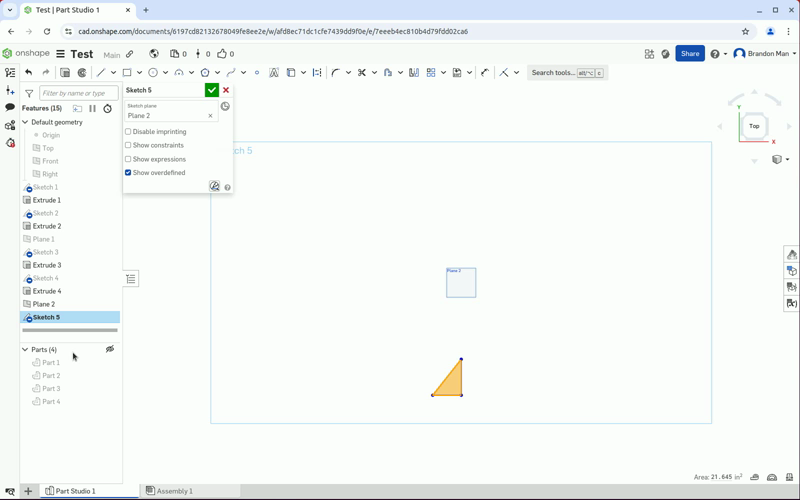
key(shift+e)
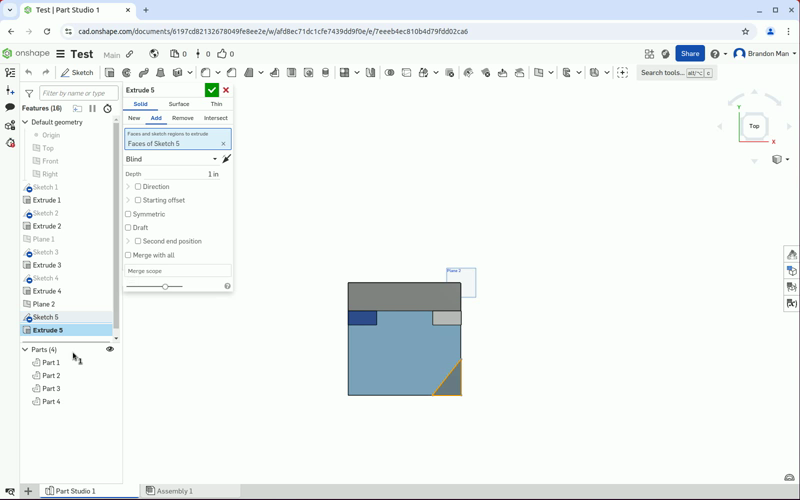
mouse_move(143, 106)
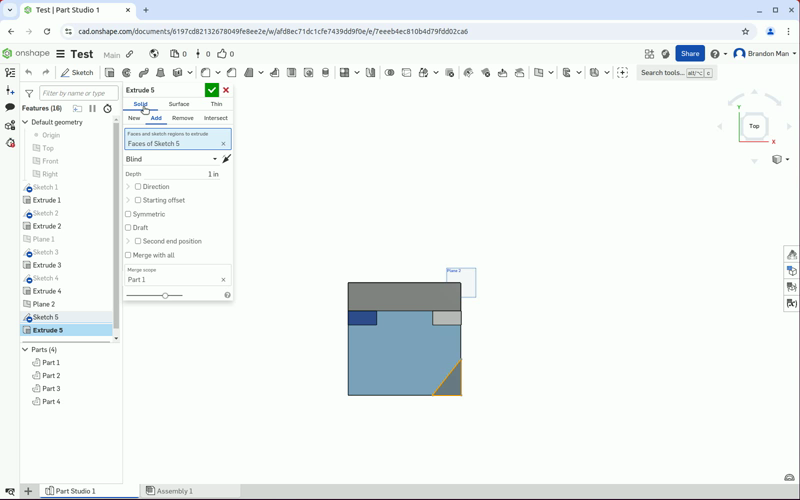
click(143, 106)
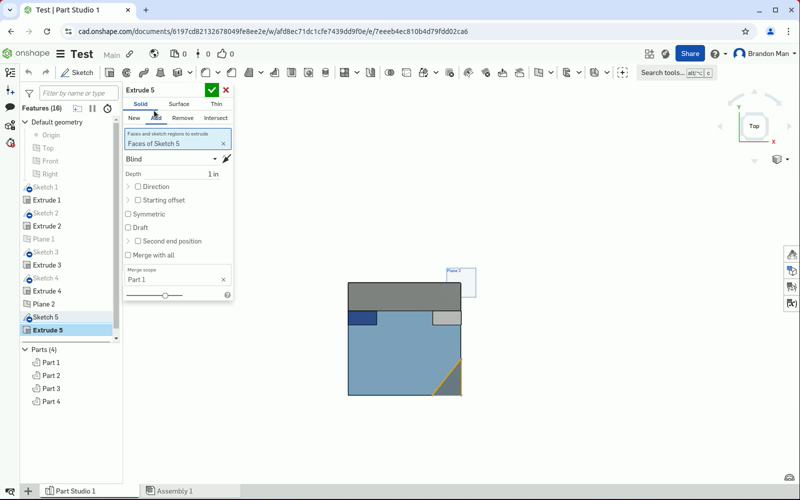
mouse_move(186, 120)
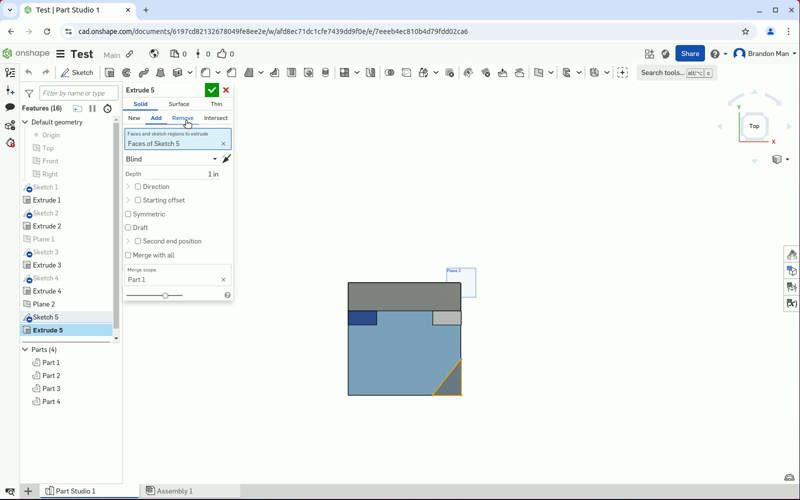
click(186, 120)
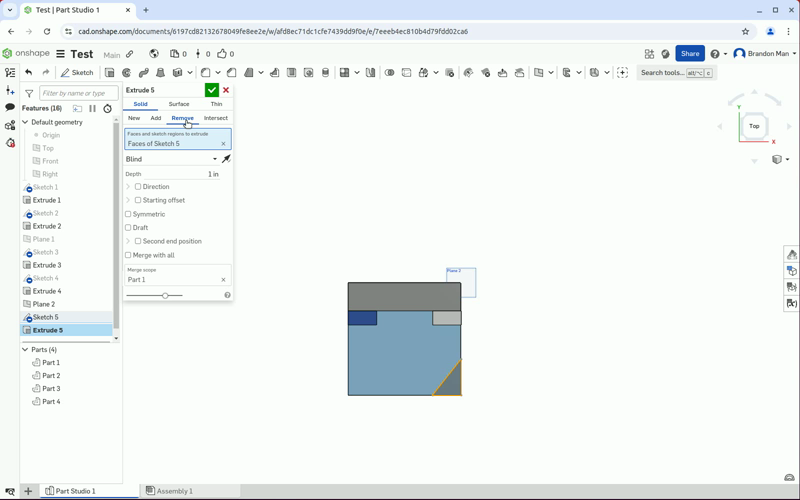
key(tab, 4)
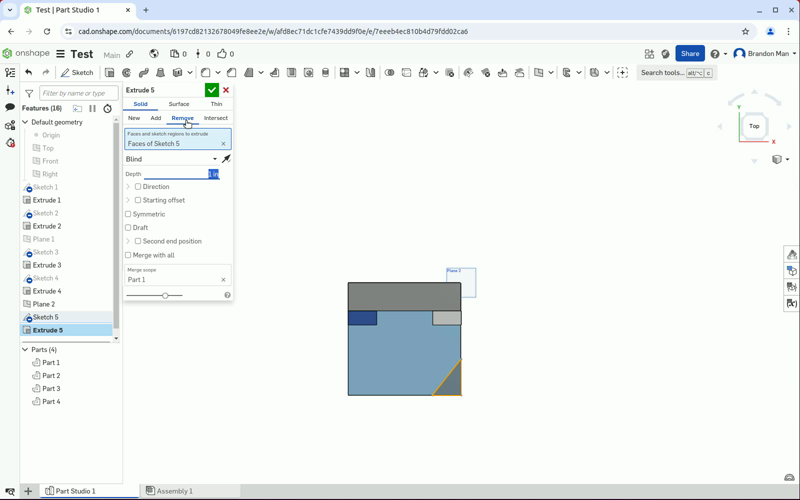
text(5.777)
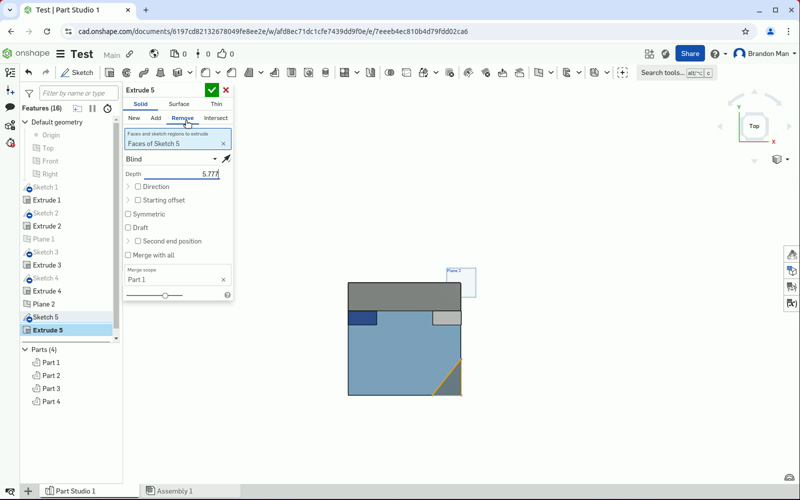
key(tab, 6)
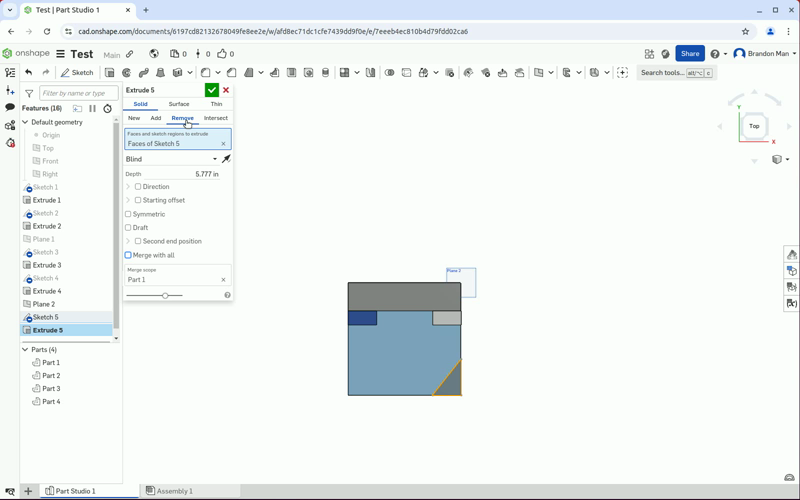
key(space)
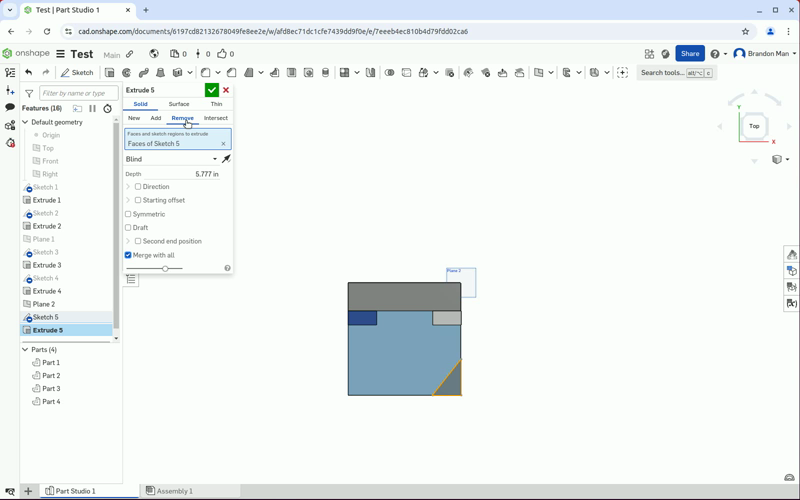
key(enter)
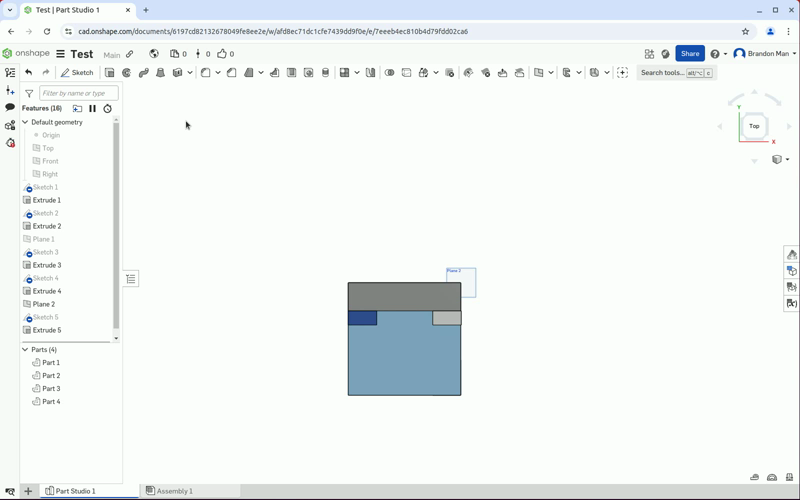
key(shift+h)
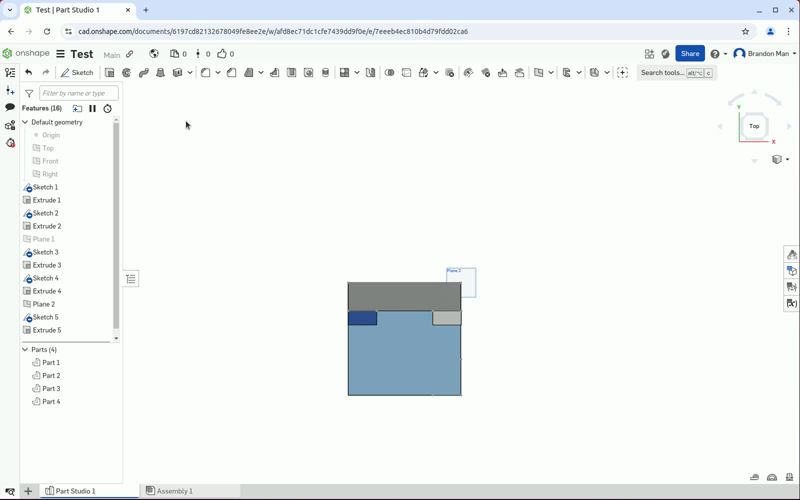
key(shift+h)
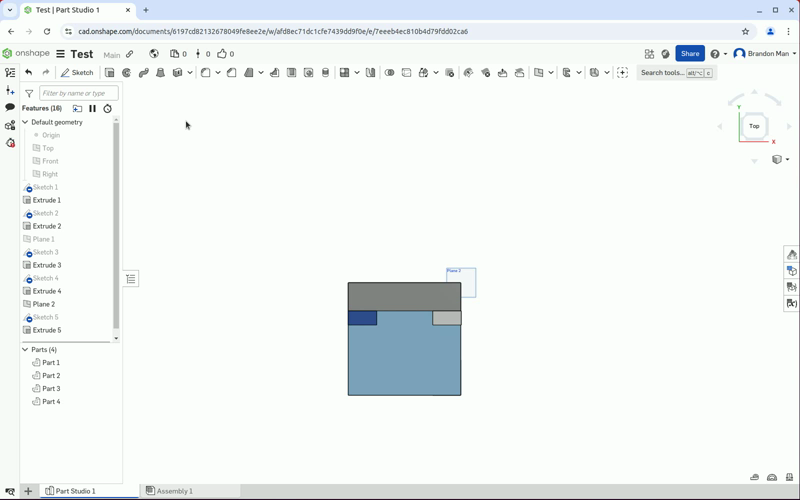
mouse_move(69, 189)
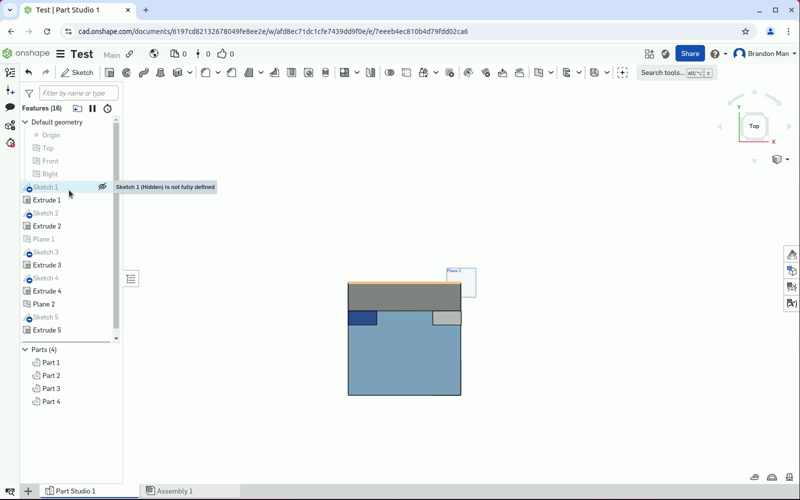
click(69, 189)
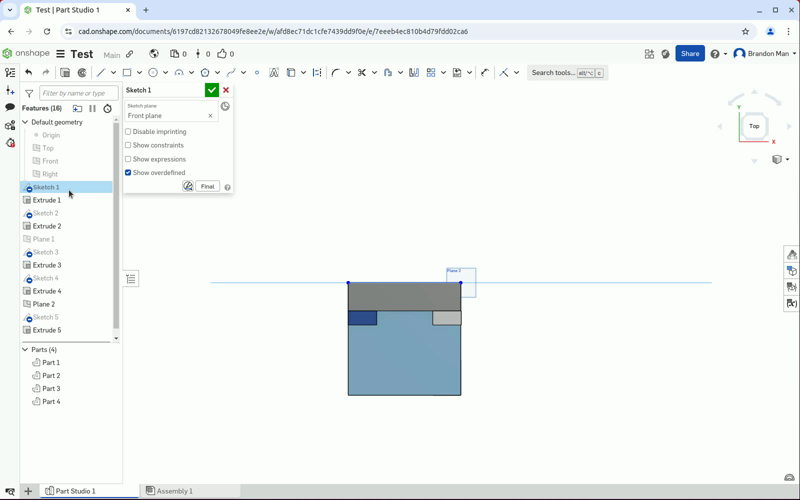
mouse_move(229, 92)
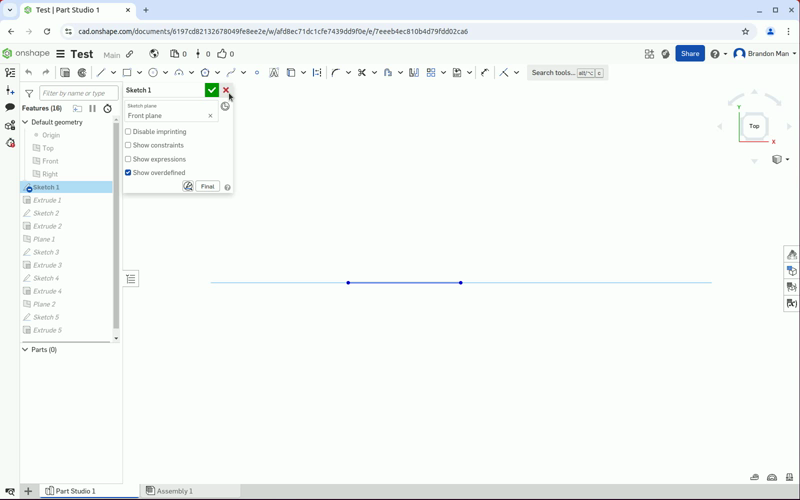
click(229, 92)
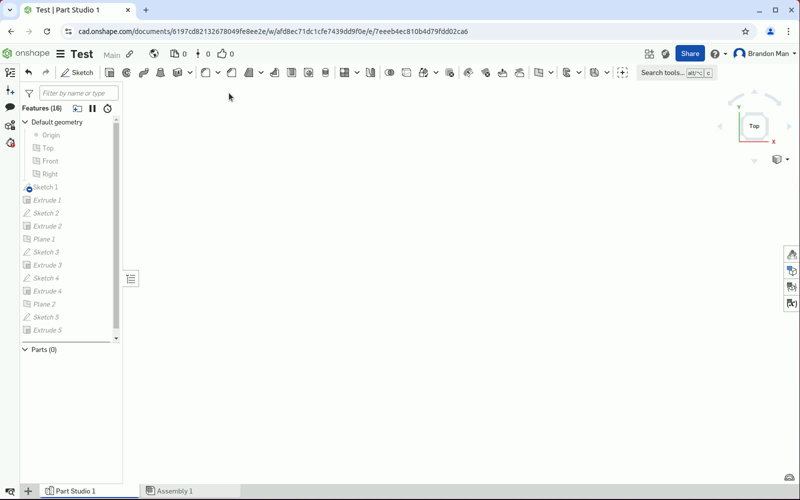
key(shift+s)
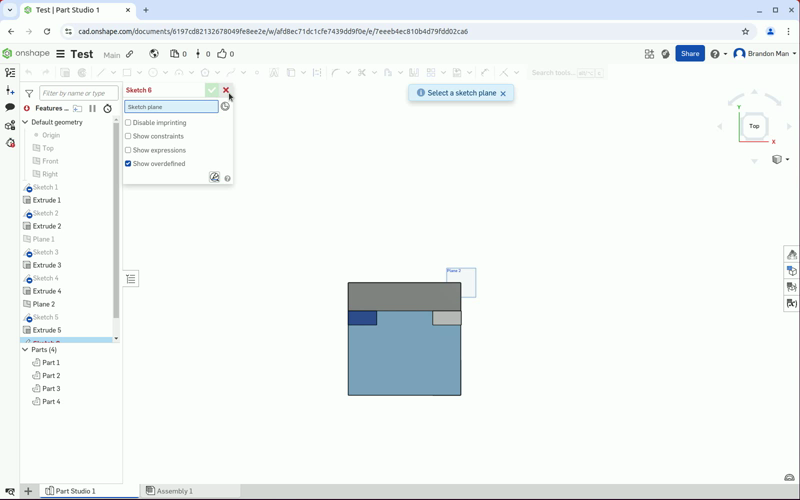
mouse_move(69, 293)
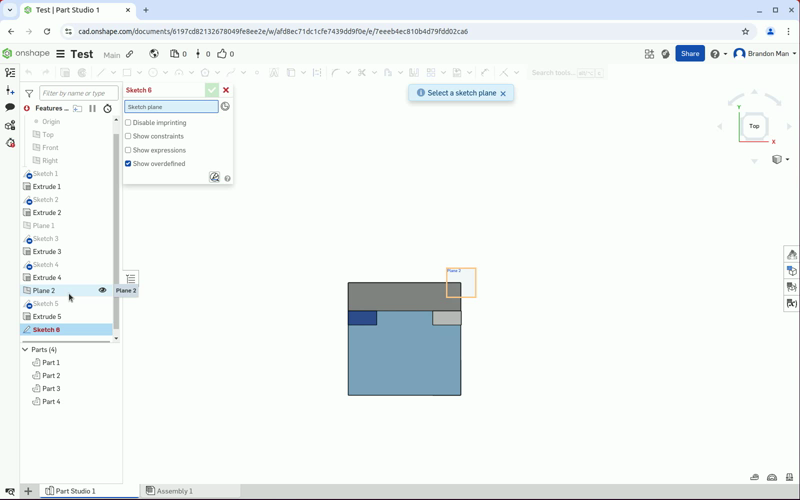
click(69, 293)
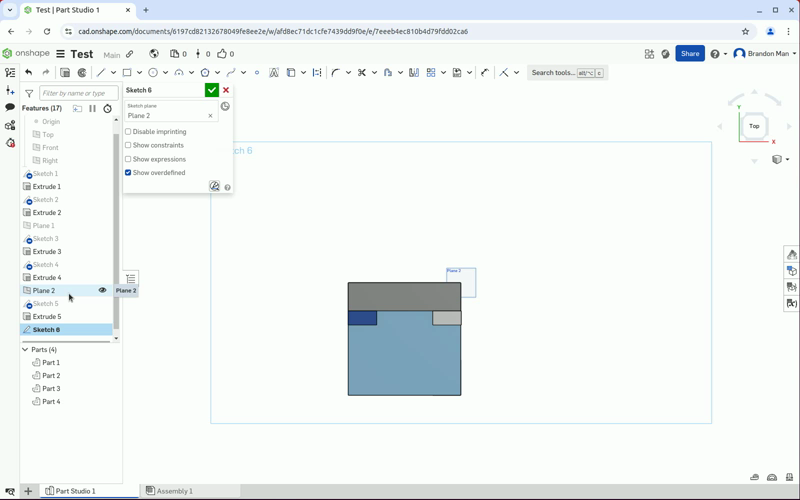
mouse_move(73, 352)
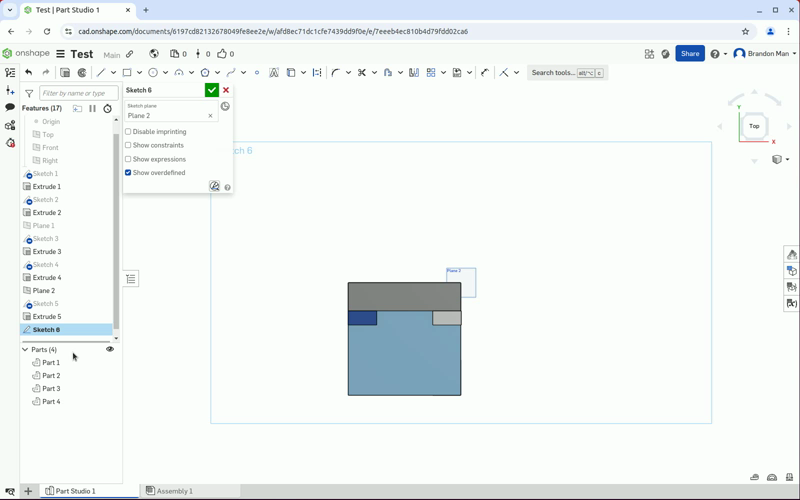
key(y)
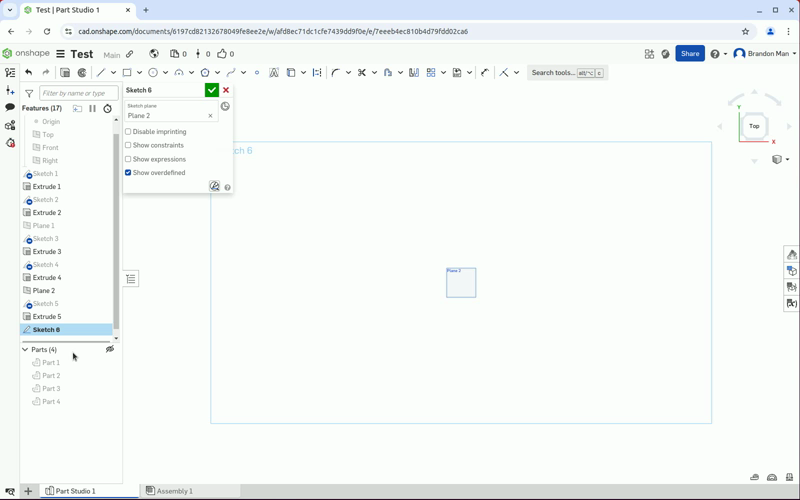
key(l)
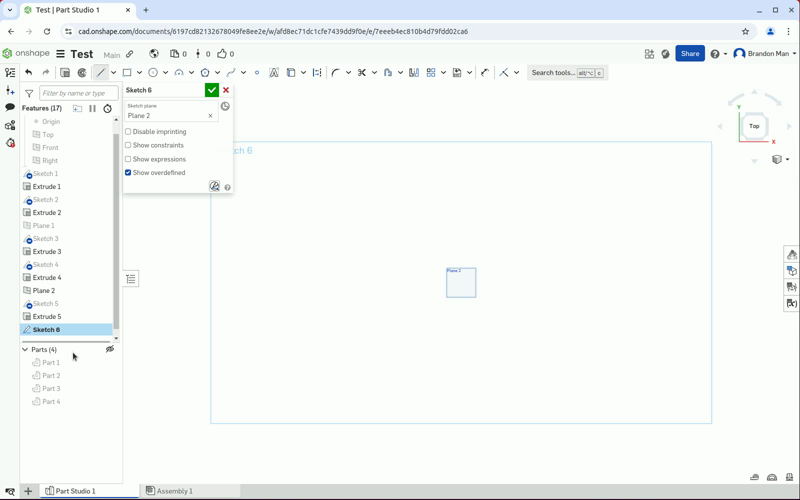
key_down(shift)
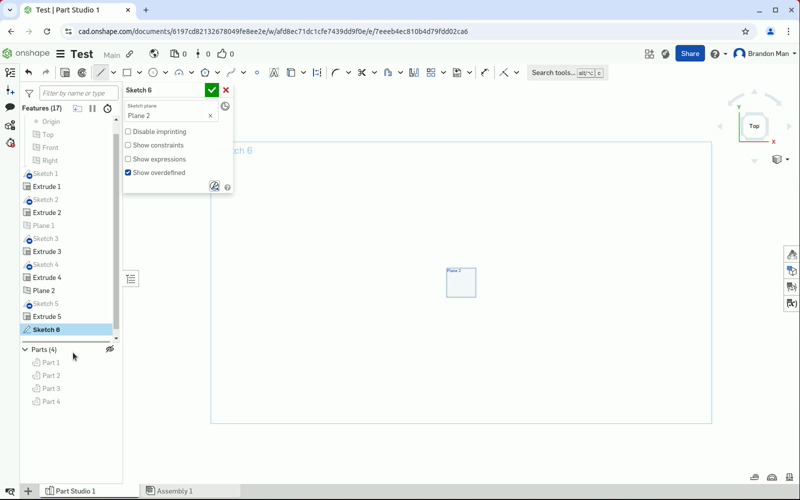
mouse_move(348, 395)
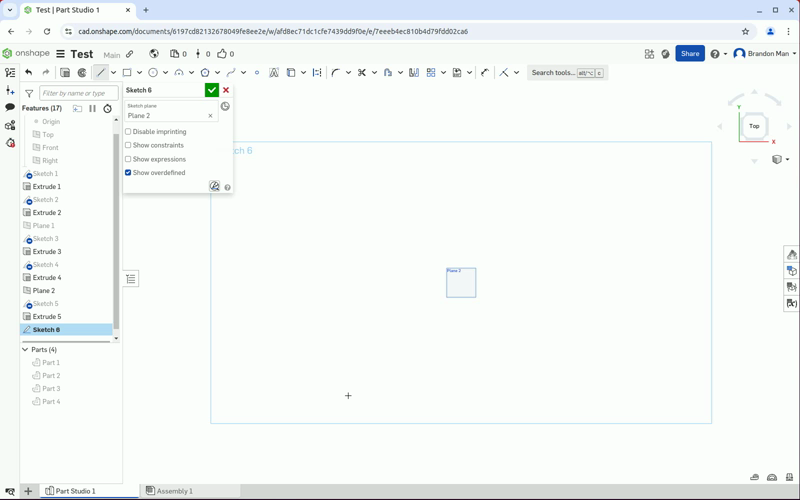
click(348, 395)
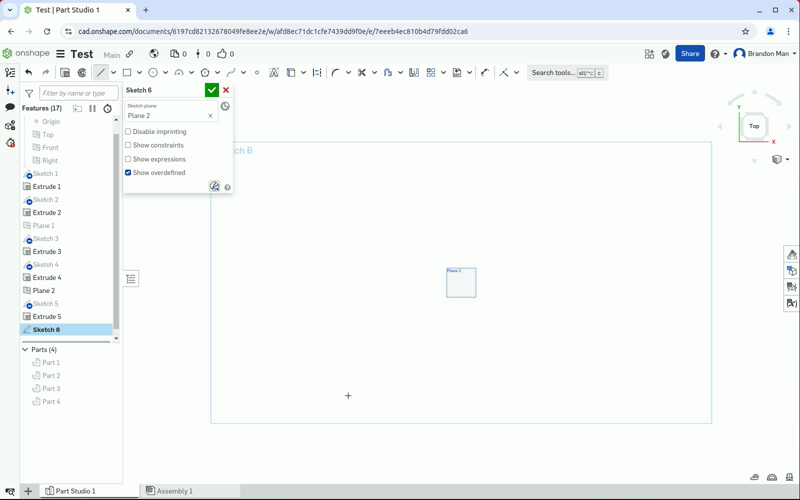
key_up(shift)
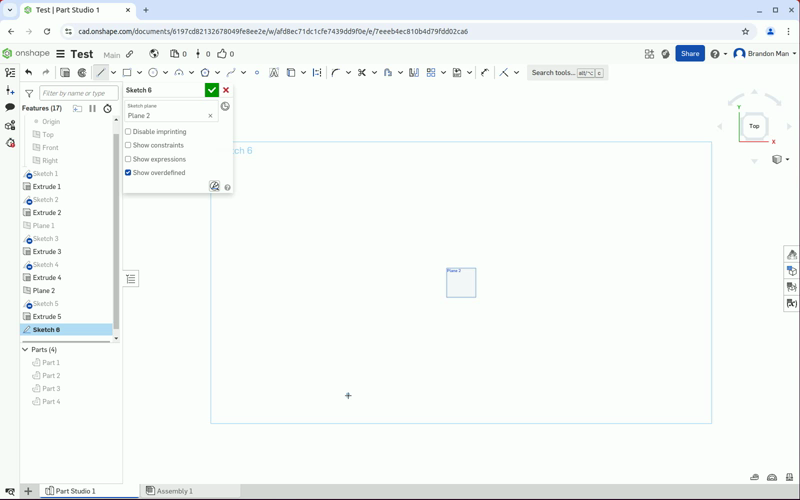
key_down(shift)
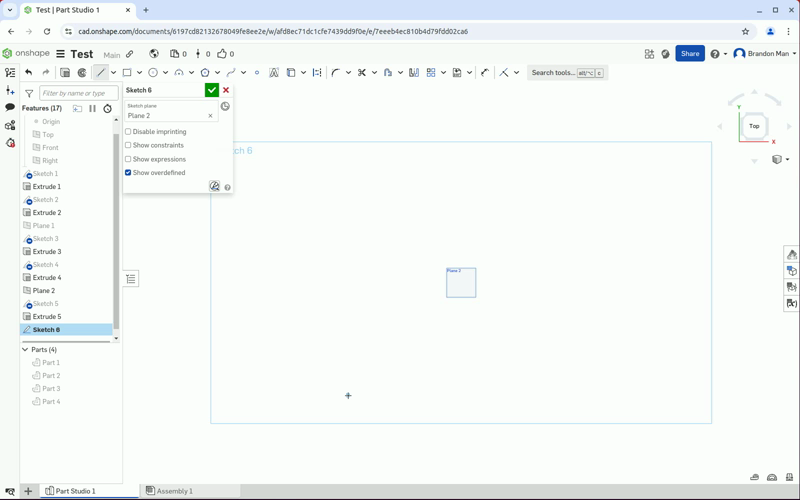
mouse_move(378, 395)
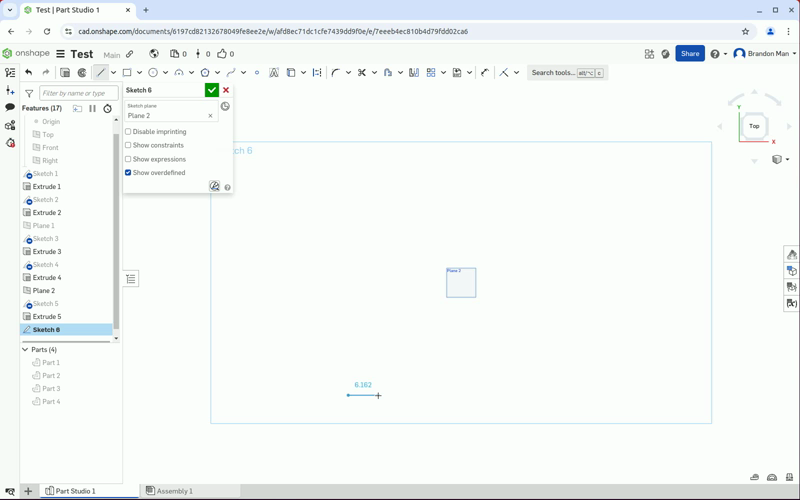
mouse_move(377, 395)
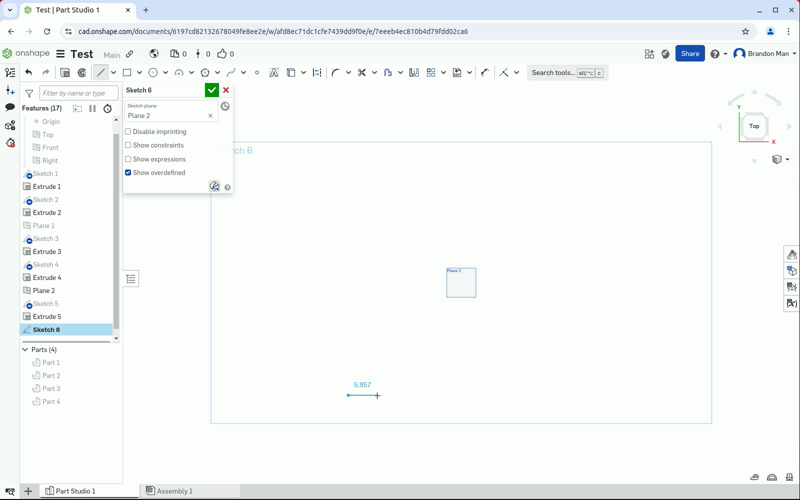
click(377, 395)
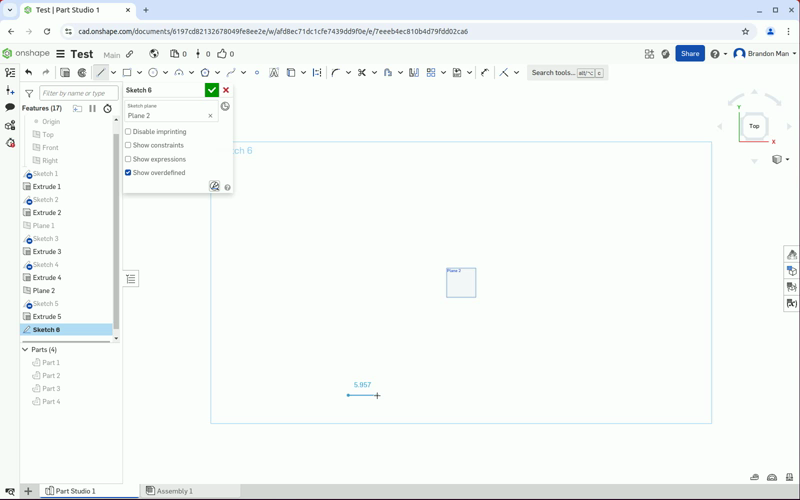
key_up(shift)
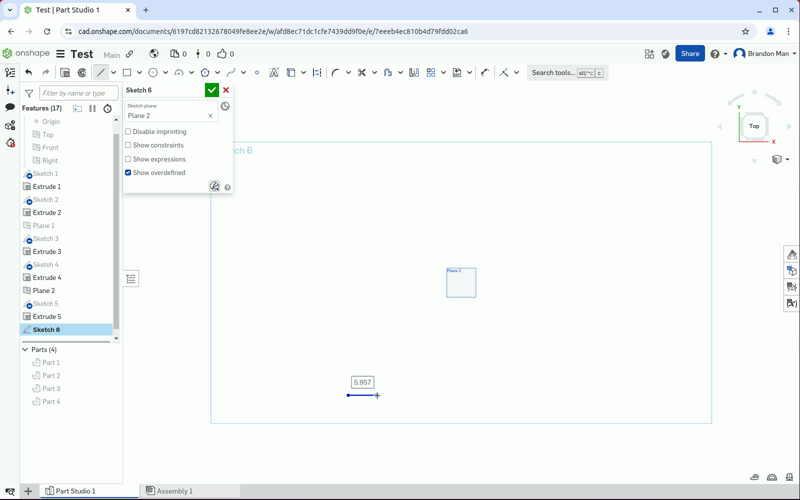
key_down(shift)
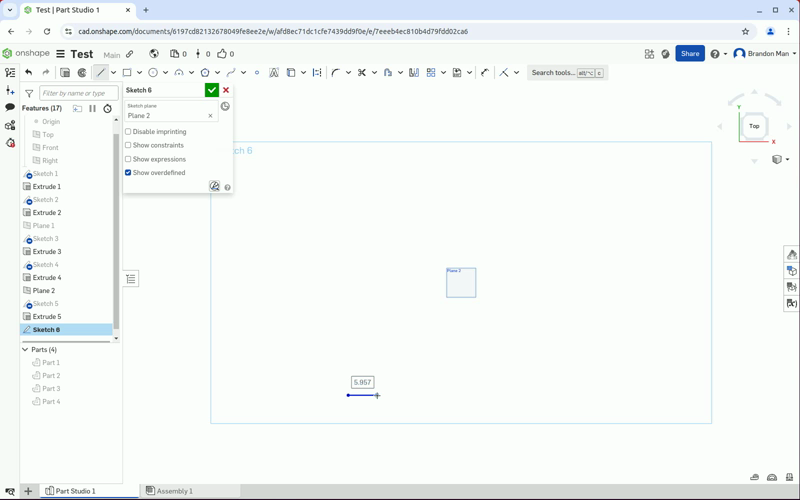
mouse_move(407, 395)
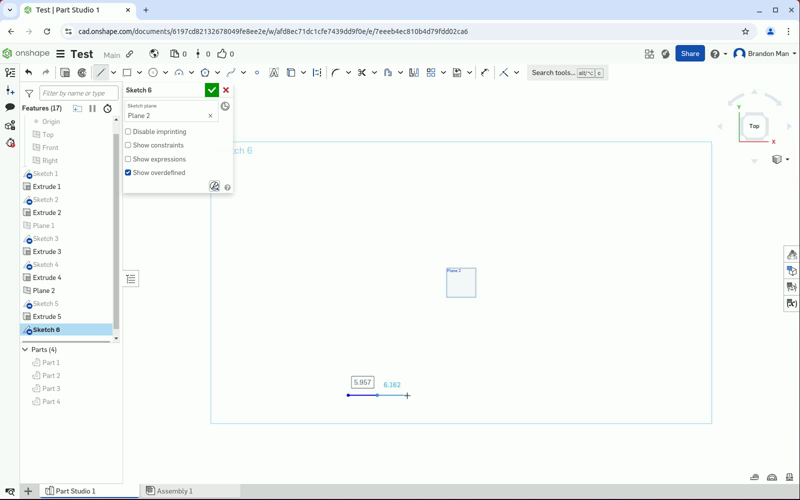
mouse_move(348, 359)
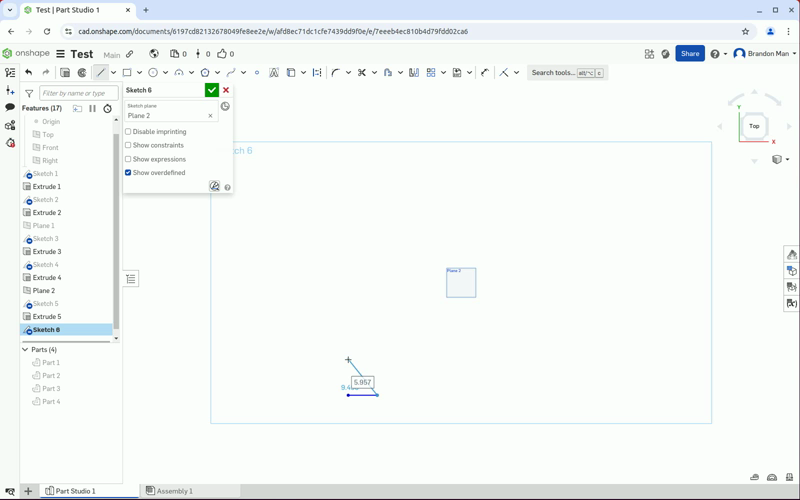
click(348, 359)
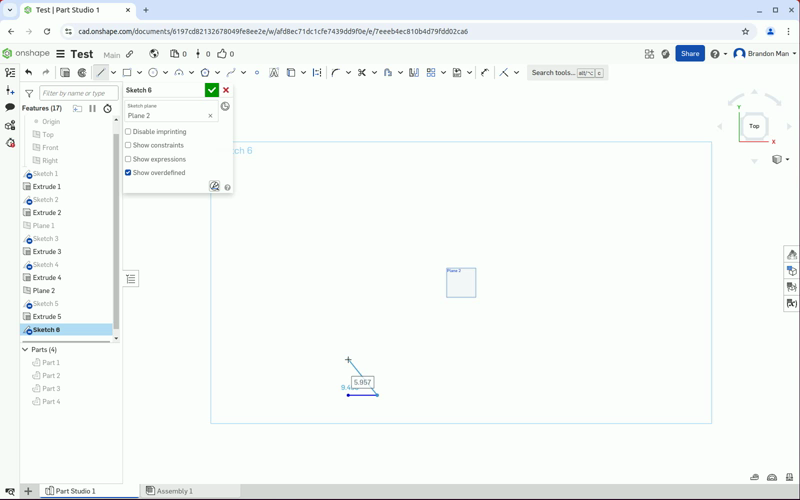
key_up(shift)
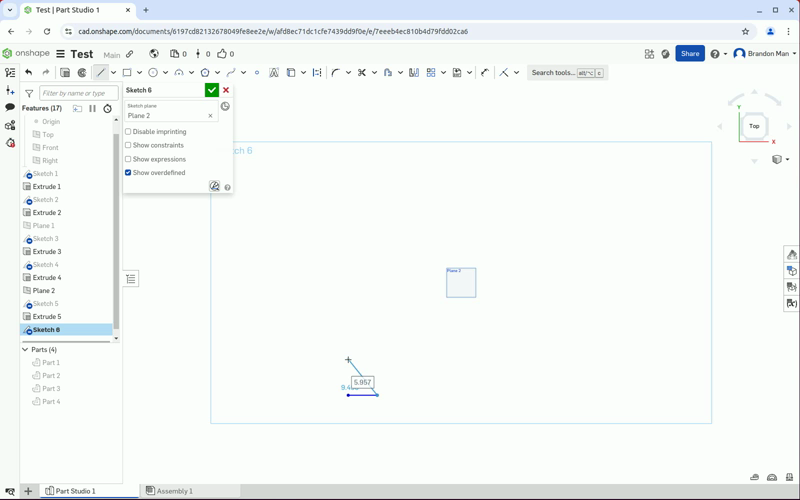
mouse_move(378, 359)
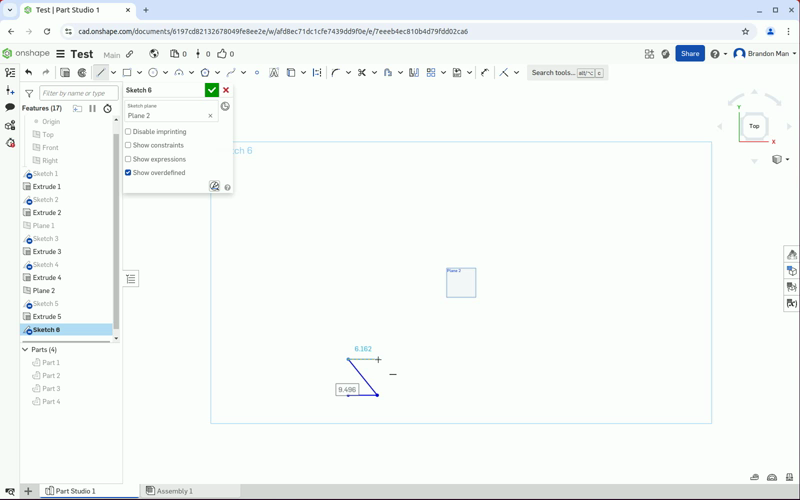
key_down(shift)
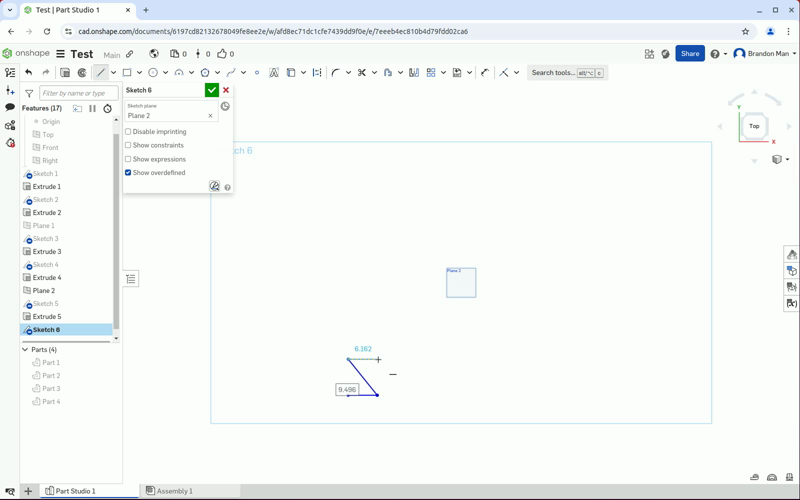
mouse_move(348, 395)
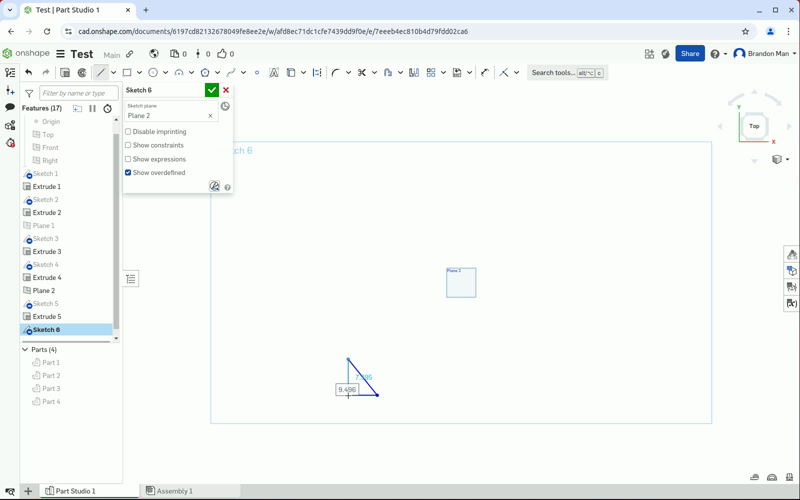
key_up(shift)
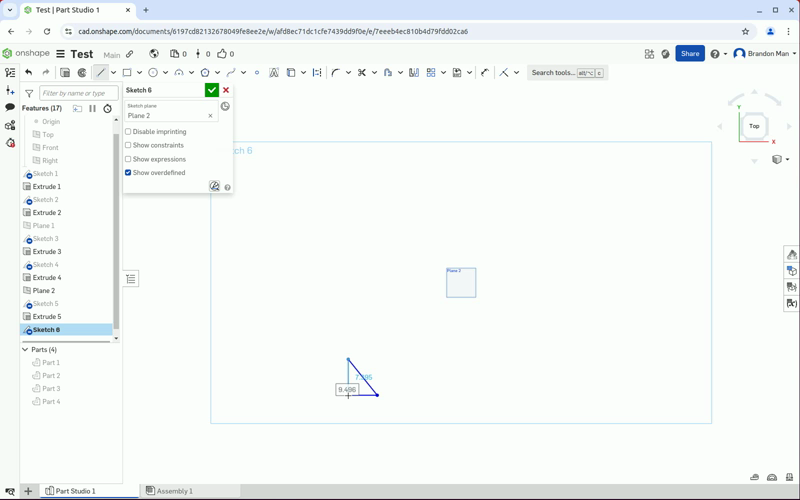
click(348, 395)
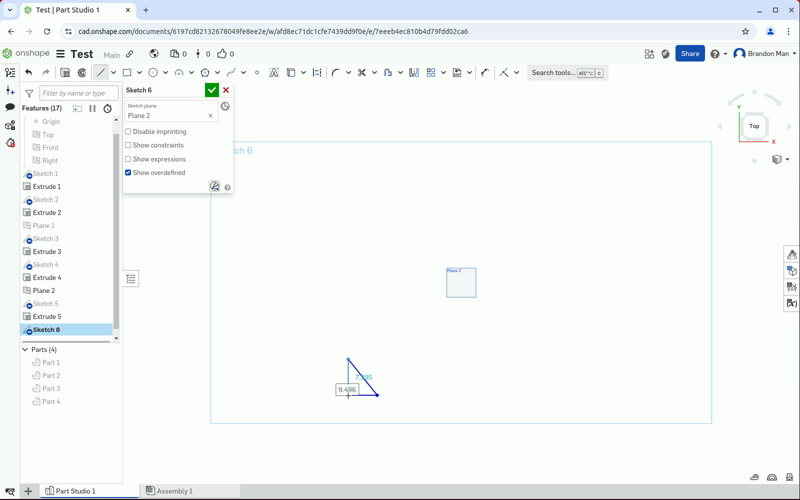
key(esc)
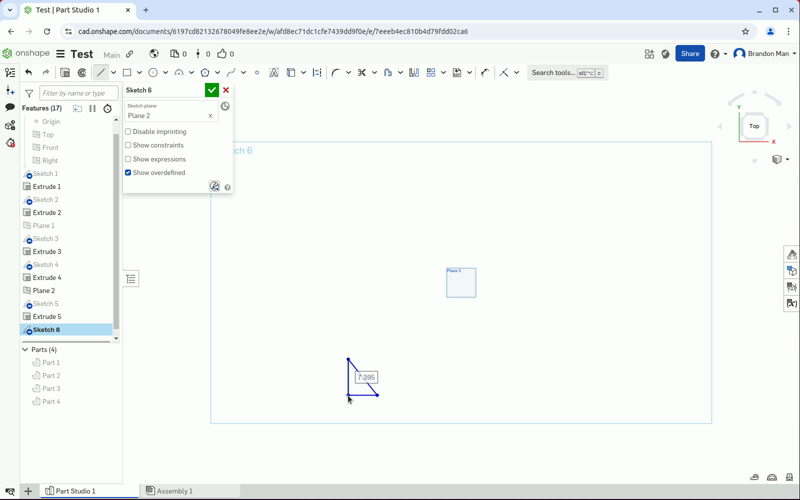
mouse_move(353, 375)
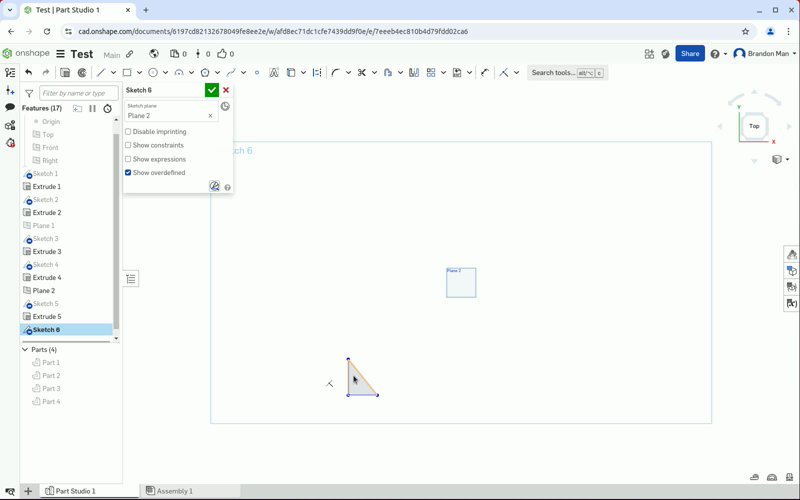
scroll(6)
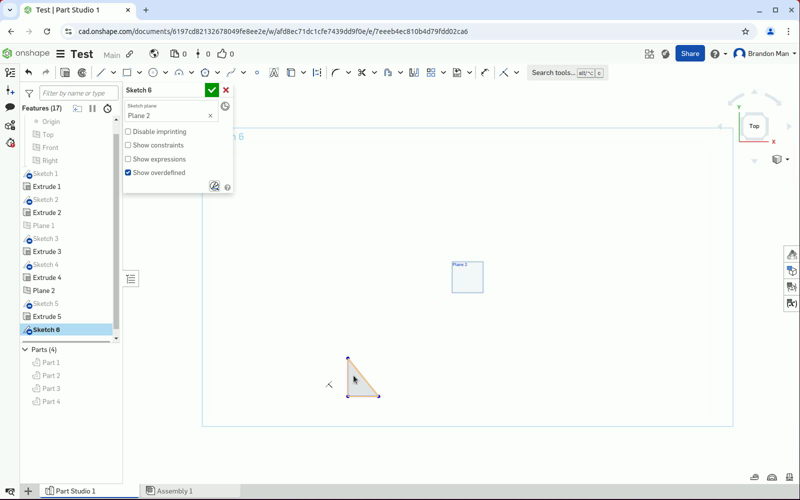
scroll(6)
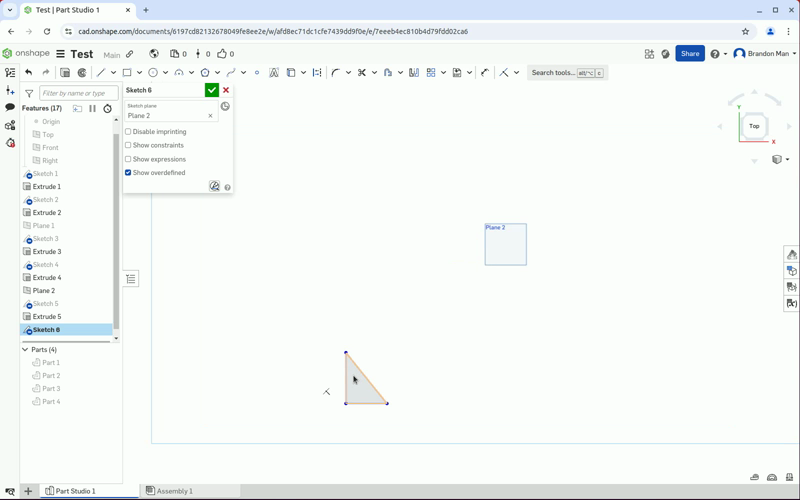
scroll(6)
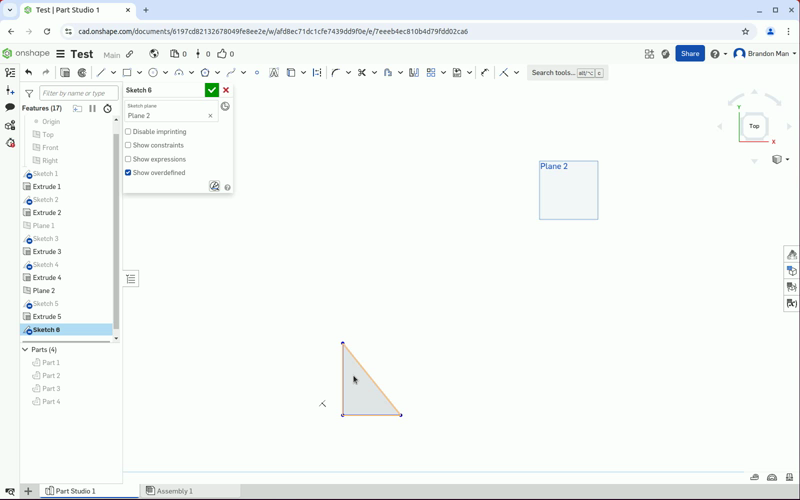
scroll(6)
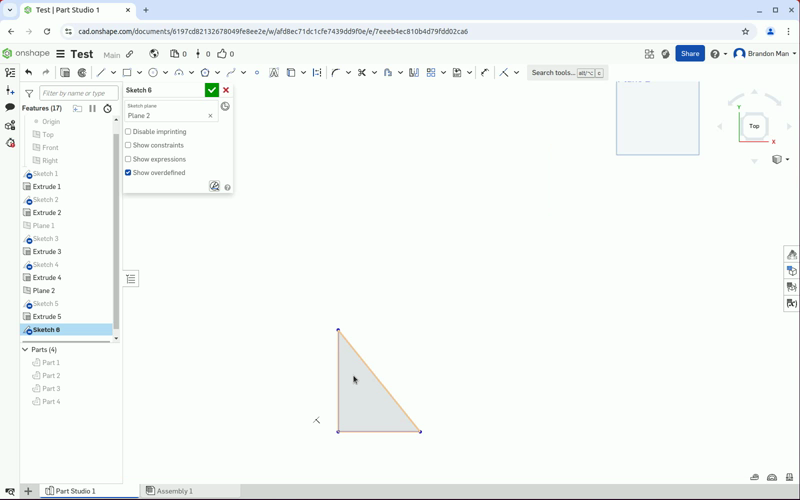
scroll(6)
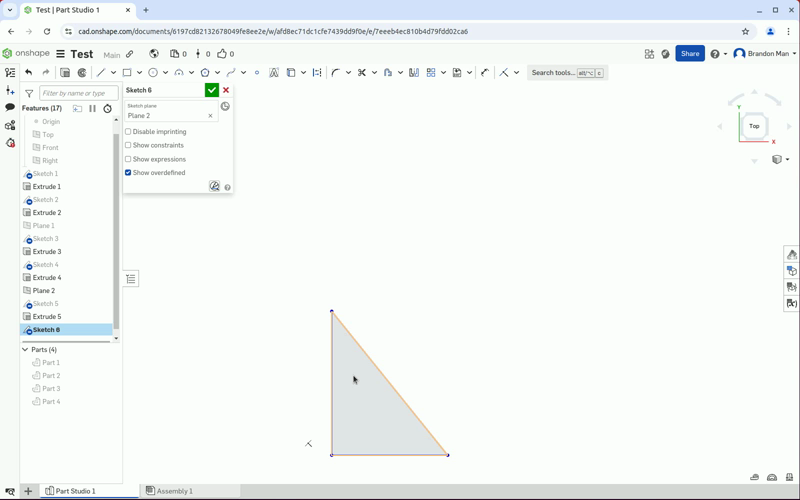
scroll(6)
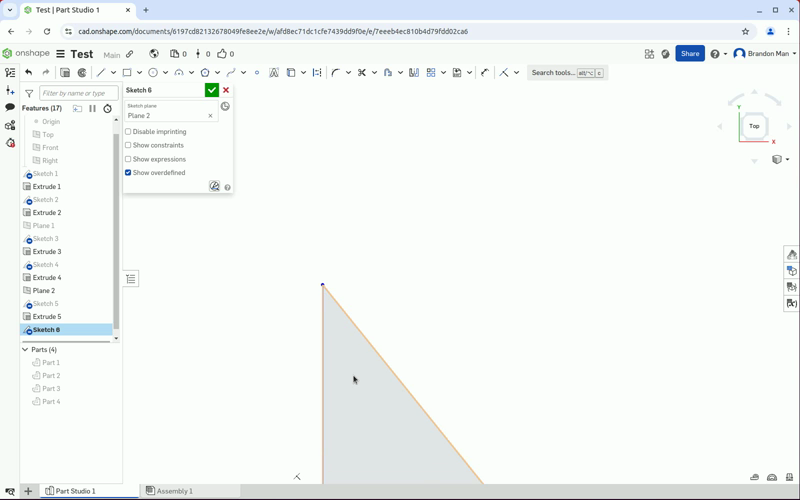
scroll(6)
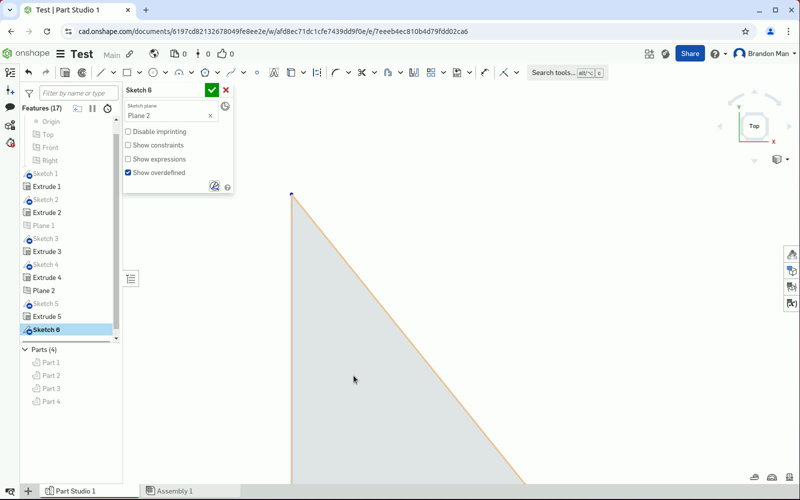
click(353, 375)
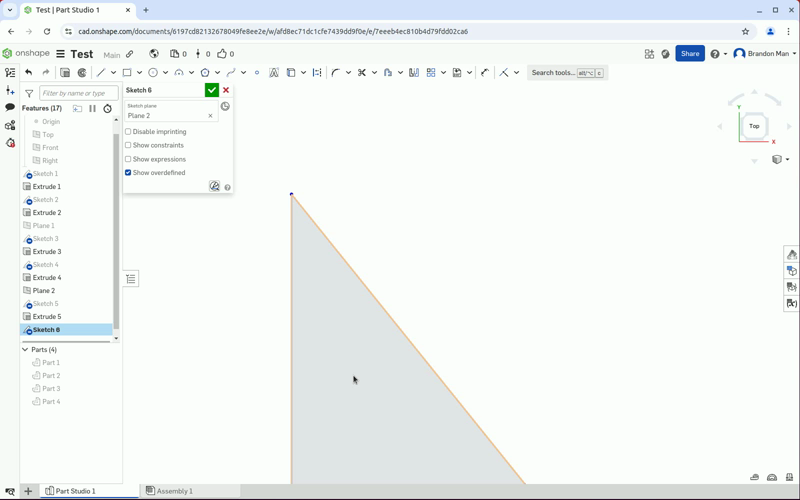
scroll(-6)
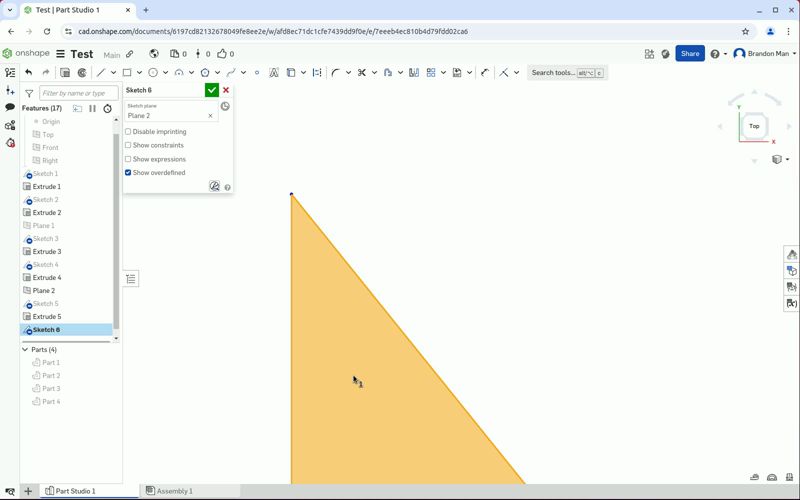
scroll(-6)
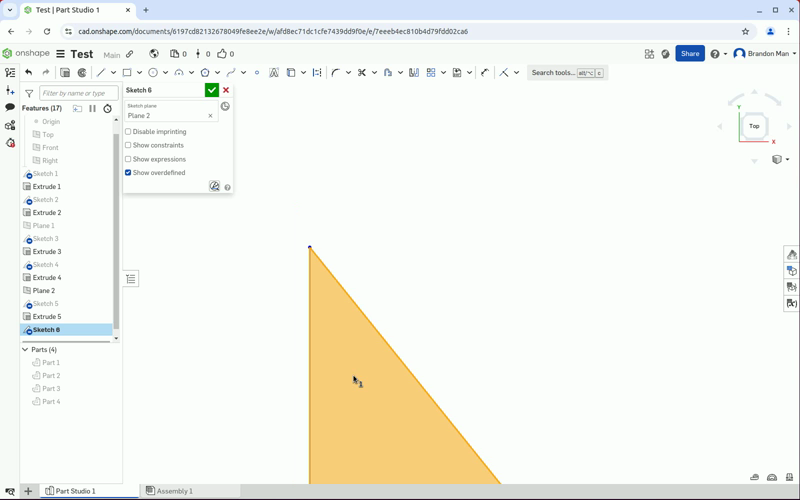
scroll(-6)
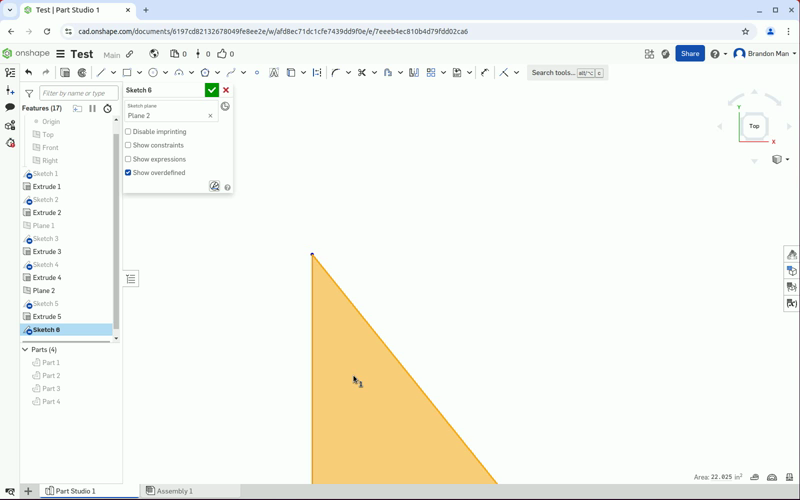
scroll(-6)
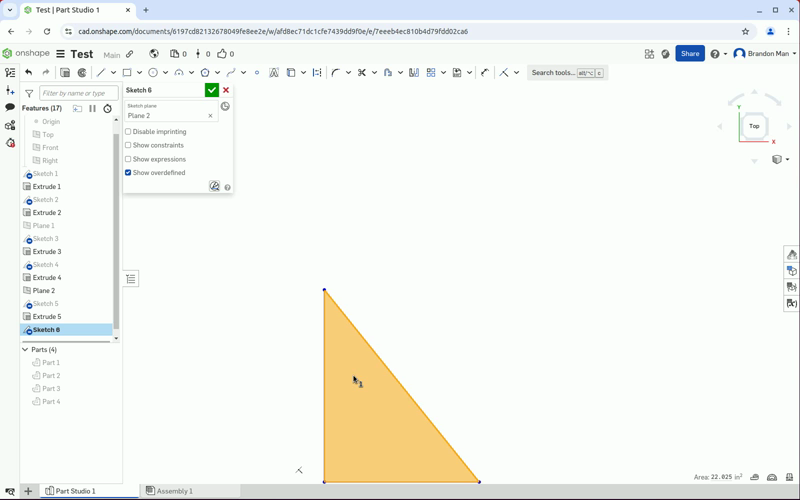
scroll(-6)
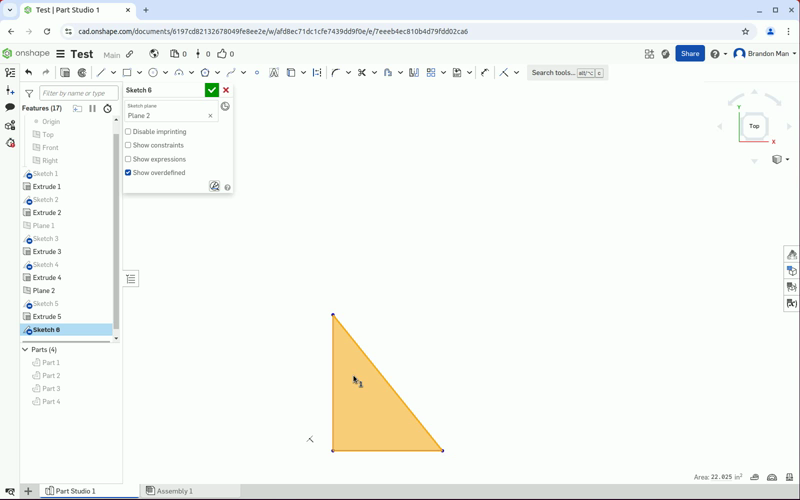
scroll(-6)
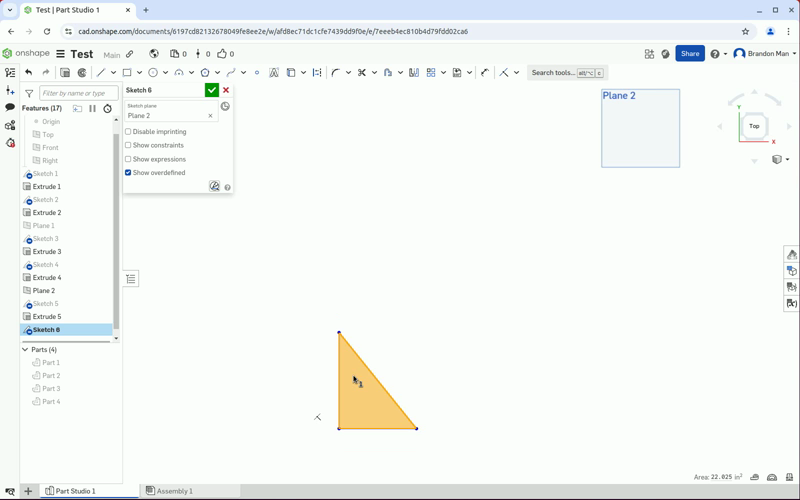
scroll(-6)
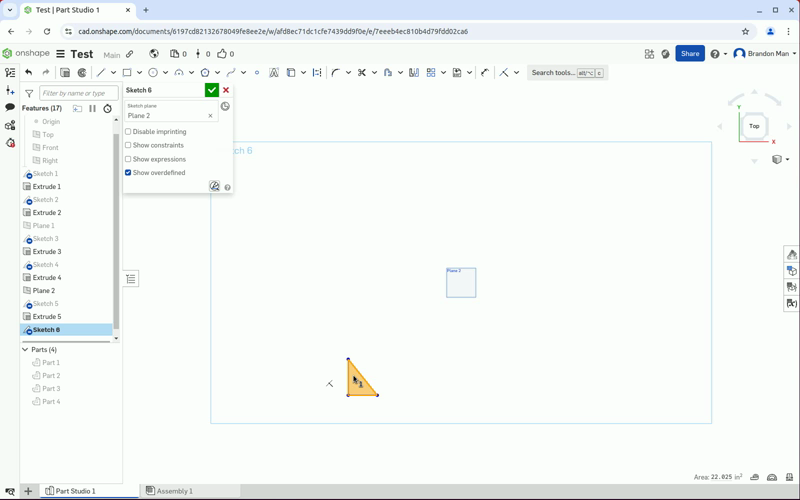
mouse_move(73, 352)
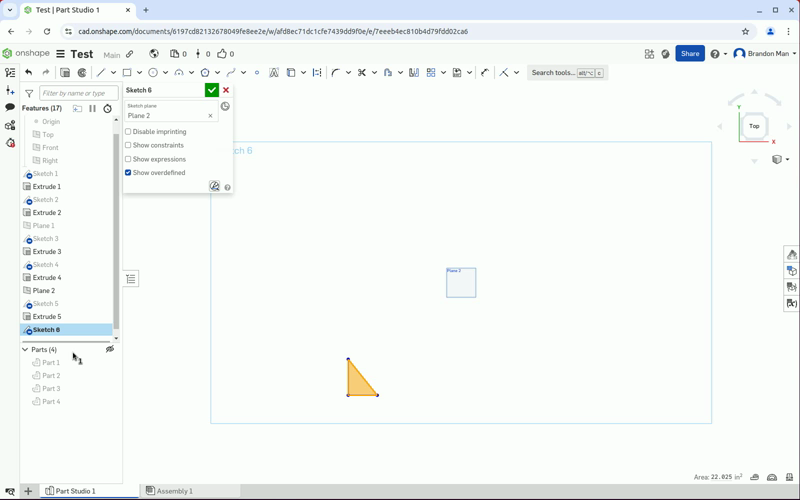
key(shift+y)
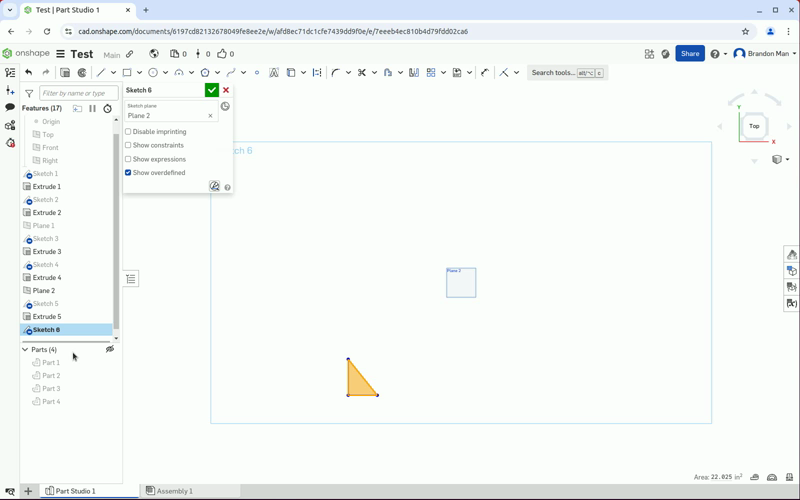
key(shift+e)
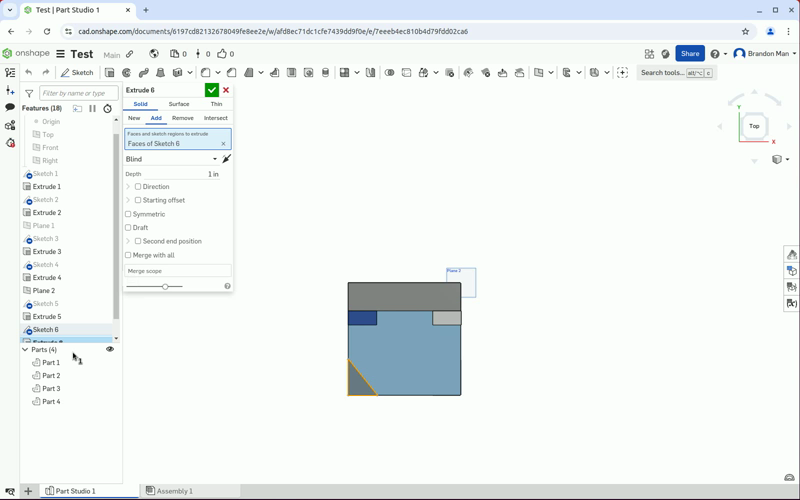
mouse_move(143, 106)
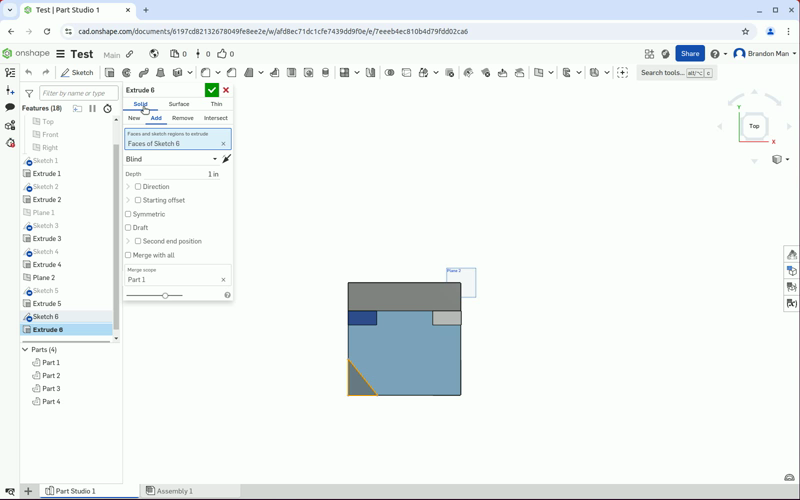
click(143, 106)
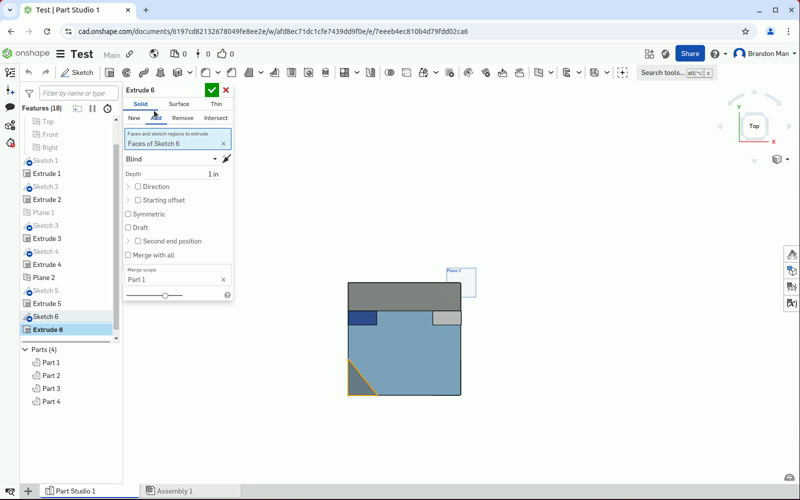
mouse_move(186, 120)
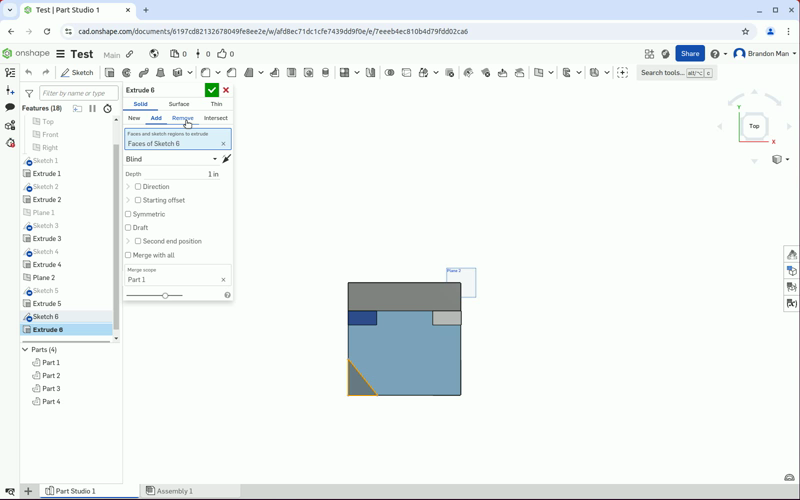
click(186, 120)
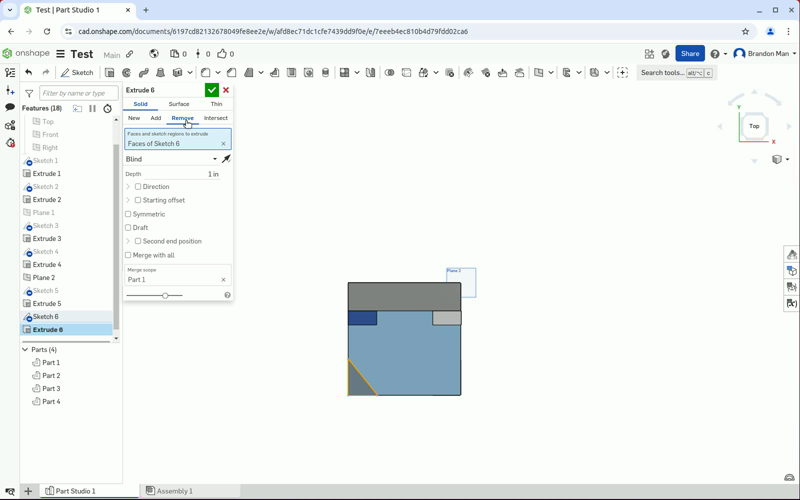
key(tab, 4)
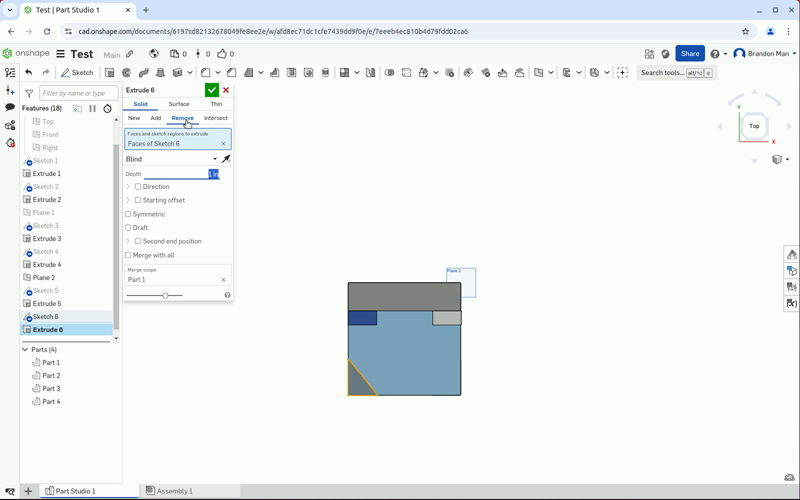
text(5.777)
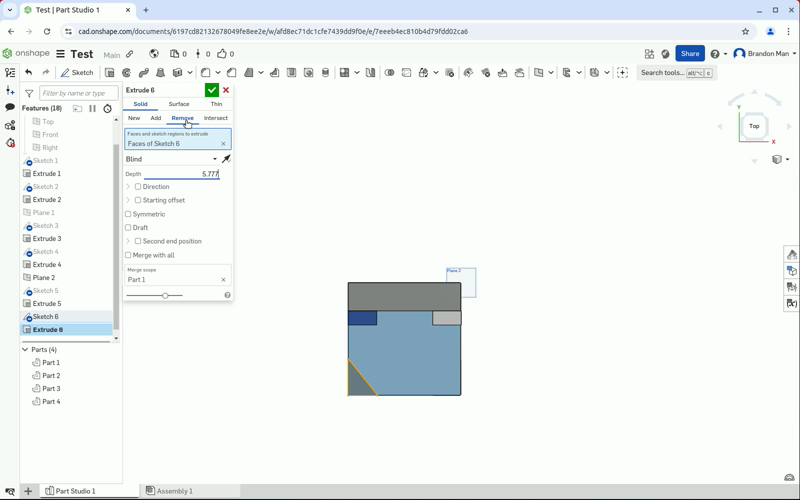
key(tab, 6)
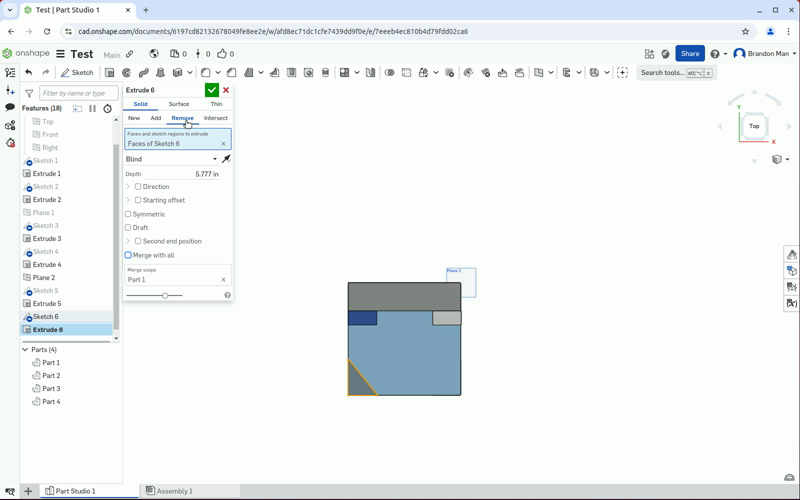
key(space)
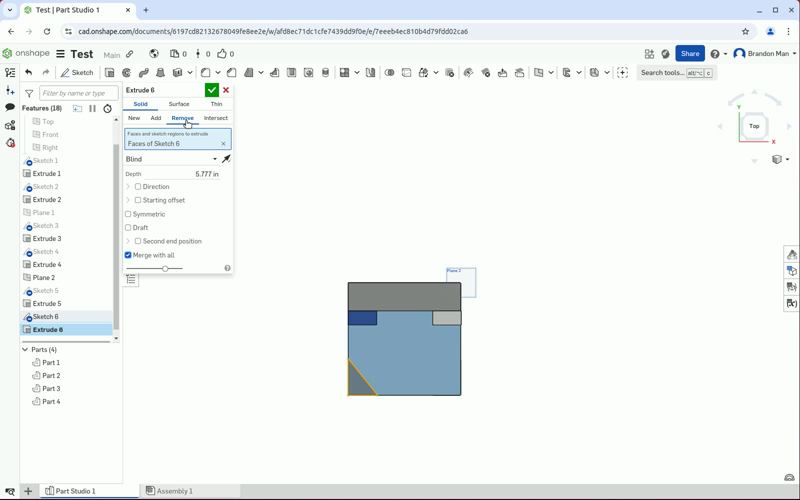
key(enter)
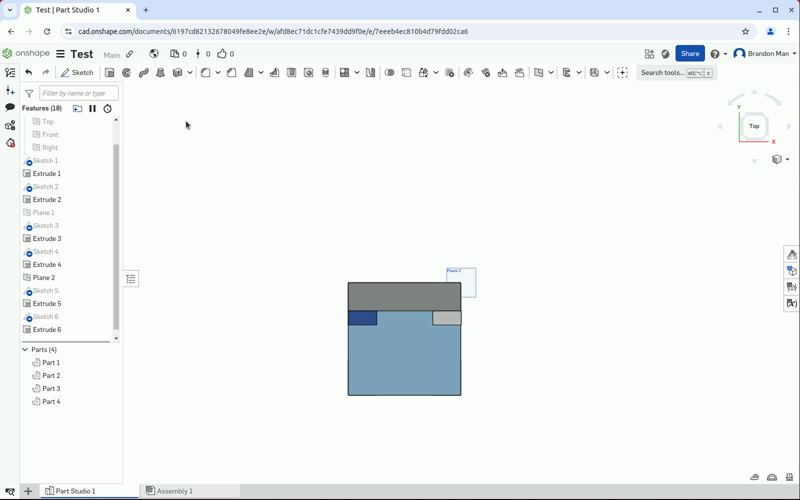
key(shift+h)
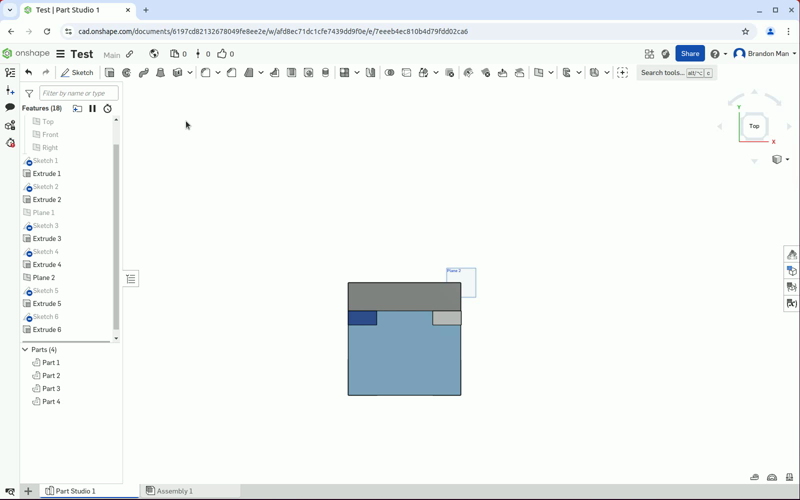
key(shift+h)
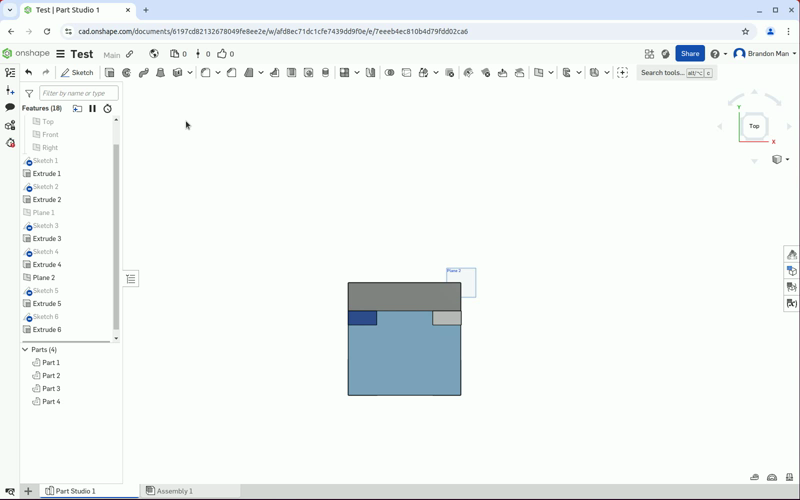
mouse_move(69, 163)
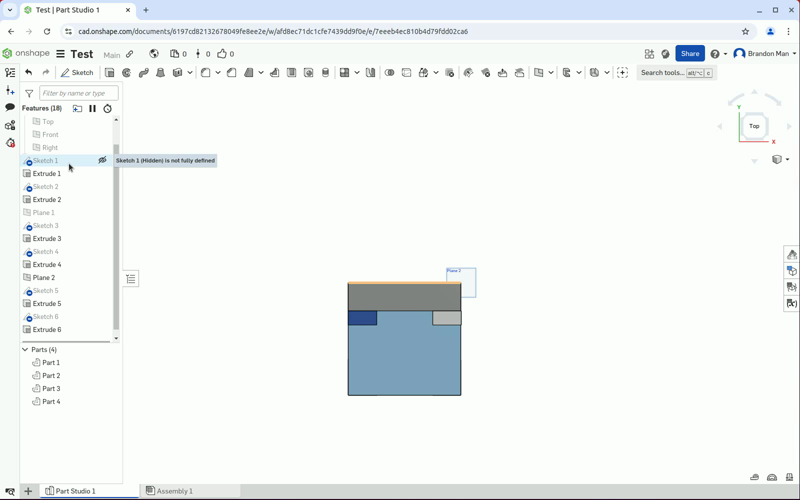
click(69, 163)
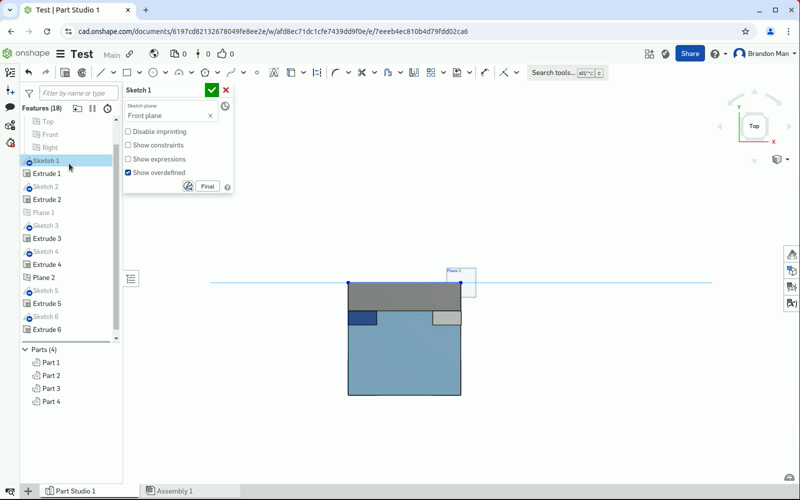
mouse_move(229, 92)
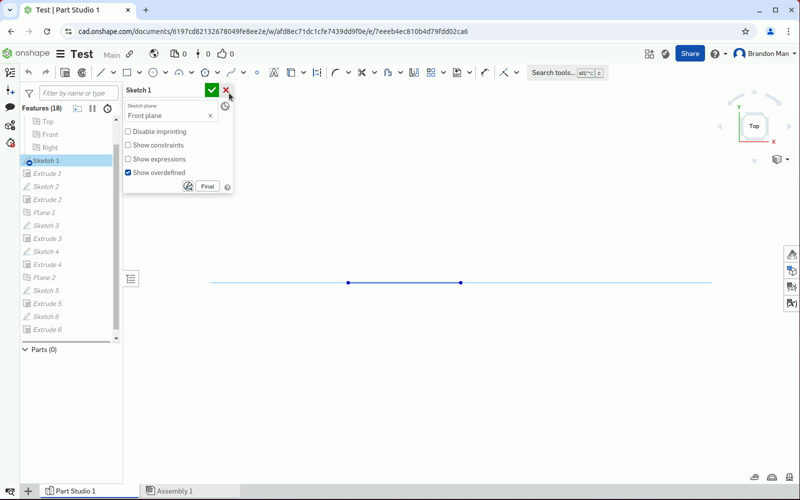
click(229, 92)
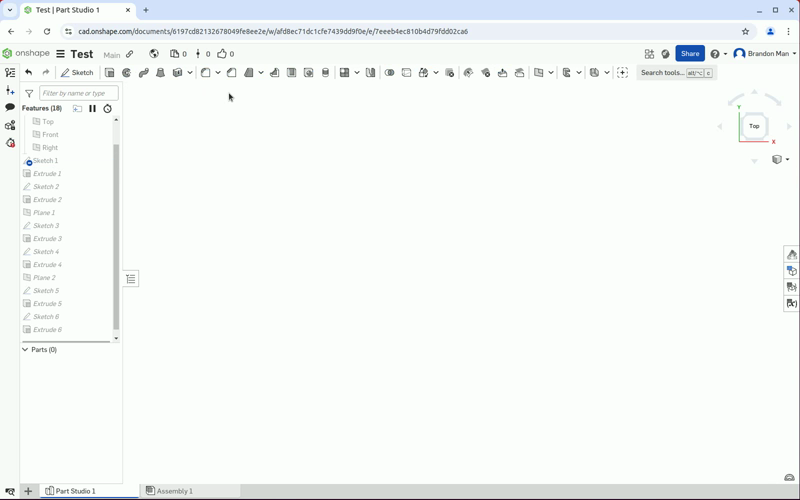
key(shift+s)
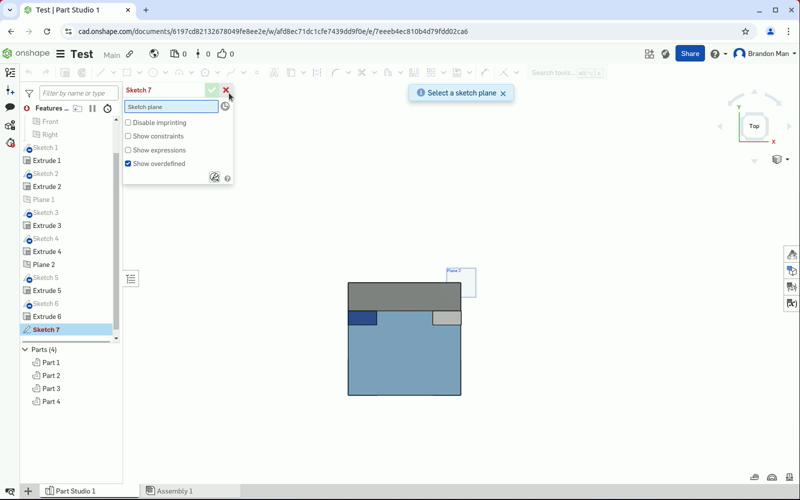
mouse_move(69, 267)
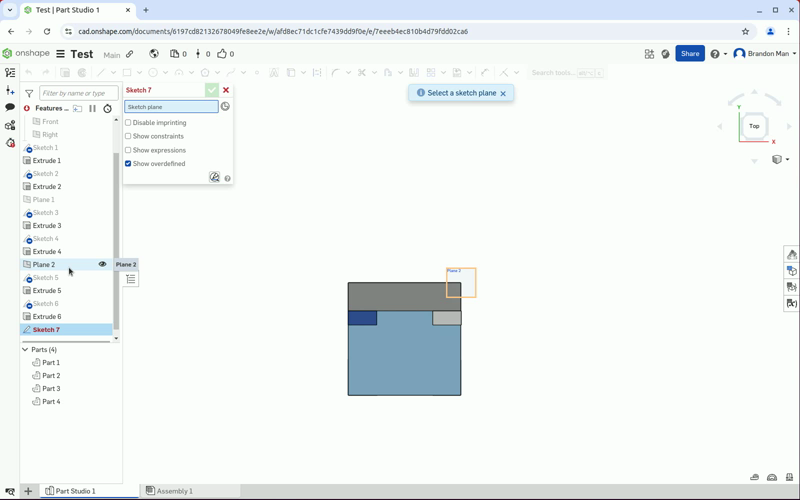
click(69, 267)
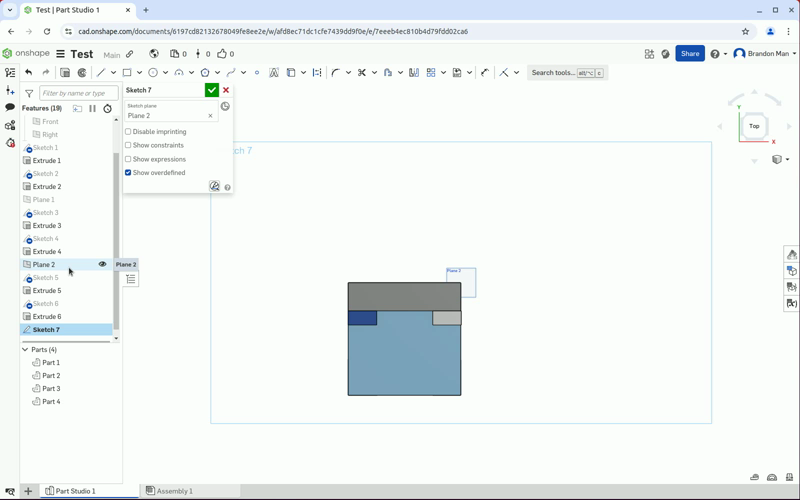
mouse_move(73, 352)
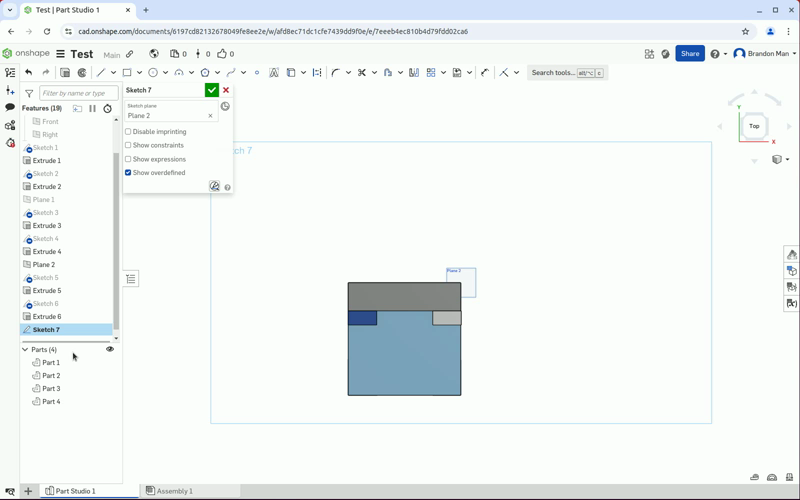
key(y)
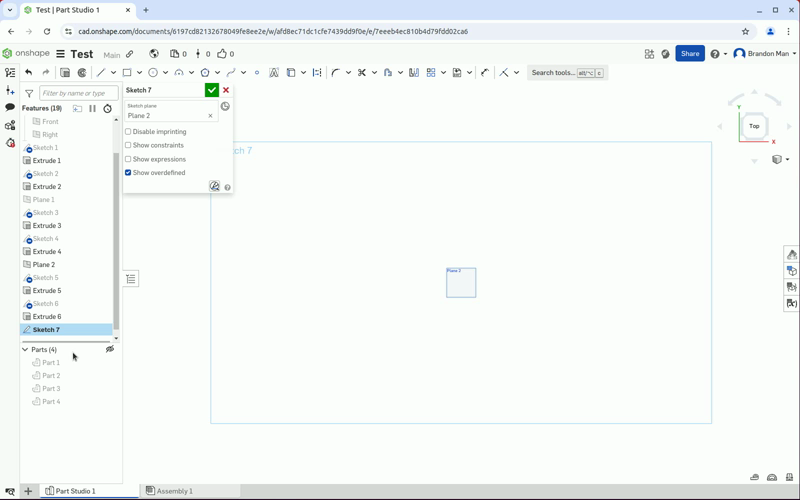
key(l)
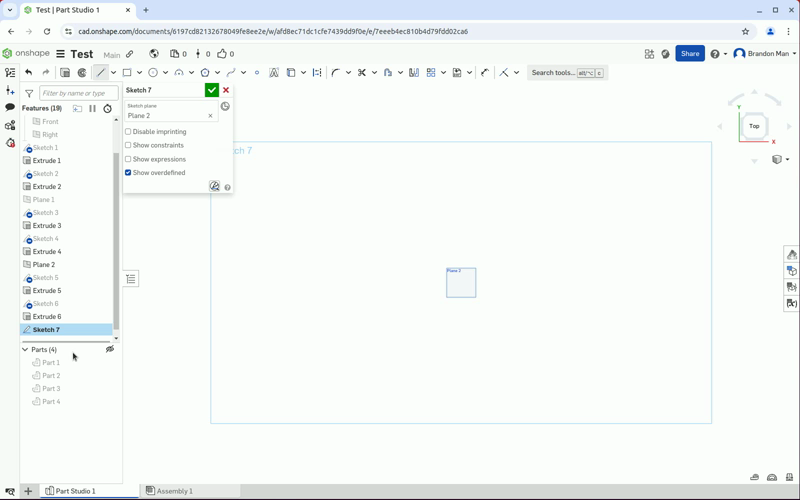
key_down(shift)
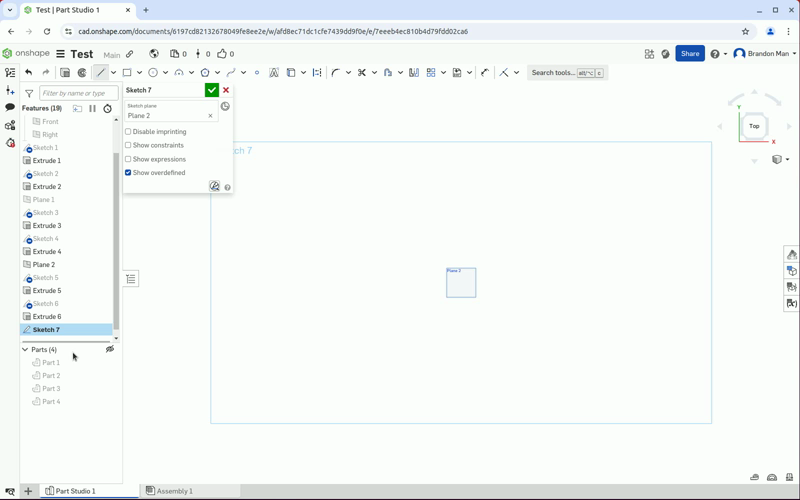
mouse_move(388, 369)
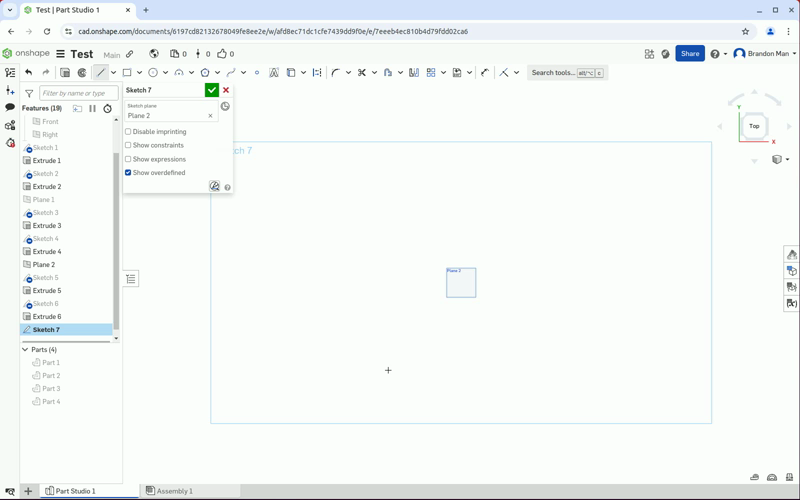
click(388, 369)
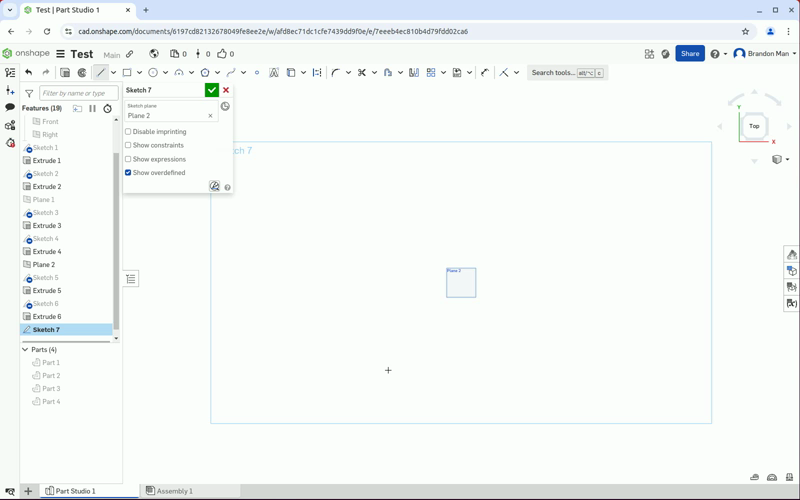
key_up(shift)
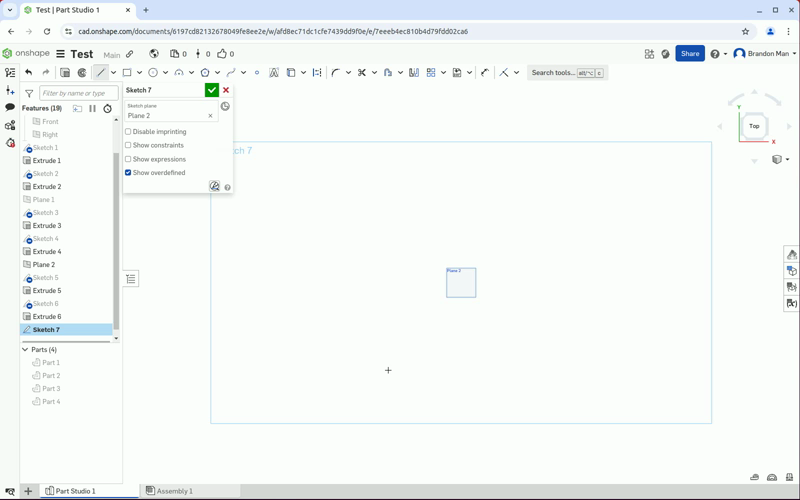
key_down(shift)
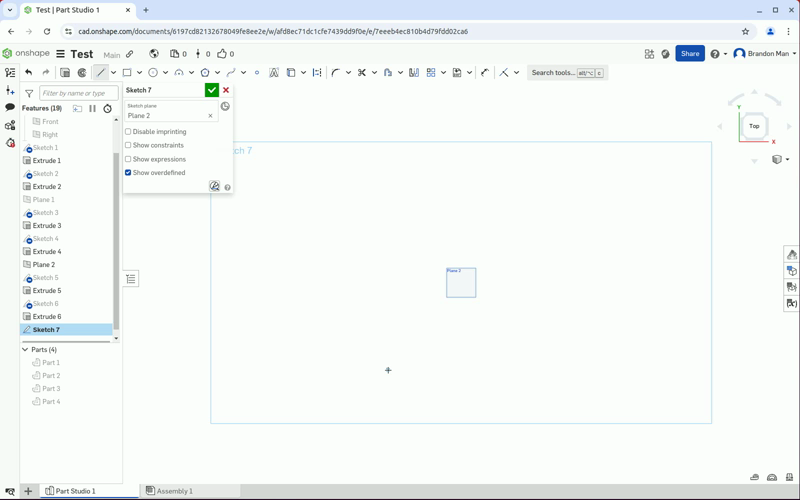
mouse_move(418, 369)
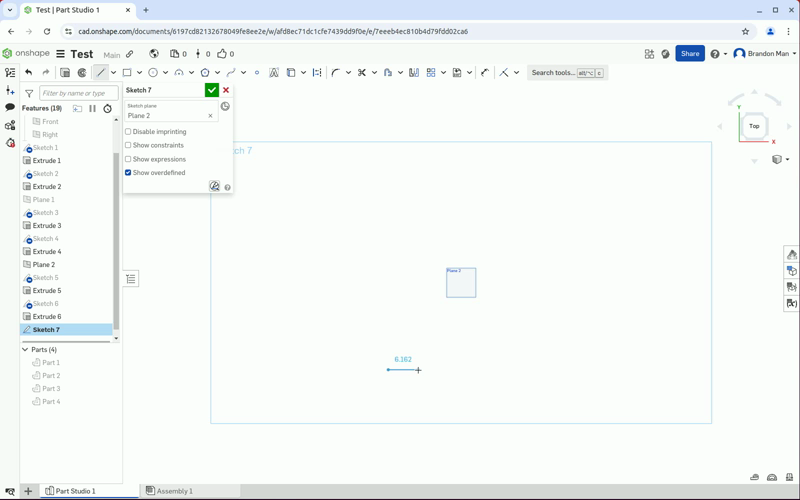
mouse_move(417, 369)
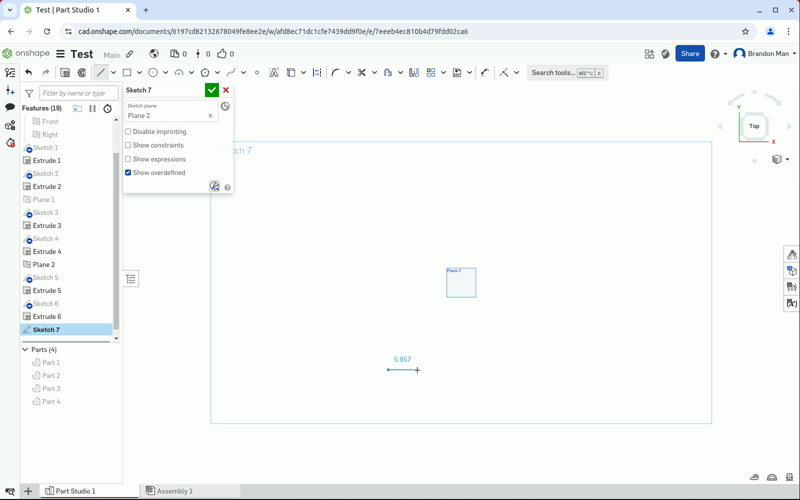
click(417, 369)
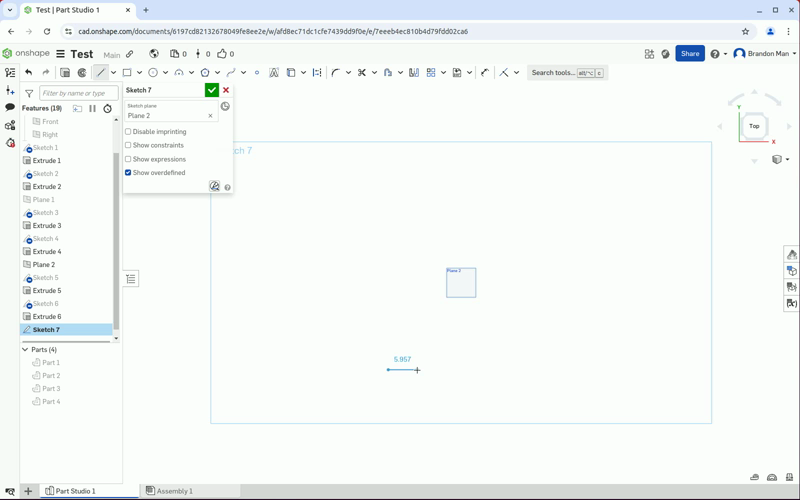
key_up(shift)
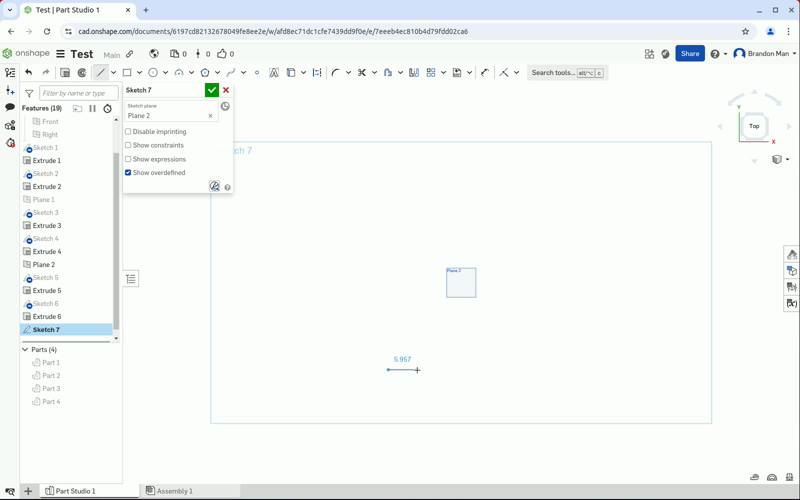
key_down(shift)
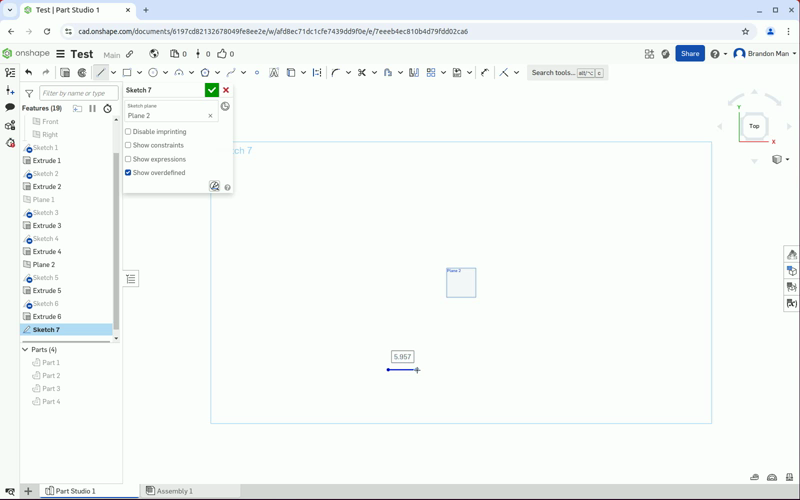
mouse_move(447, 369)
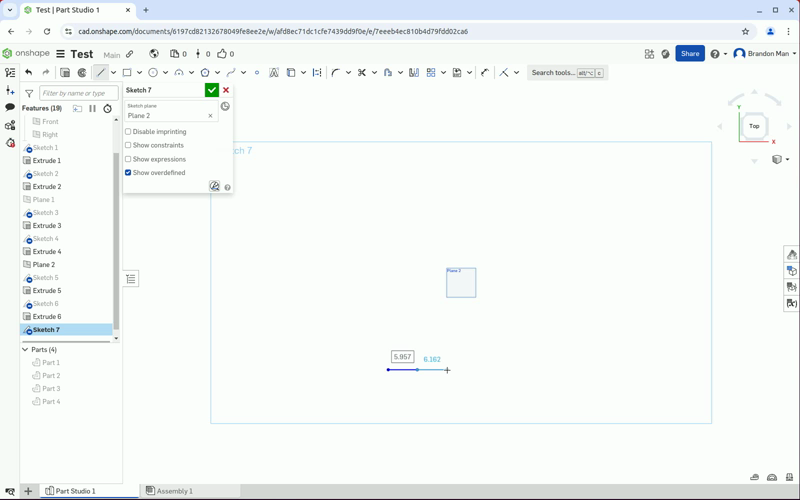
mouse_move(417, 340)
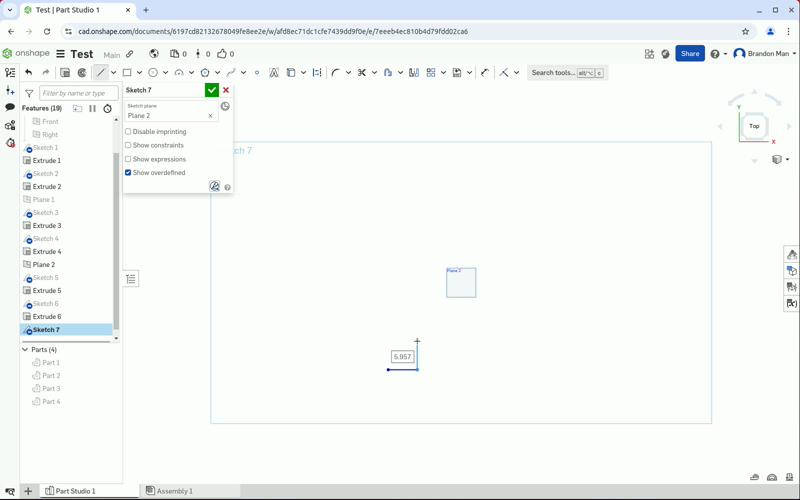
click(417, 340)
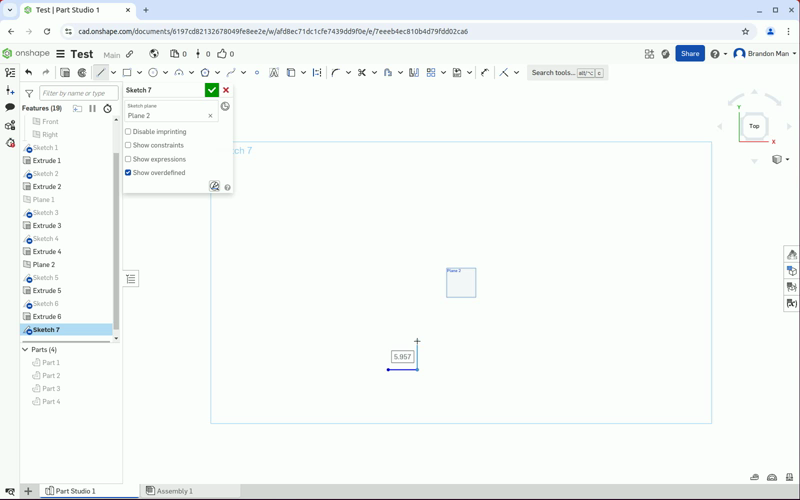
key_up(shift)
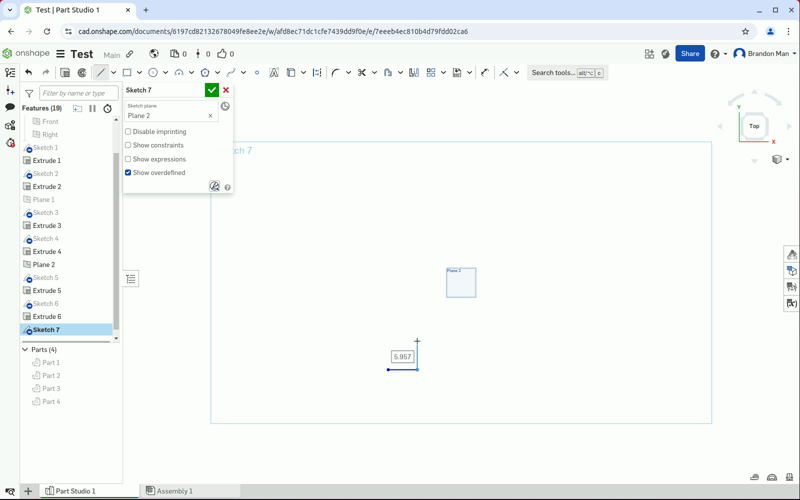
key_down(shift)
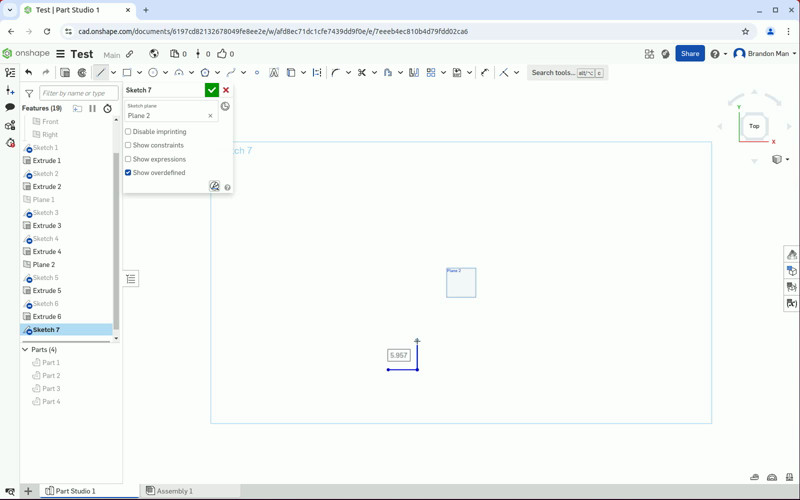
mouse_move(447, 340)
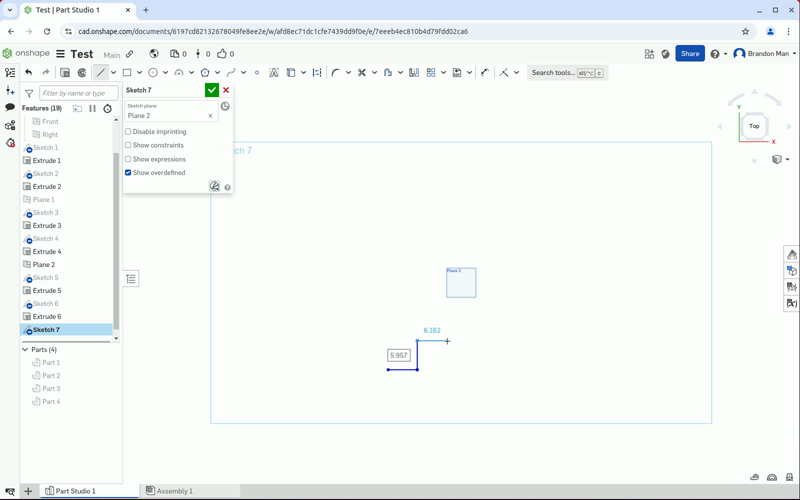
mouse_move(388, 340)
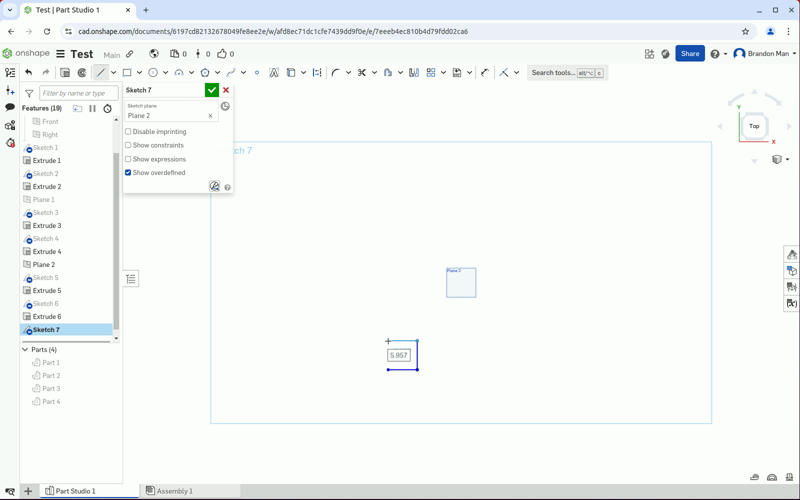
click(388, 340)
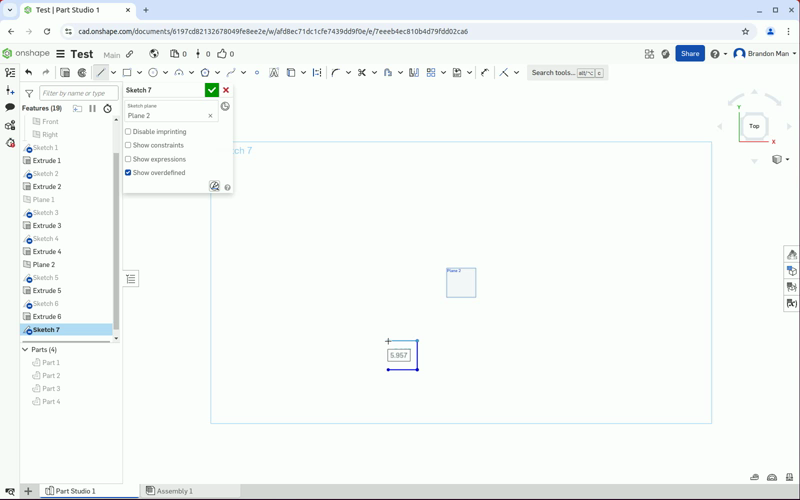
key_up(shift)
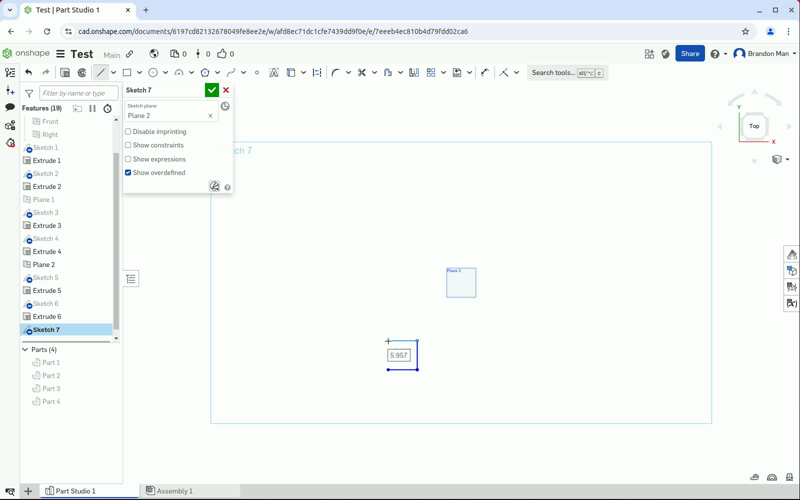
mouse_move(418, 340)
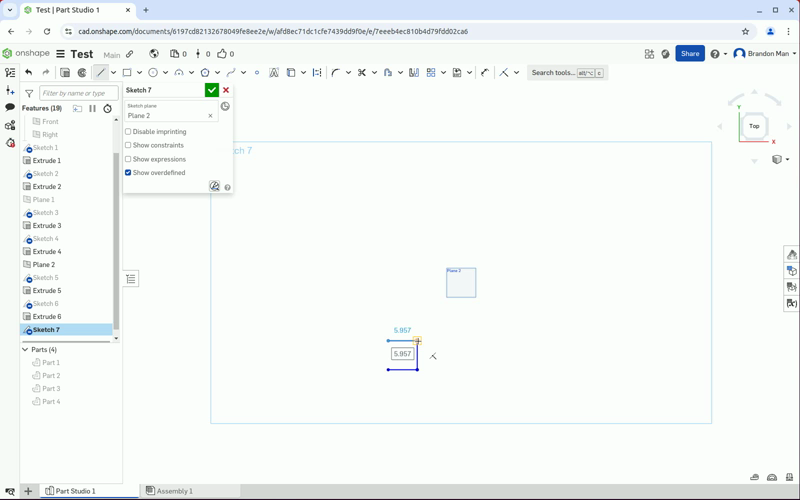
key_down(shift)
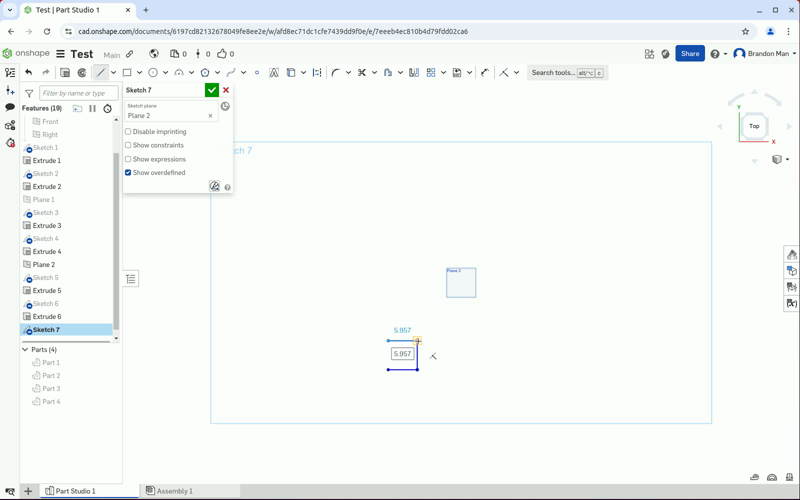
mouse_move(388, 369)
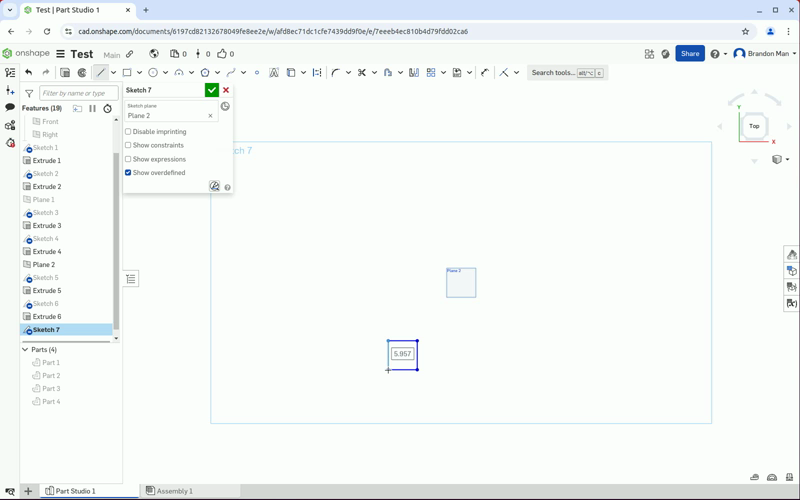
key_up(shift)
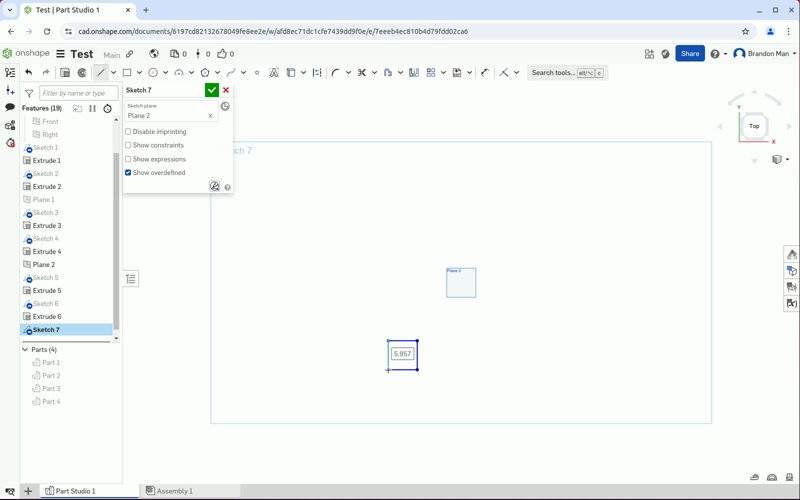
click(388, 369)
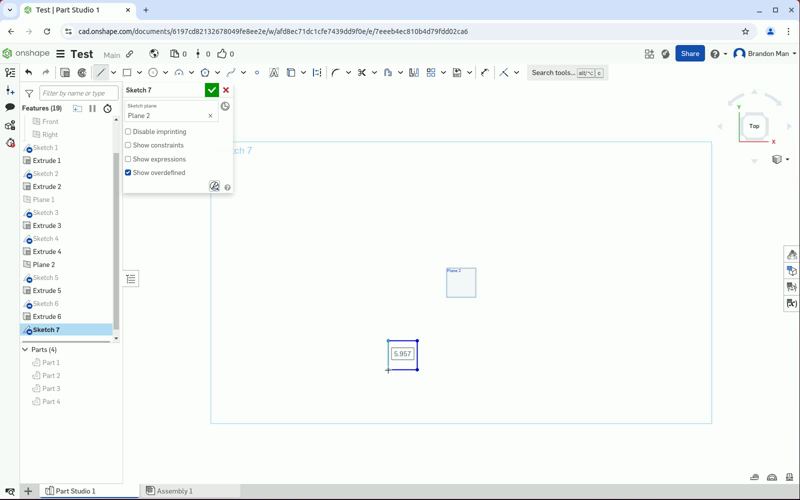
key(esc)
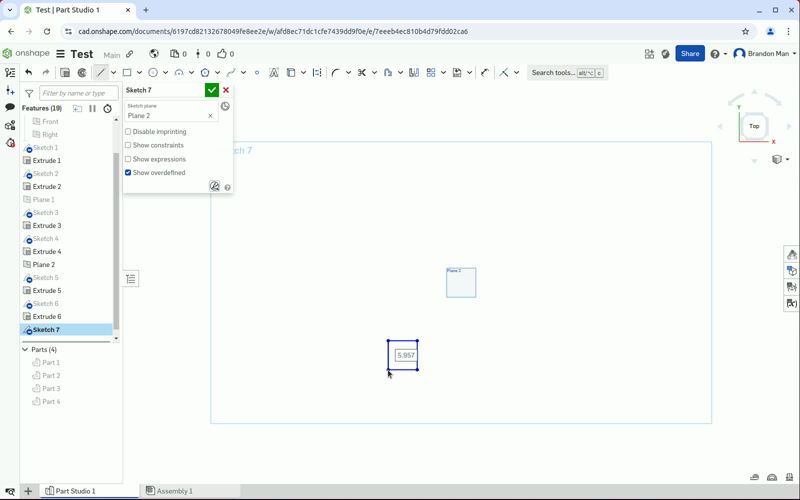
mouse_move(393, 346)
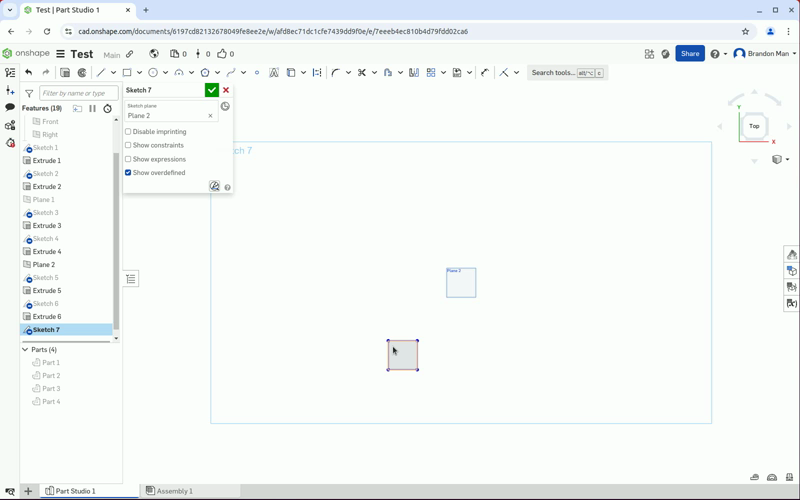
scroll(6)
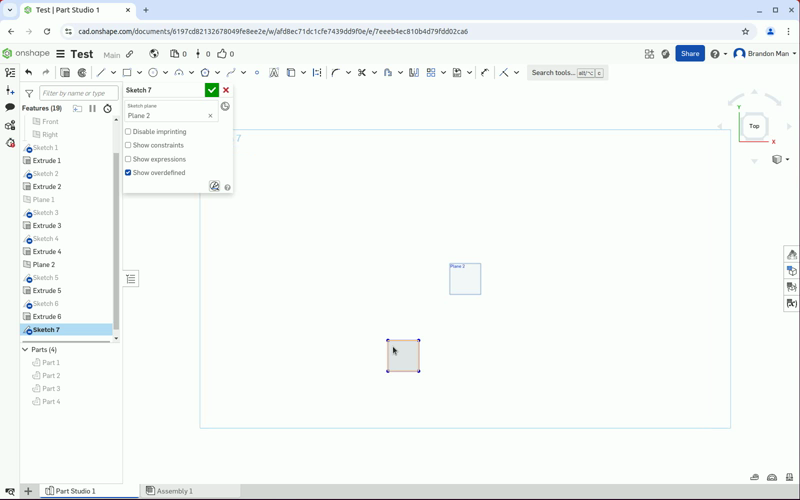
scroll(6)
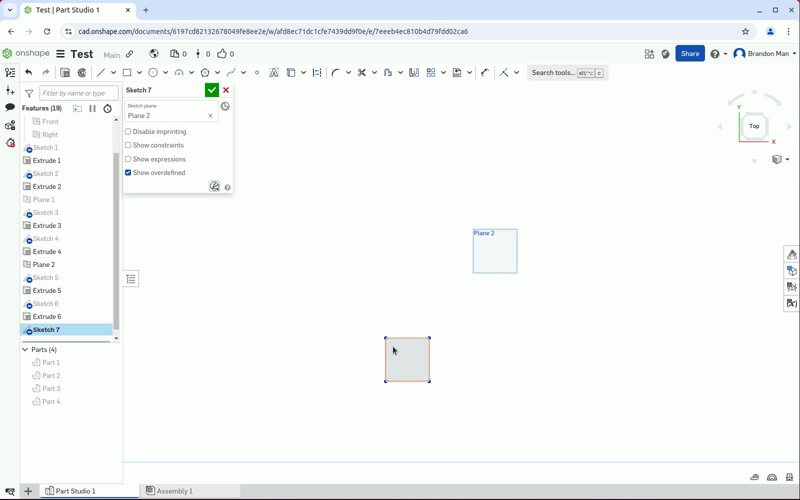
scroll(6)
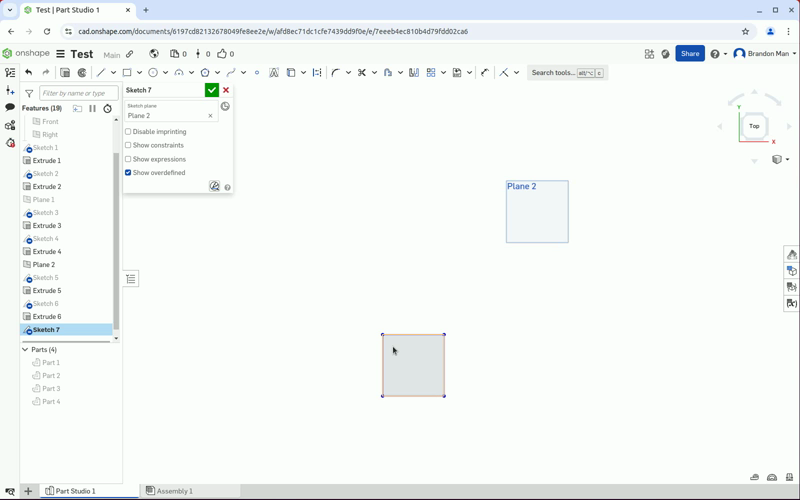
scroll(6)
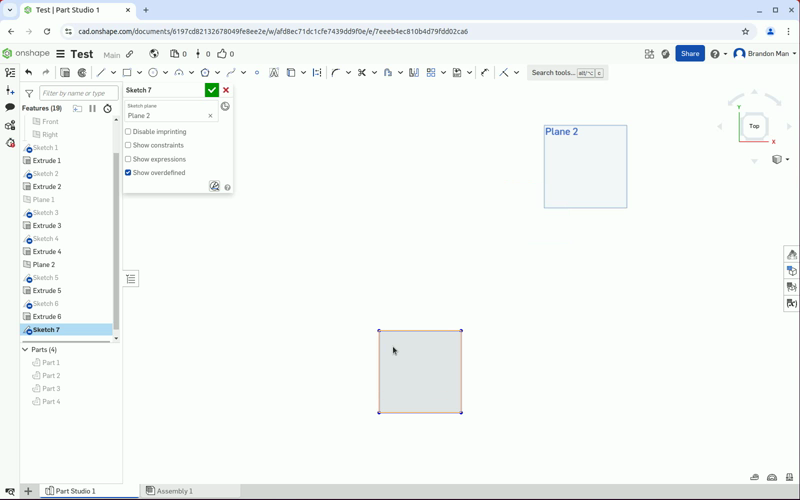
scroll(6)
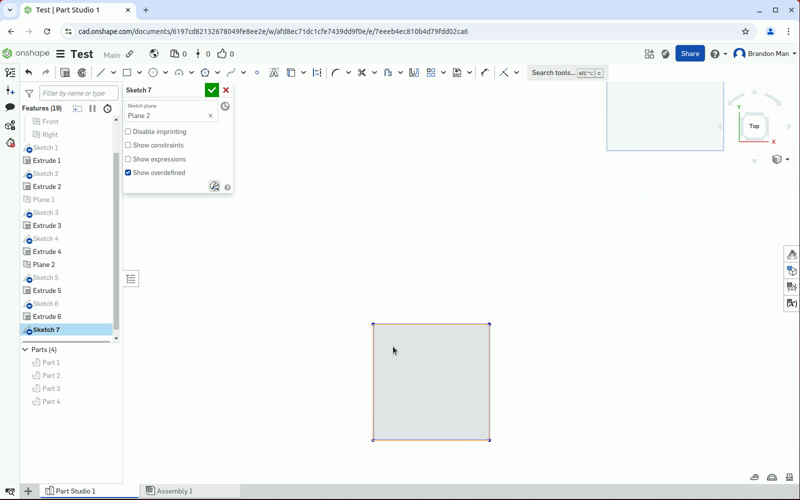
scroll(6)
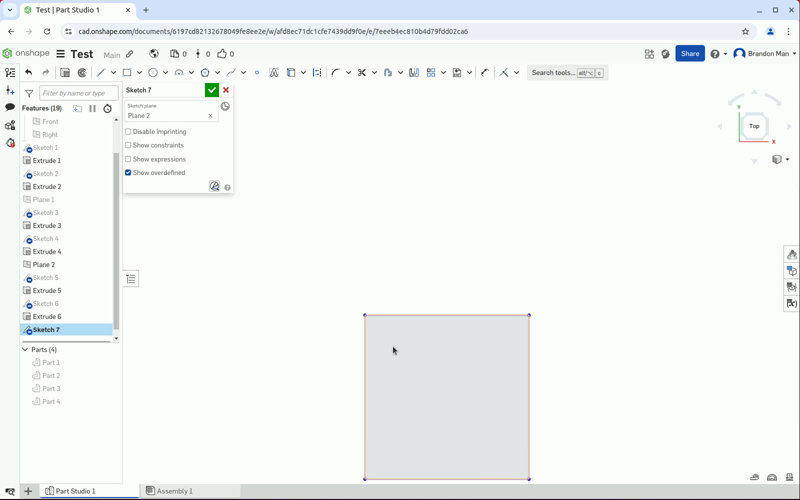
scroll(6)
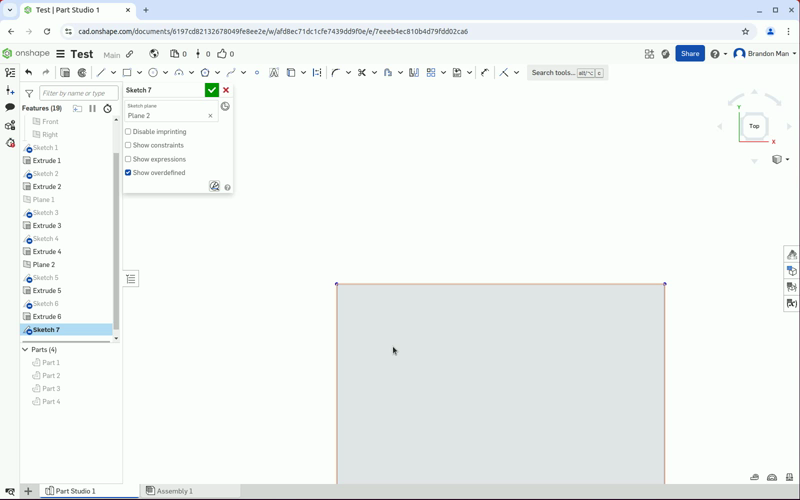
click(393, 346)
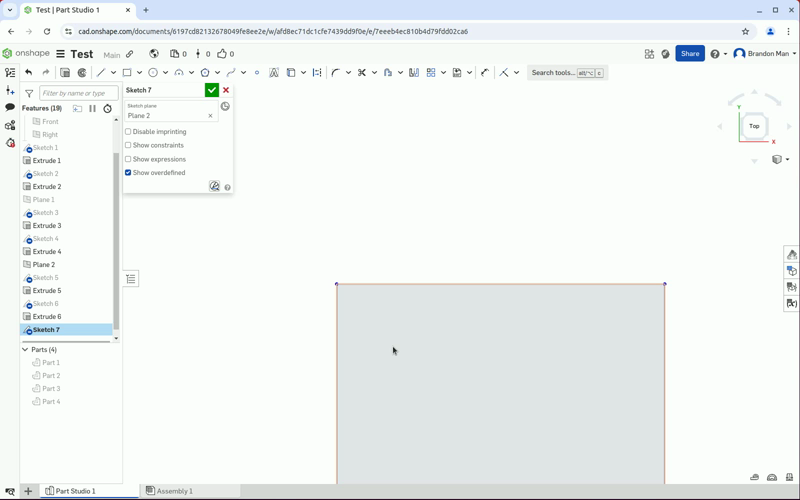
scroll(-6)
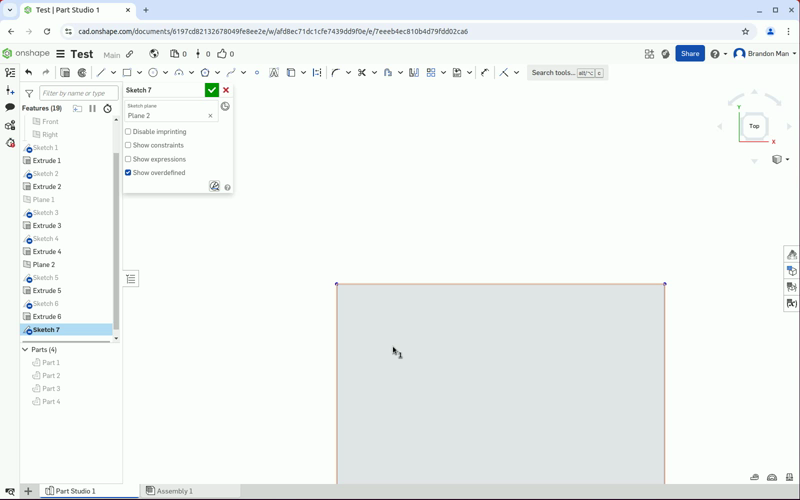
scroll(-6)
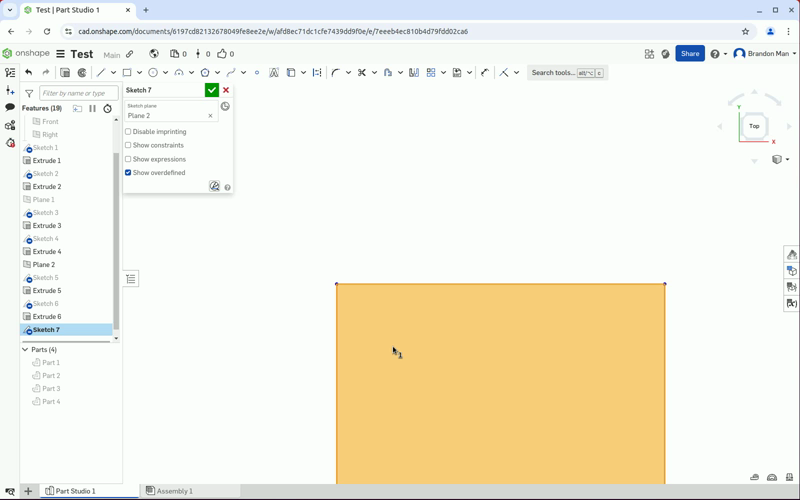
scroll(-6)
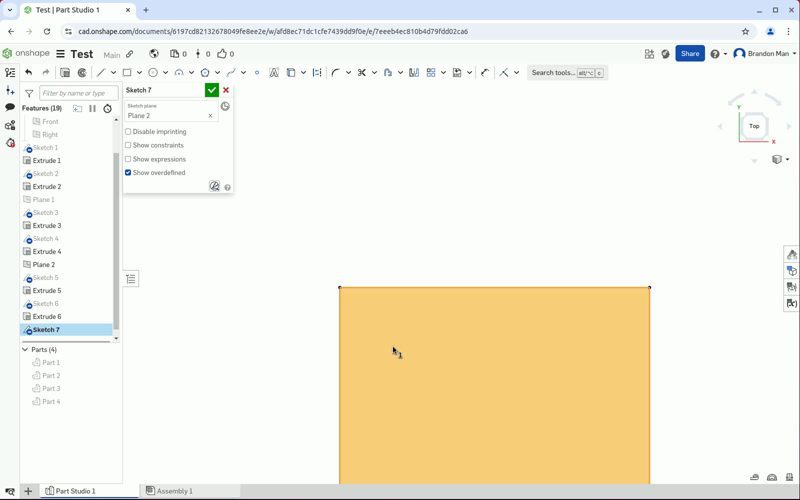
scroll(-6)
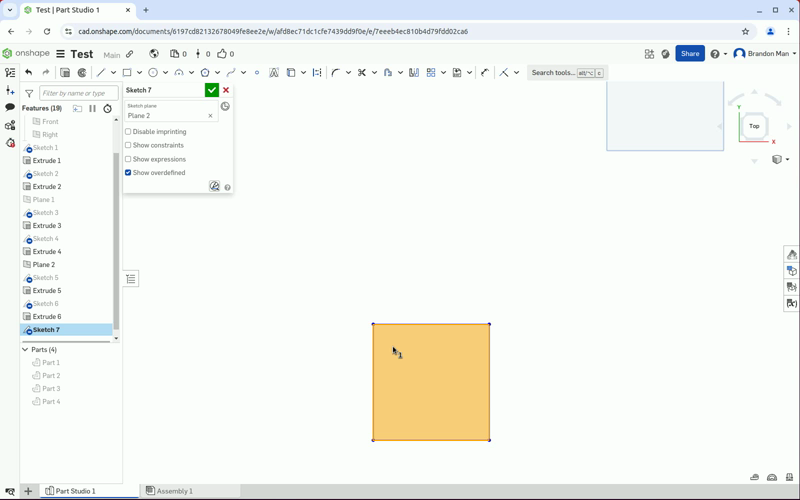
scroll(-6)
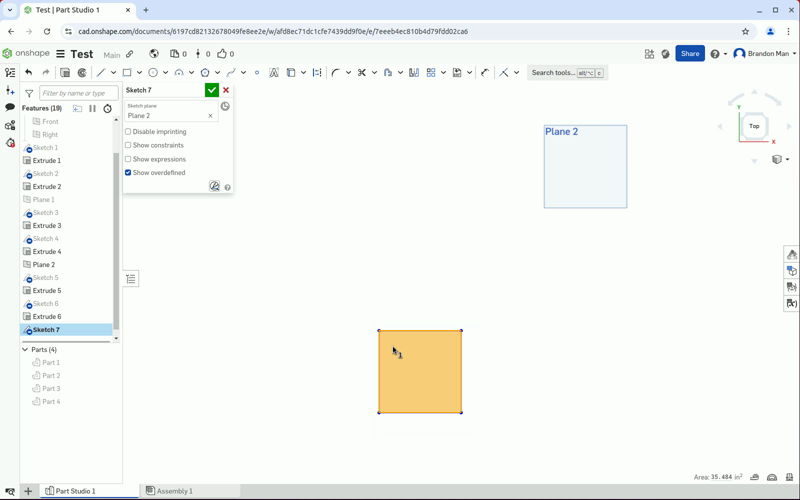
scroll(-6)
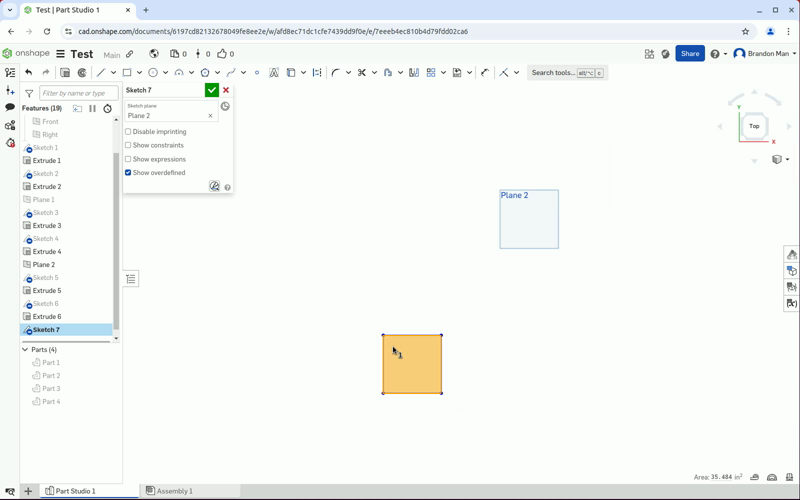
scroll(-6)
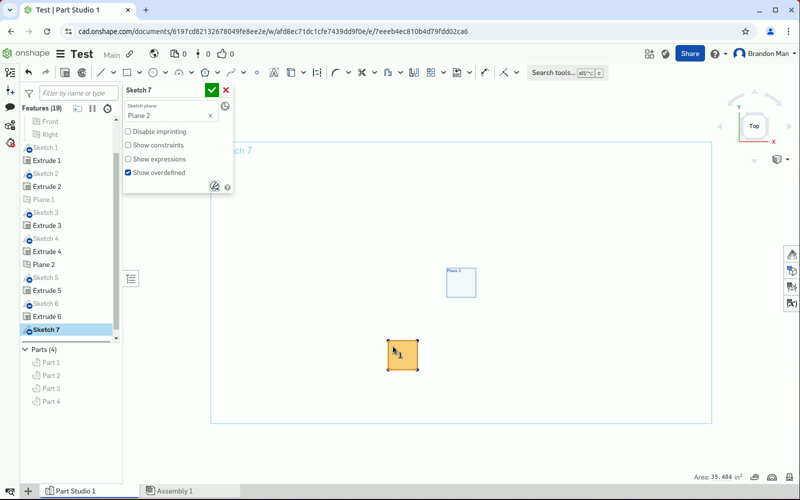
mouse_move(73, 352)
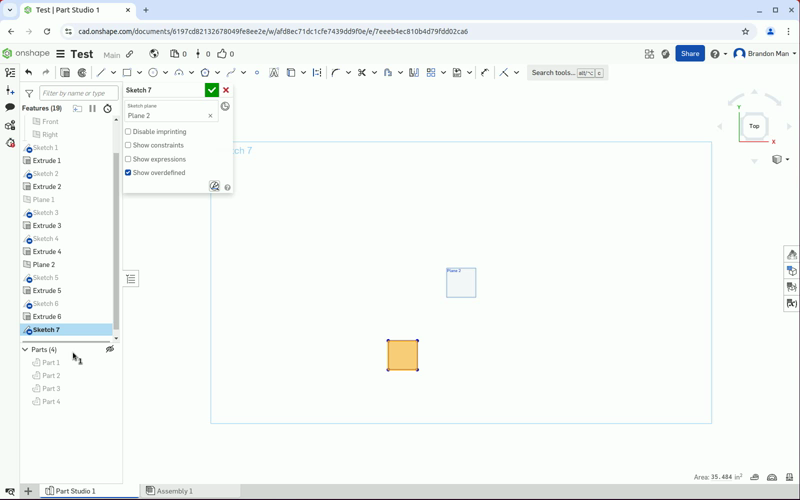
key(shift+y)
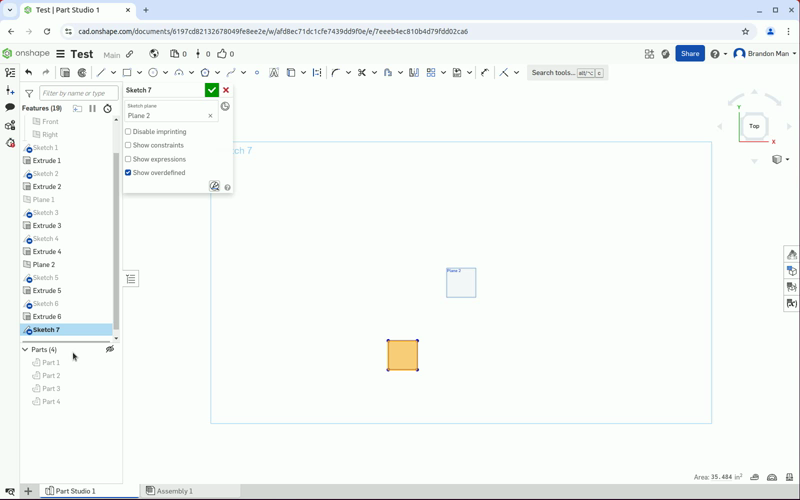
key(shift+e)
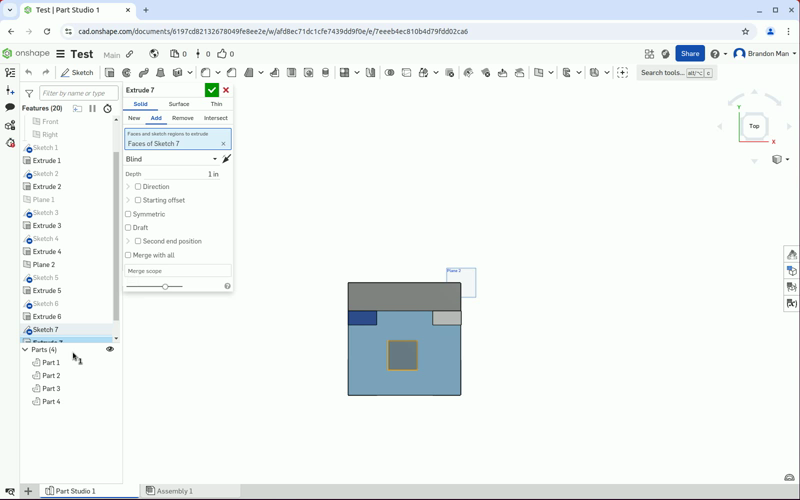
mouse_move(143, 106)
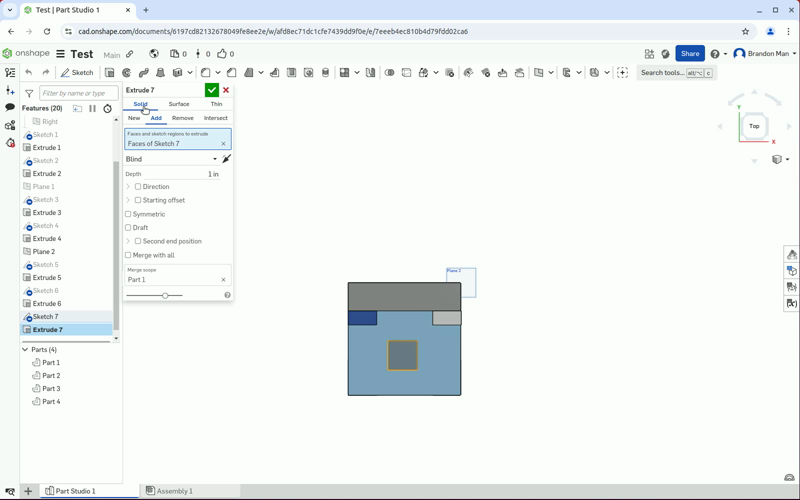
click(143, 106)
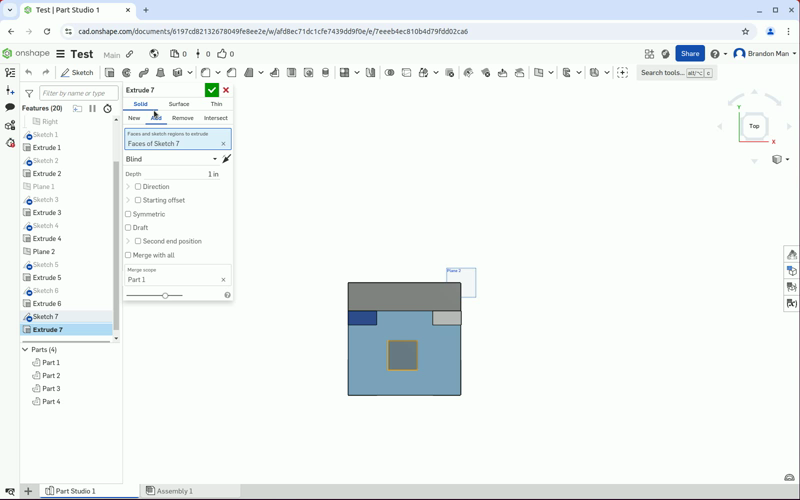
mouse_move(186, 120)
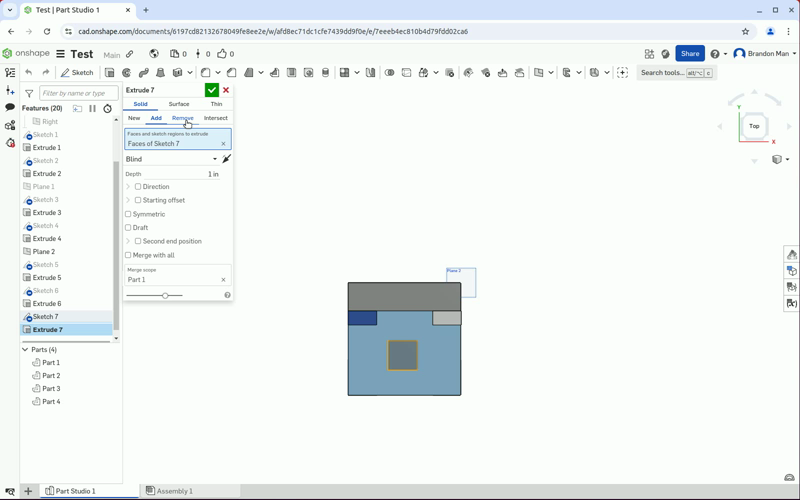
click(186, 120)
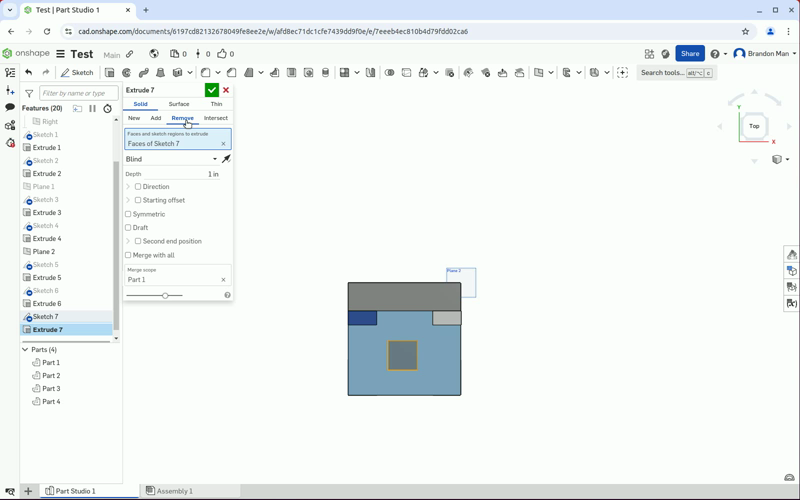
key(tab, 4)
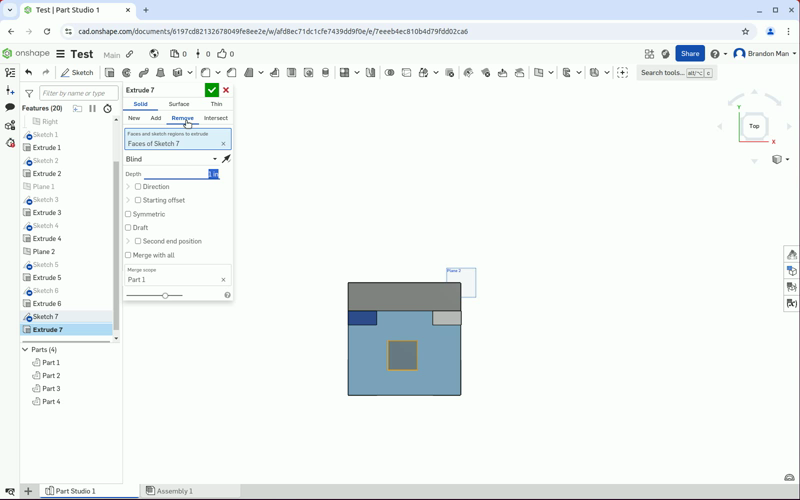
text(5.777)
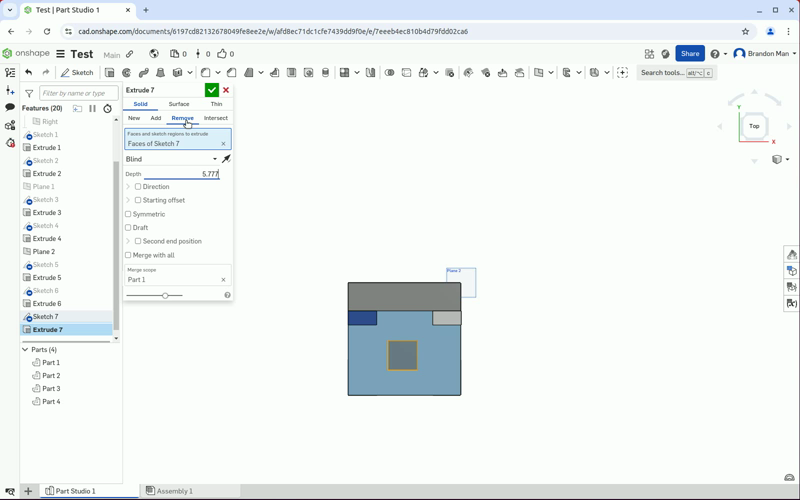
key(tab, 6)
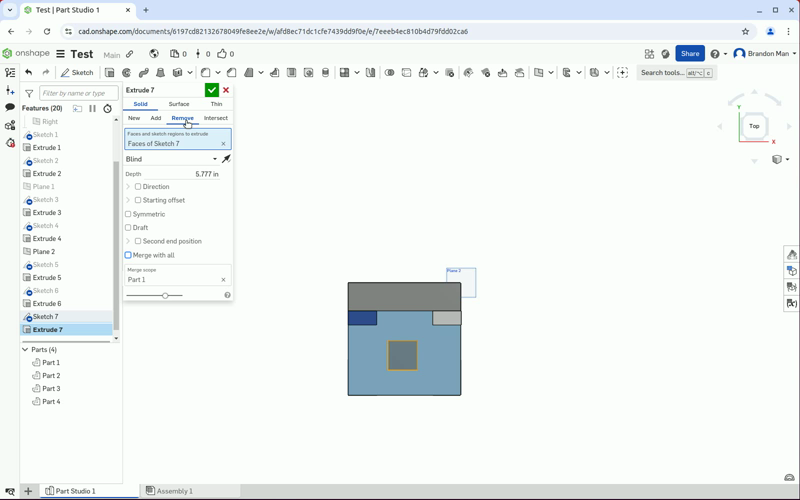
key(space)
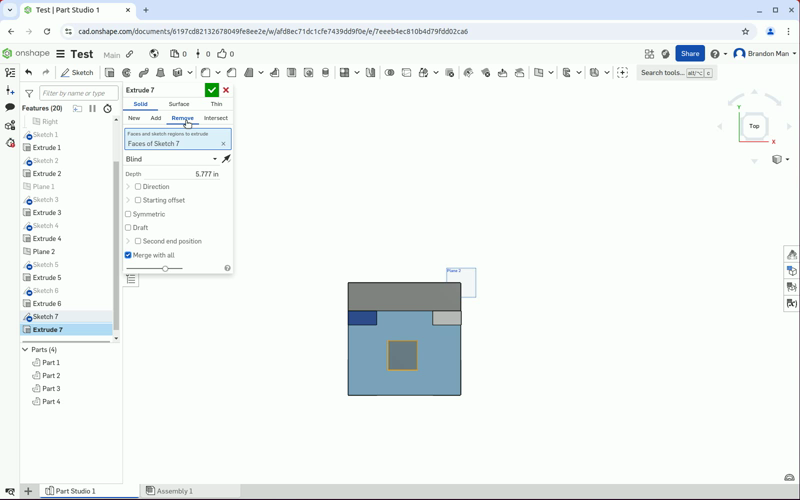
key(enter)
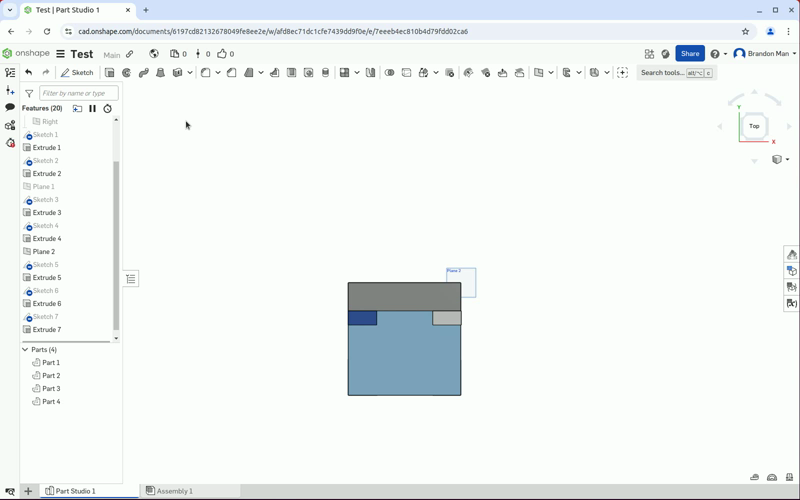
key(shift+h)
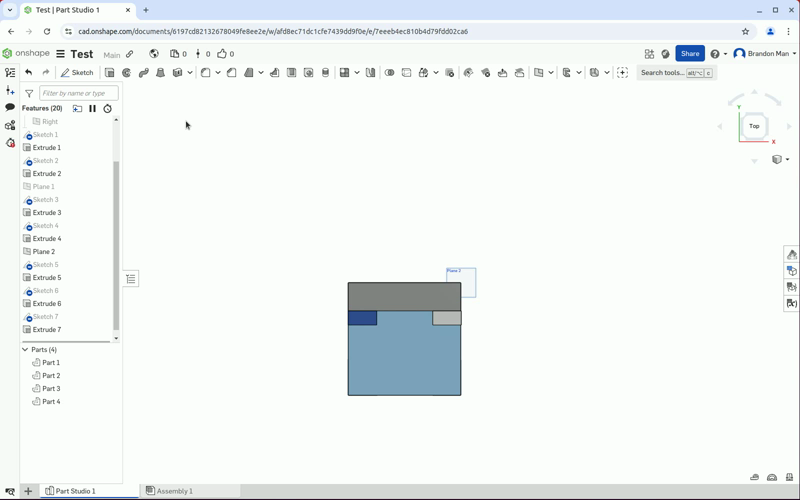
key(shift+h)
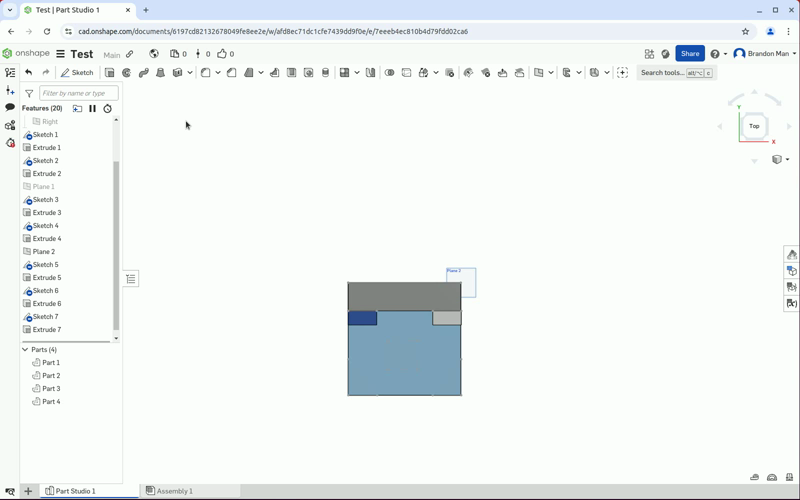
key(shift+7)
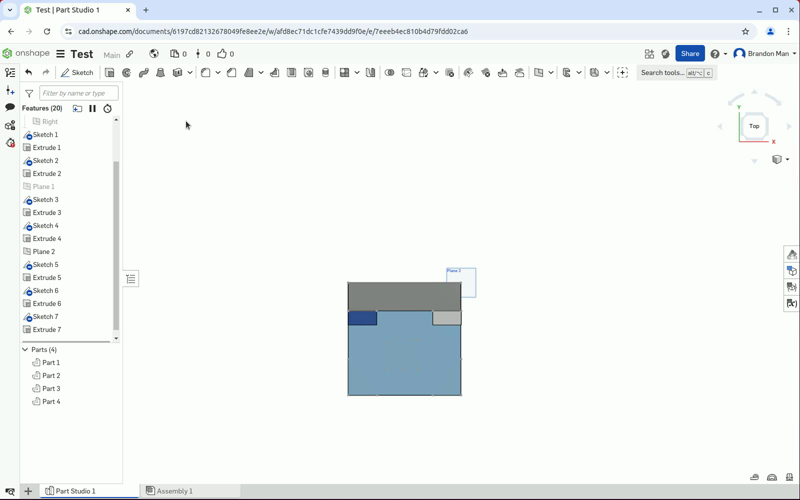
key(up, 3)
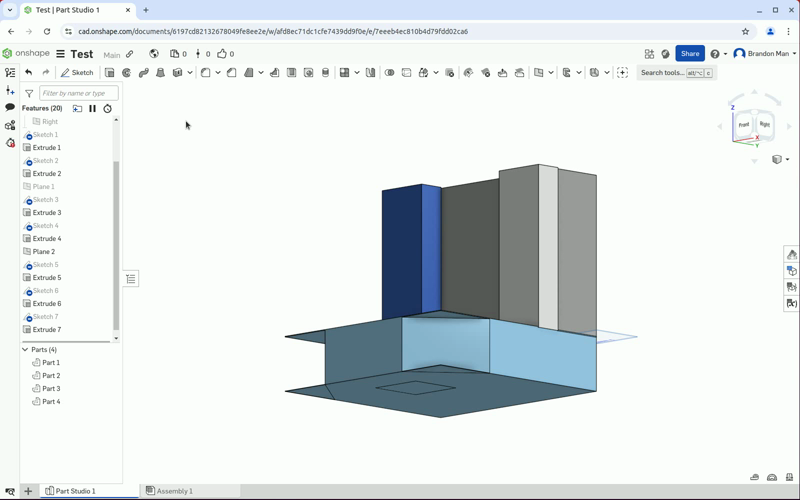
key(left, 3)
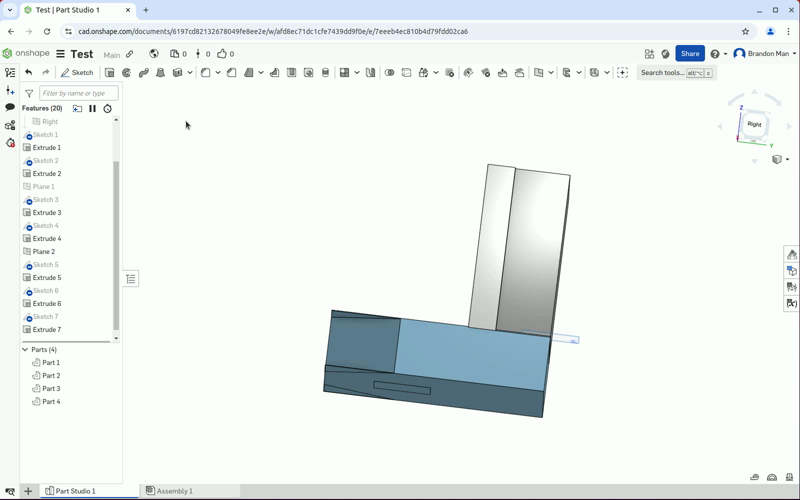
key(right, 3)
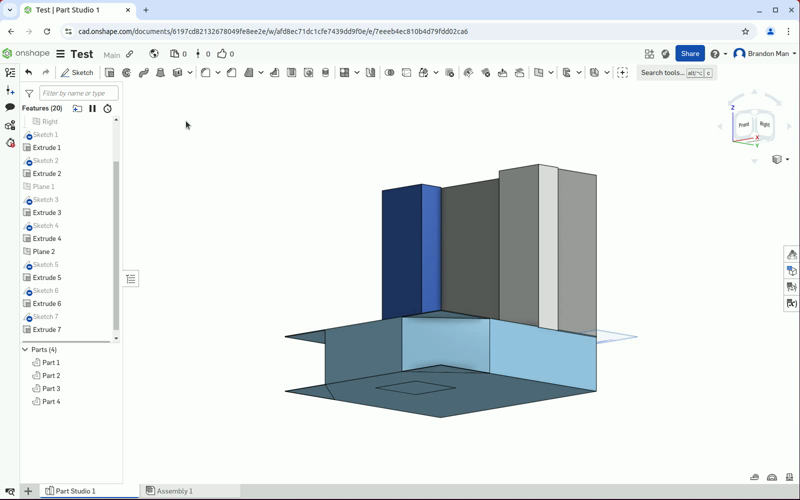
key(down, 3)
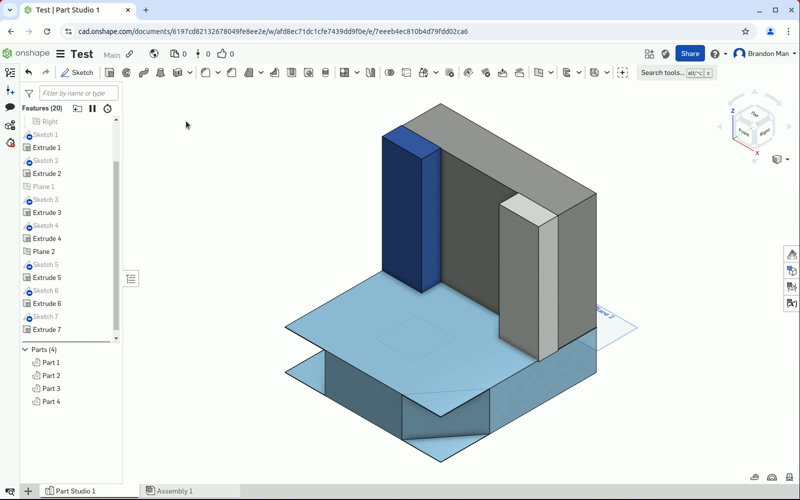
mouse_move(69, 137)
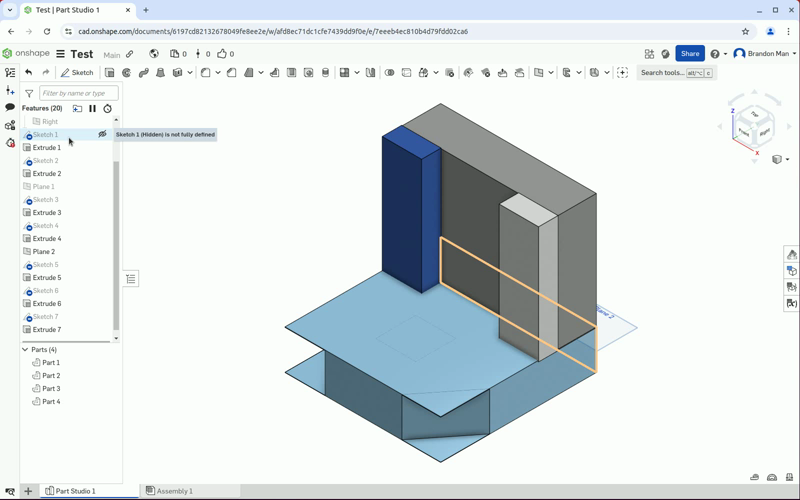
click(69, 137)